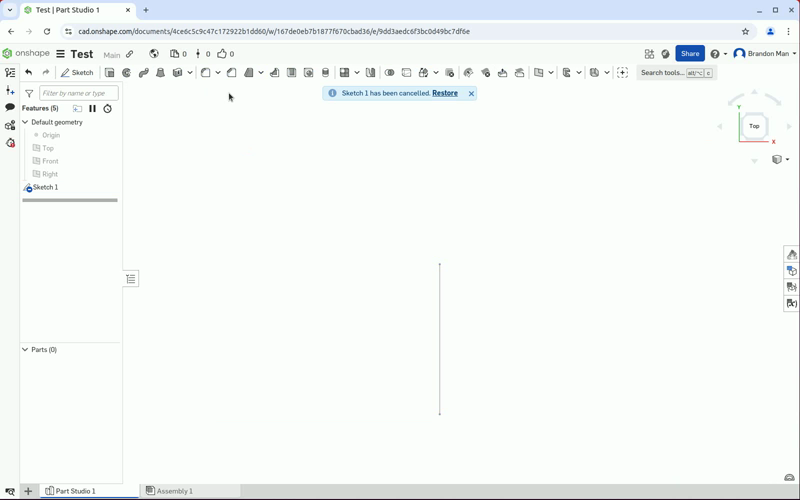
key(shift+h)
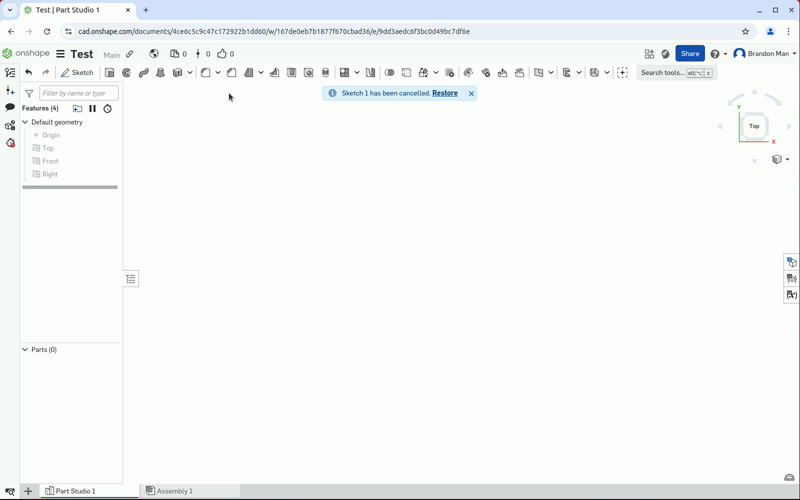
mouse_move(73, 352)
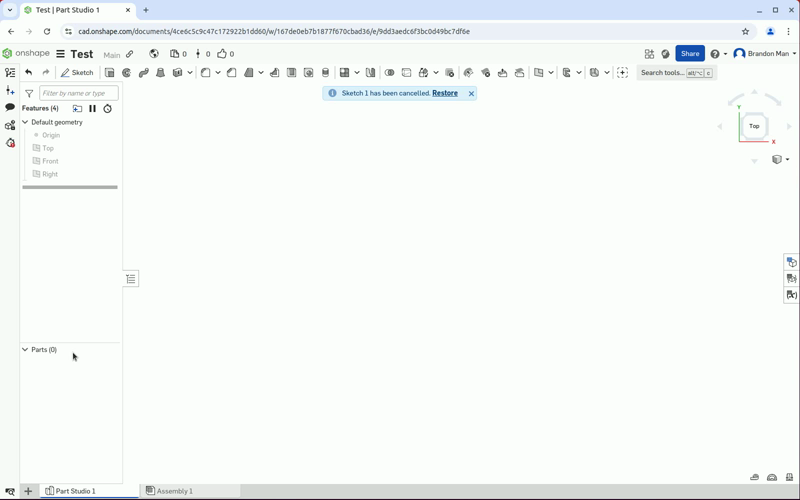
key(y)
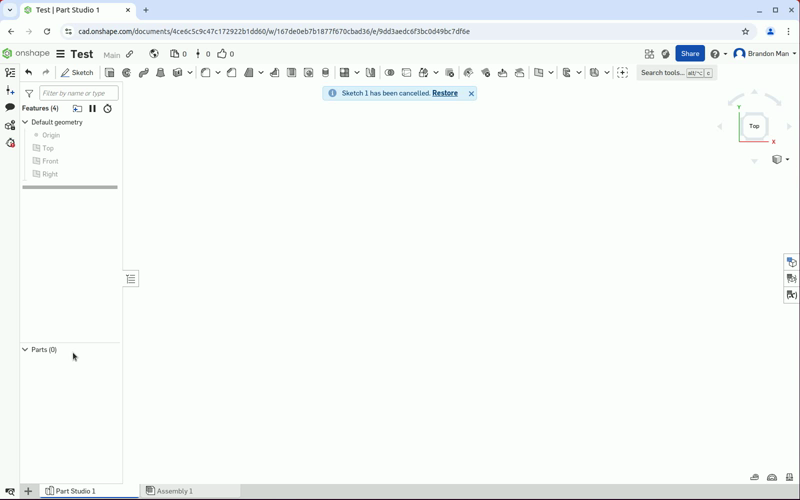
key(shift+p)
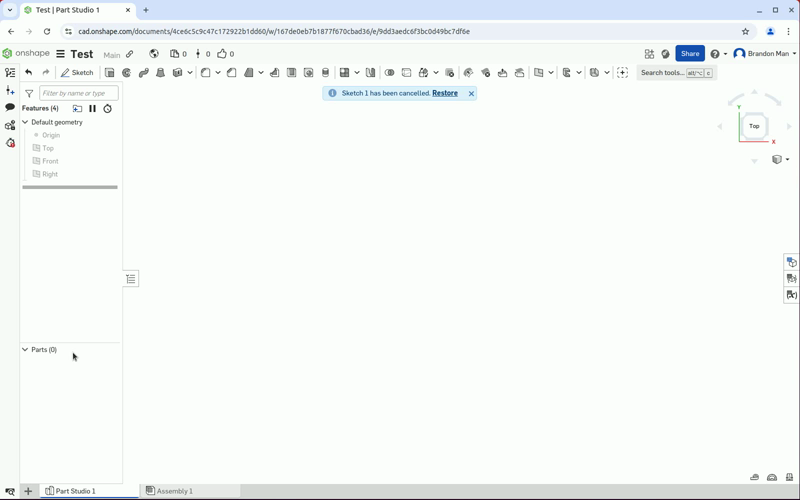
key(space)
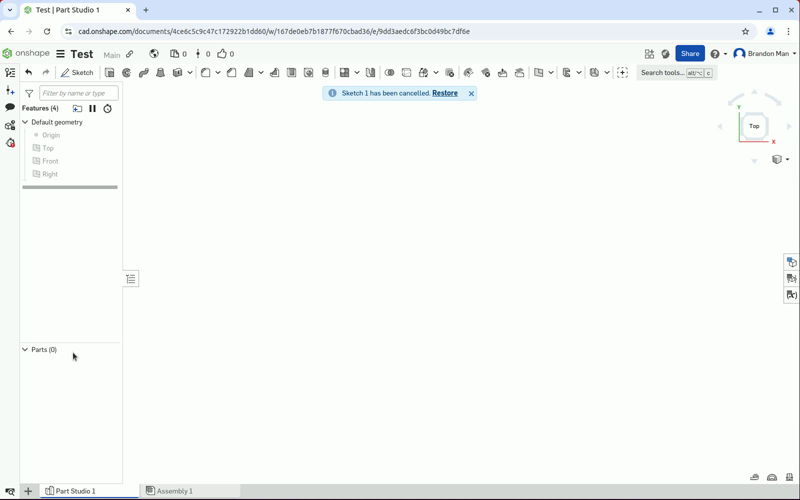
key_down(shift)
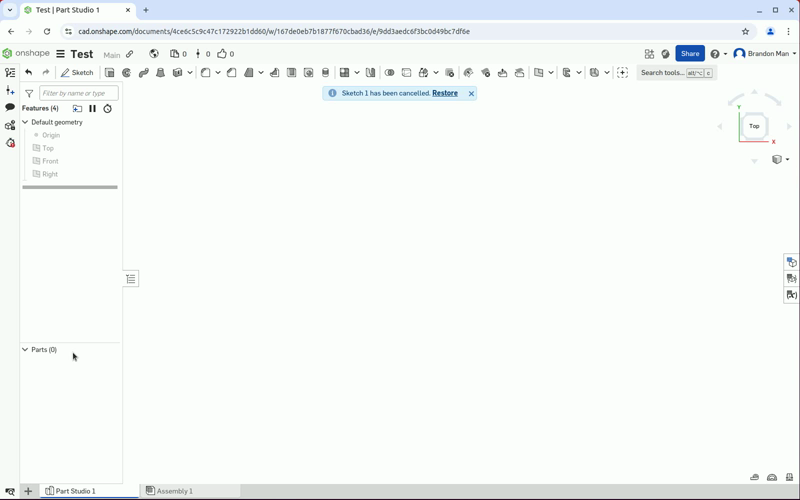
key(up)
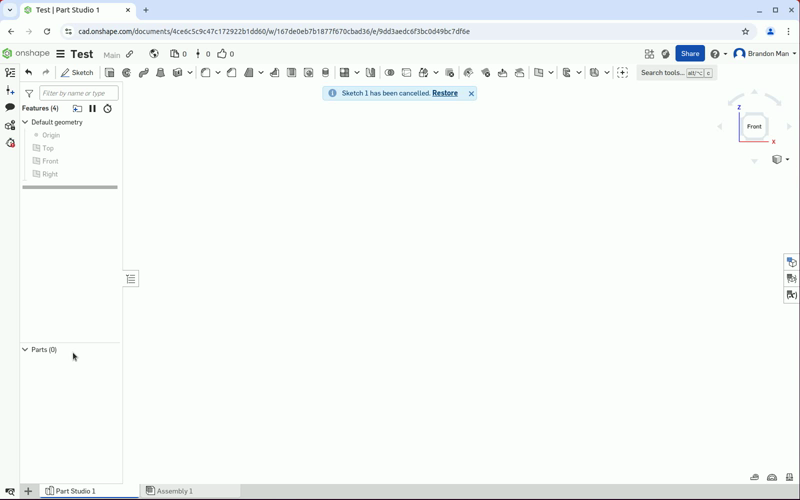
key_up(shift)
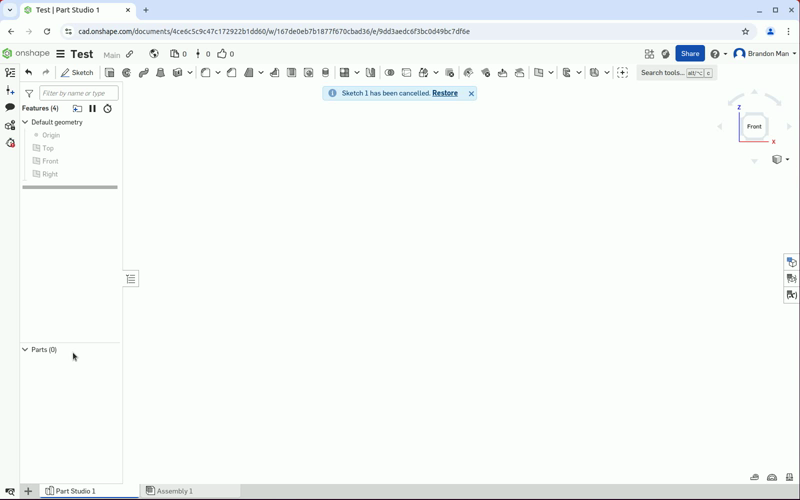
key(space)
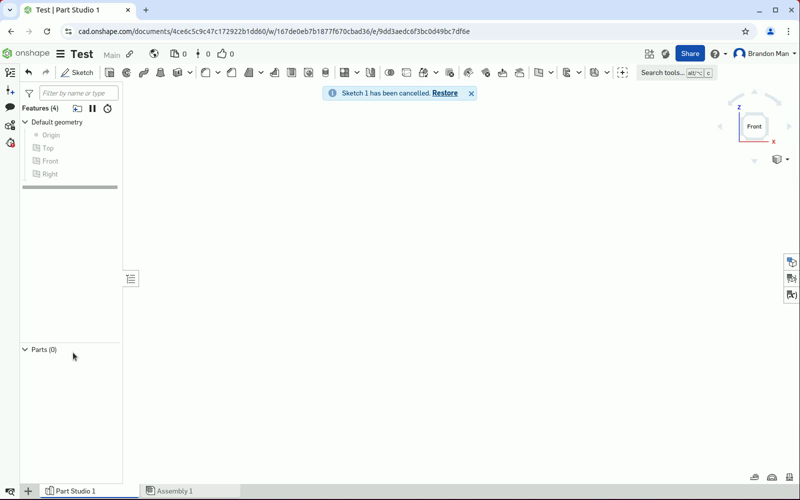
key_down(shift)
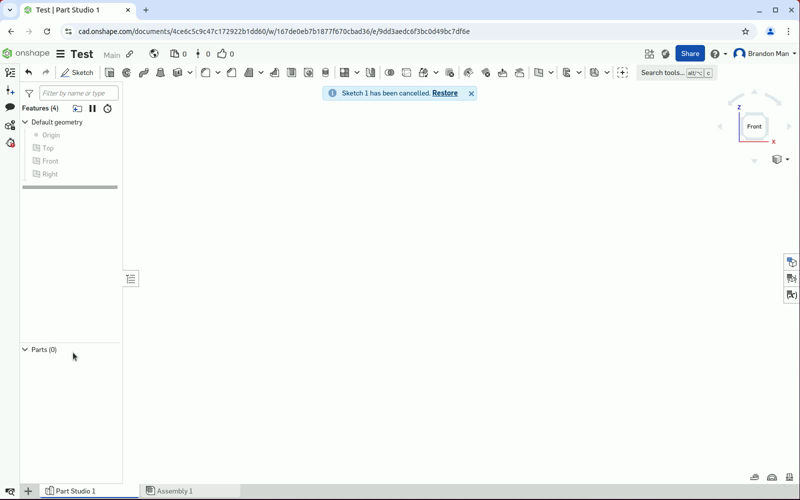
key(left)
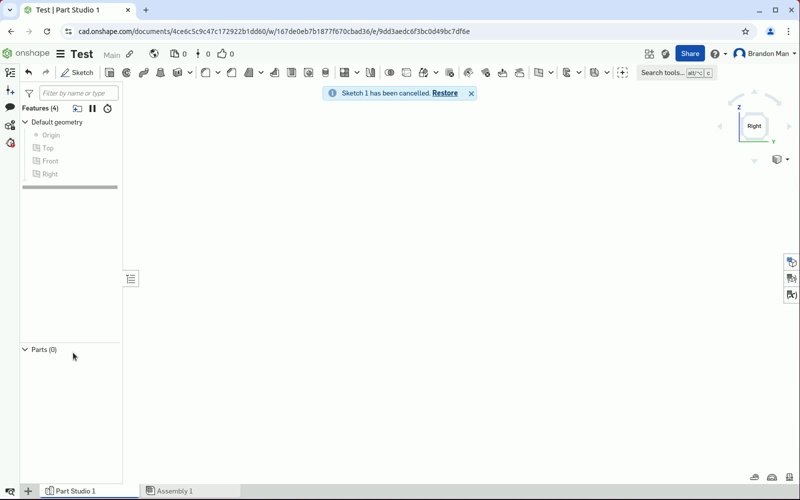
key_up(shift)
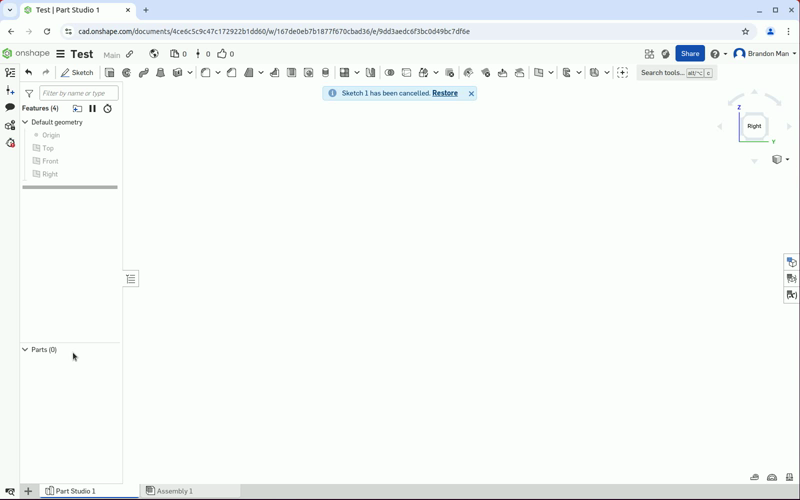
mouse_move(73, 352)
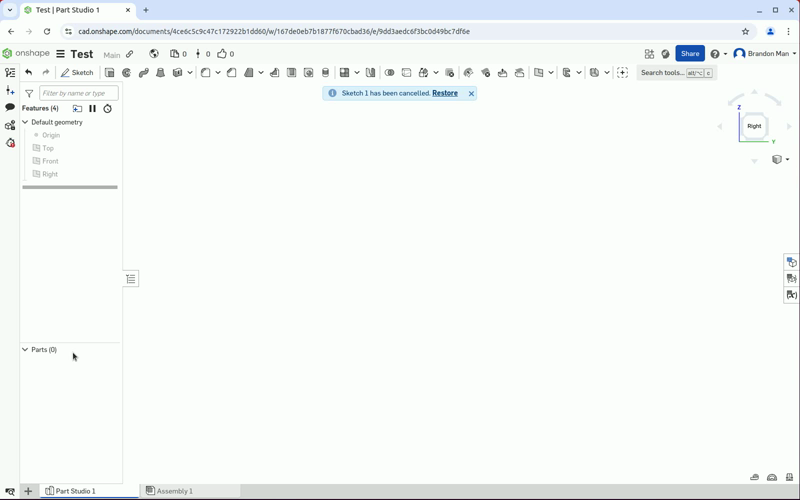
key(shift+y)
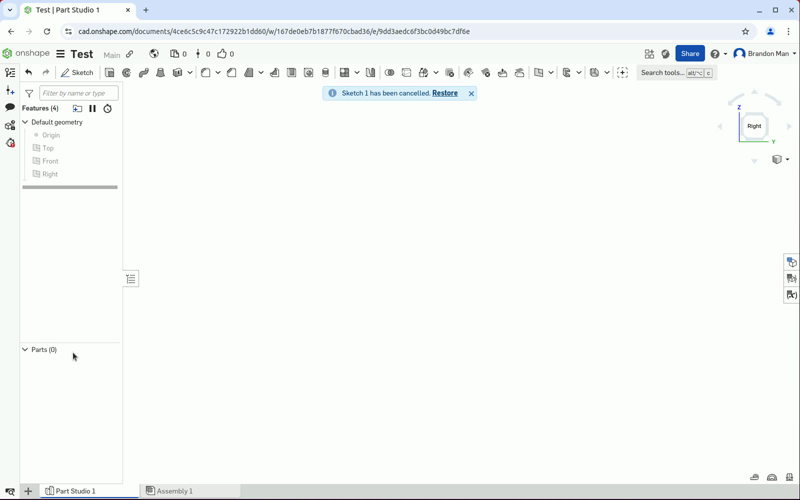
key(shift+s)
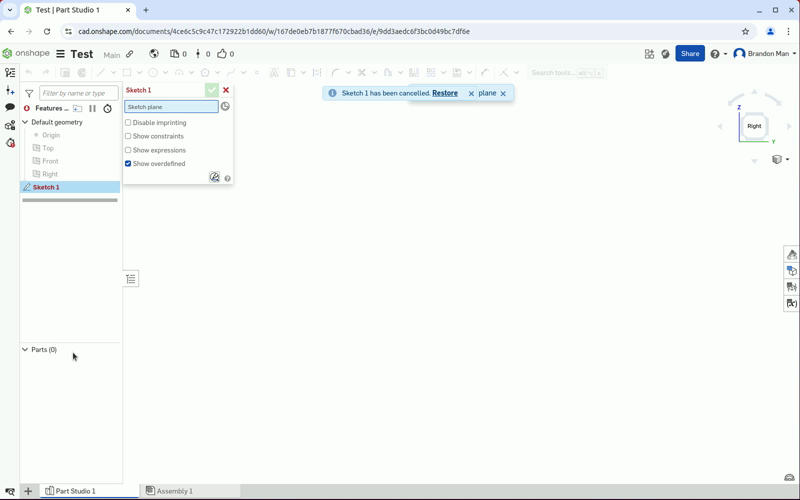
mouse_move(73, 176)
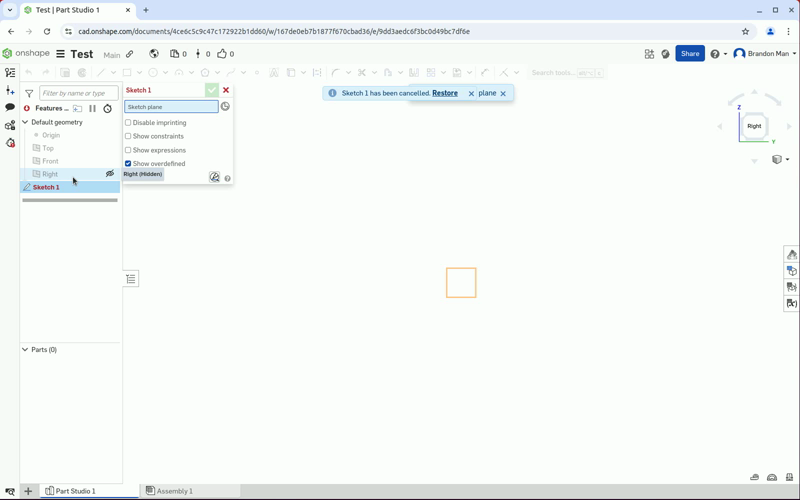
click(73, 176)
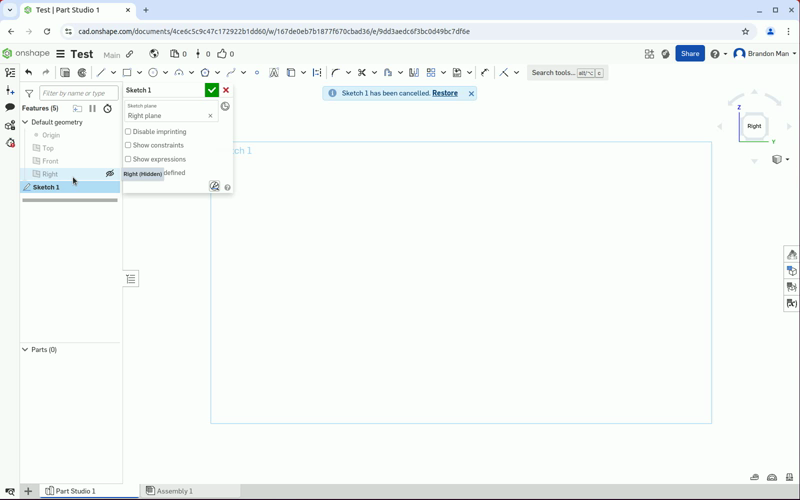
mouse_move(73, 352)
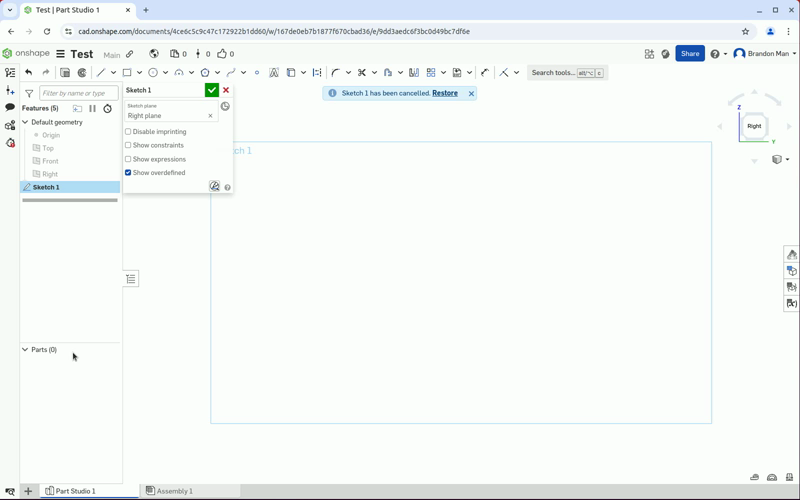
key(y)
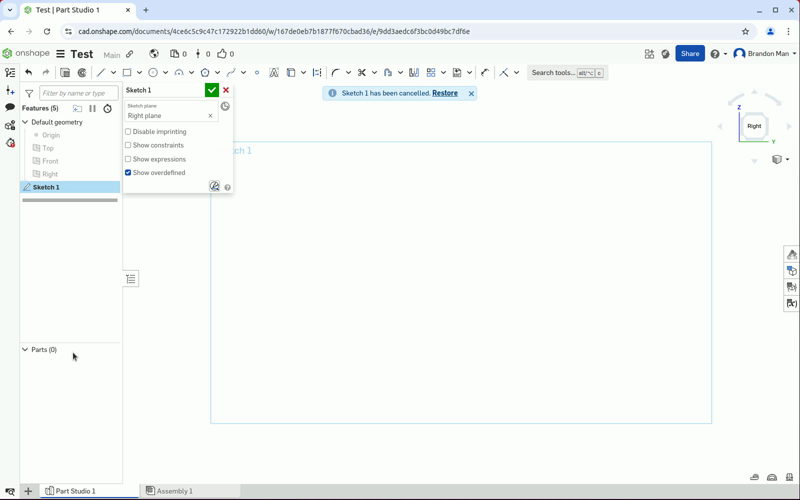
key(l)
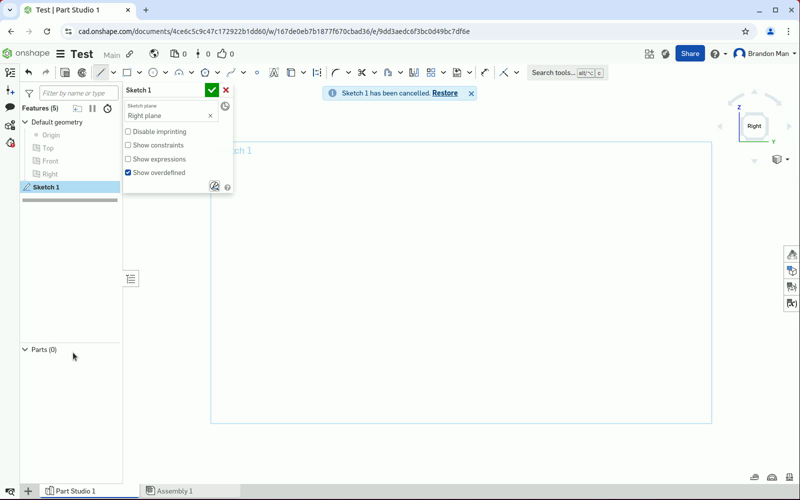
key_down(shift)
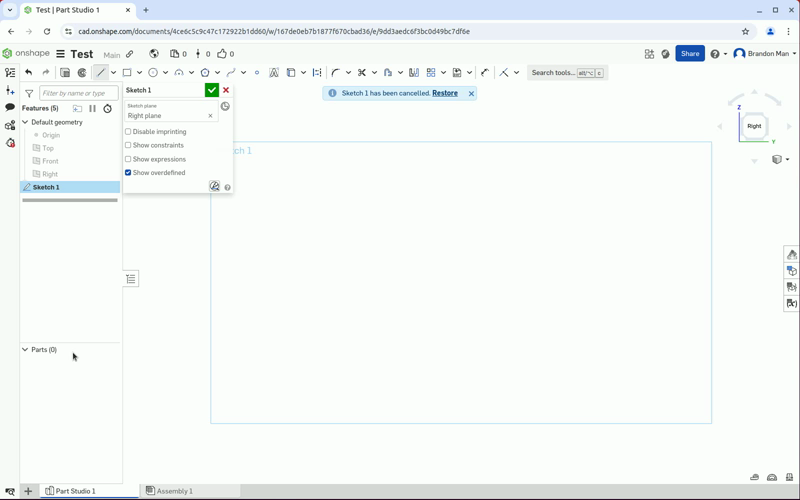
mouse_move(459, 284)
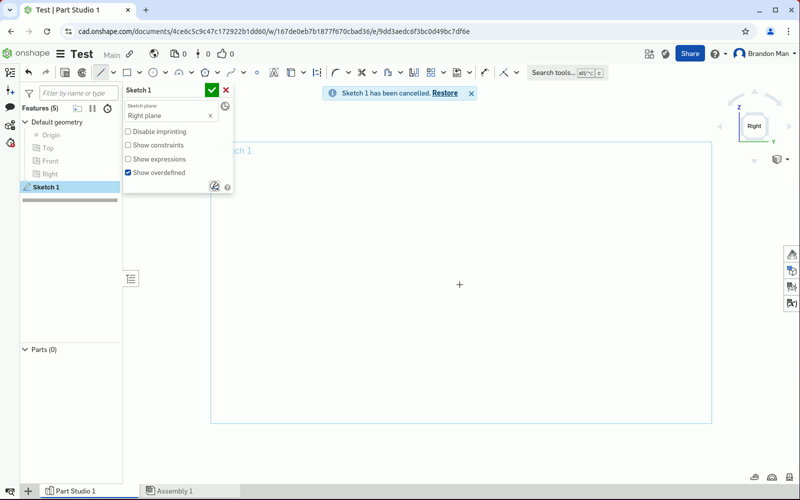
click(459, 284)
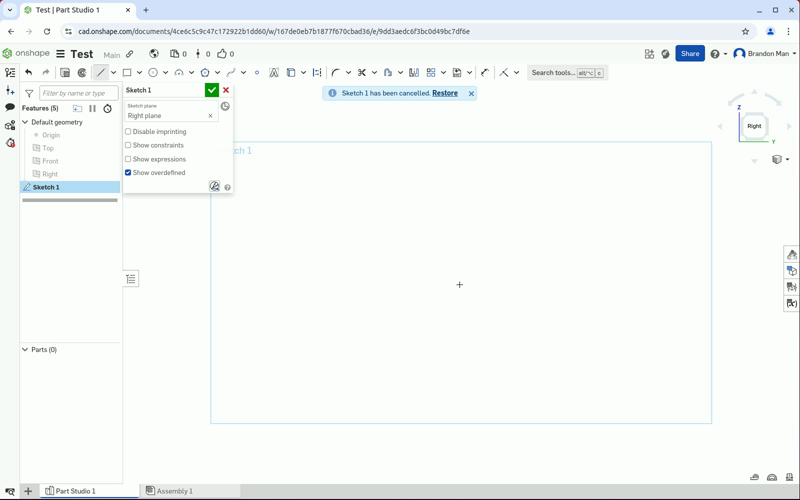
key_up(shift)
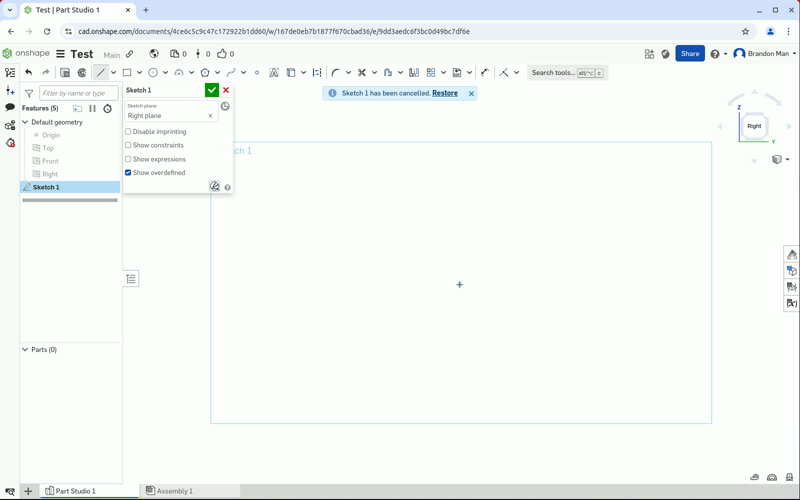
key_down(shift)
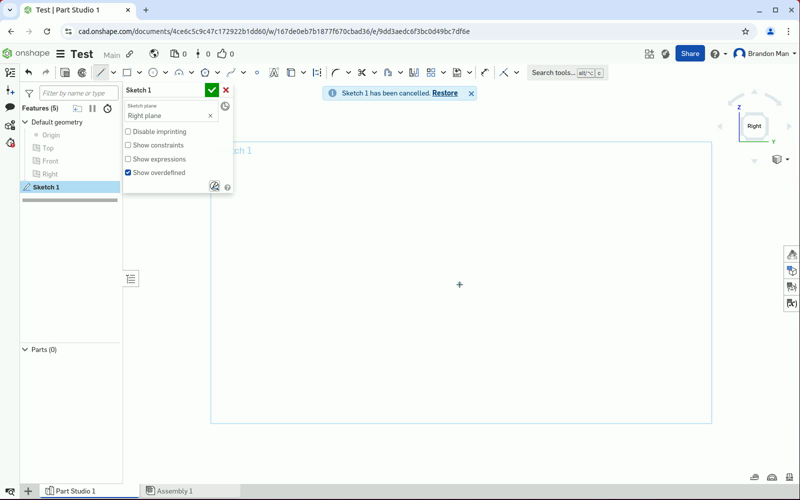
mouse_move(489, 284)
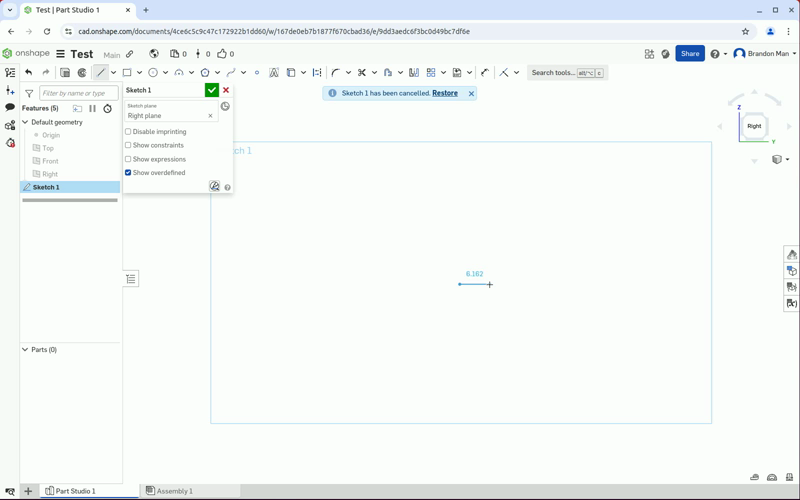
mouse_move(461, 284)
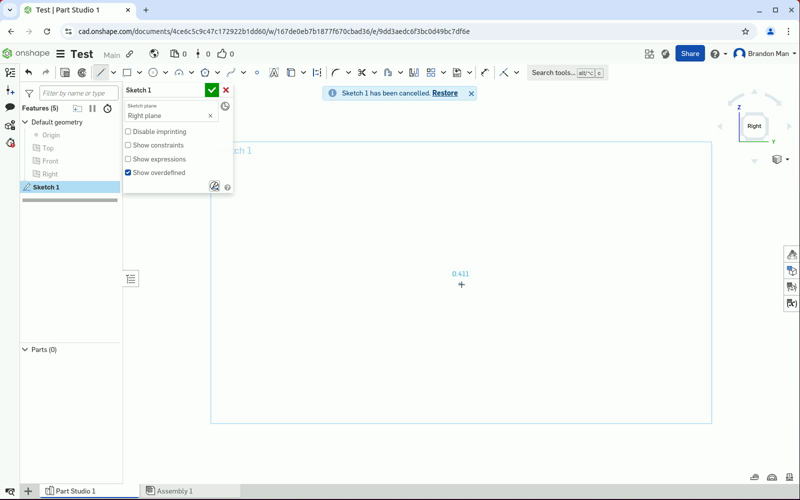
scroll(6)
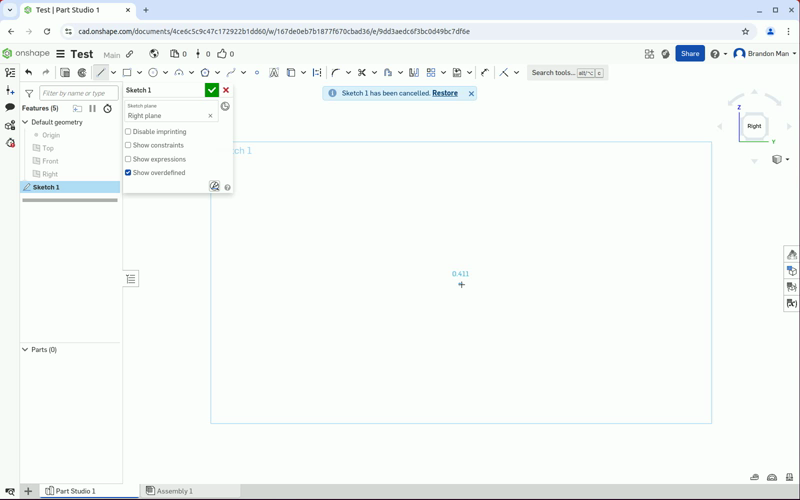
scroll(6)
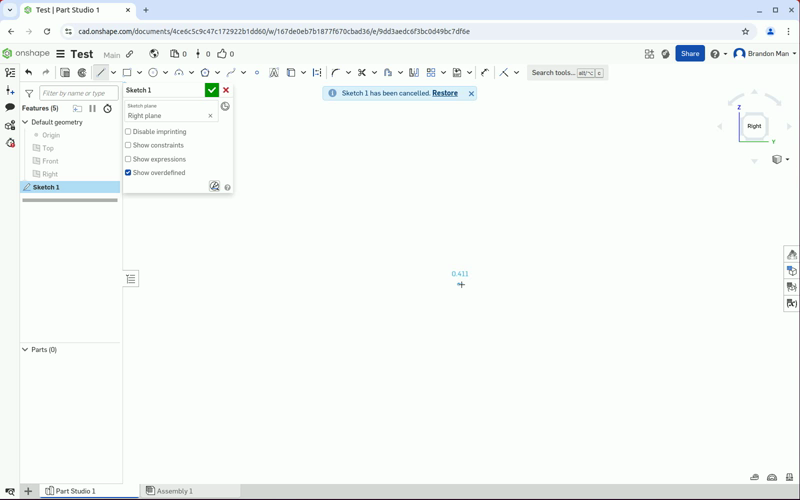
scroll(6)
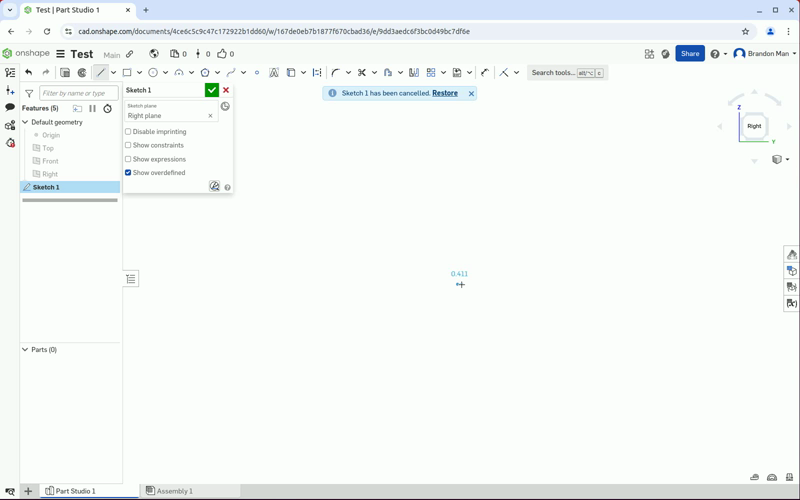
scroll(6)
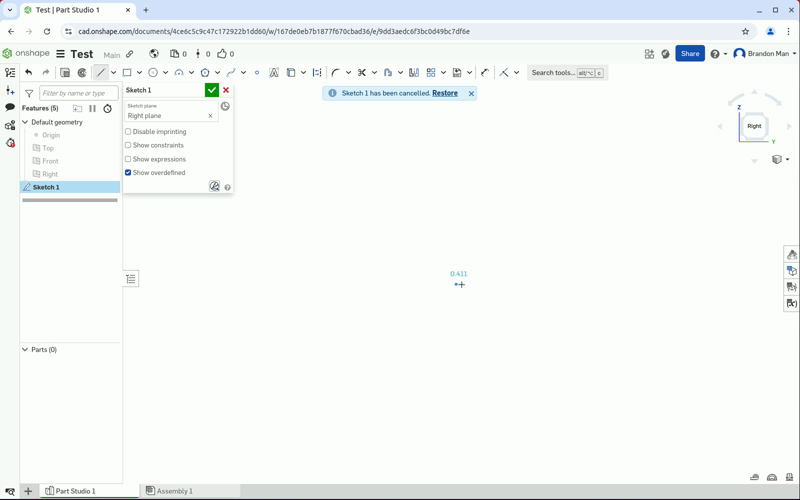
scroll(6)
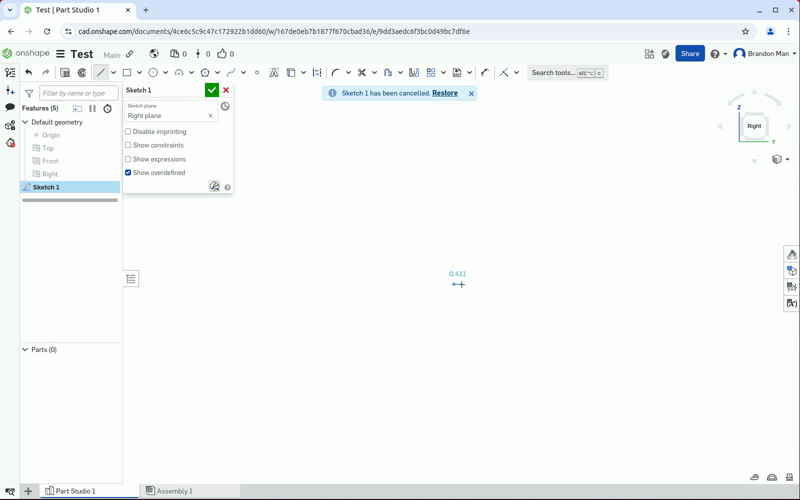
scroll(6)
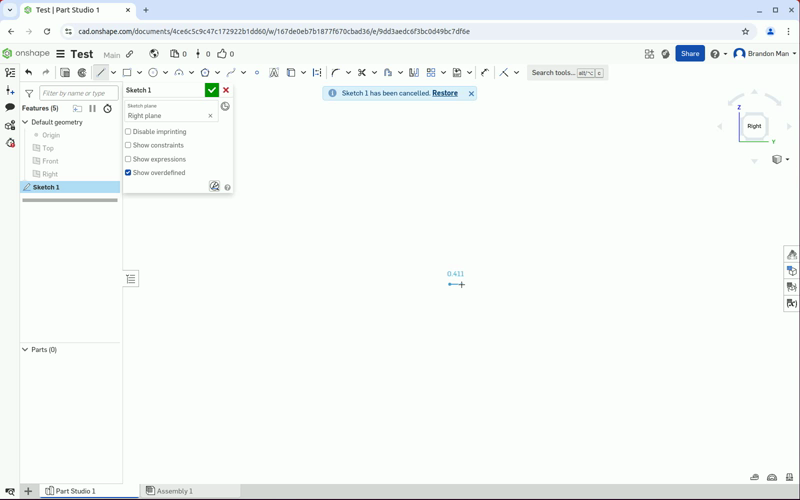
scroll(6)
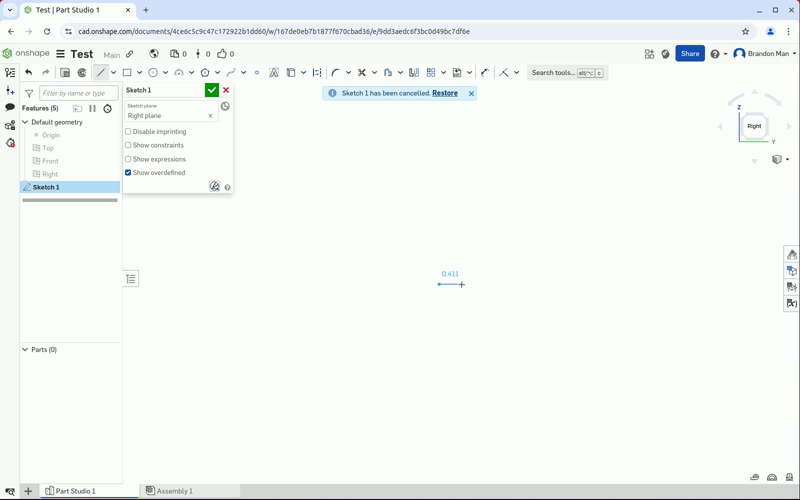
click(461, 284)
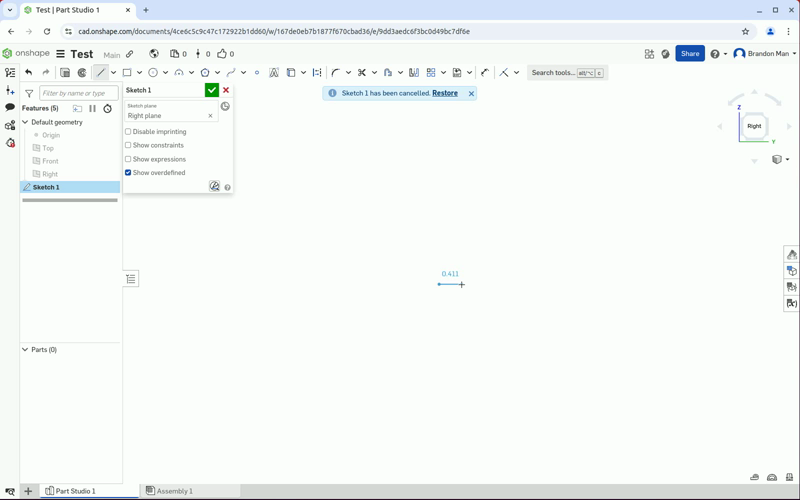
scroll(-6)
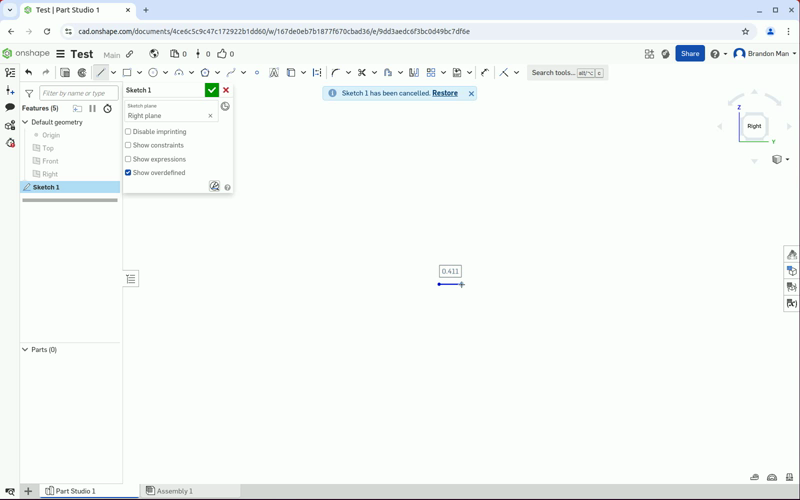
scroll(-6)
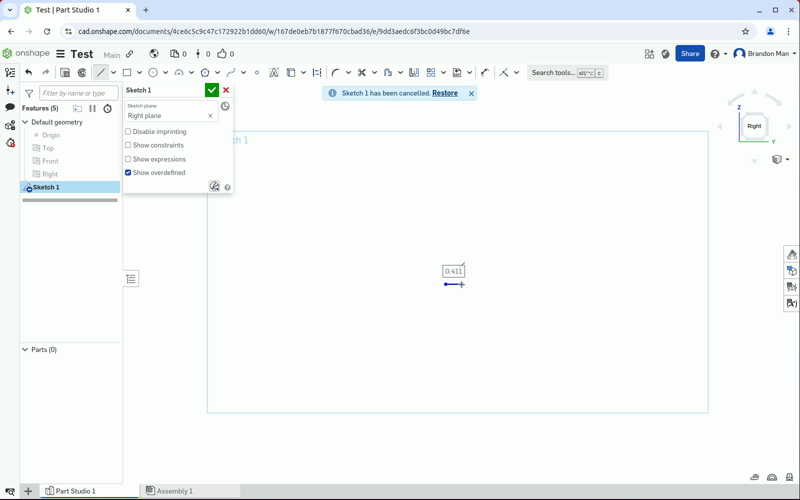
scroll(-6)
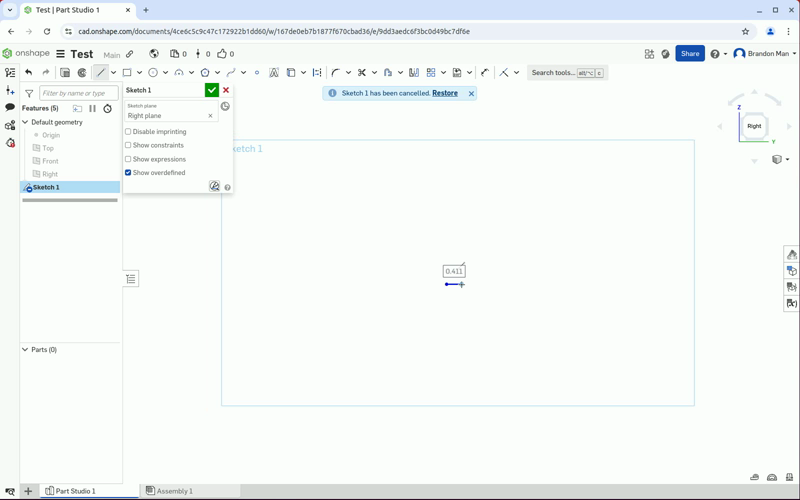
scroll(-6)
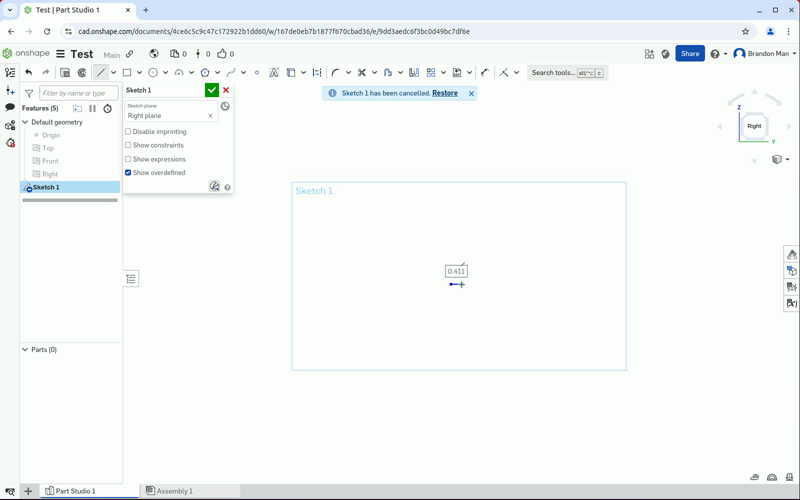
scroll(-6)
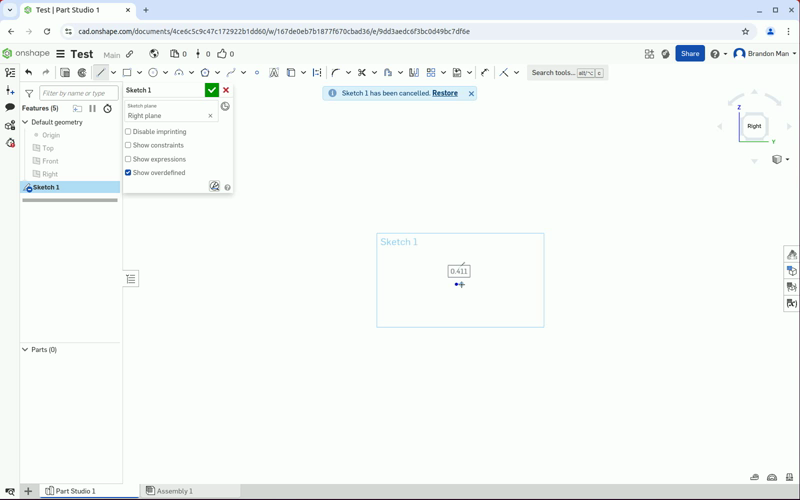
scroll(-6)
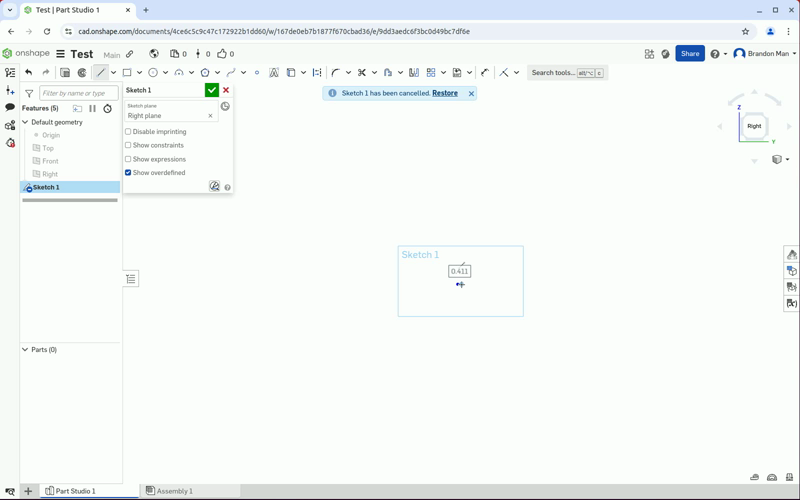
scroll(-6)
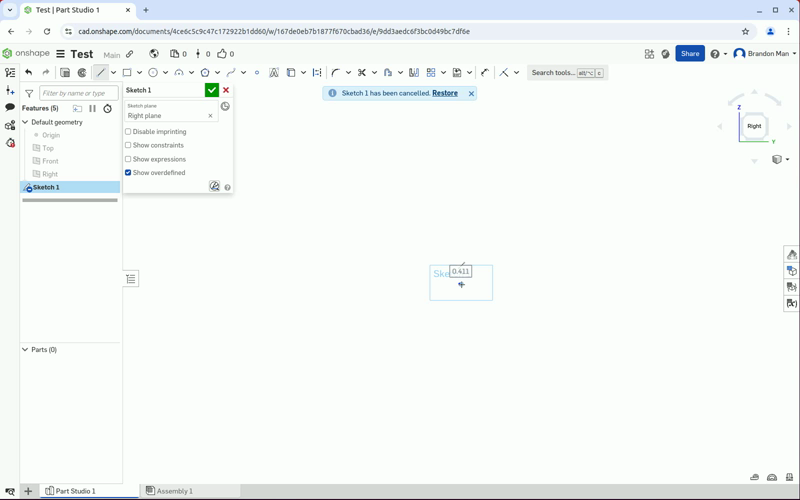
key_up(shift)
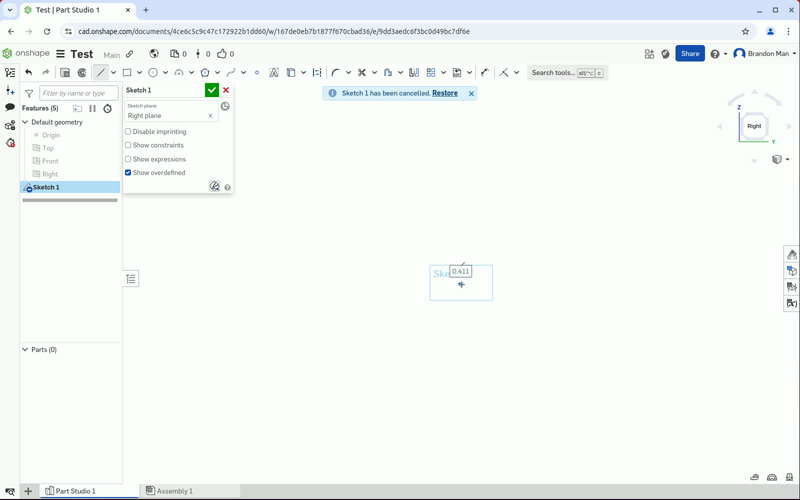
key_down(shift)
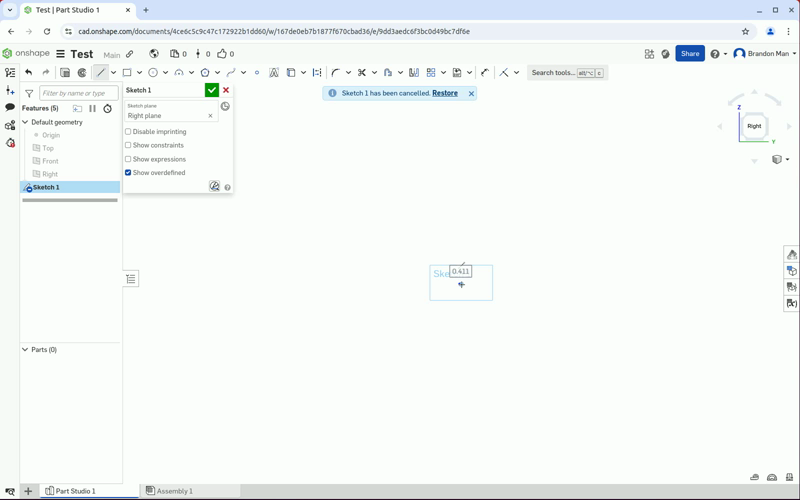
mouse_move(492, 284)
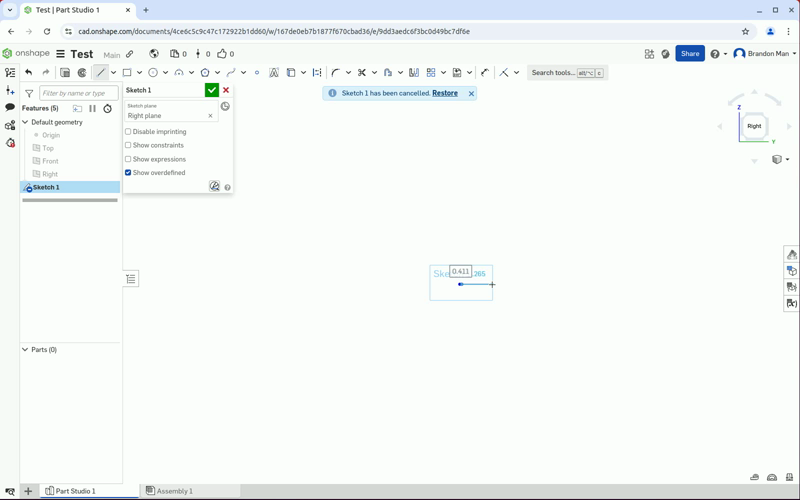
mouse_move(461, 279)
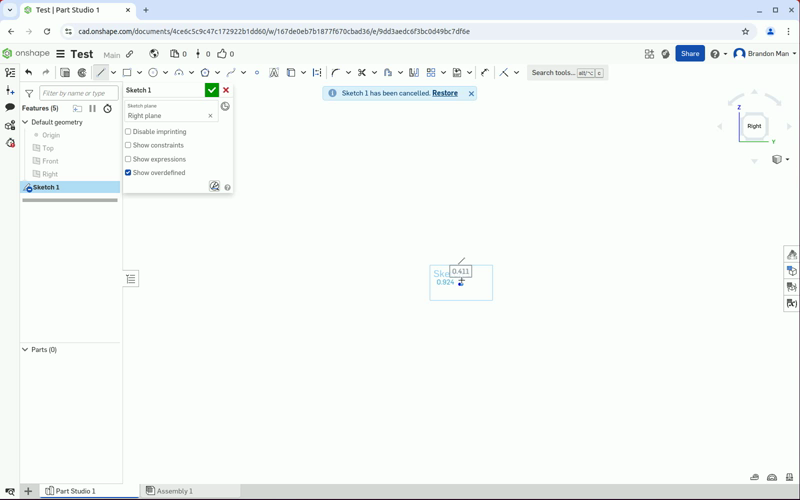
scroll(6)
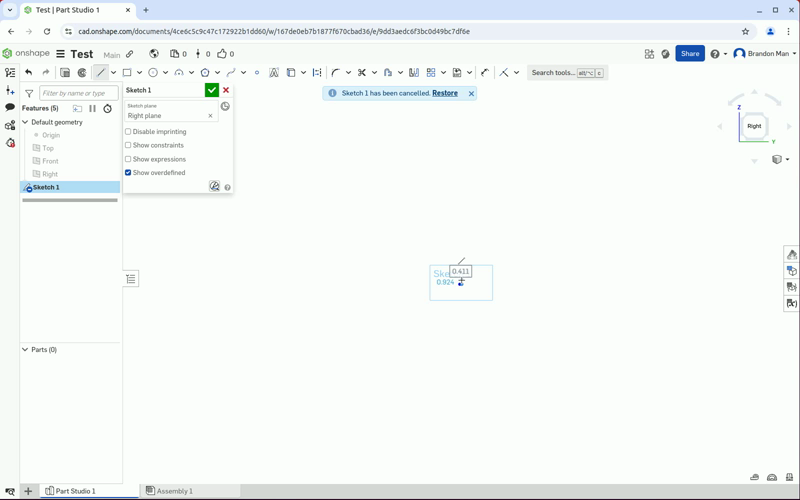
scroll(6)
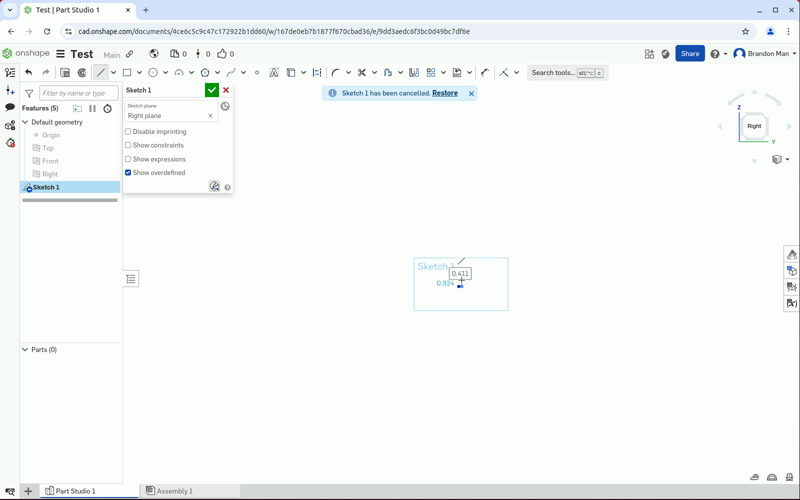
scroll(6)
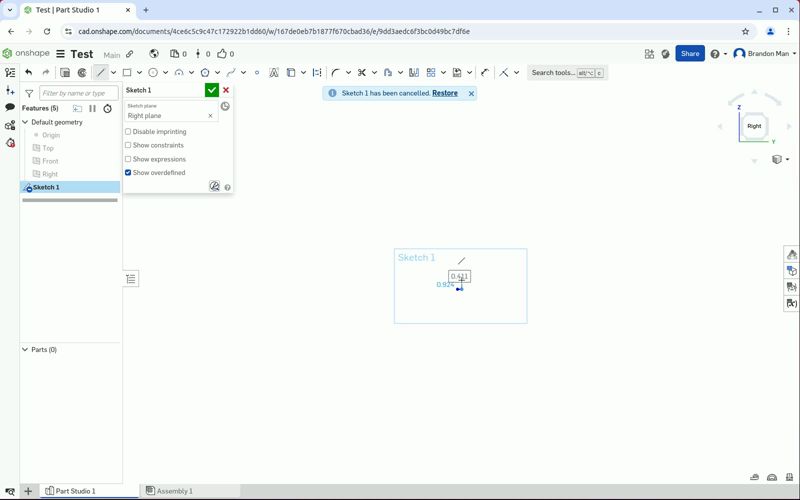
scroll(6)
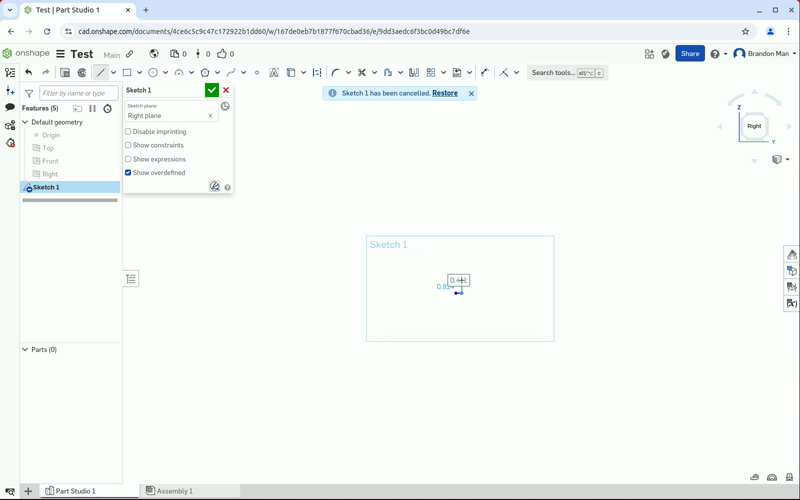
scroll(6)
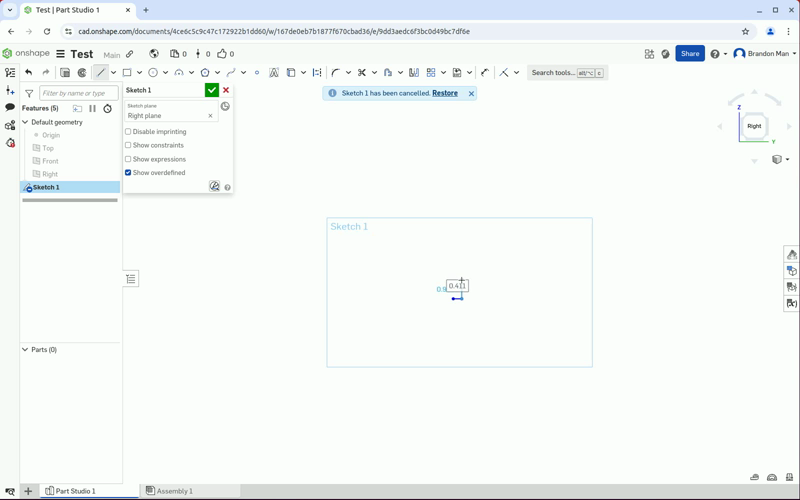
scroll(6)
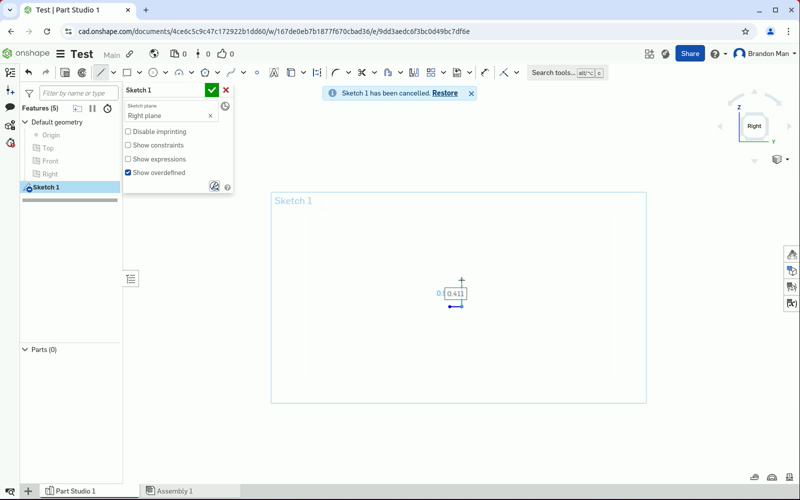
scroll(6)
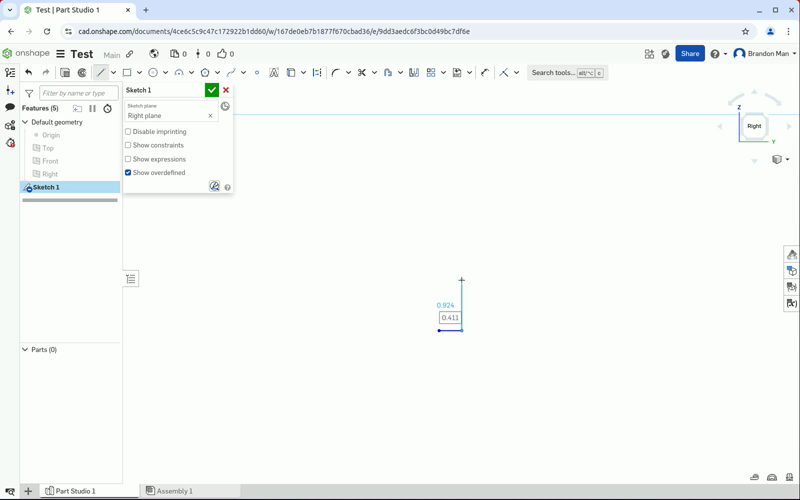
click(461, 279)
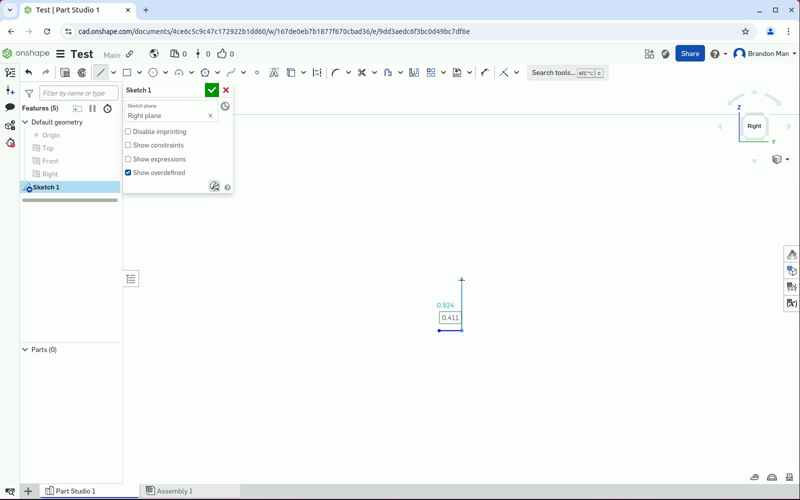
scroll(-6)
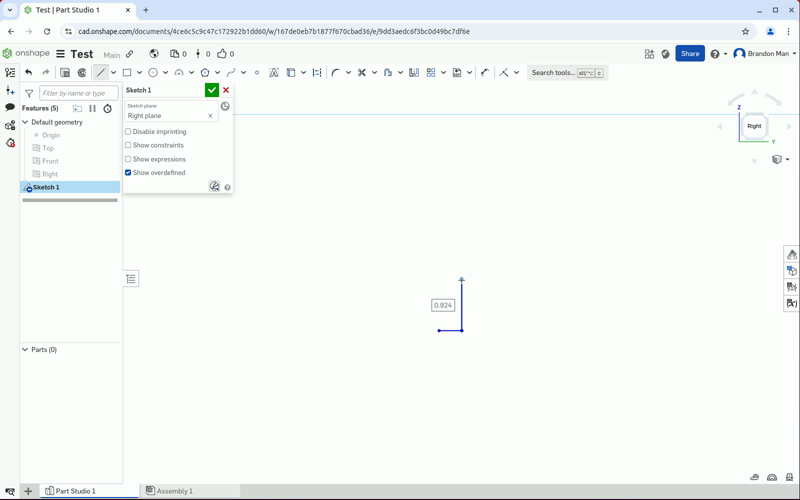
scroll(-6)
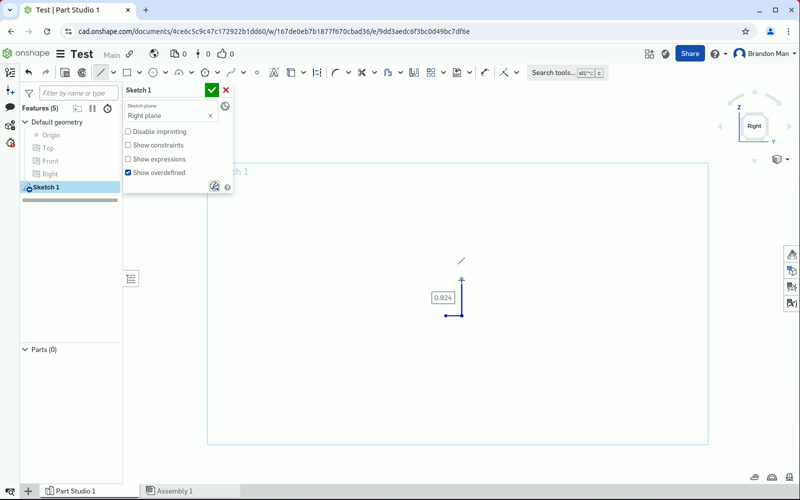
scroll(-6)
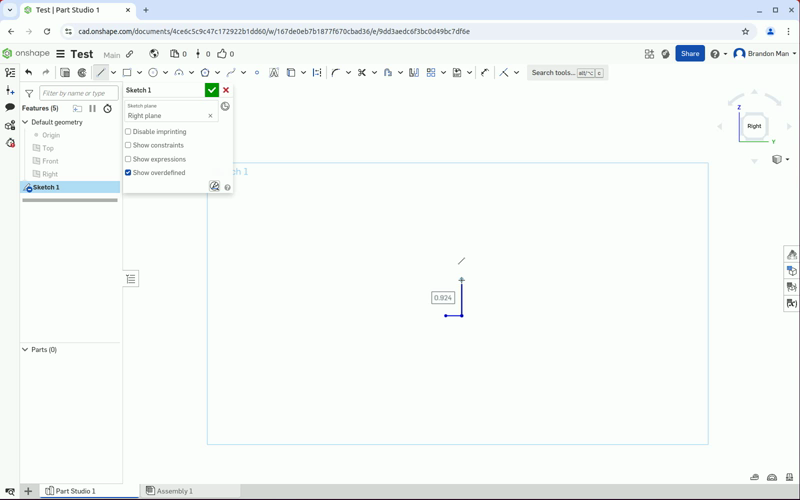
scroll(-6)
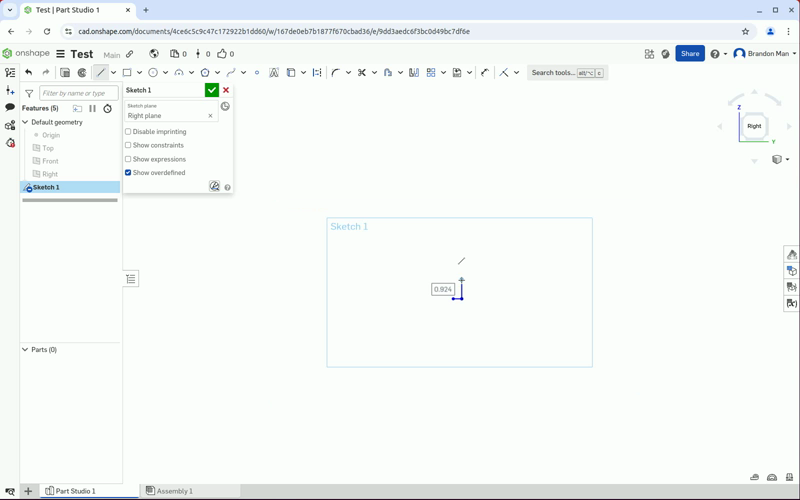
scroll(-6)
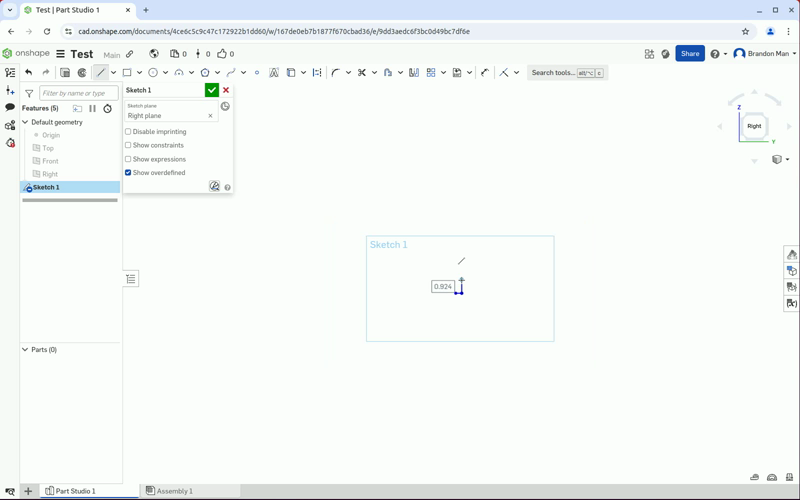
scroll(-6)
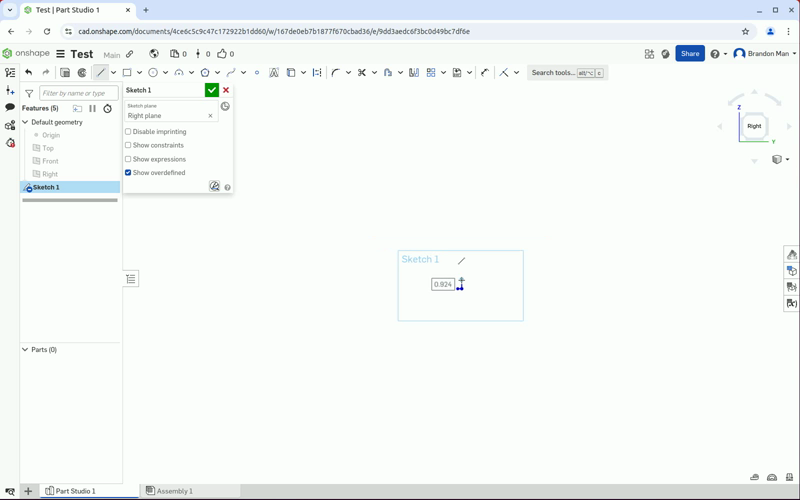
scroll(-6)
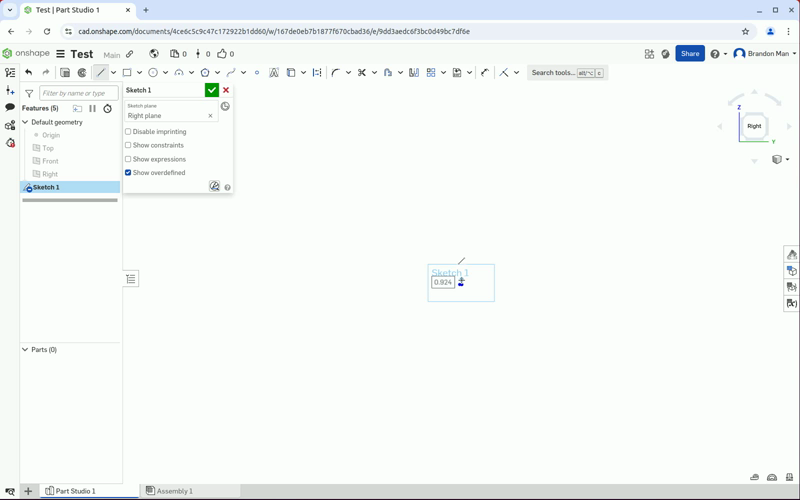
key_up(shift)
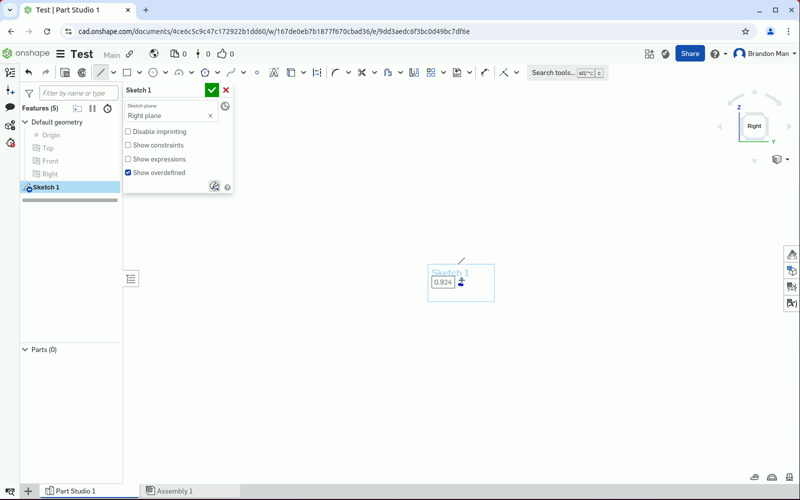
key_down(shift)
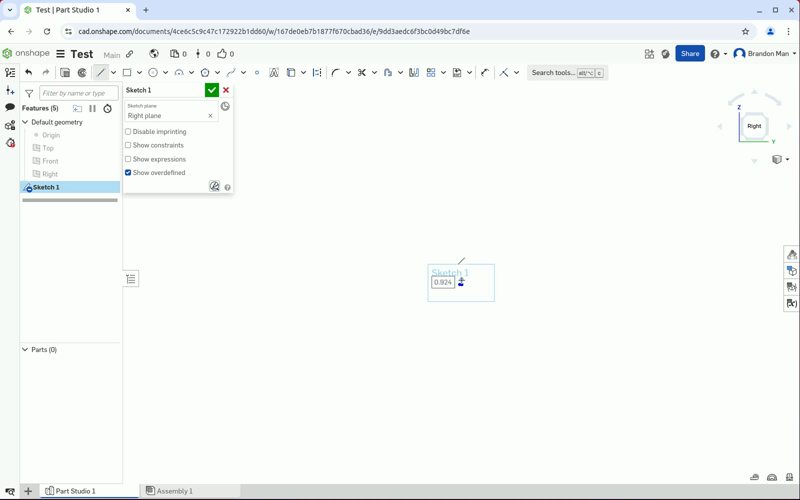
mouse_move(492, 279)
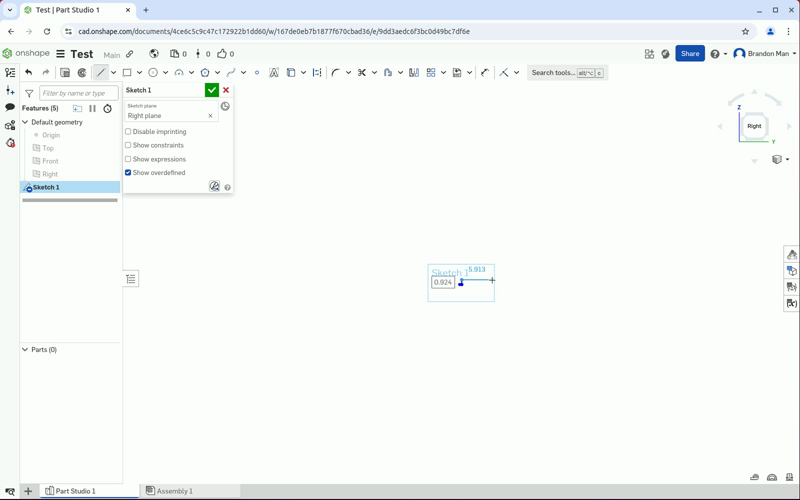
mouse_move(459, 279)
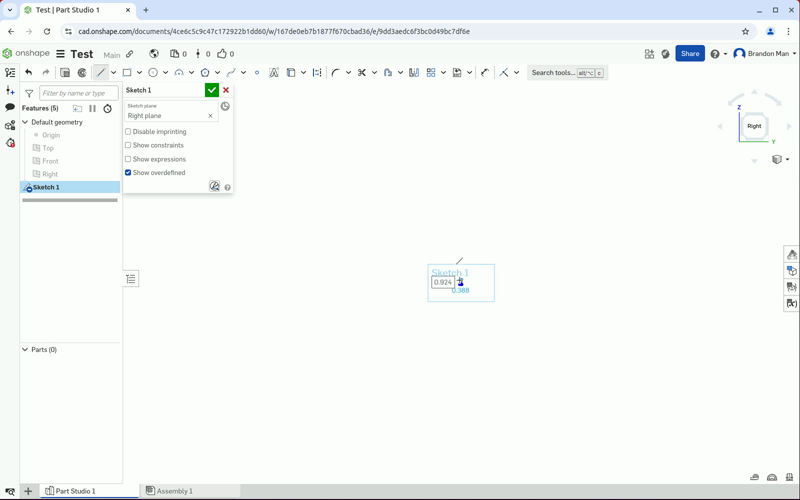
scroll(6)
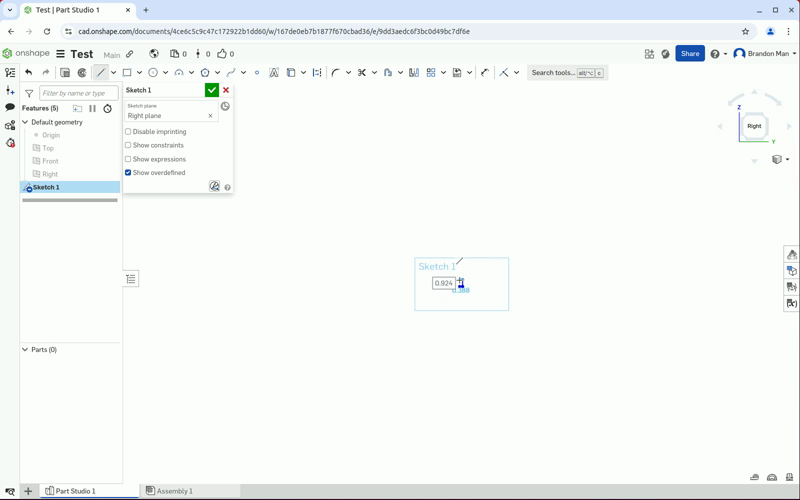
scroll(6)
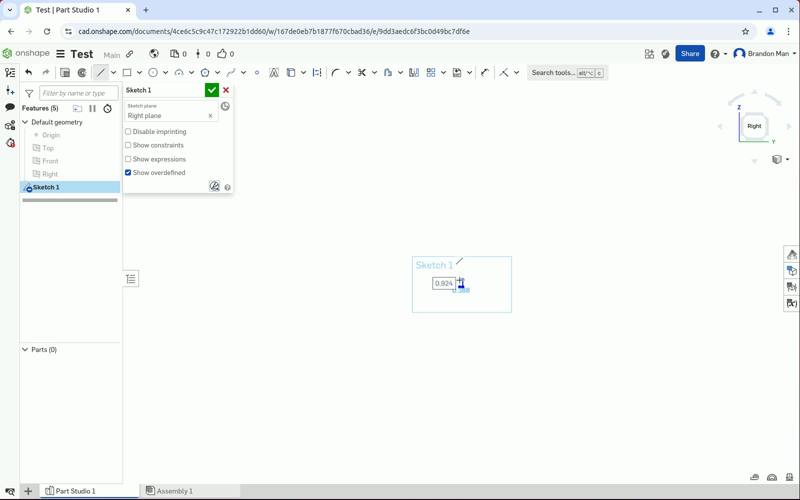
scroll(6)
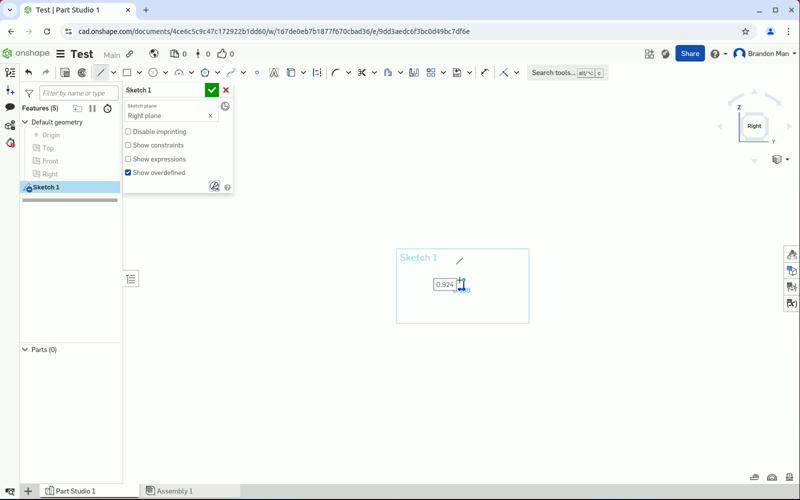
scroll(6)
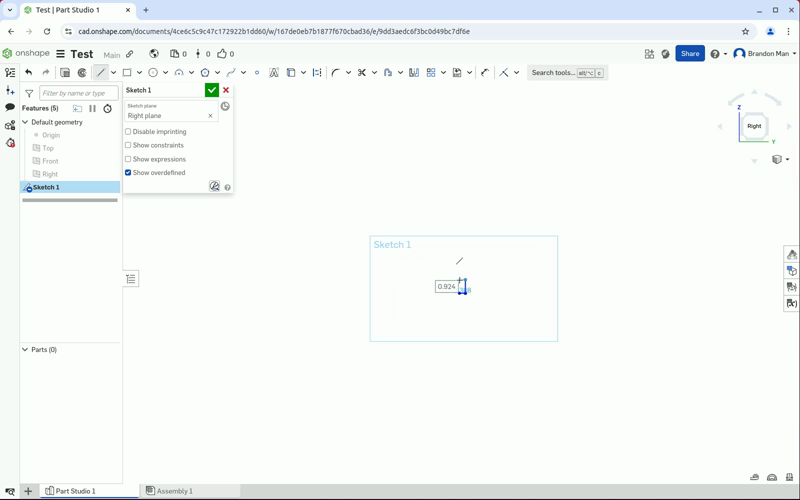
scroll(6)
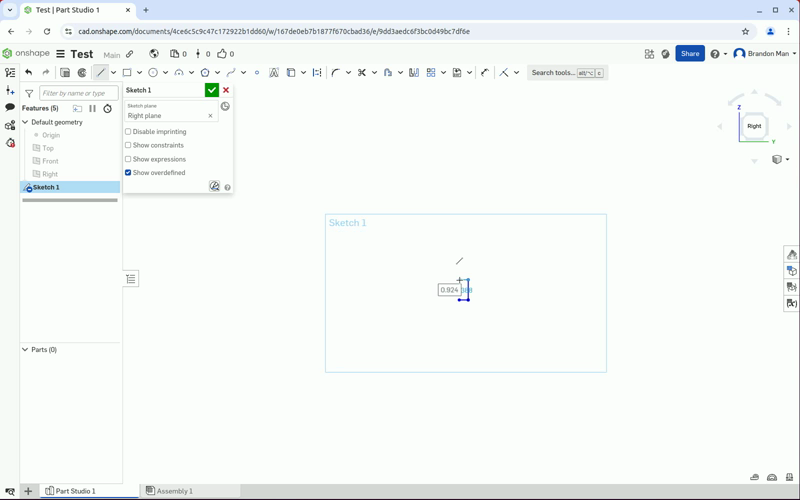
scroll(6)
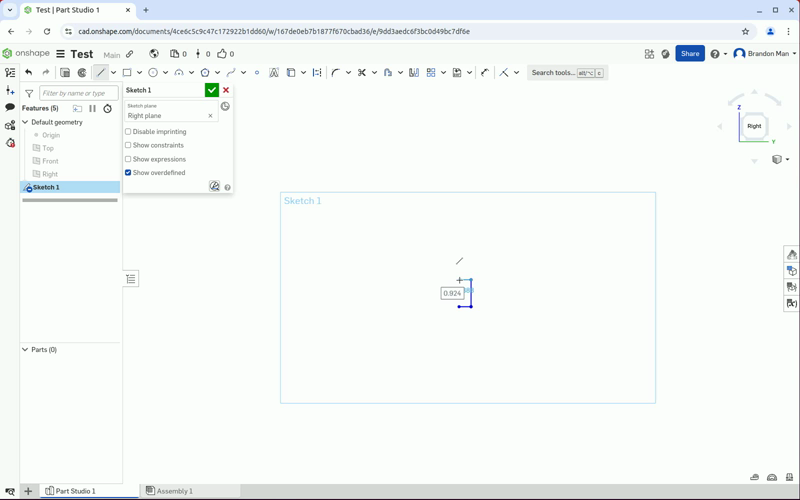
scroll(6)
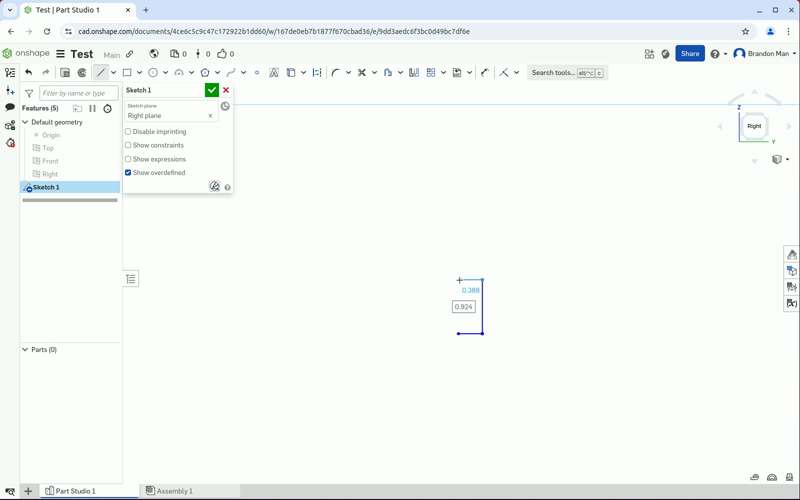
click(459, 279)
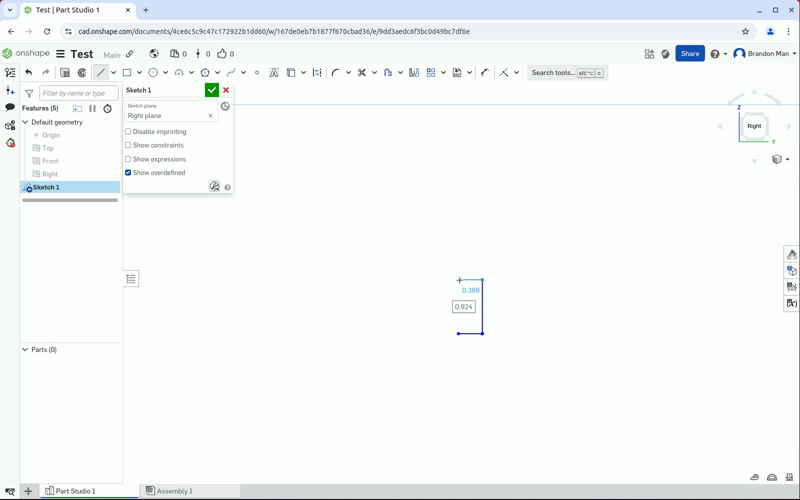
scroll(-6)
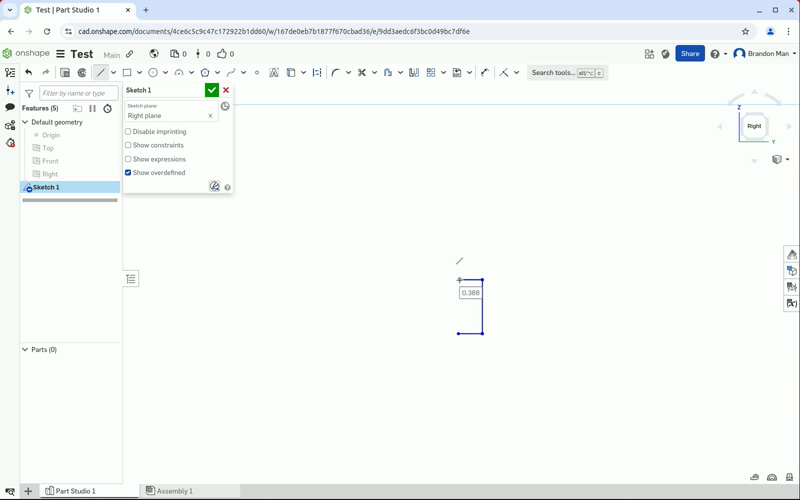
scroll(-6)
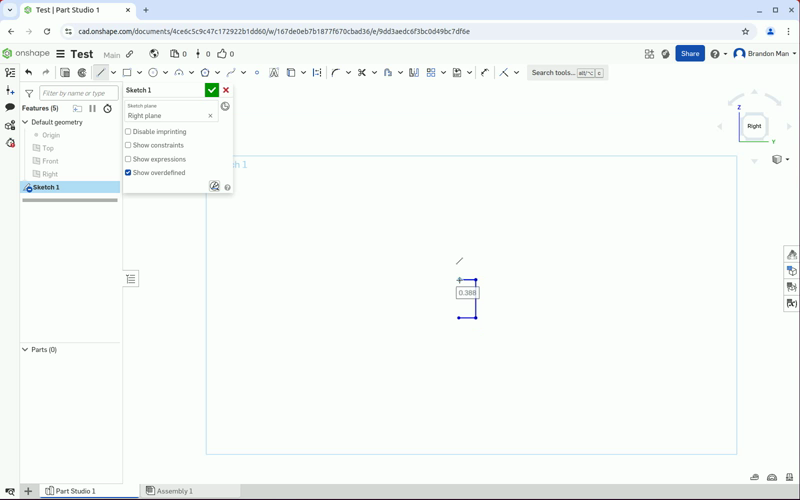
scroll(-6)
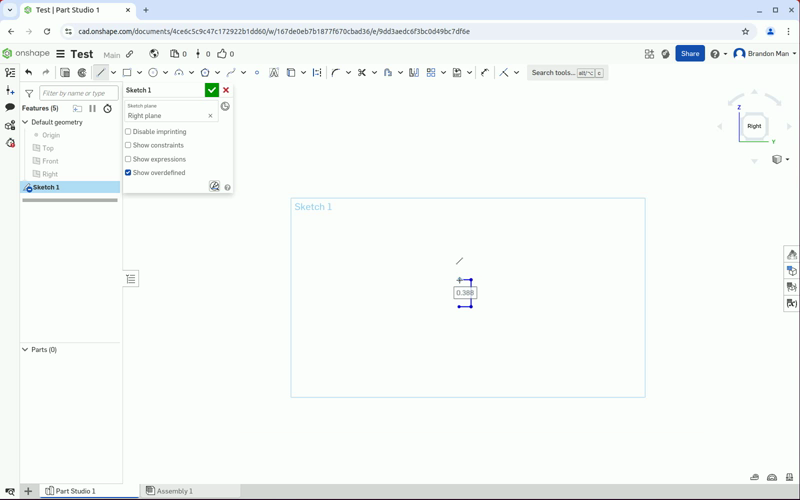
scroll(-6)
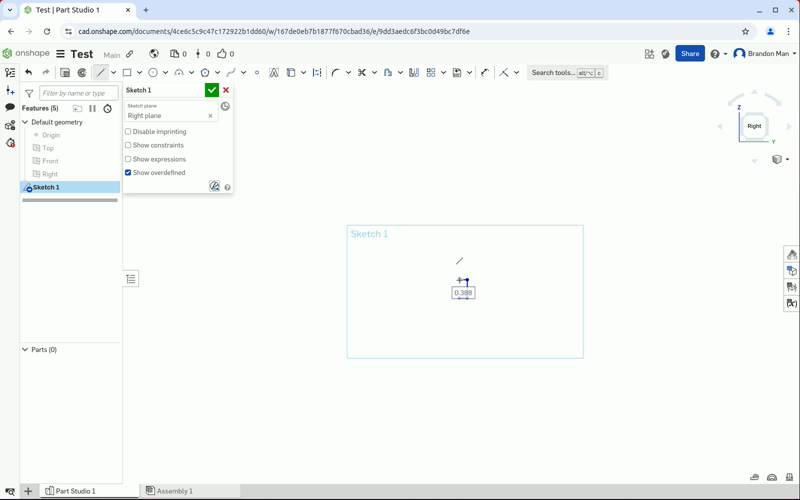
scroll(-6)
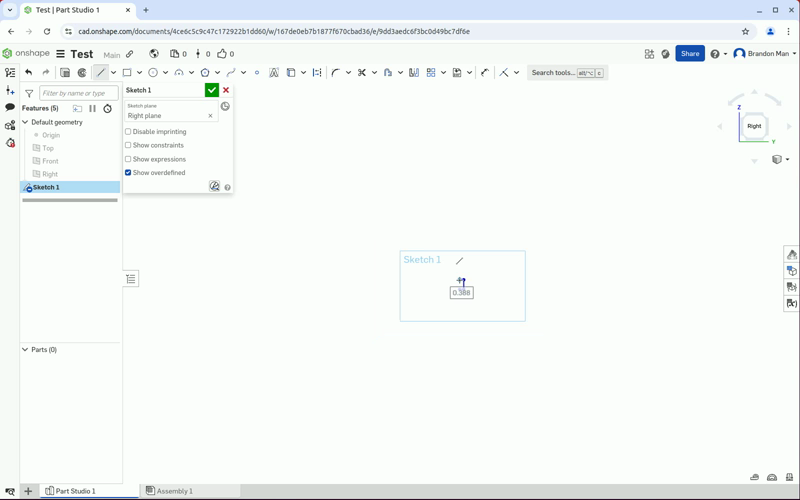
scroll(-6)
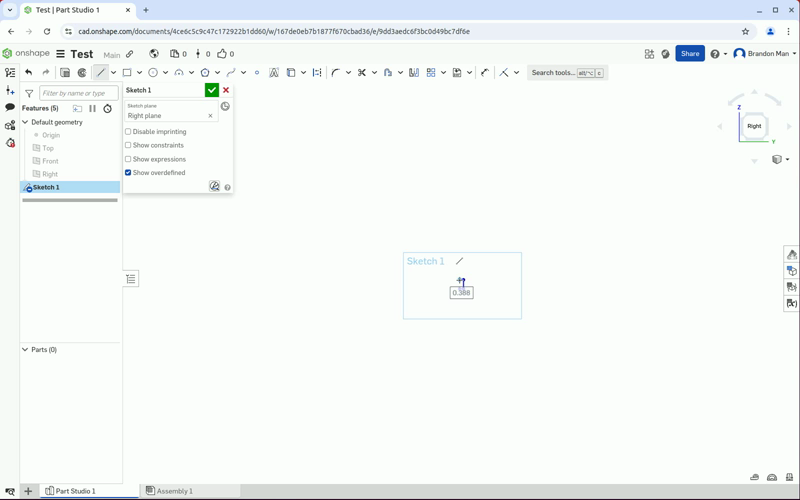
scroll(-6)
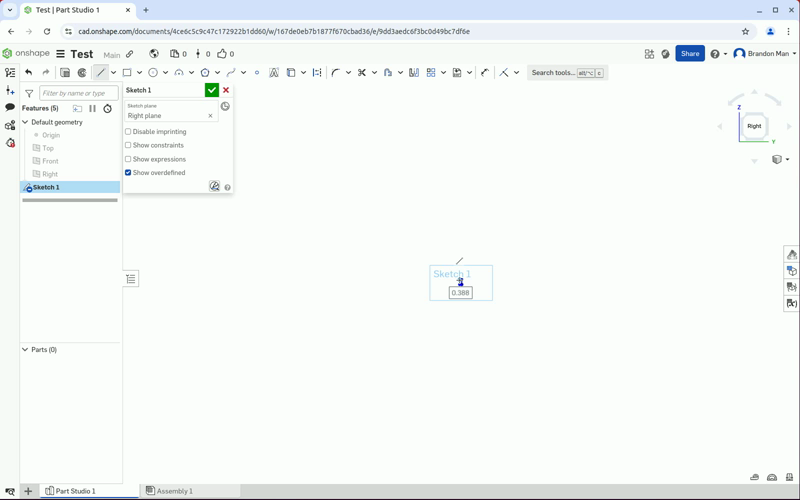
key_up(shift)
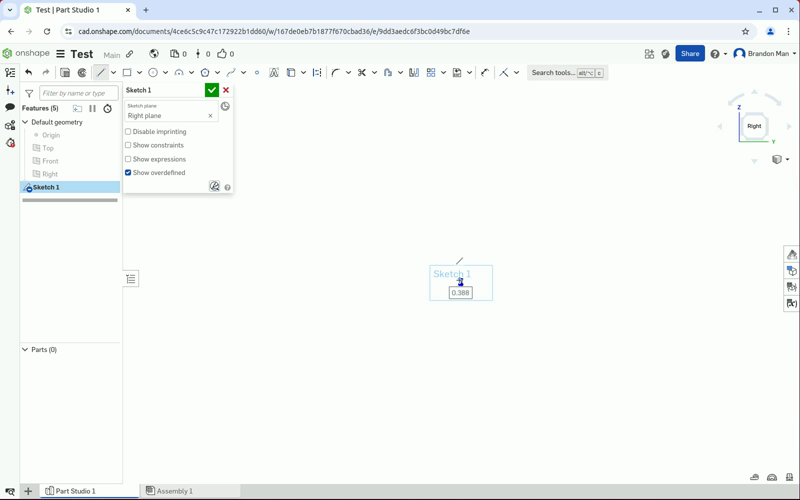
mouse_move(489, 279)
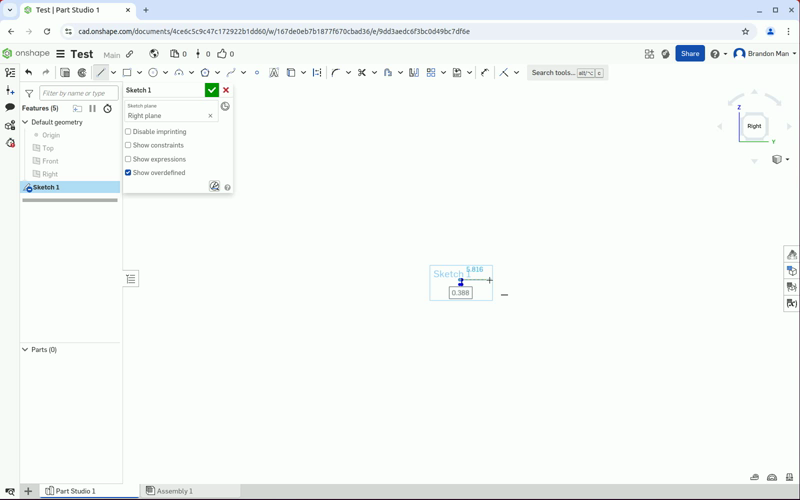
key_down(shift)
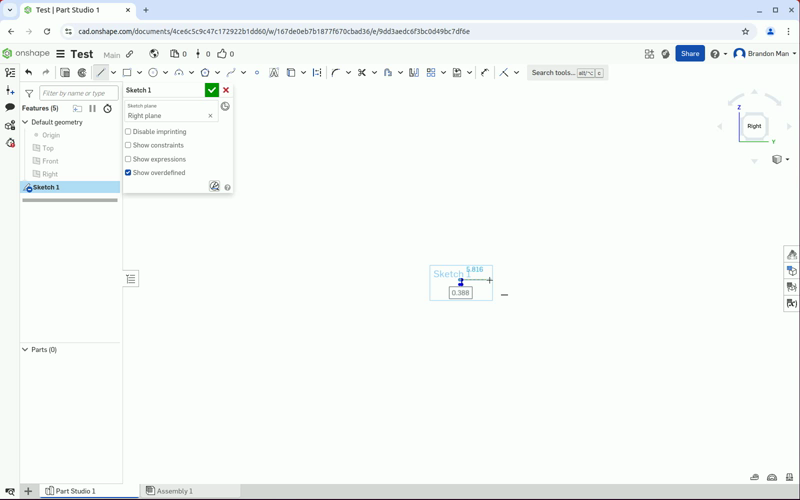
mouse_move(459, 284)
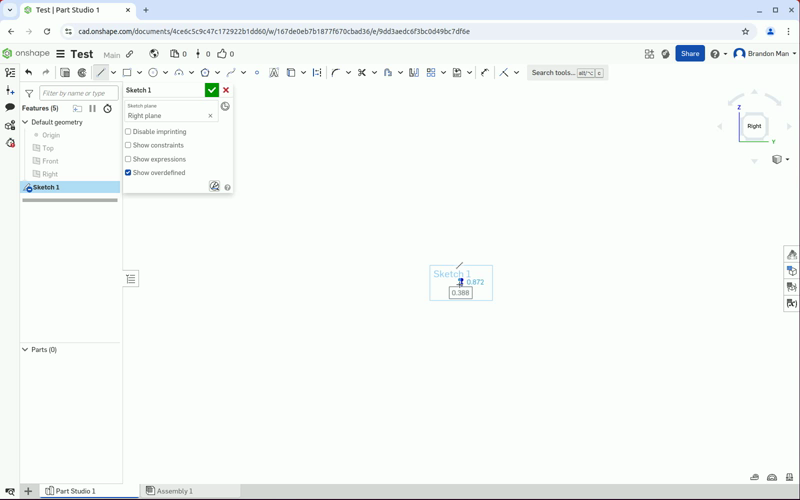
scroll(6)
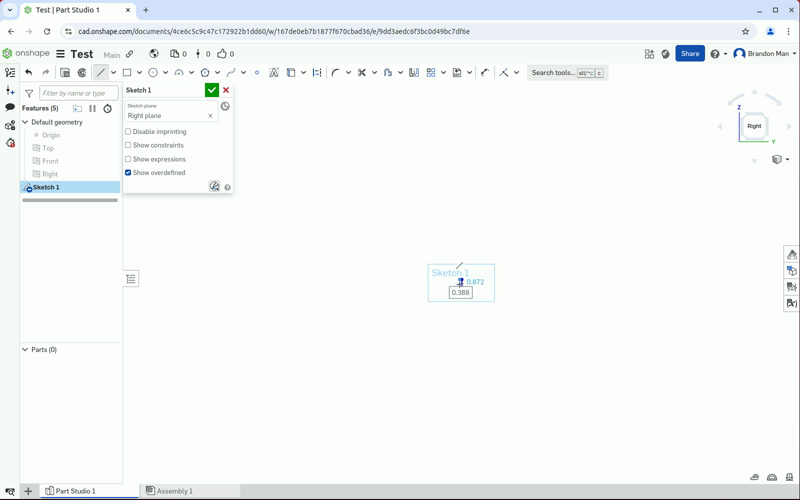
scroll(6)
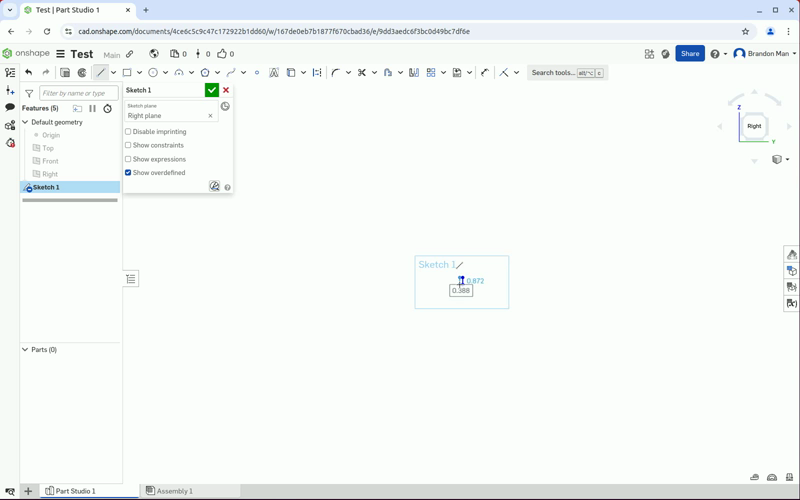
scroll(6)
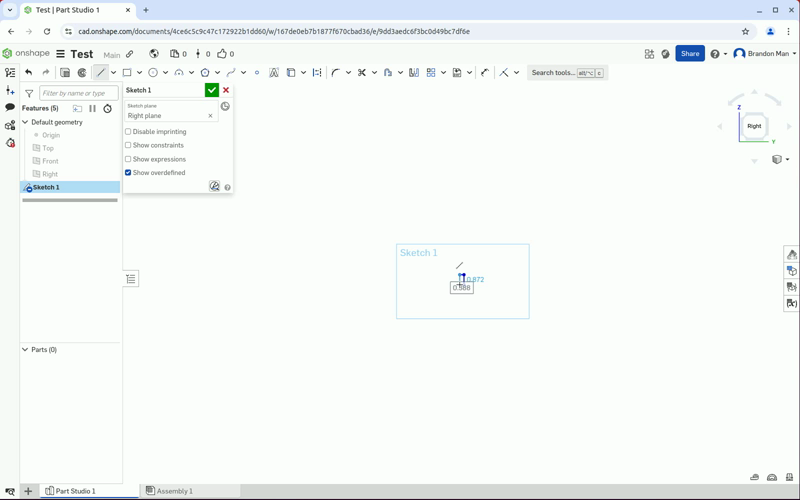
scroll(6)
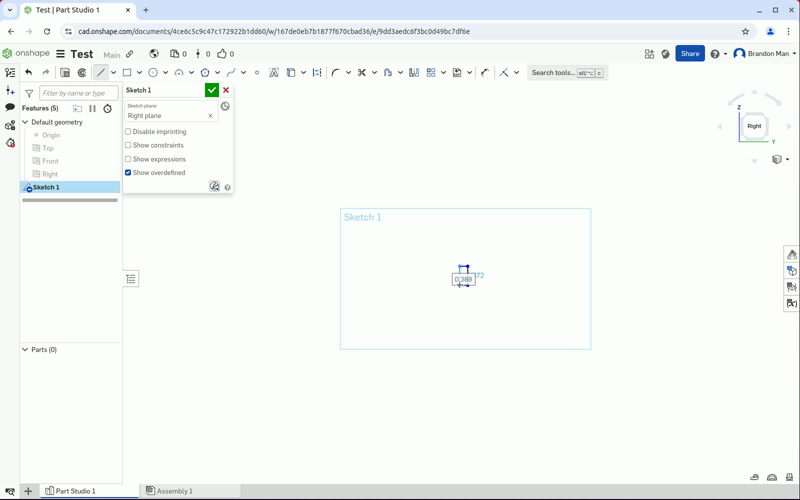
scroll(6)
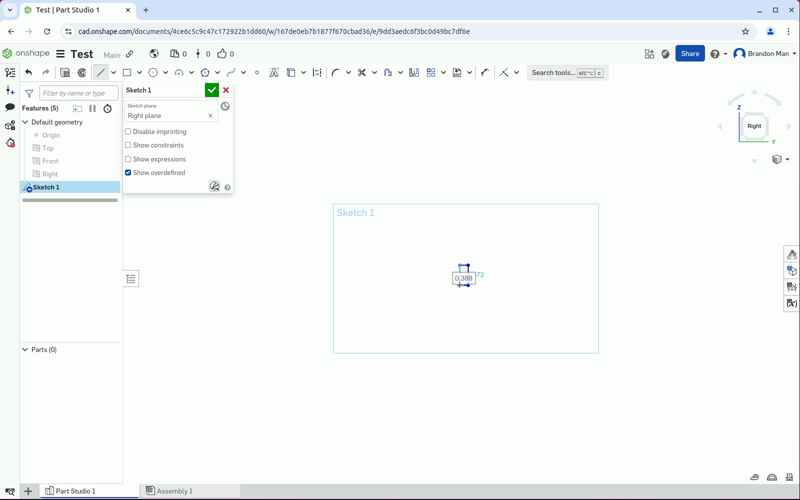
scroll(6)
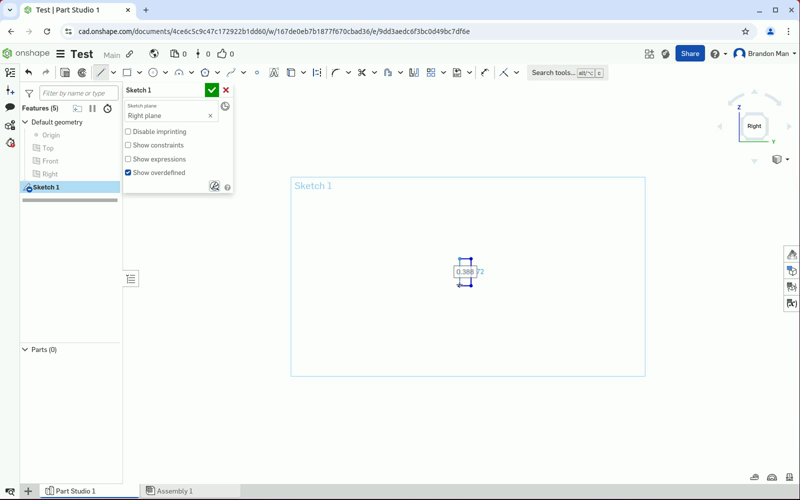
scroll(6)
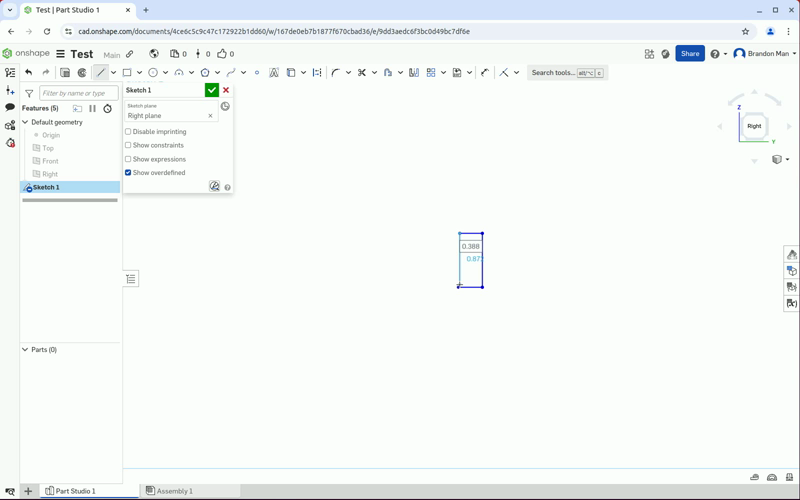
key_up(shift)
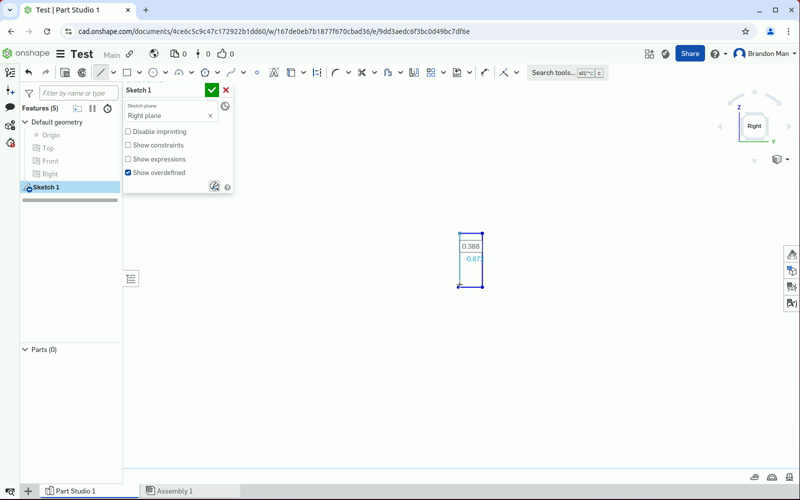
click(459, 284)
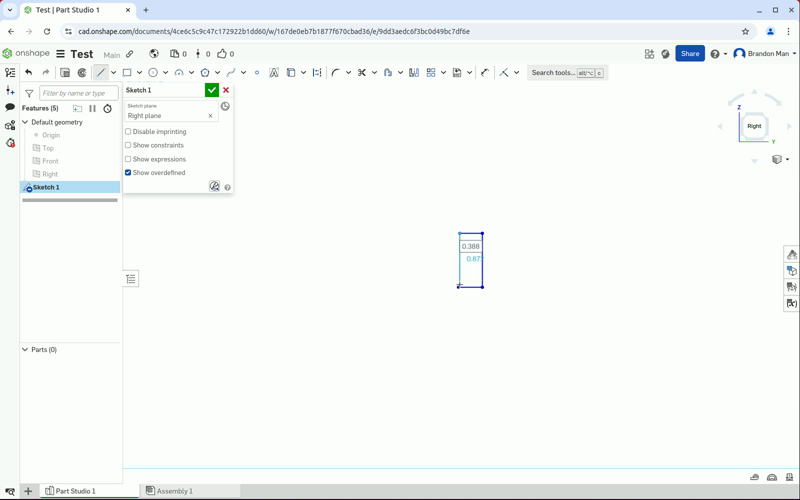
scroll(-6)
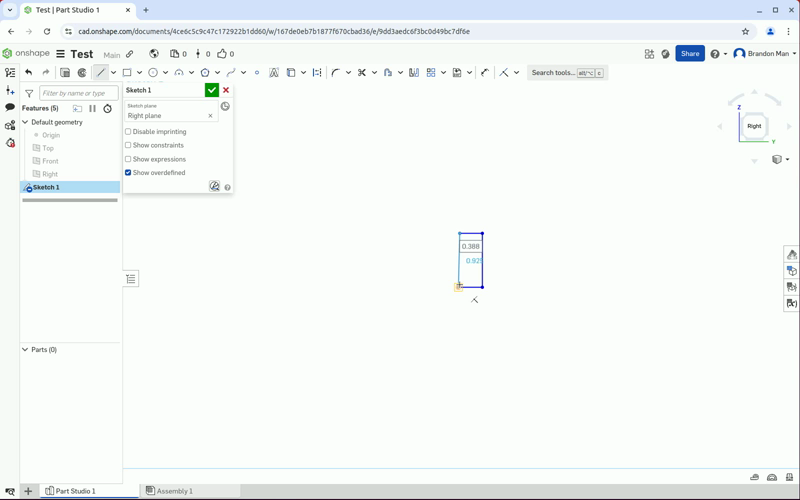
scroll(-6)
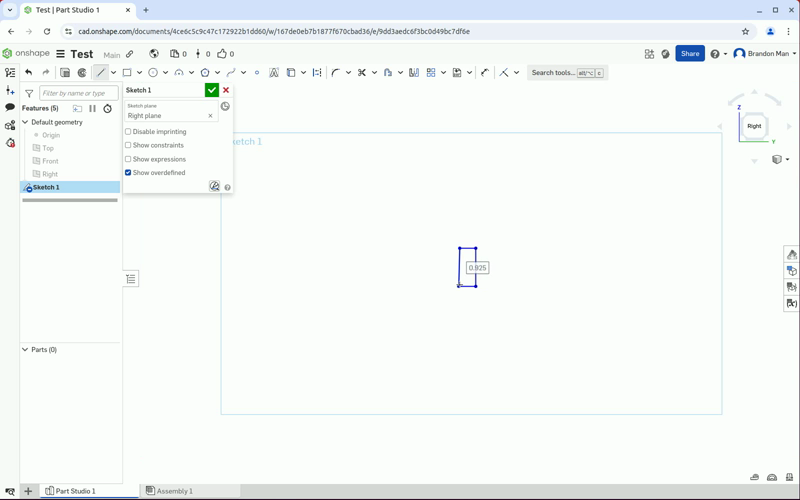
scroll(-6)
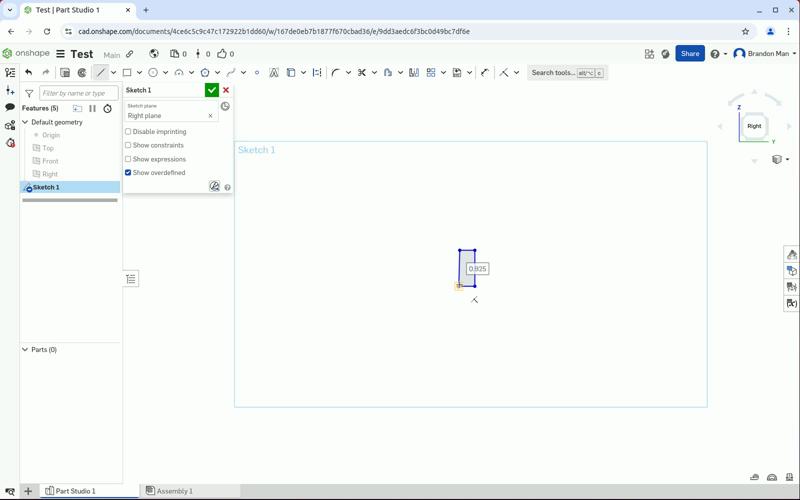
scroll(-6)
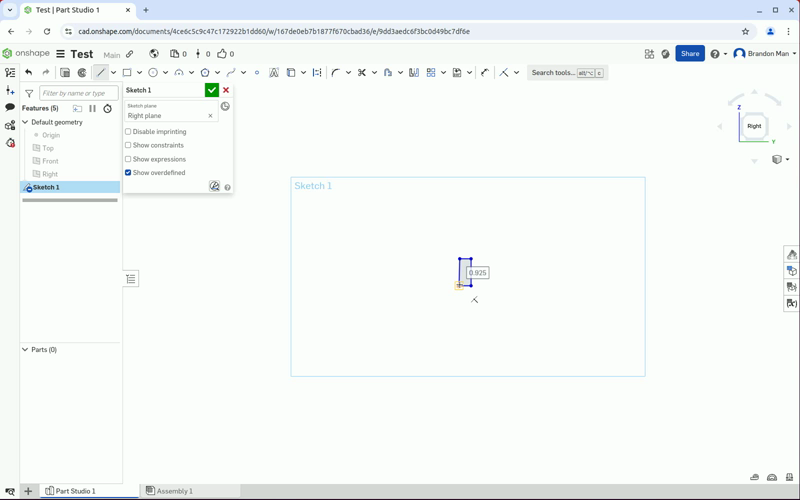
scroll(-6)
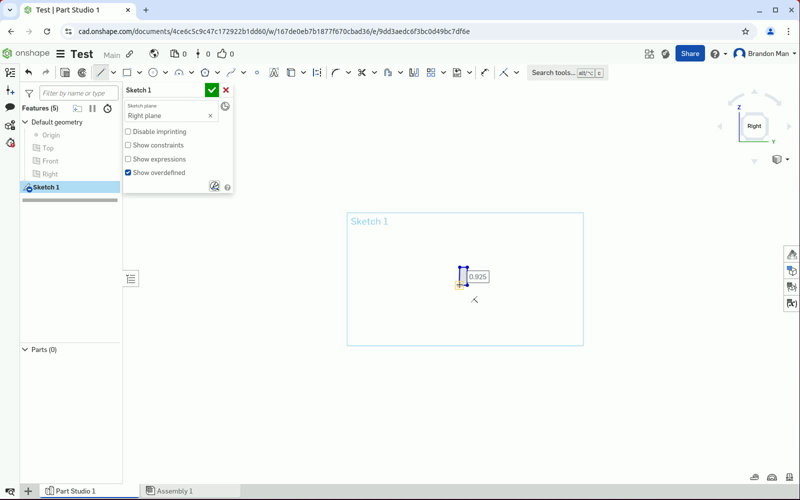
scroll(-6)
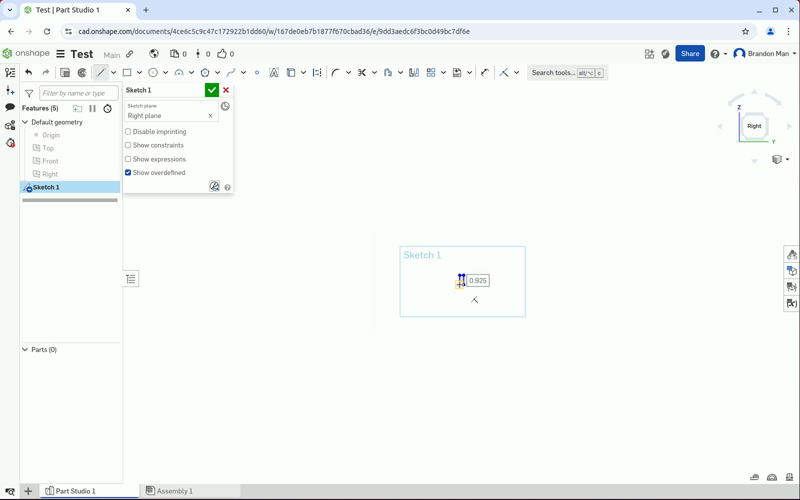
scroll(-6)
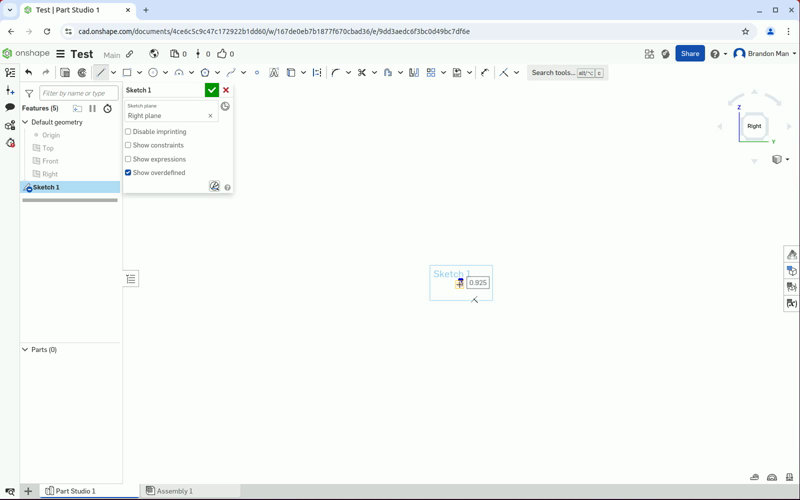
key(esc)
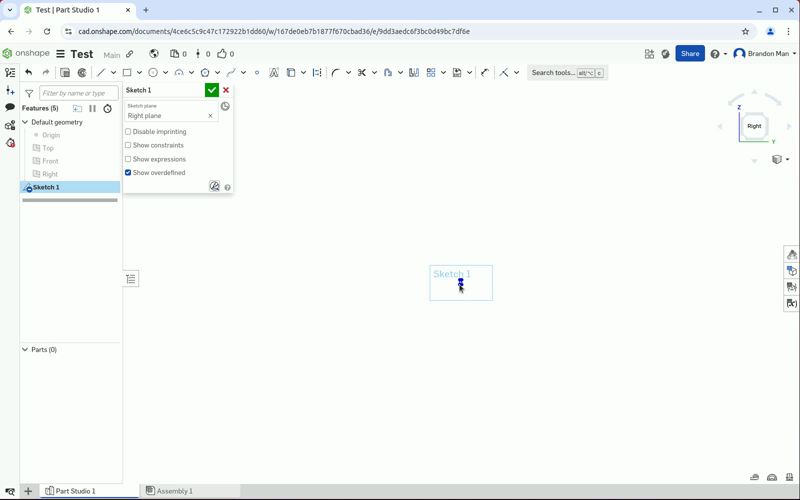
mouse_move(461, 280)
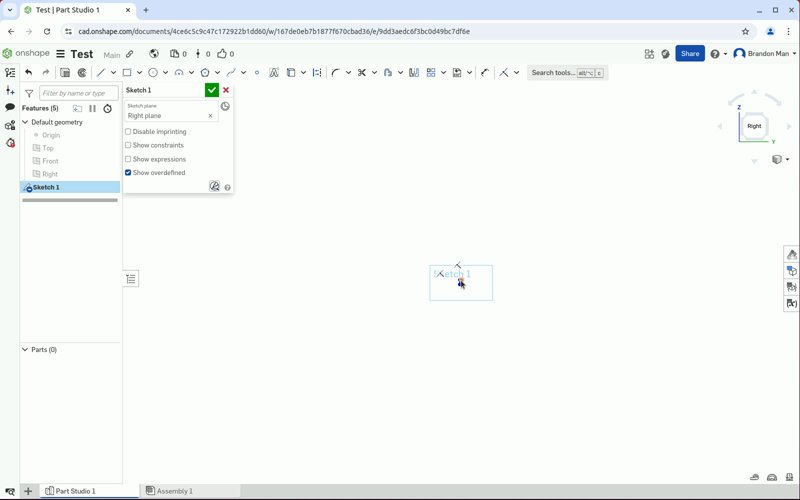
scroll(6)
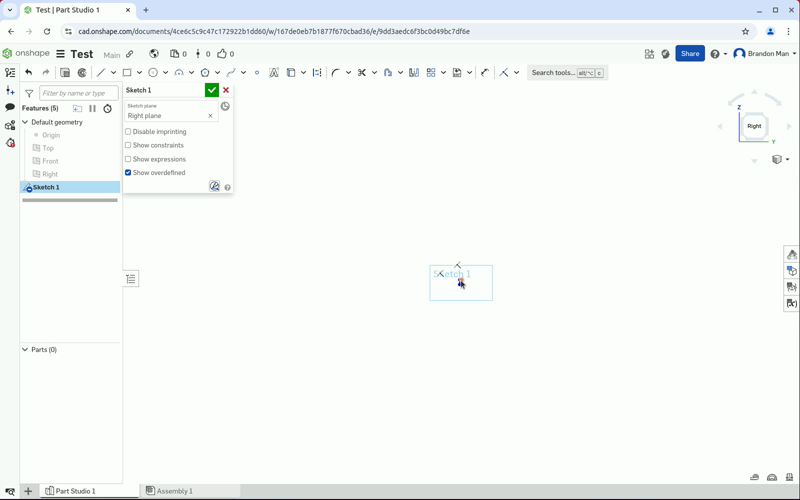
scroll(6)
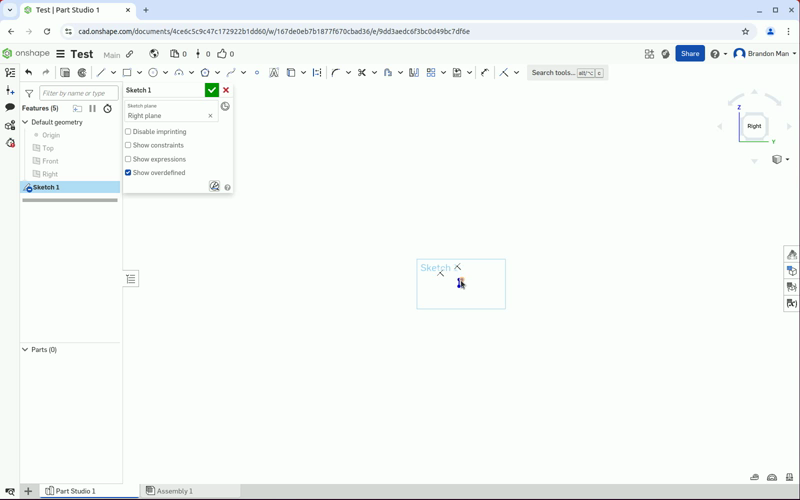
scroll(6)
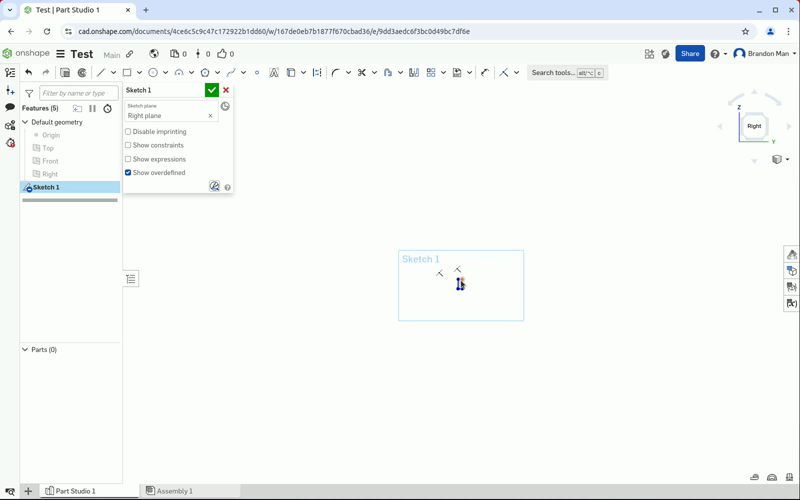
scroll(6)
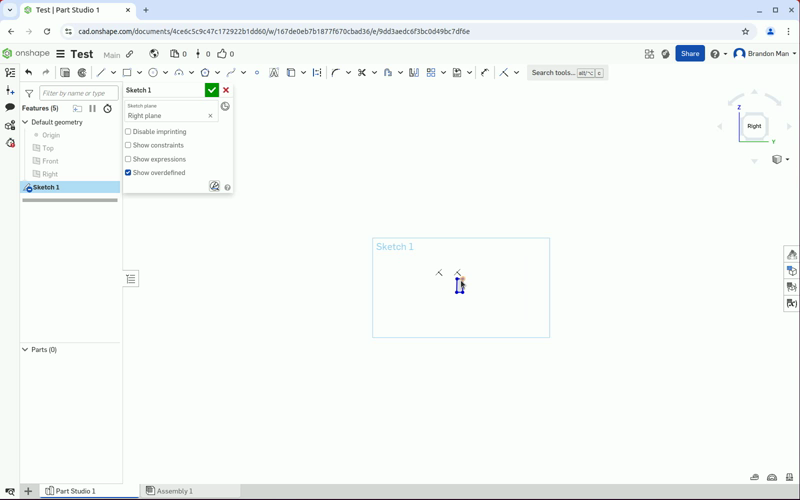
scroll(6)
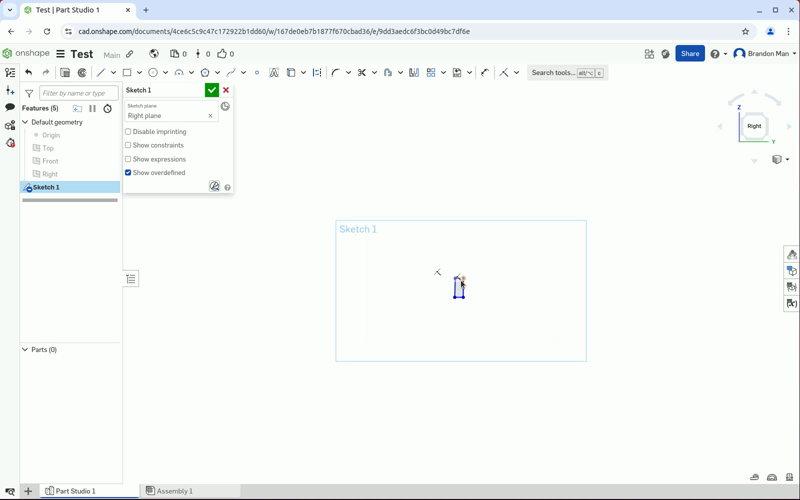
scroll(6)
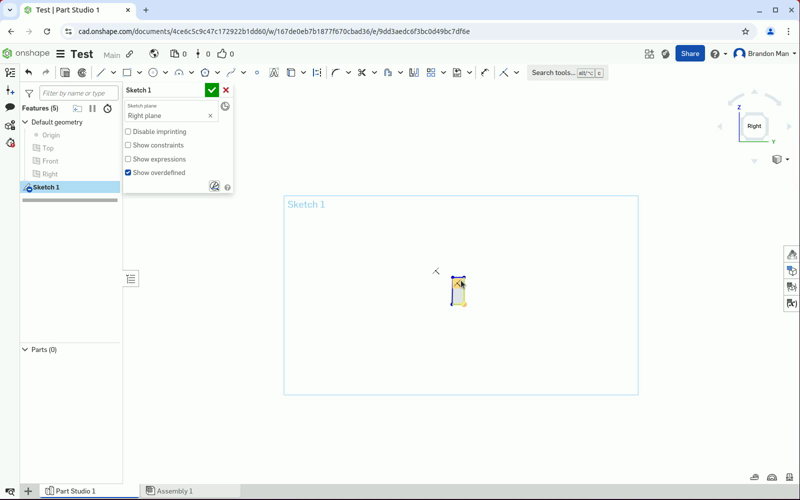
scroll(6)
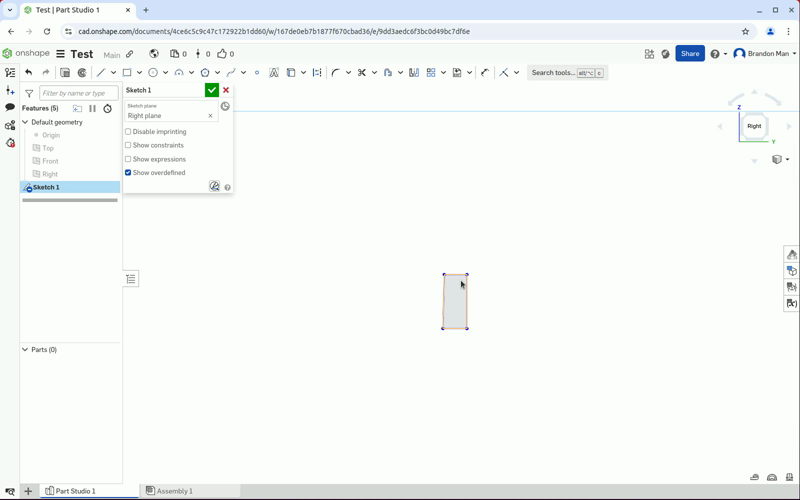
click(461, 280)
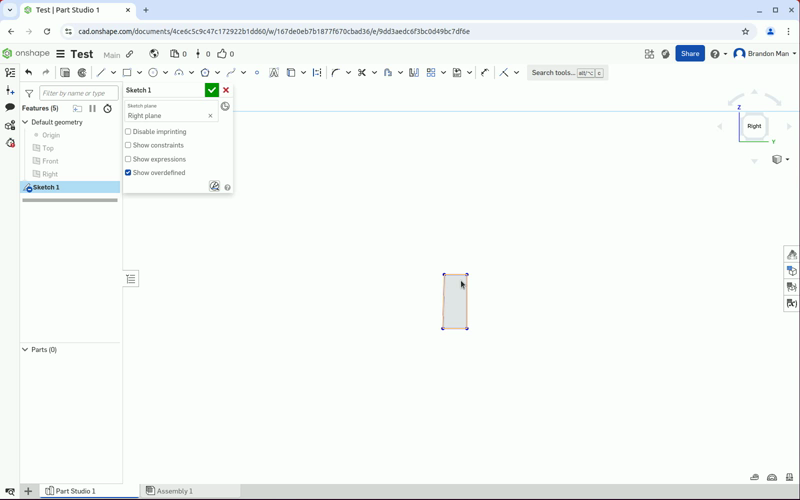
scroll(-6)
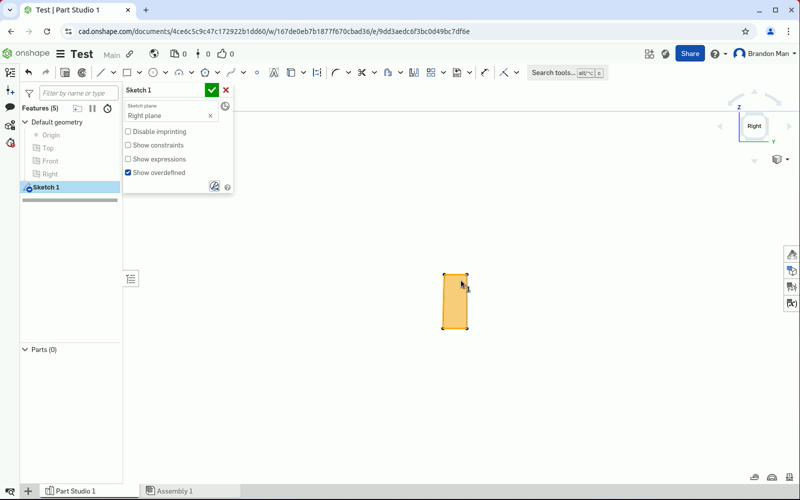
scroll(-6)
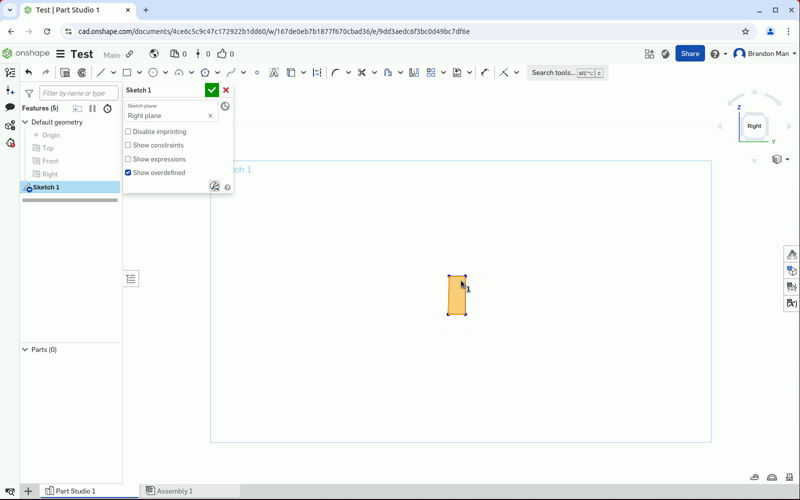
scroll(-6)
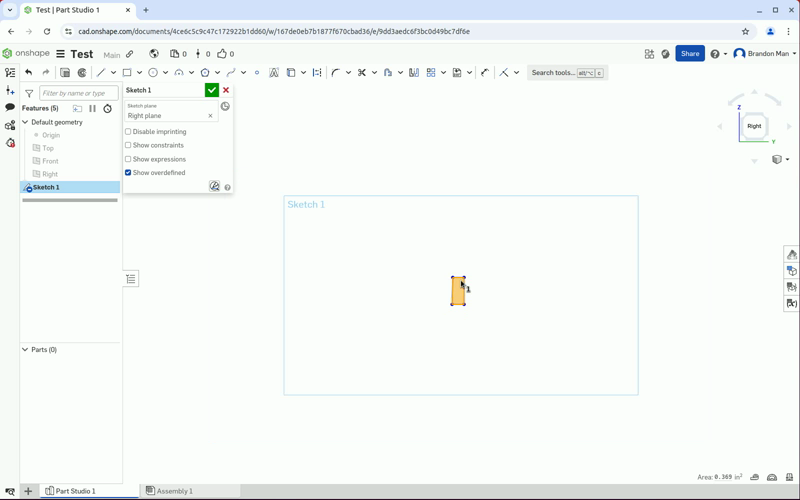
scroll(-6)
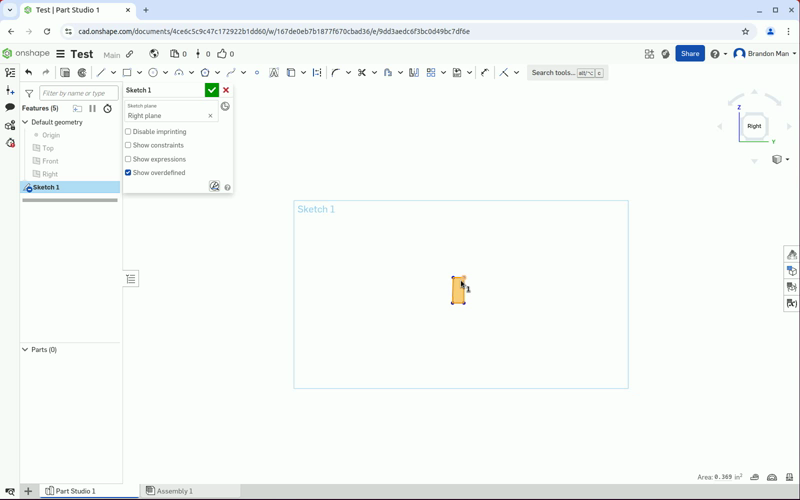
scroll(-6)
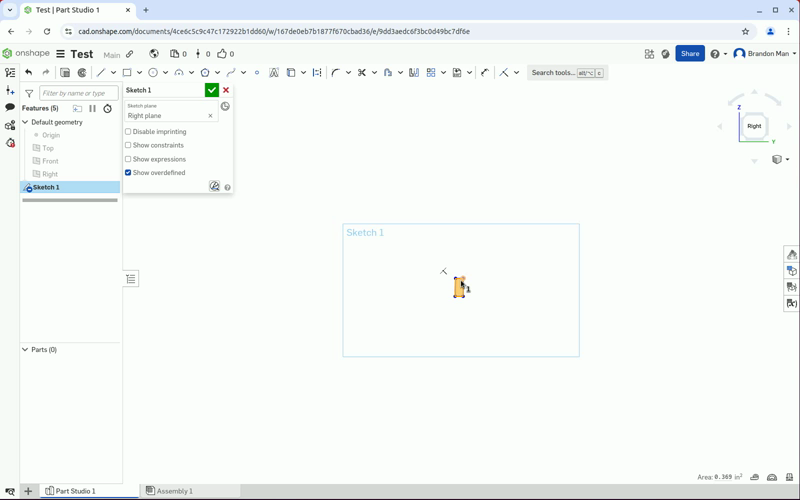
scroll(-6)
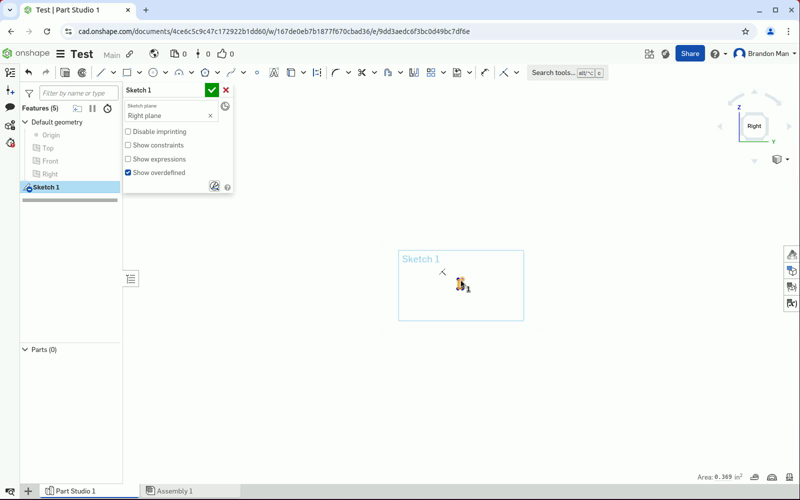
scroll(-6)
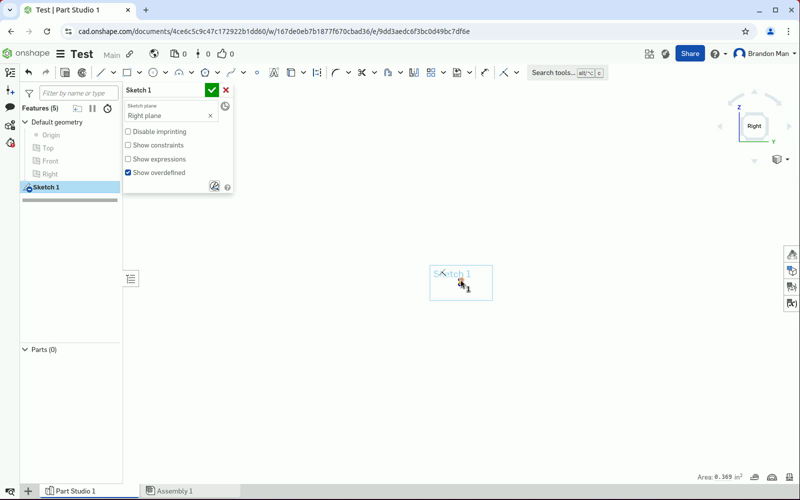
mouse_move(73, 352)
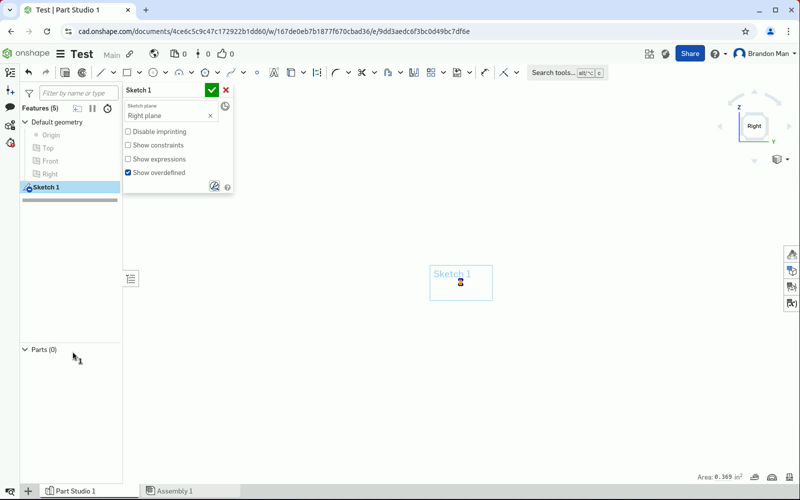
key(shift+y)
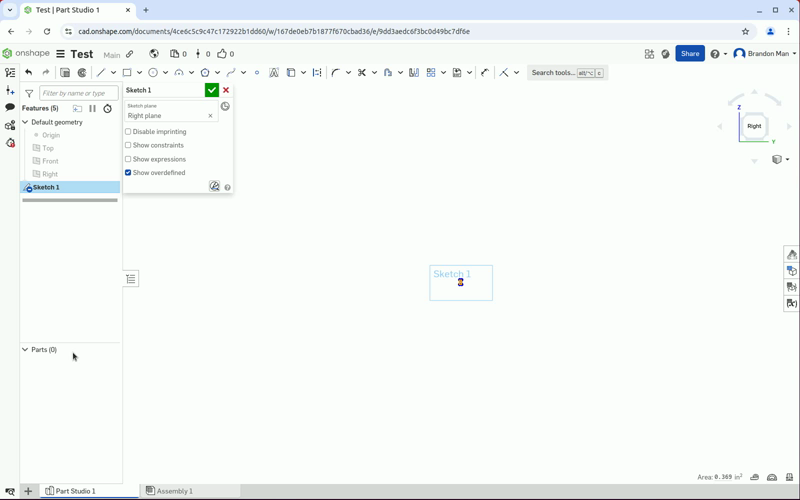
key(shift+e)
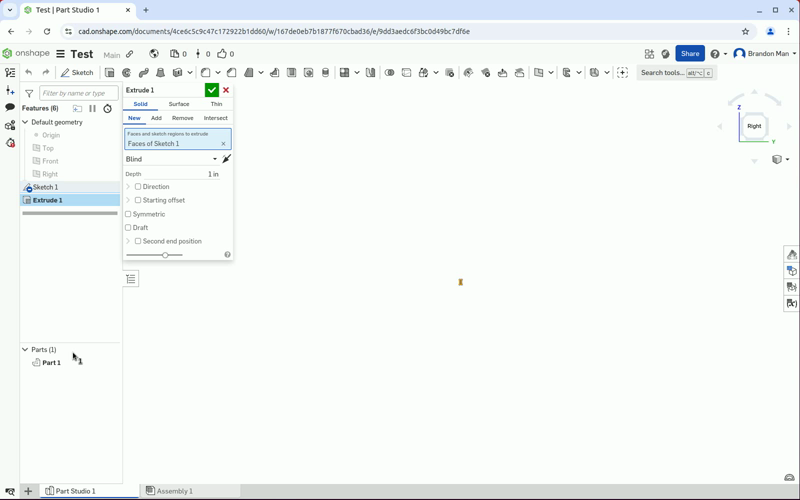
mouse_move(143, 106)
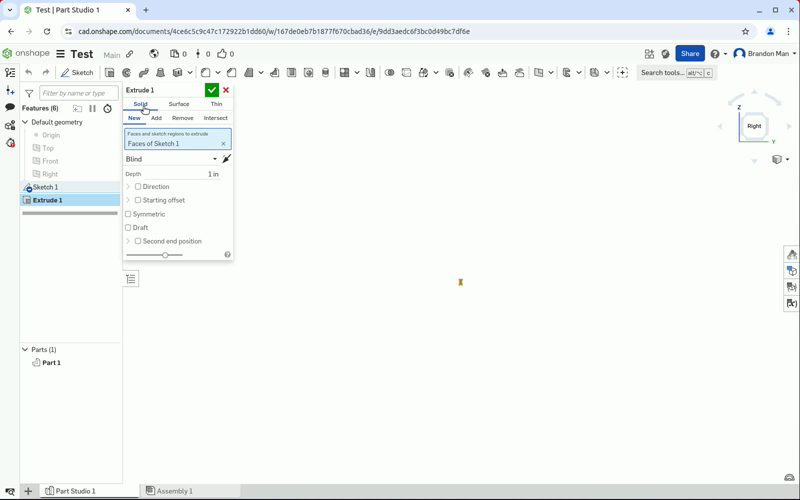
click(143, 106)
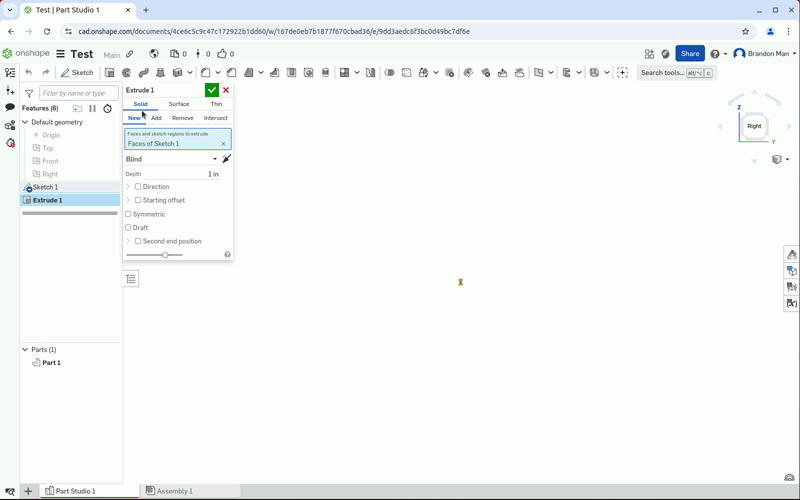
mouse_move(137, 120)
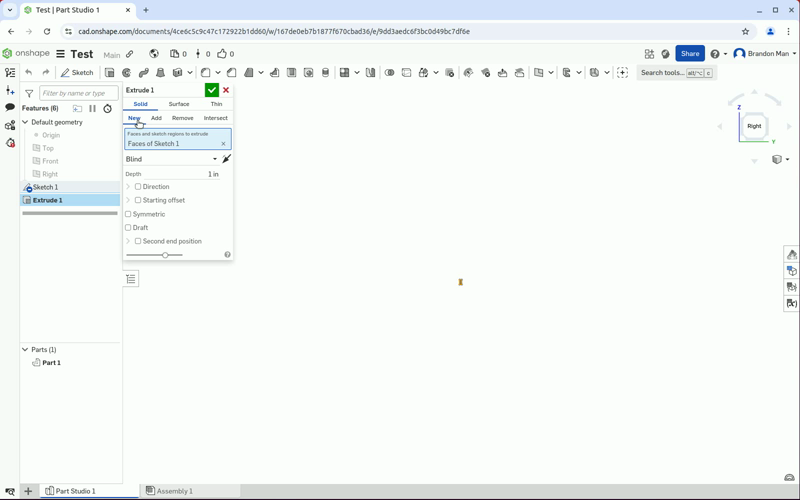
click(137, 120)
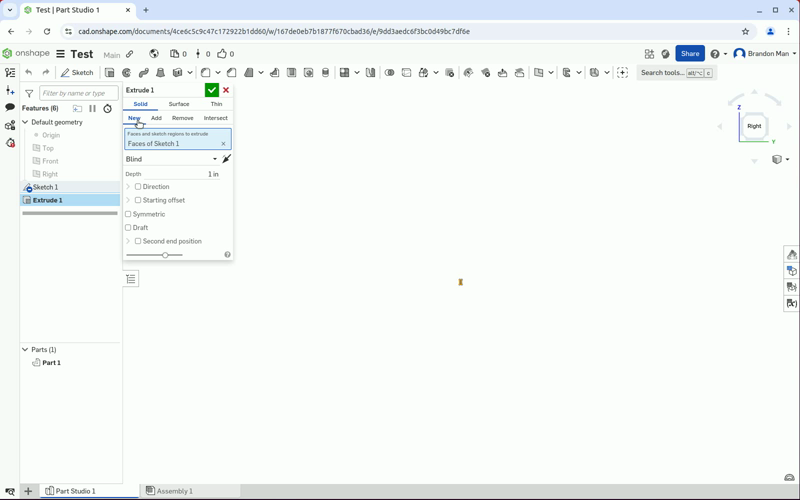
key(tab, 4)
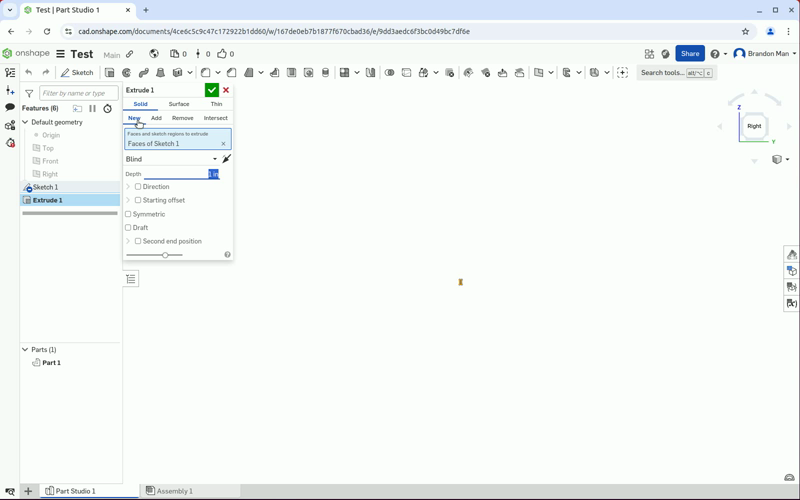
text(23.108)
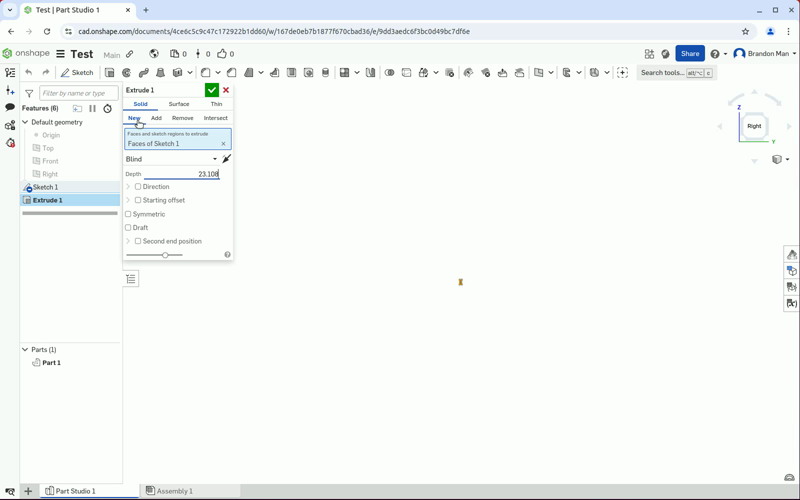
key(enter)
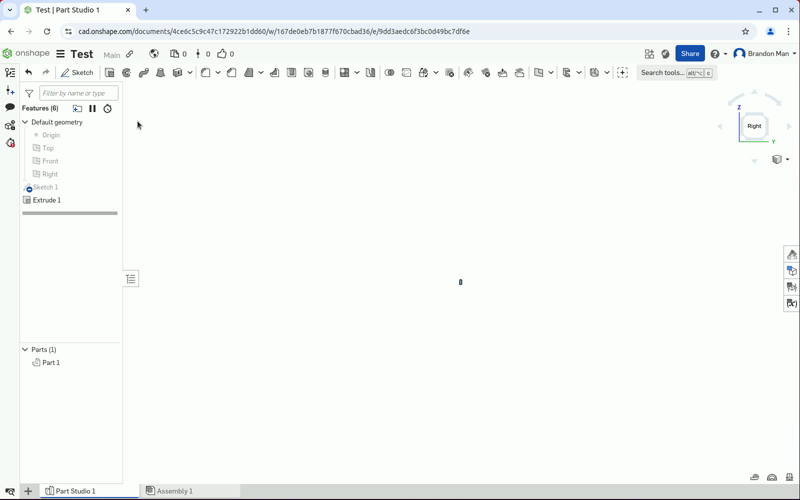
key(shift+h)
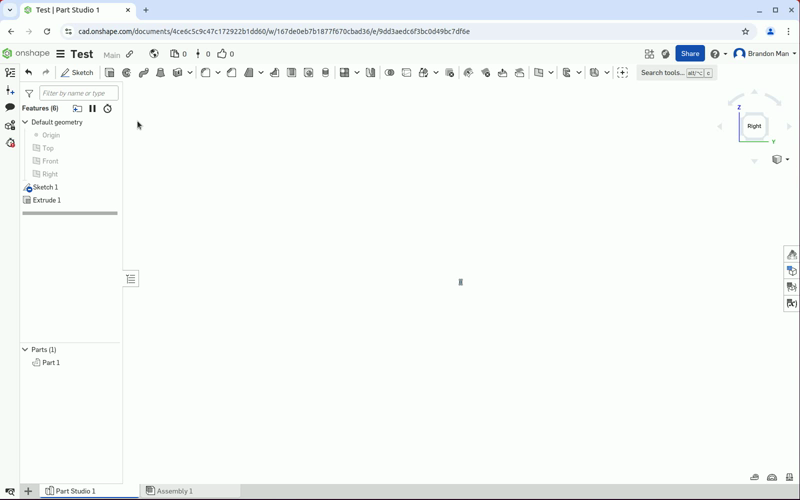
key(shift+h)
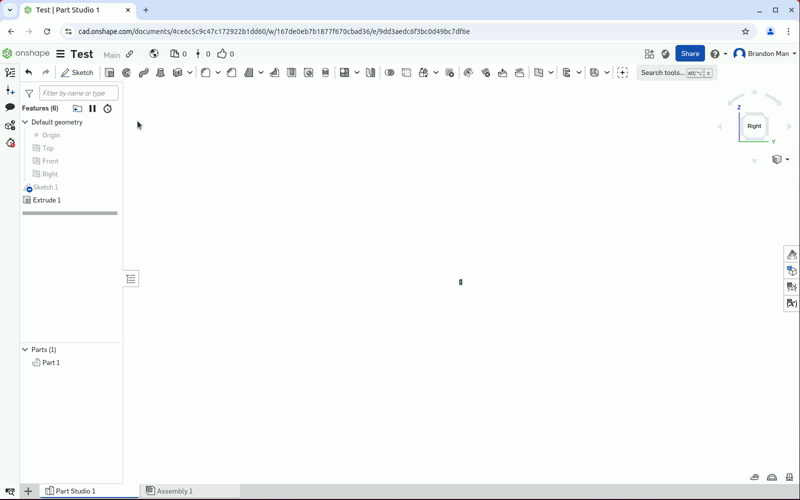
mouse_move(73, 189)
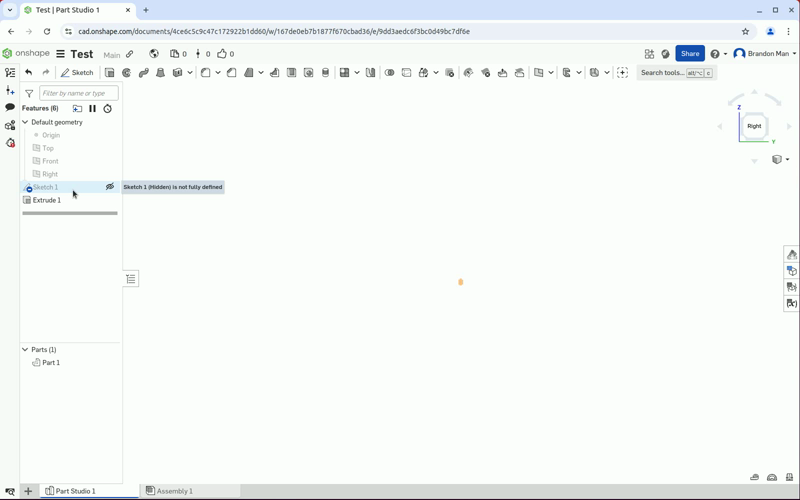
click(73, 189)
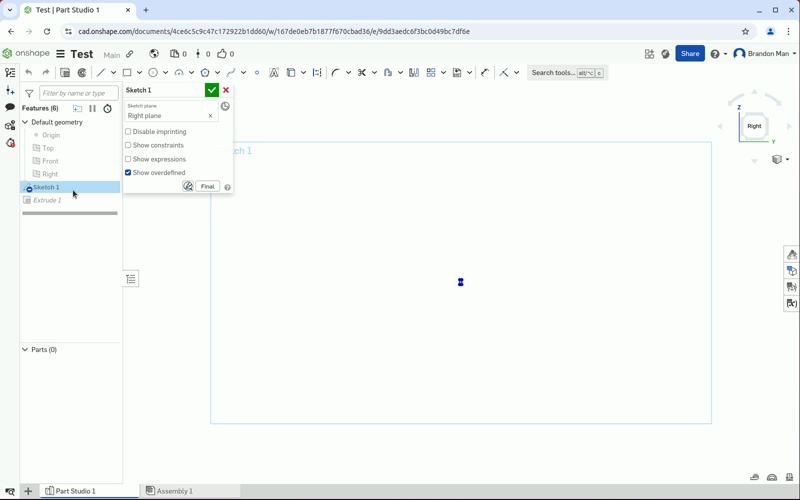
mouse_move(229, 92)
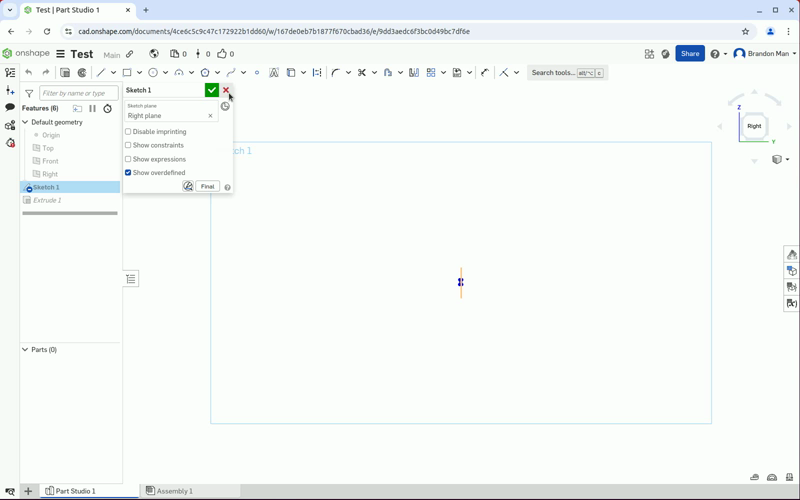
click(229, 92)
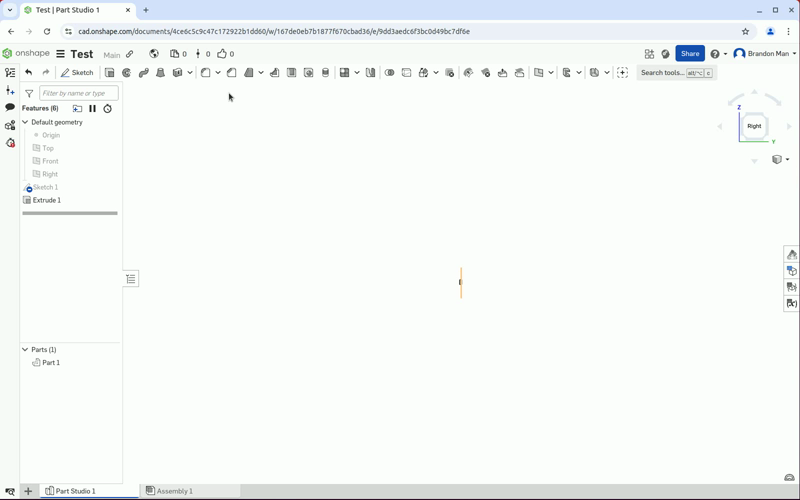
mouse_move(73, 352)
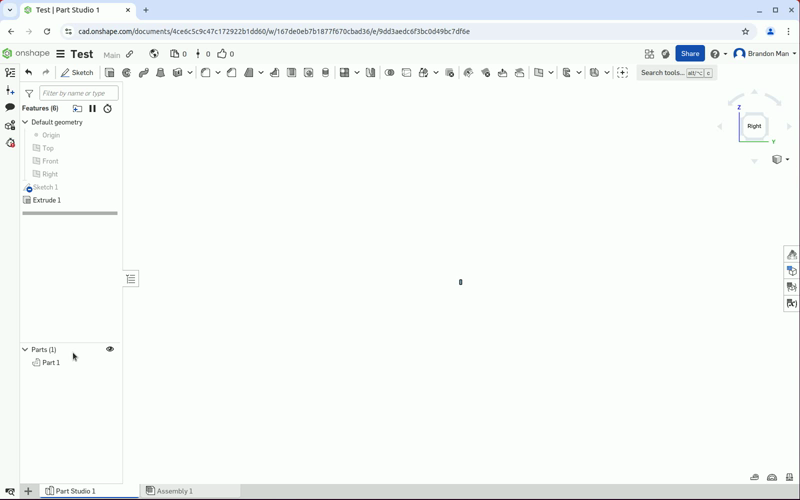
key(y)
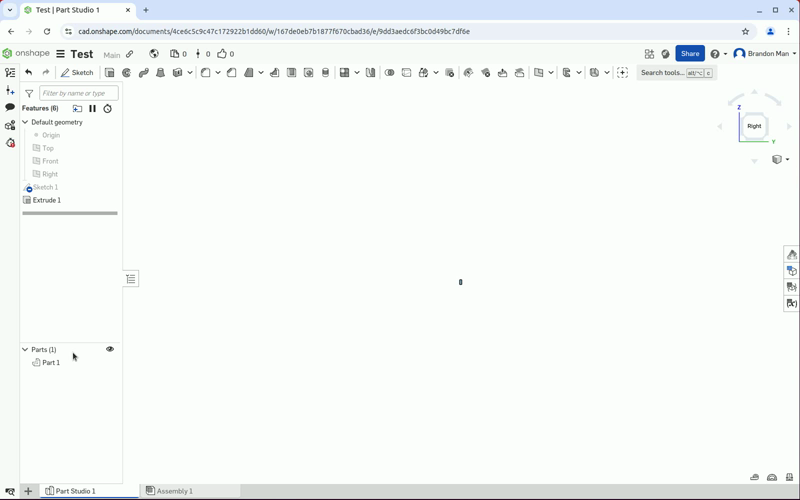
key(shift+p)
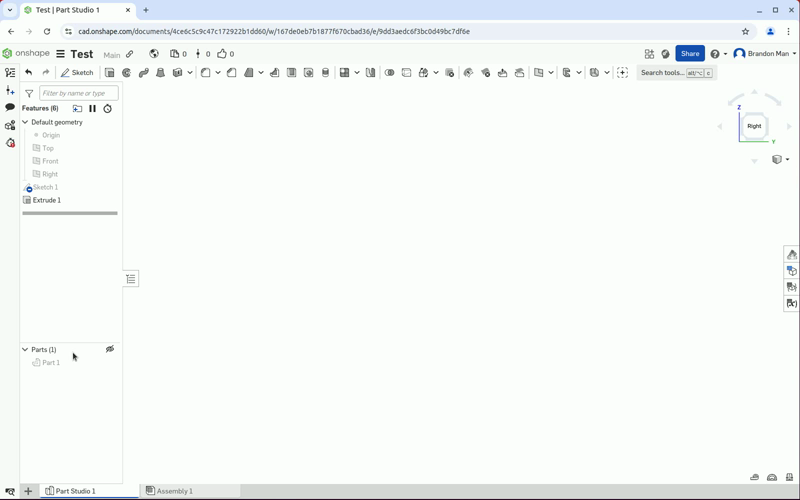
key(space)
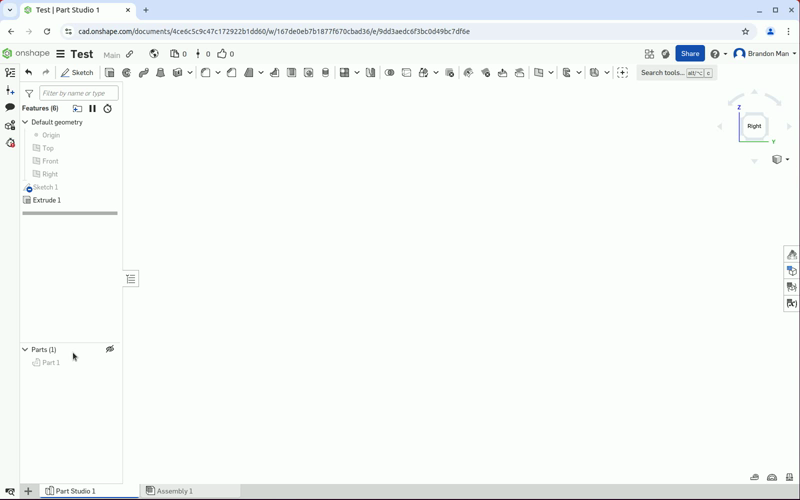
key_down(shift)
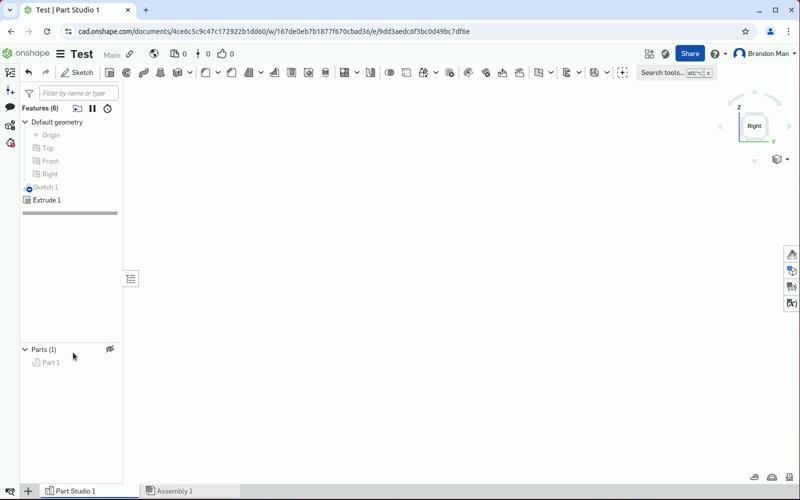
key(right)
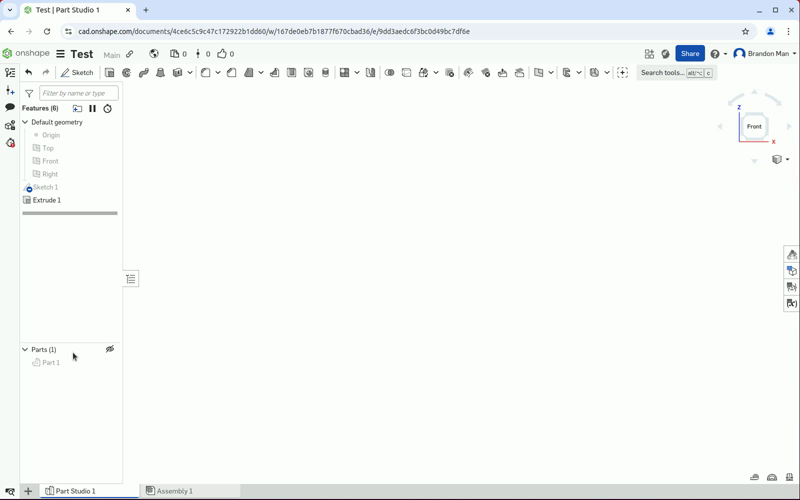
key_up(shift)
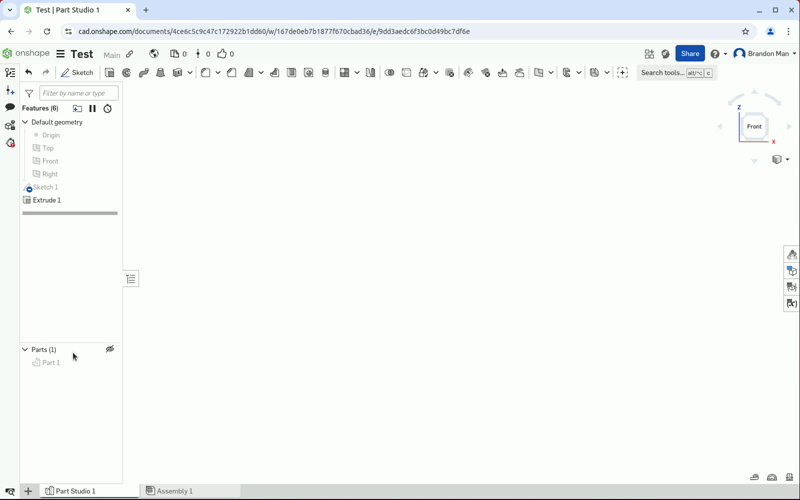
mouse_move(73, 352)
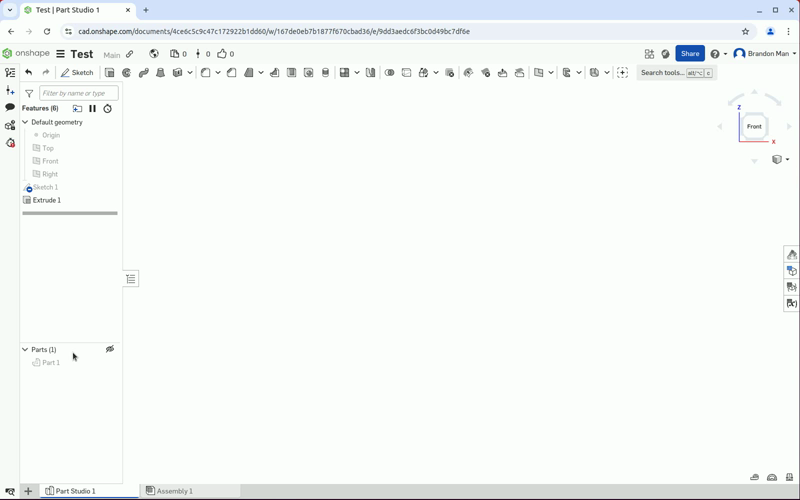
key(shift+y)
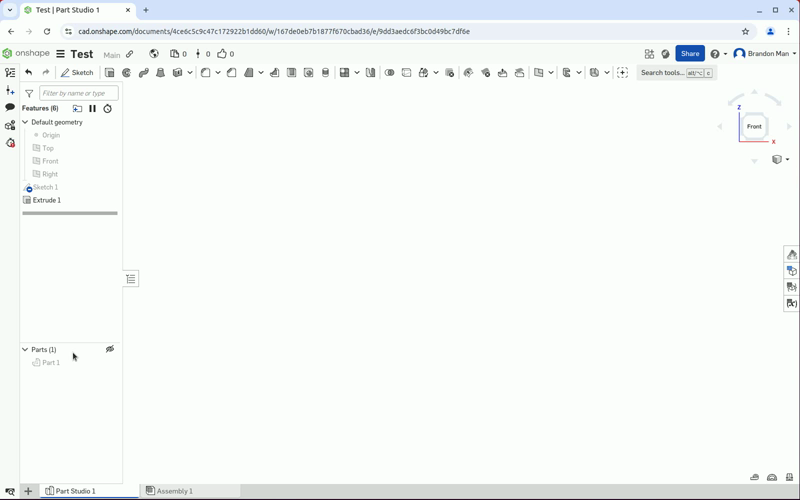
key(shift+s)
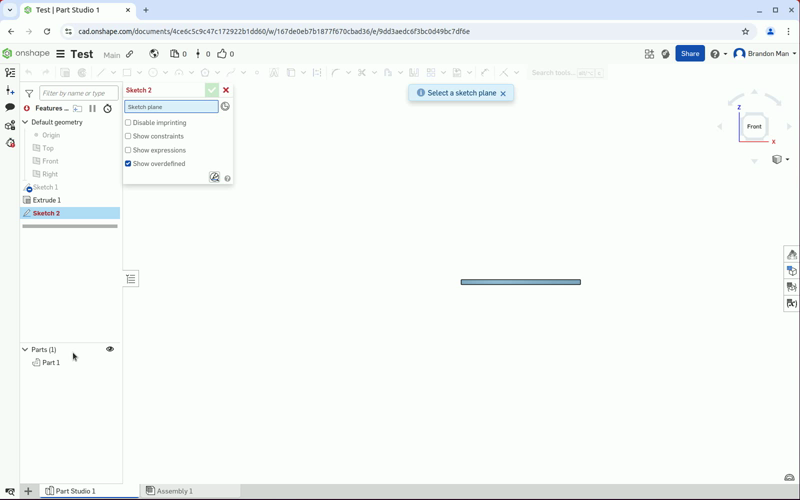
mouse_move(73, 163)
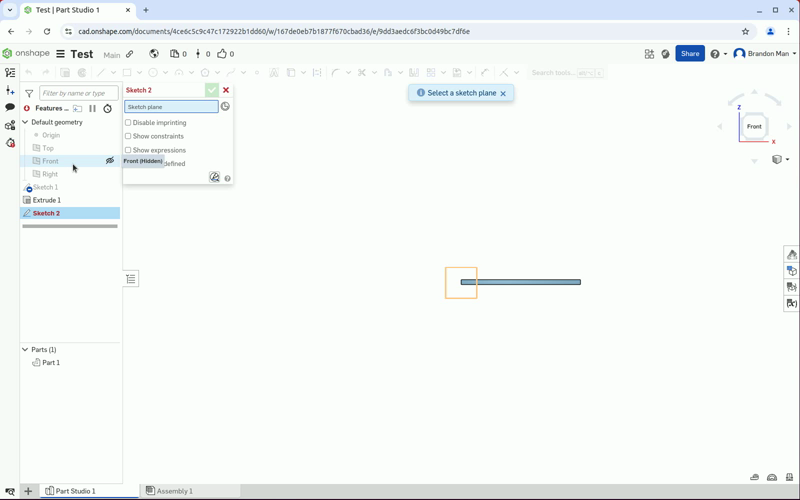
click(73, 163)
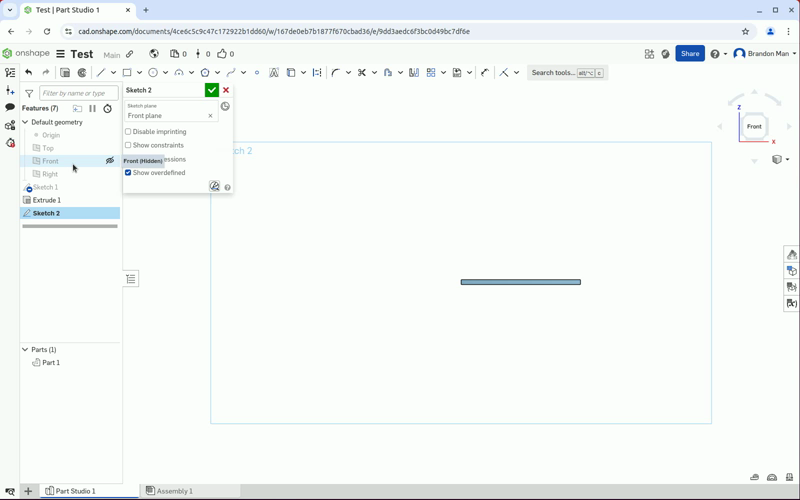
mouse_move(73, 352)
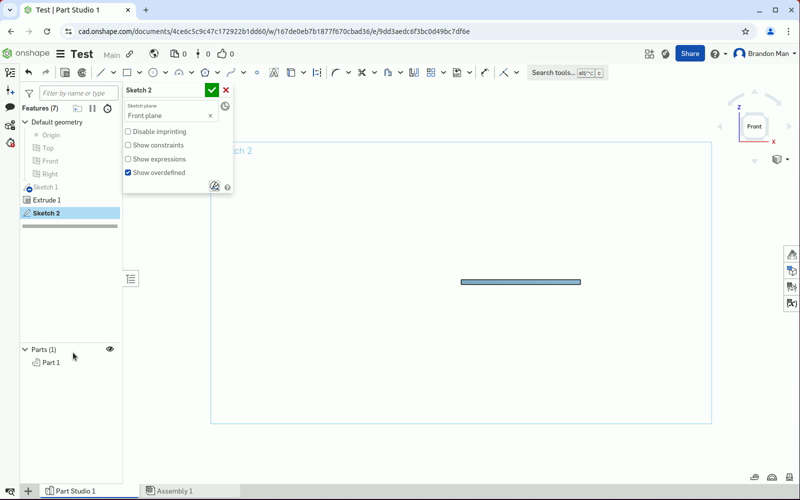
key(y)
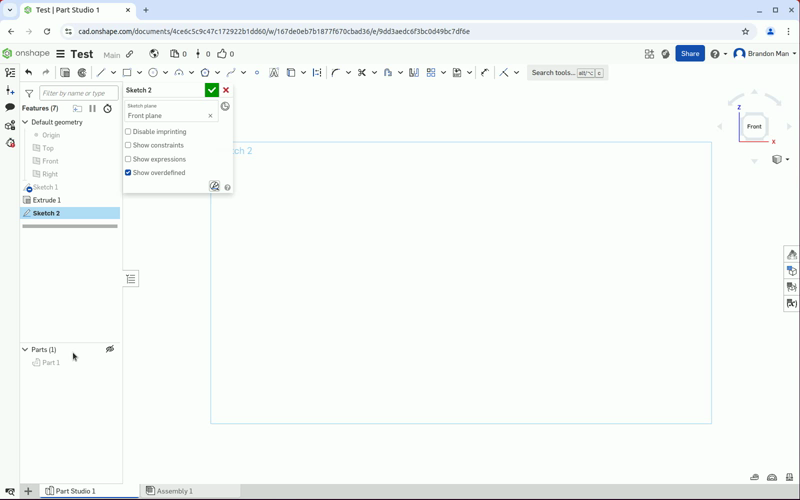
key(l)
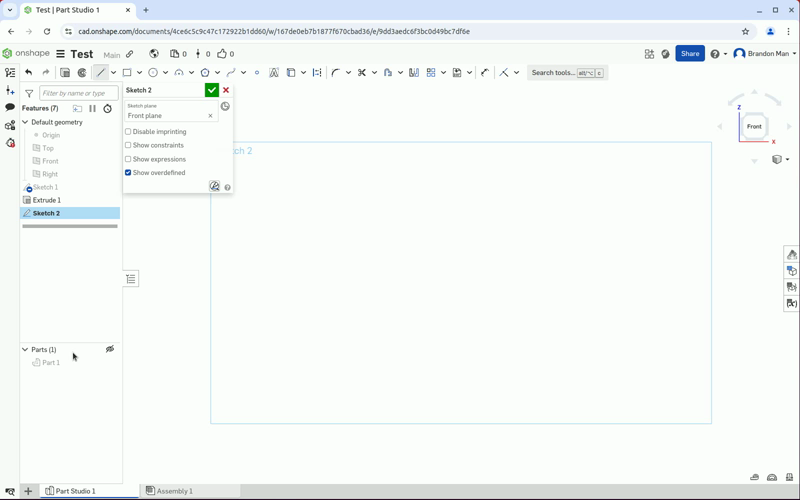
key_down(shift)
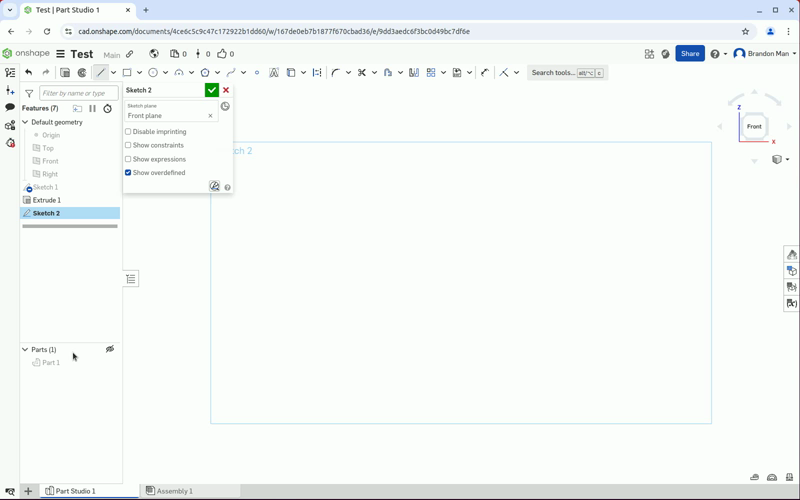
mouse_move(458, 284)
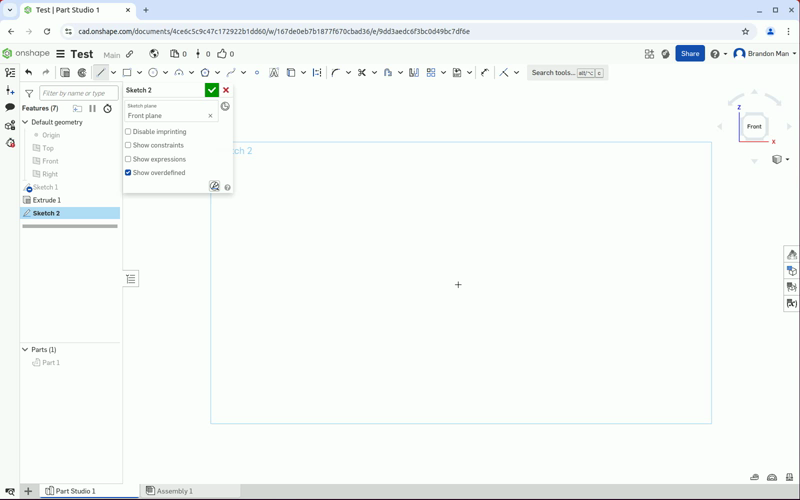
click(458, 284)
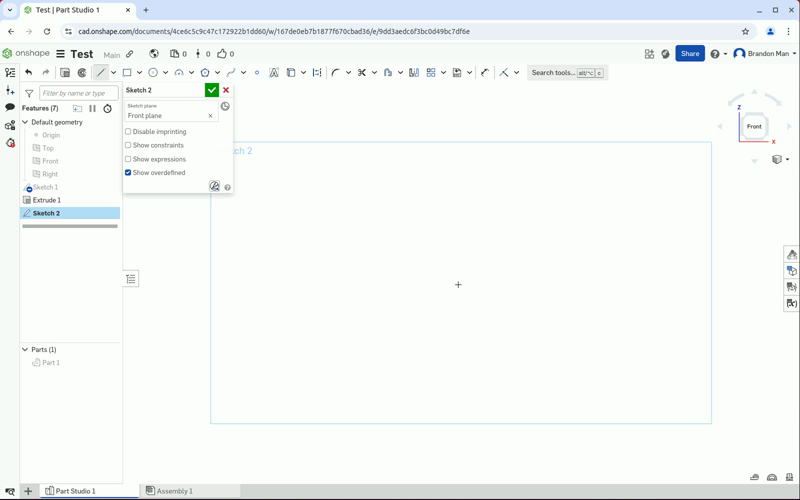
key_up(shift)
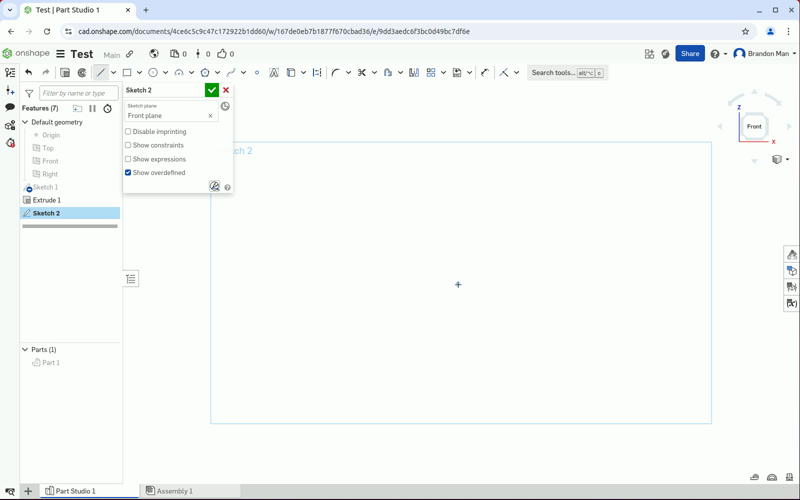
key_down(shift)
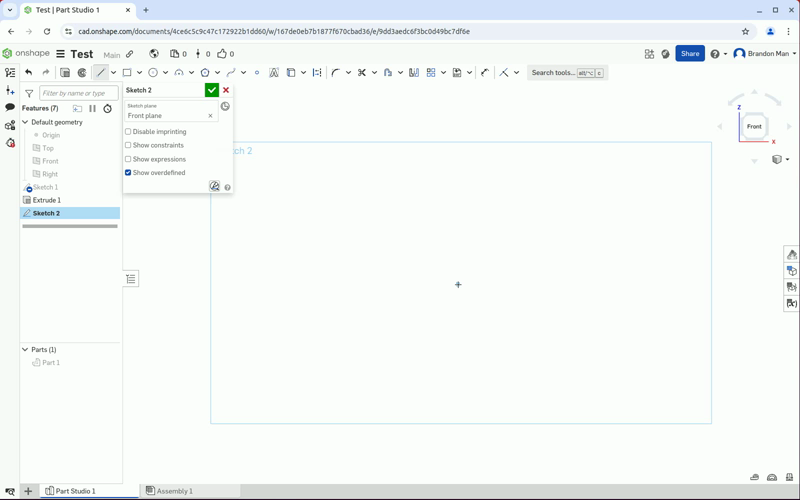
mouse_move(488, 284)
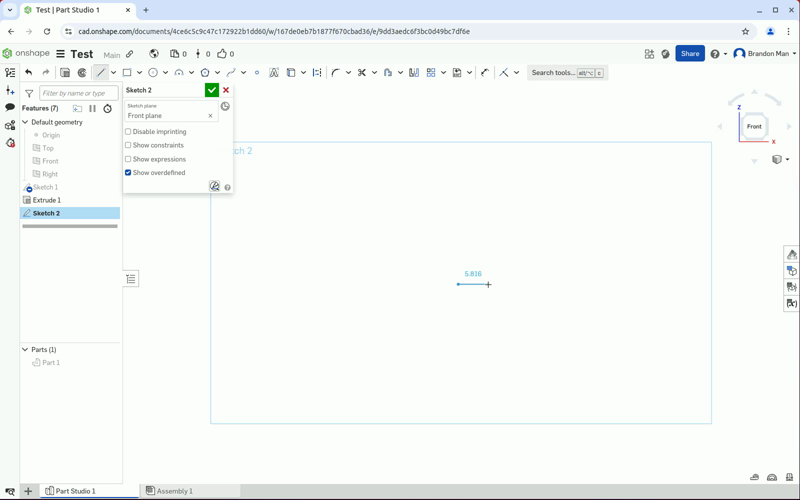
mouse_move(460, 284)
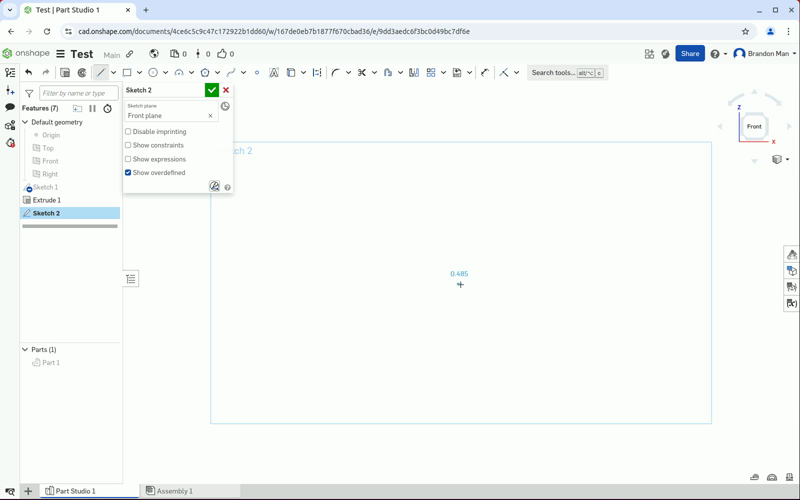
scroll(6)
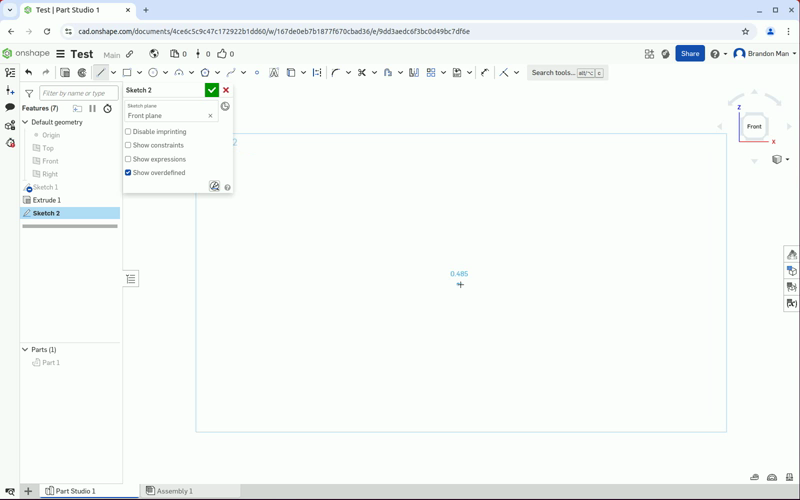
scroll(6)
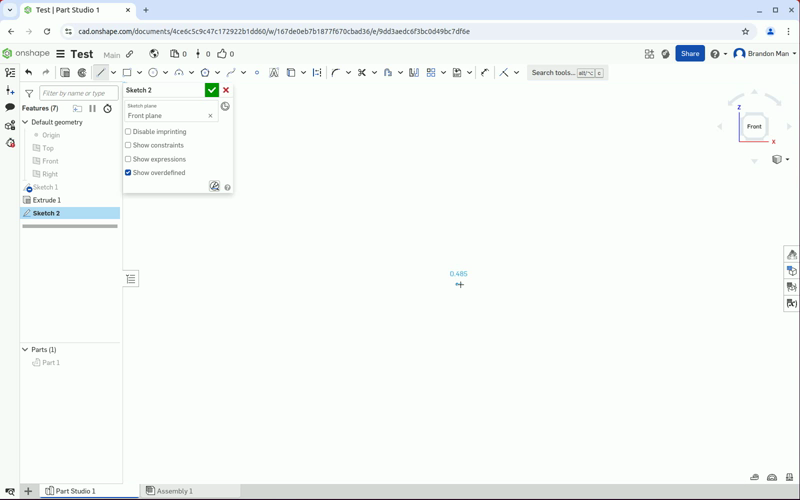
scroll(6)
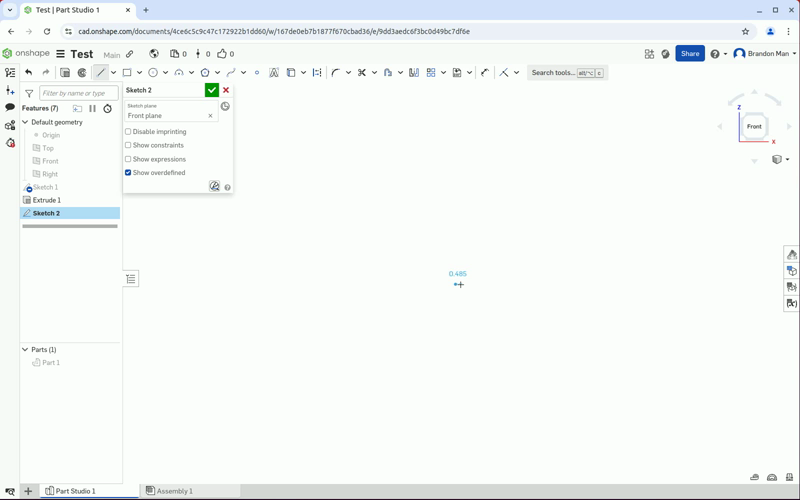
scroll(6)
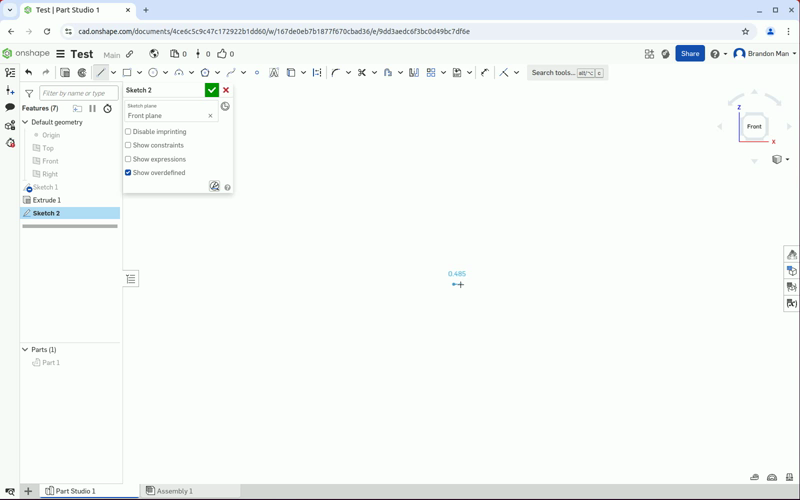
scroll(6)
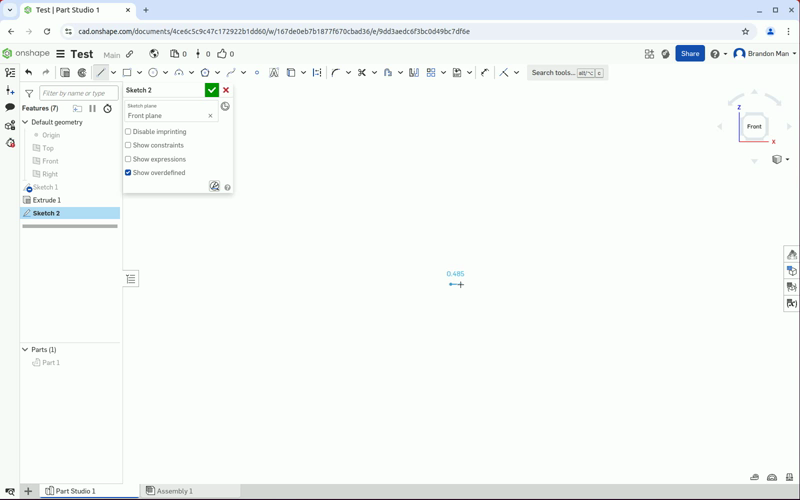
scroll(6)
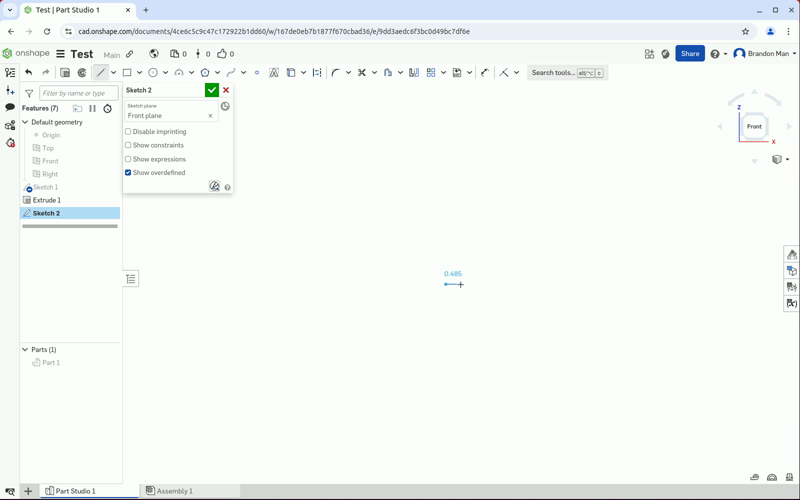
scroll(6)
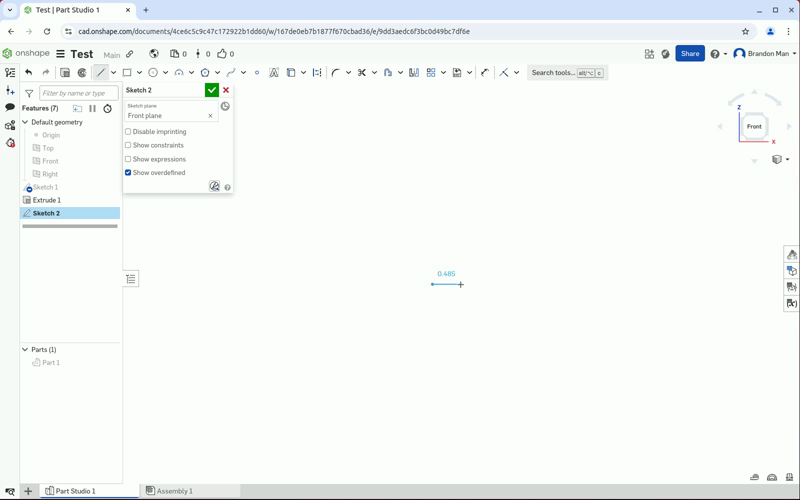
click(460, 284)
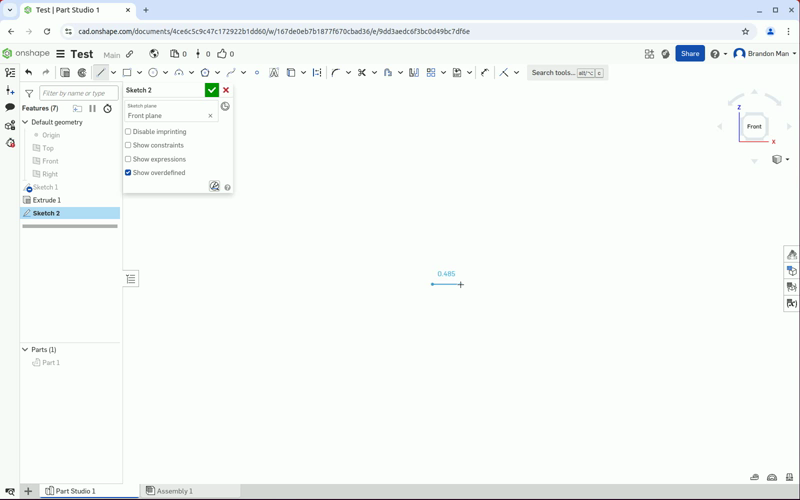
scroll(-6)
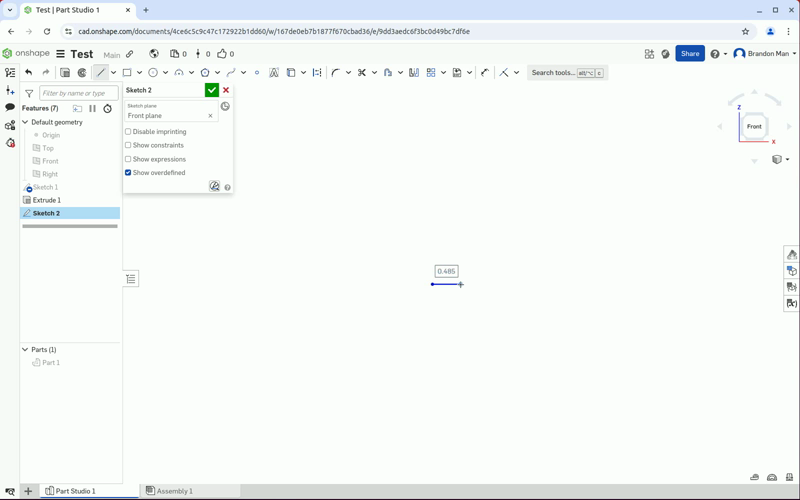
scroll(-6)
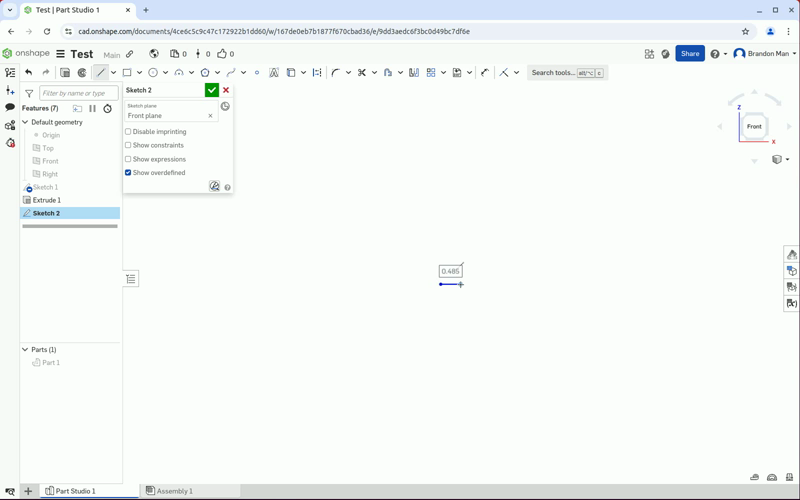
scroll(-6)
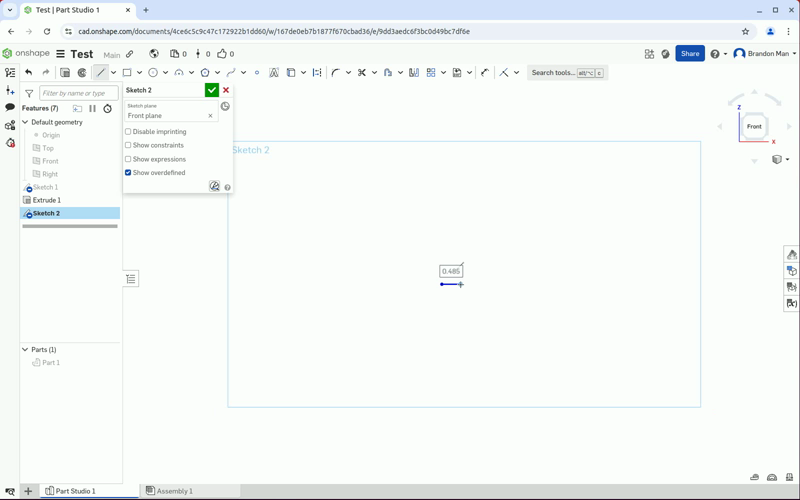
scroll(-6)
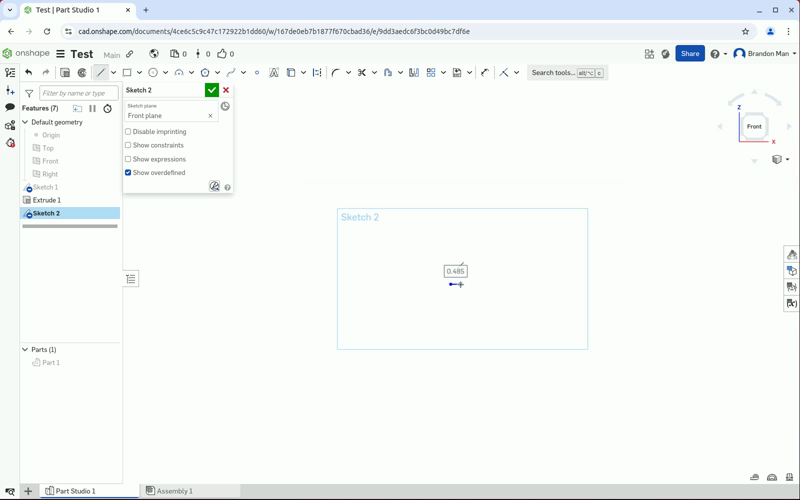
scroll(-6)
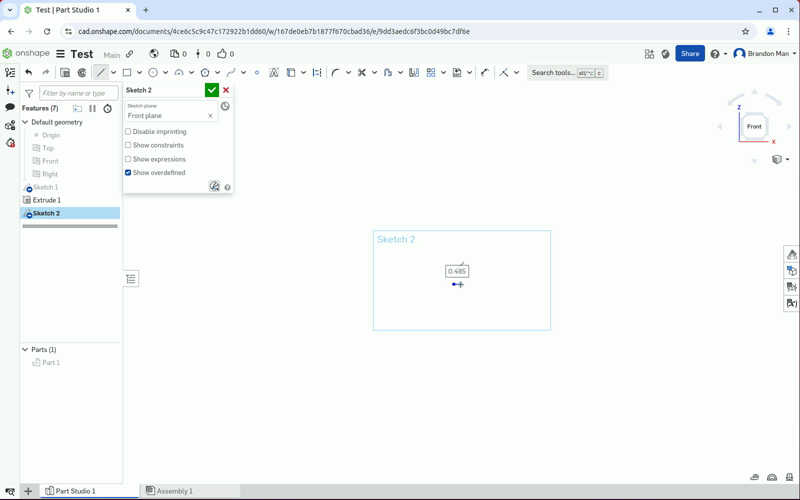
scroll(-6)
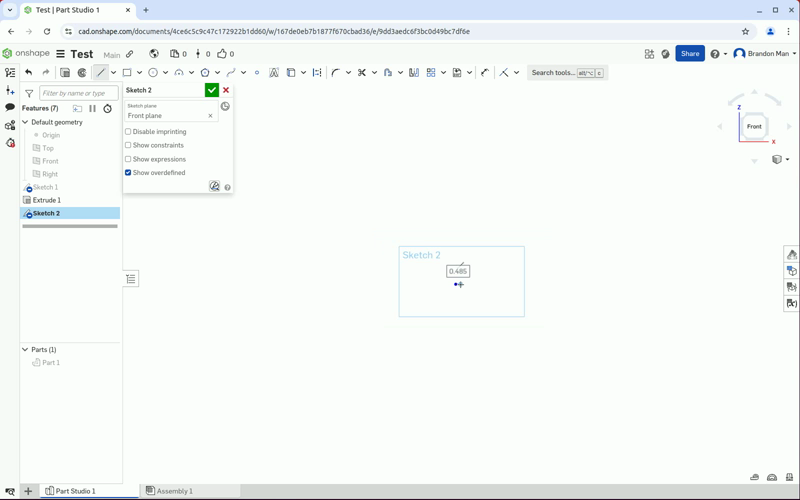
scroll(-6)
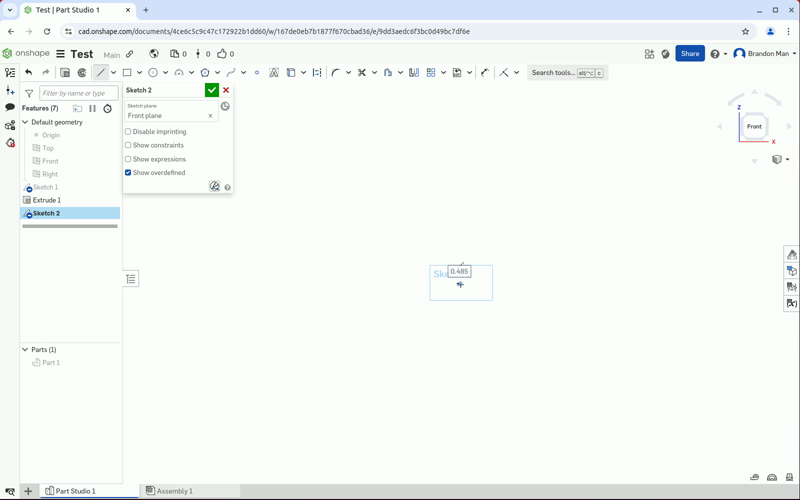
key_up(shift)
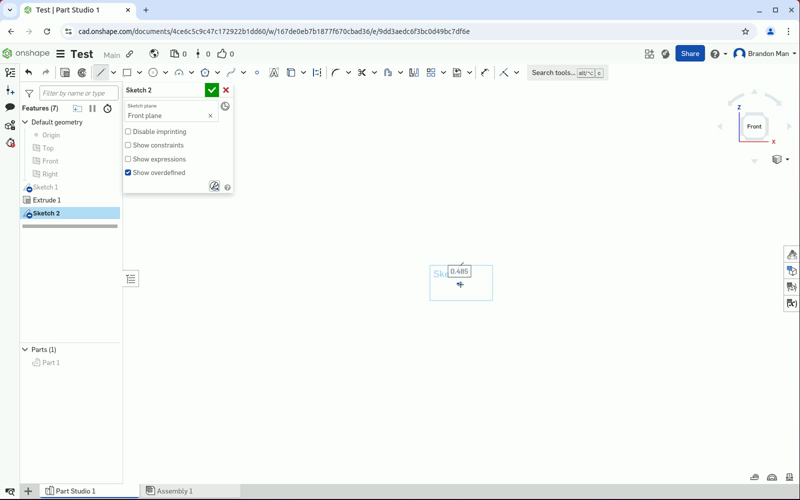
key_down(shift)
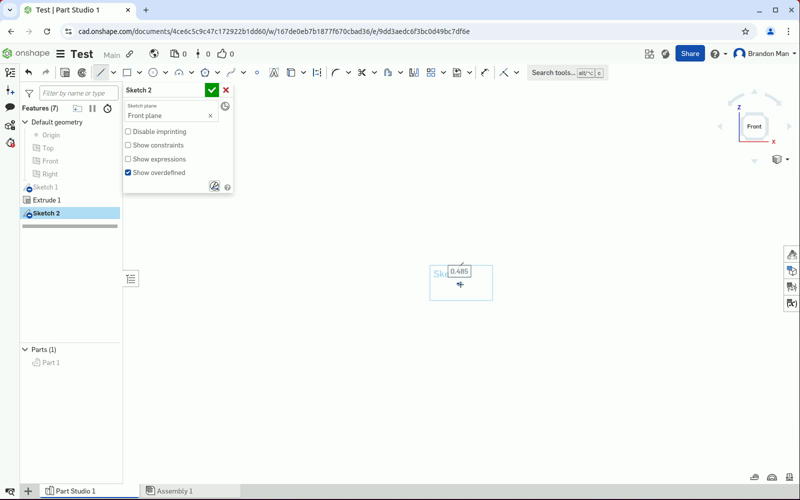
mouse_move(490, 284)
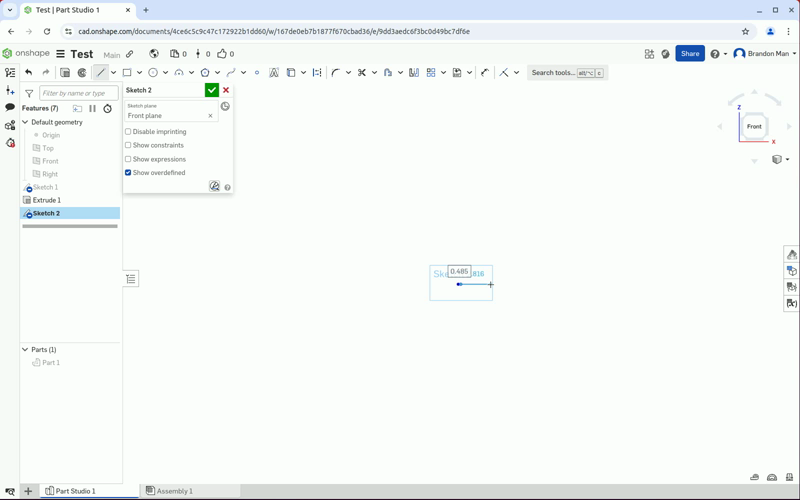
mouse_move(460, 279)
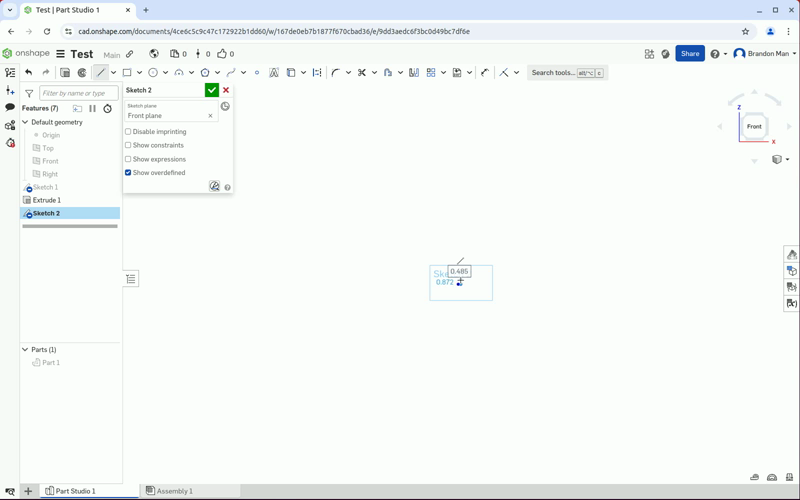
scroll(6)
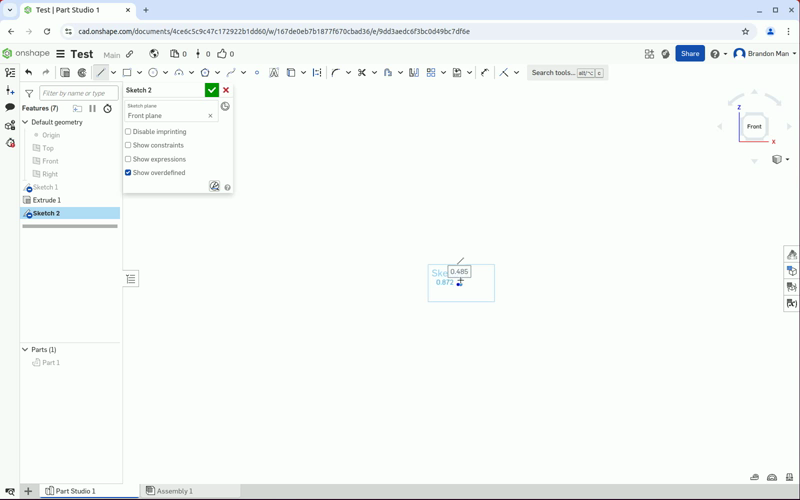
scroll(6)
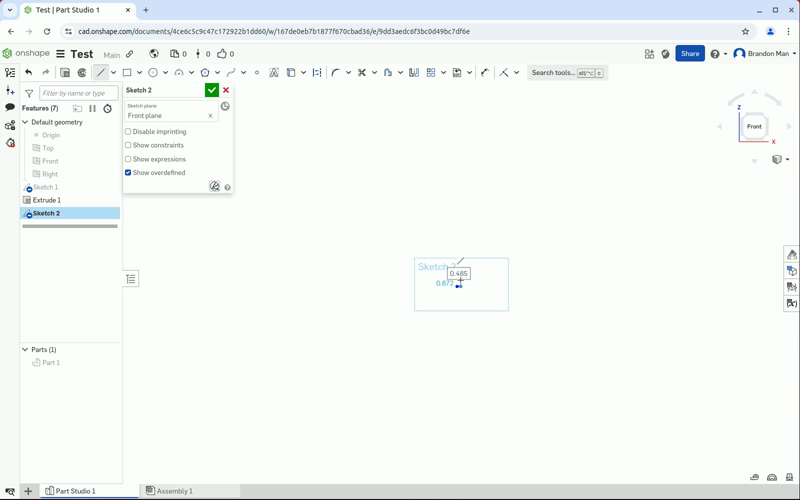
scroll(6)
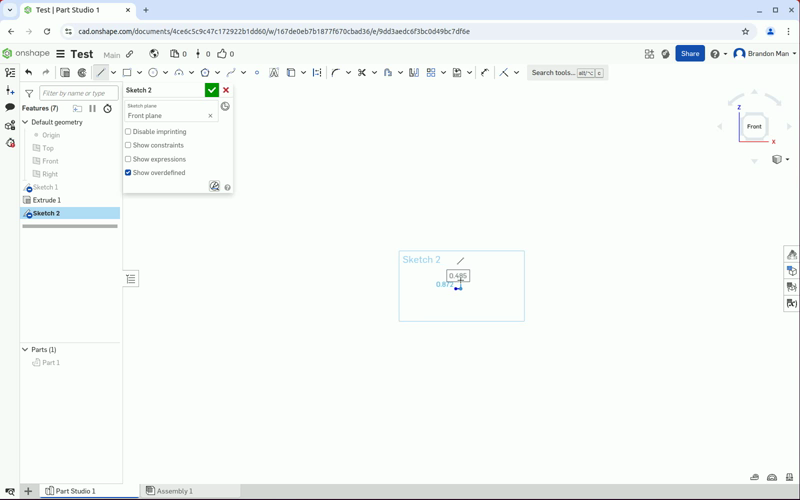
scroll(6)
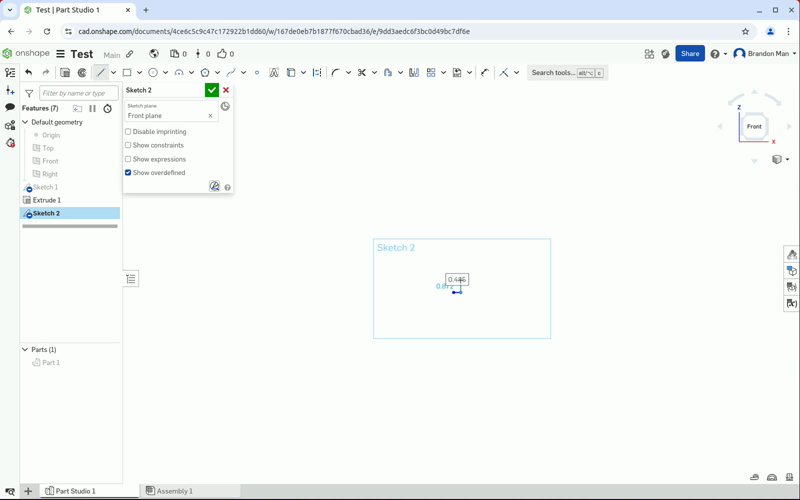
scroll(6)
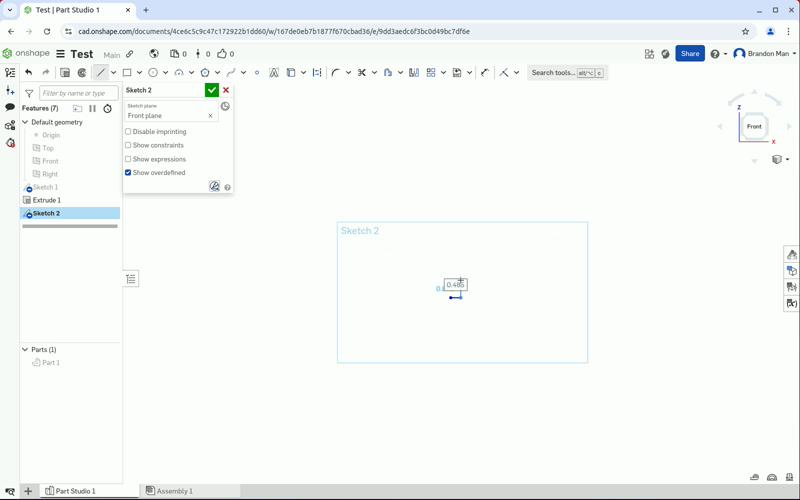
scroll(6)
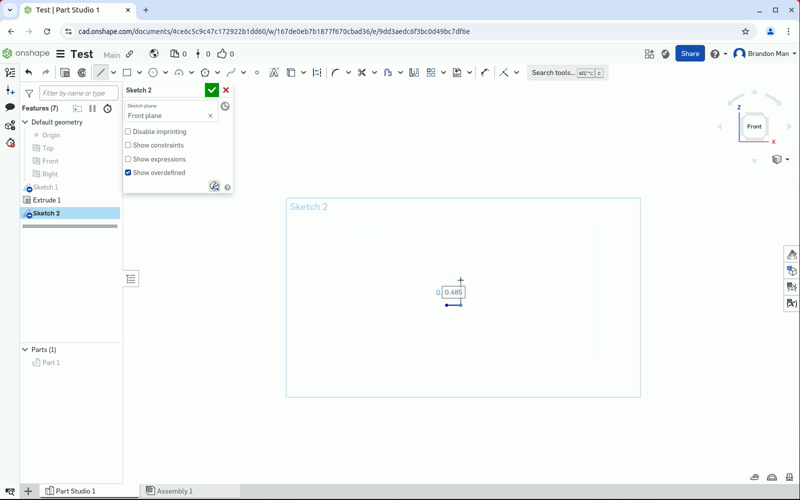
scroll(6)
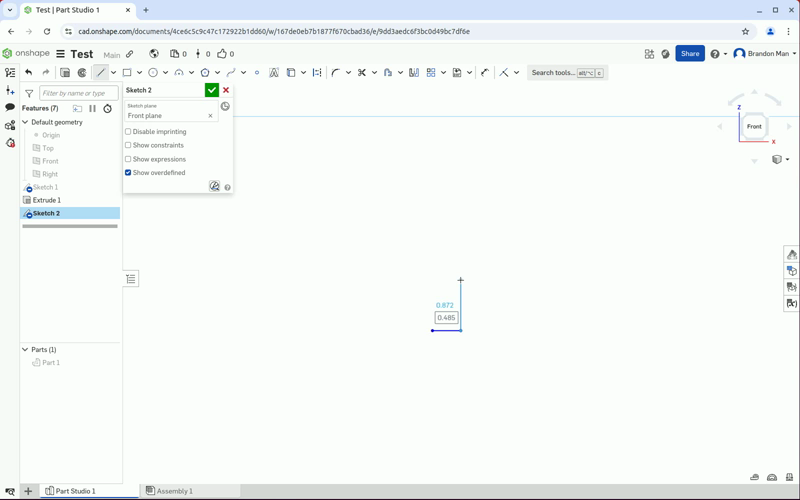
click(460, 279)
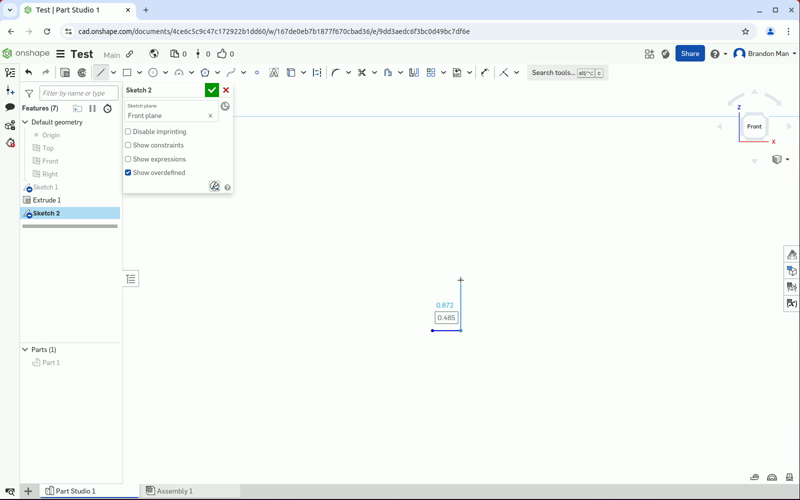
scroll(-6)
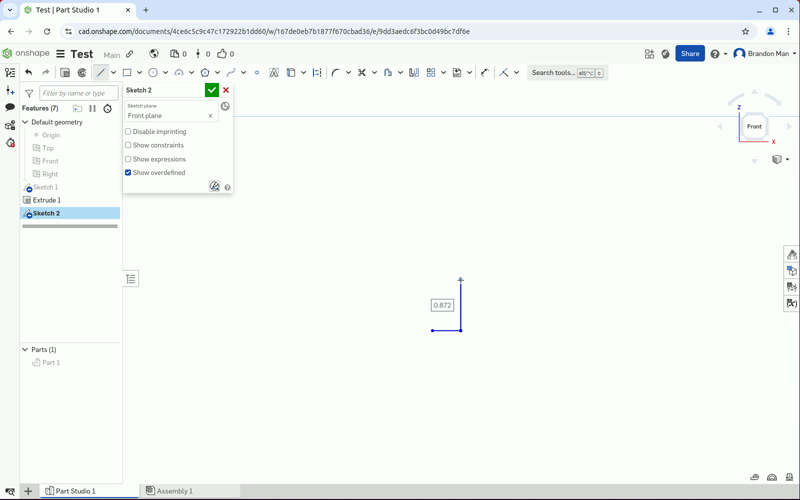
scroll(-6)
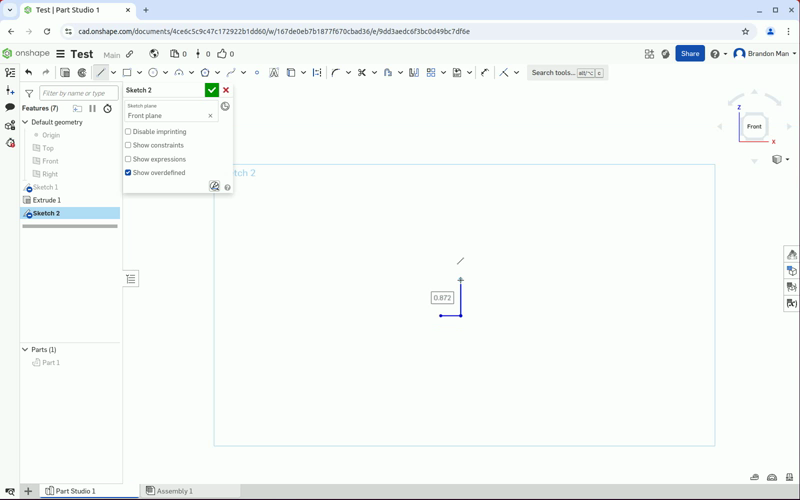
scroll(-6)
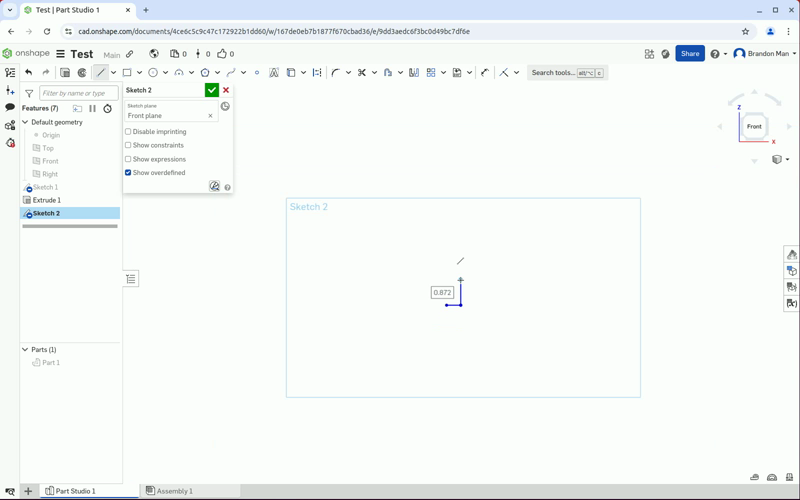
scroll(-6)
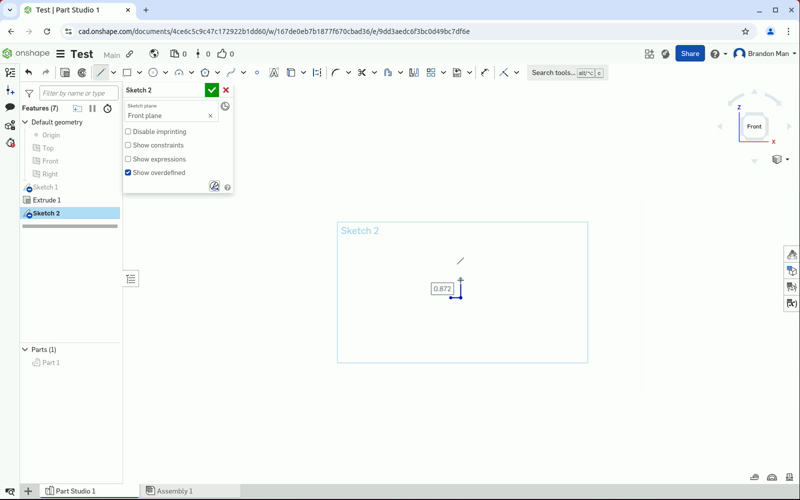
scroll(-6)
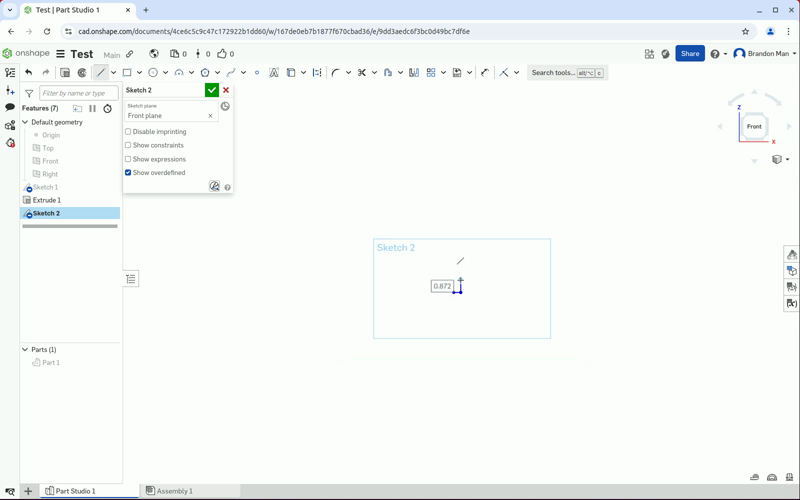
scroll(-6)
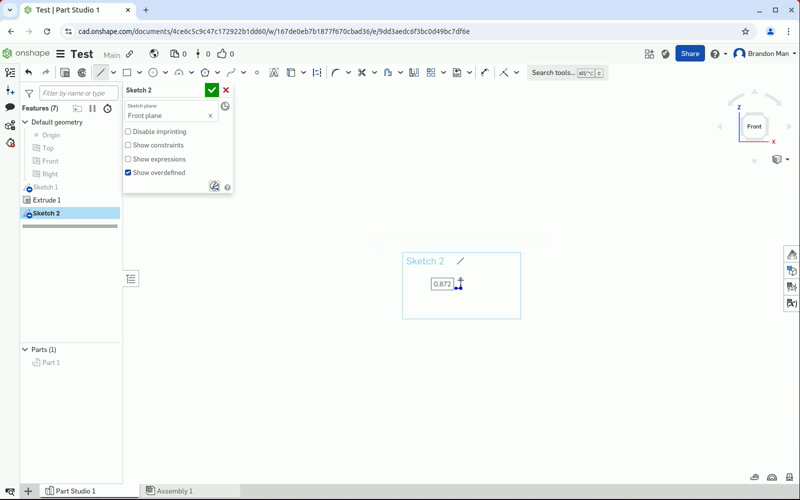
scroll(-6)
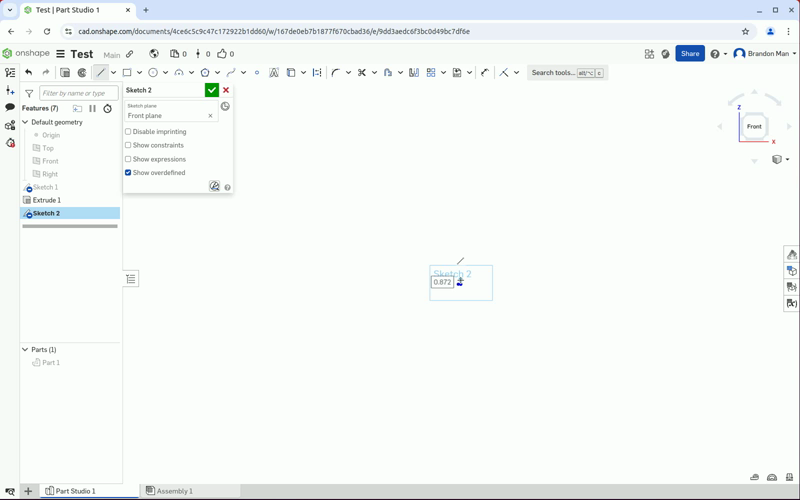
key_up(shift)
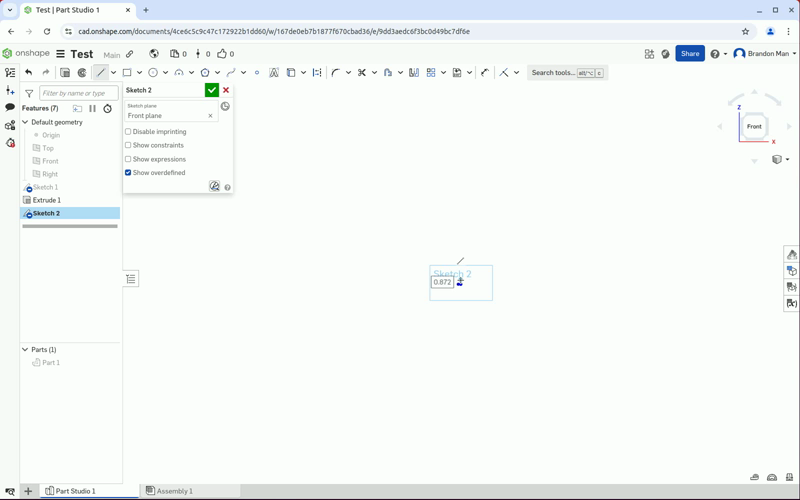
key_down(shift)
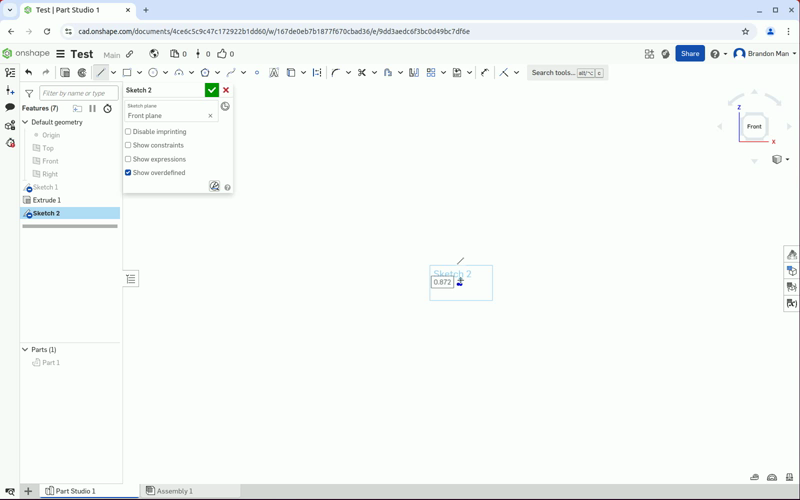
mouse_move(490, 279)
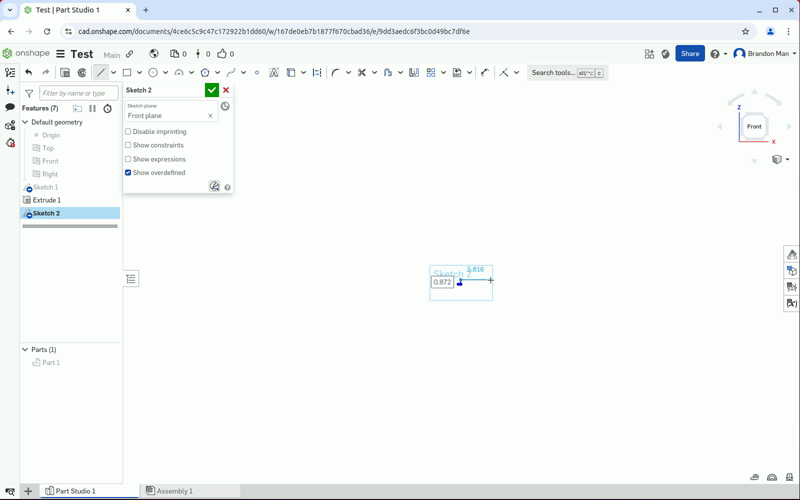
mouse_move(458, 279)
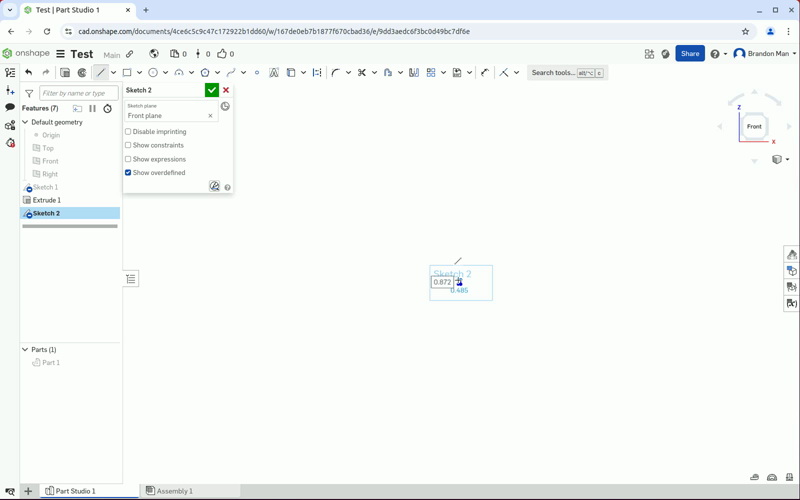
scroll(6)
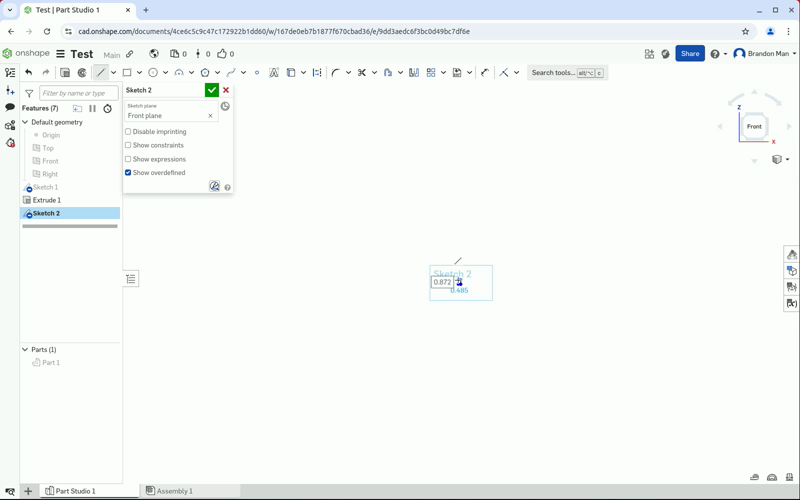
scroll(6)
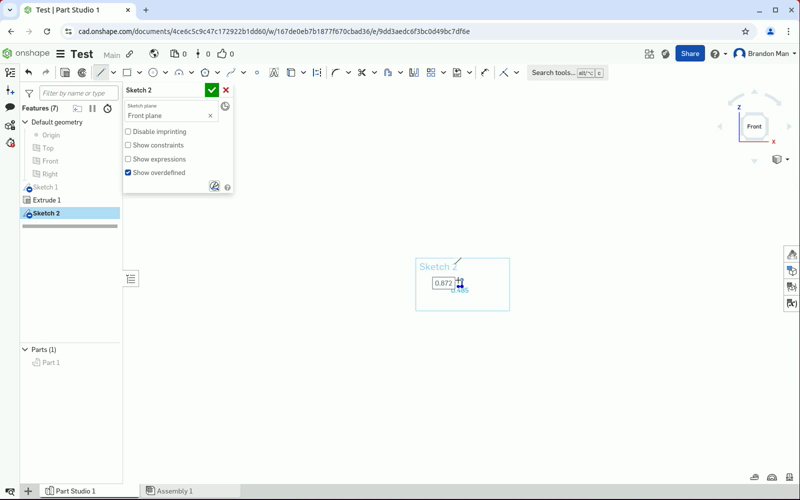
scroll(6)
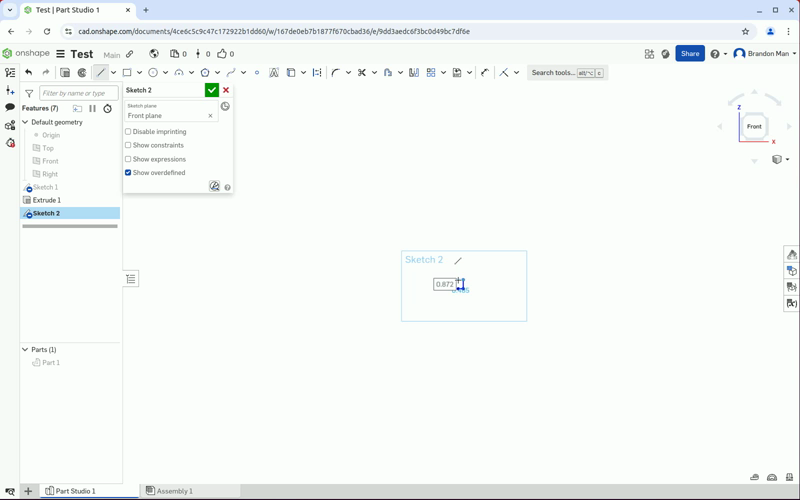
scroll(6)
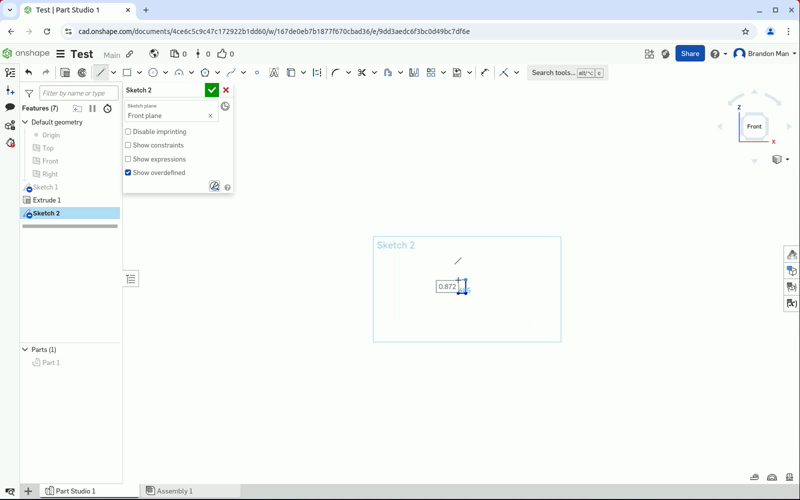
scroll(6)
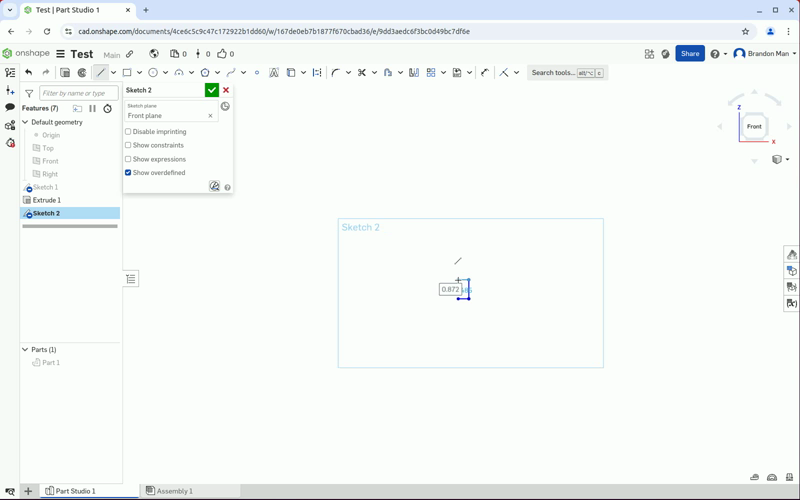
scroll(6)
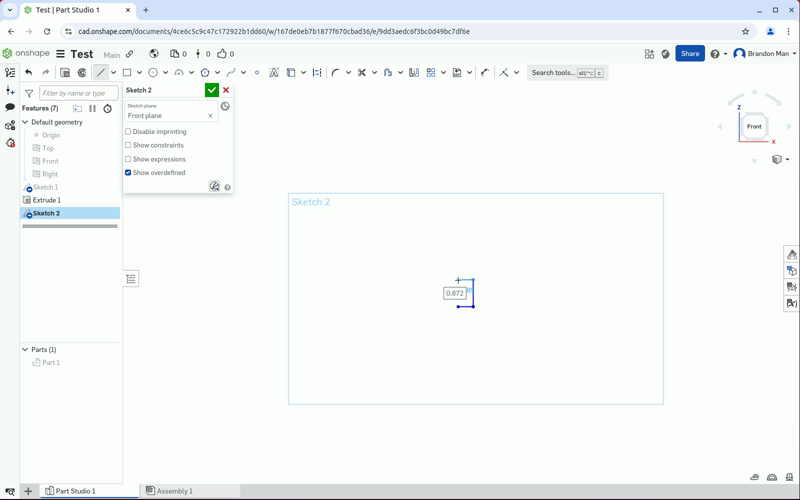
scroll(6)
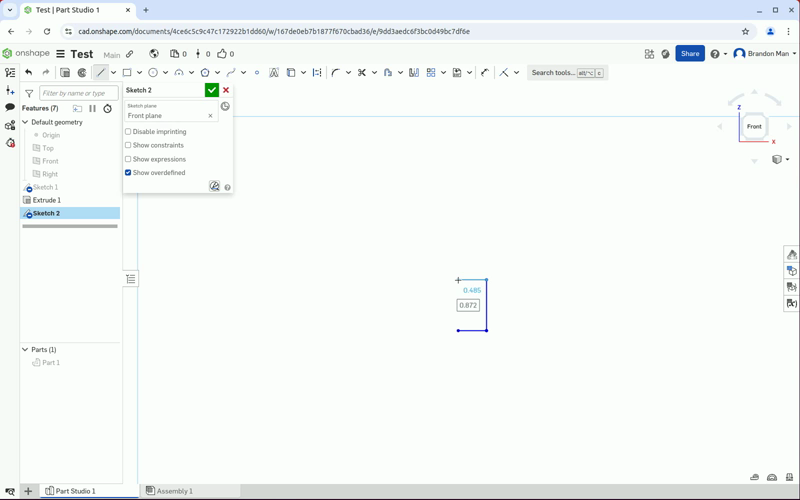
click(458, 279)
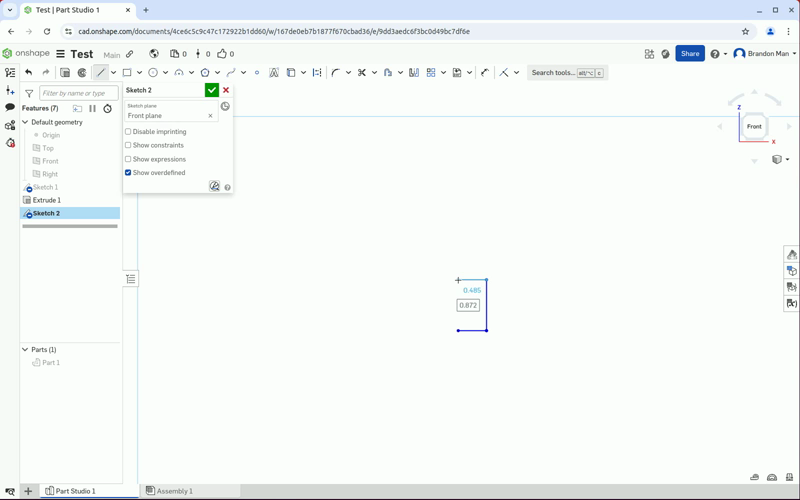
scroll(-6)
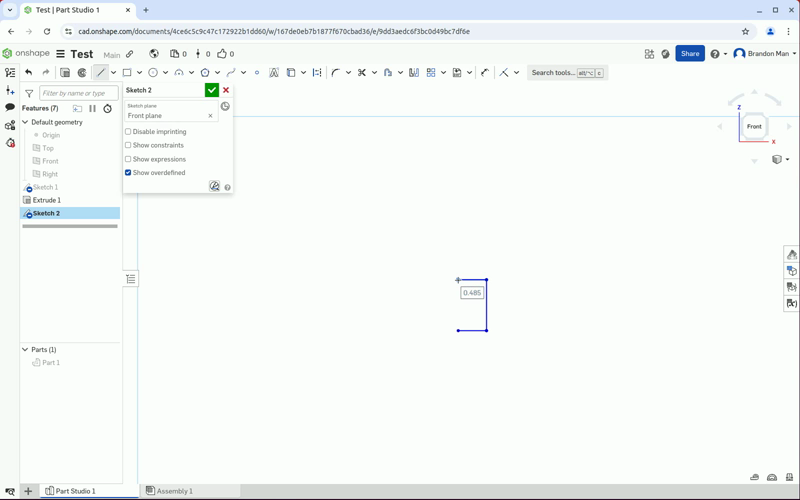
scroll(-6)
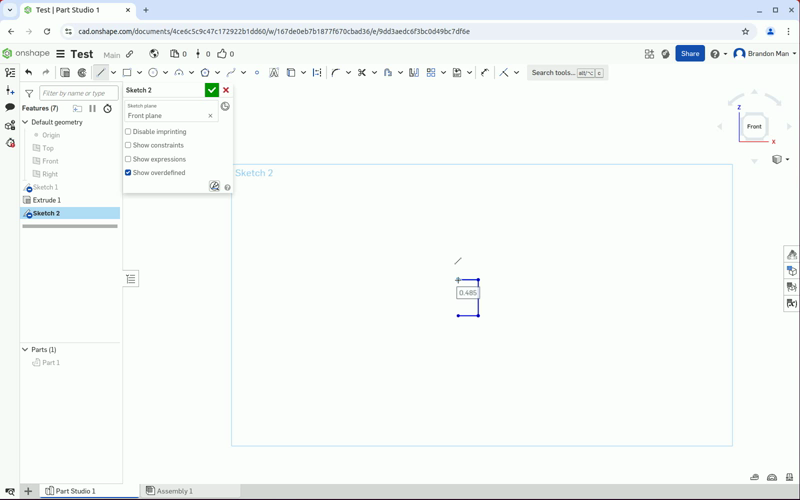
scroll(-6)
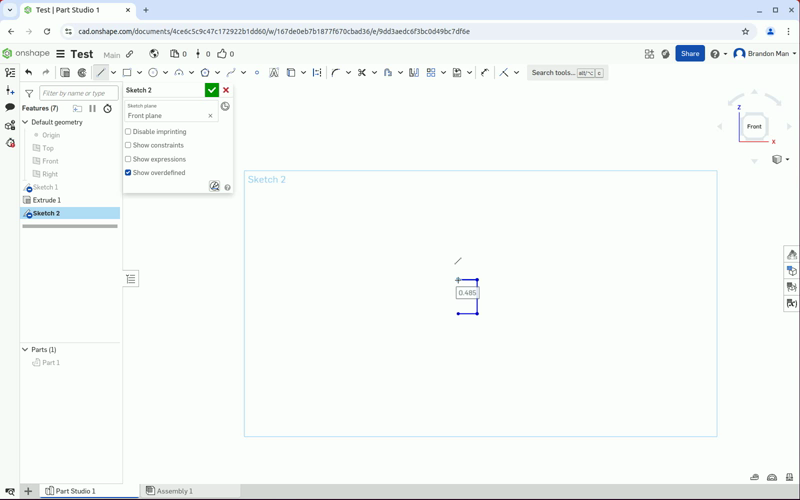
scroll(-6)
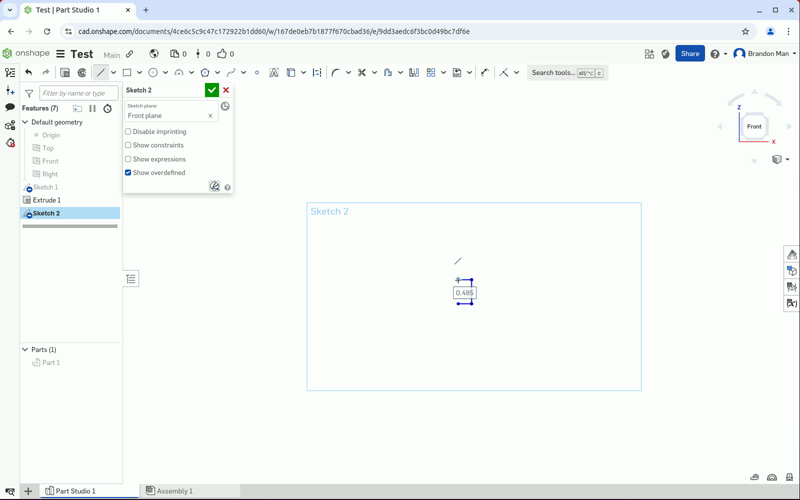
scroll(-6)
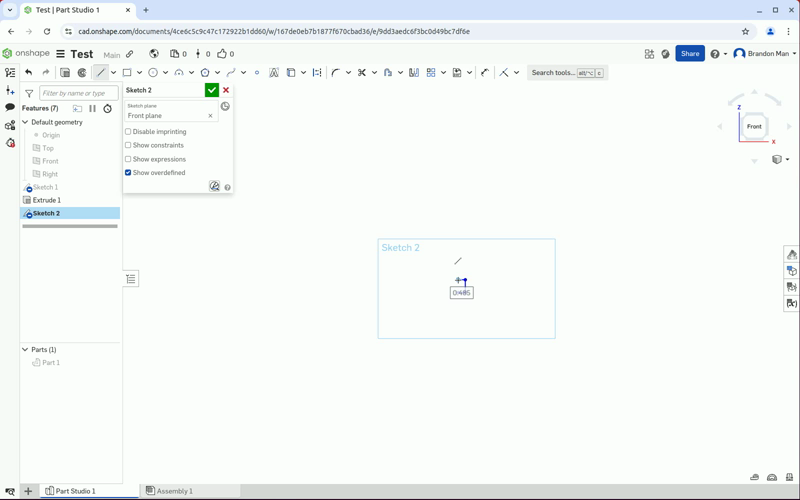
scroll(-6)
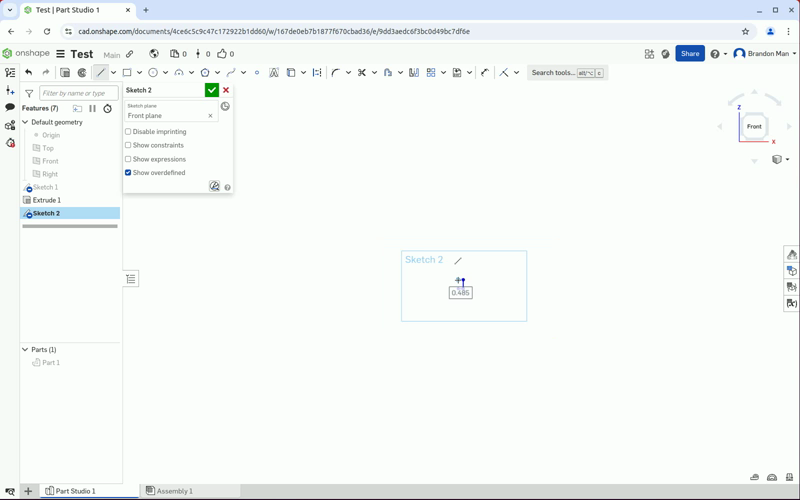
scroll(-6)
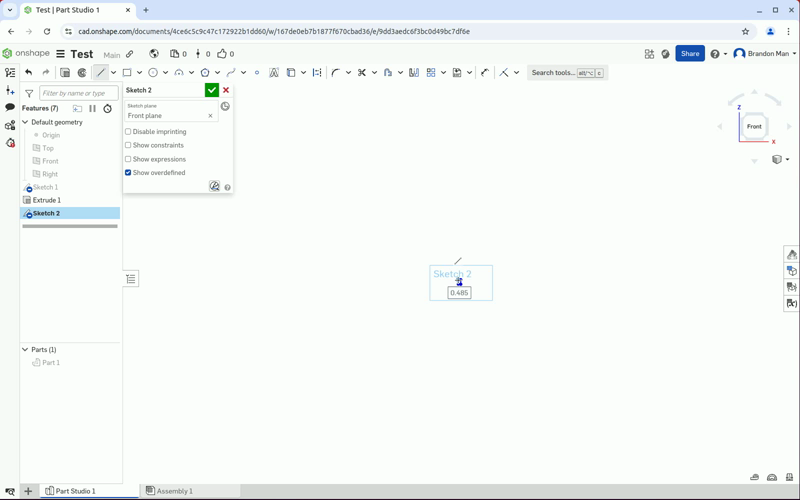
key_up(shift)
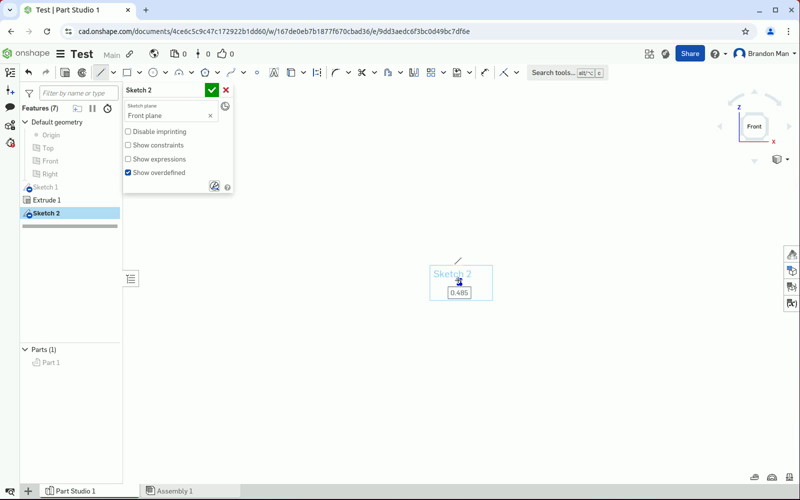
mouse_move(488, 279)
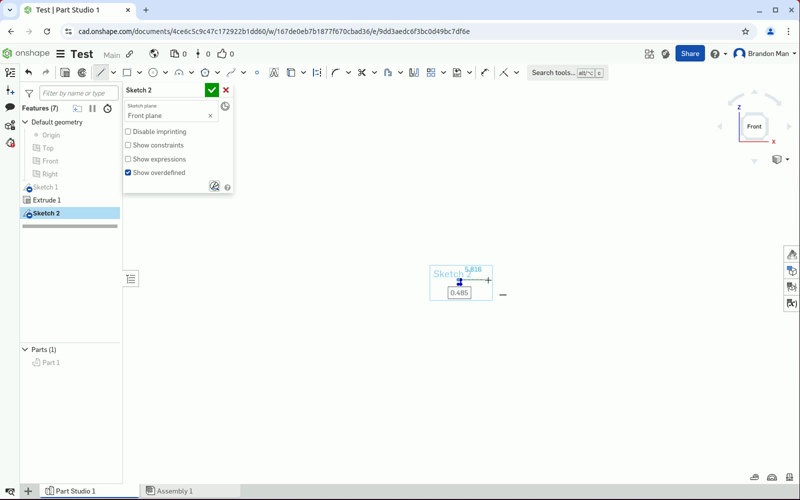
key_down(shift)
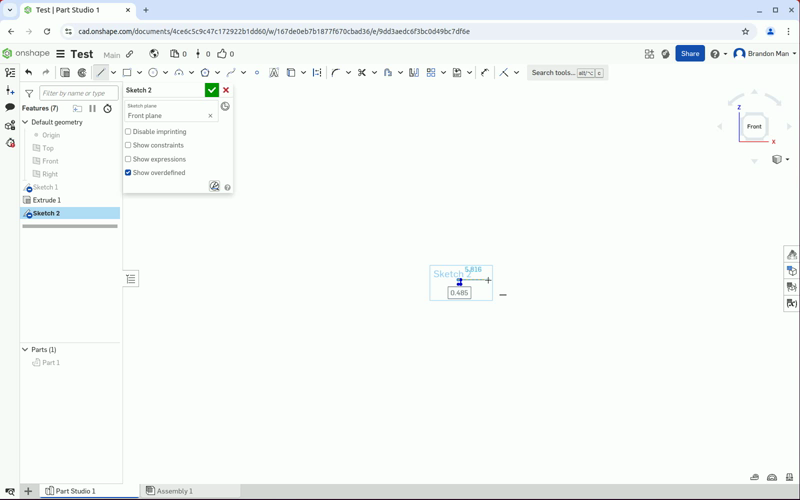
mouse_move(458, 284)
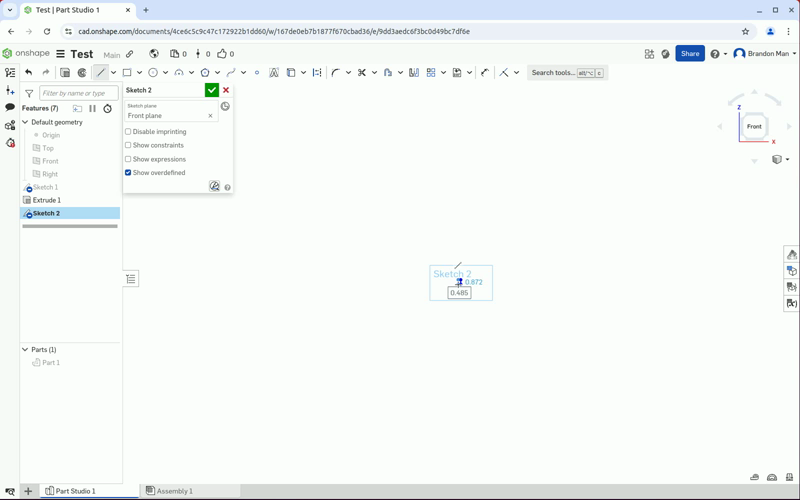
scroll(6)
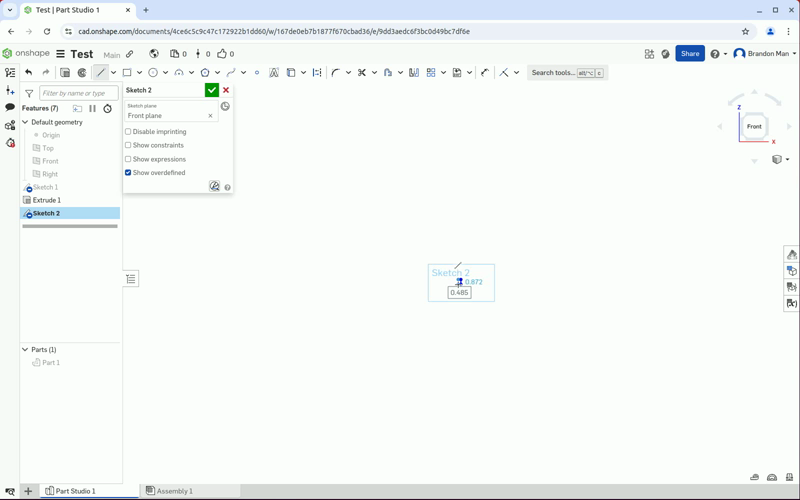
scroll(6)
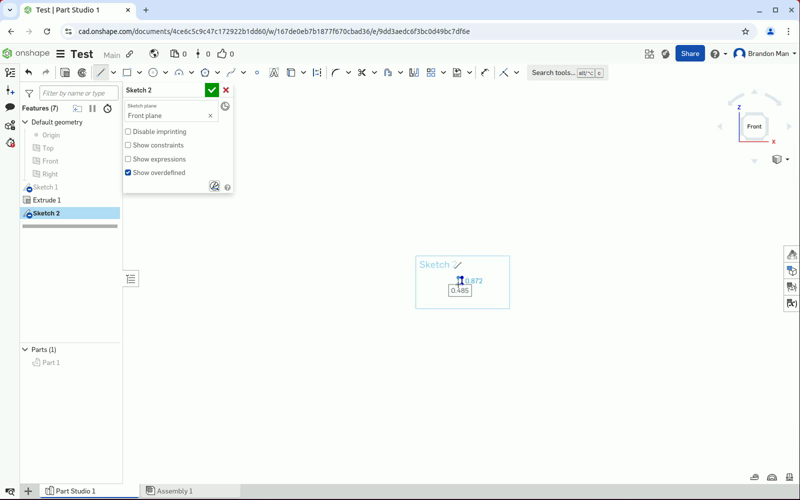
scroll(6)
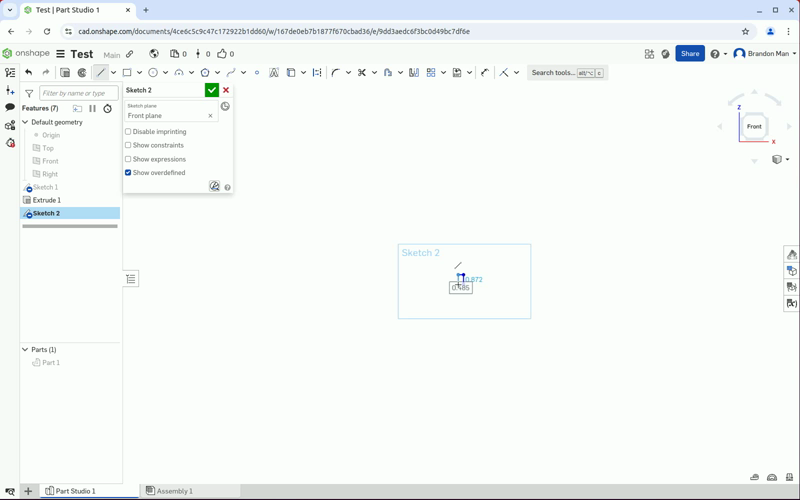
scroll(6)
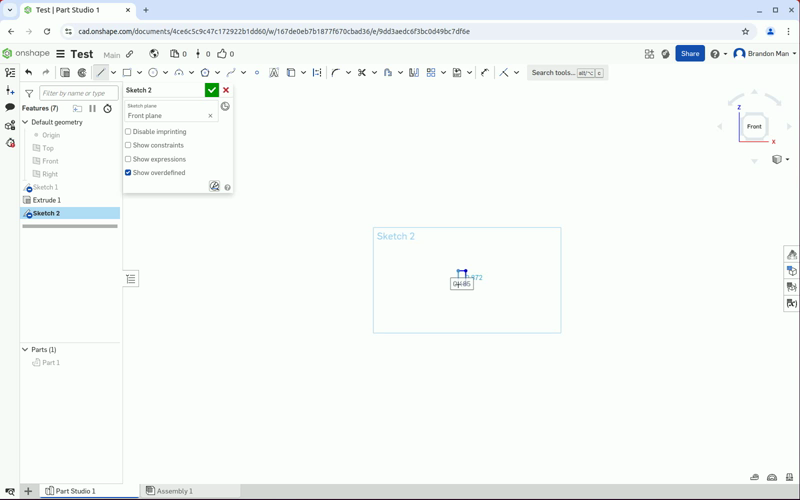
scroll(6)
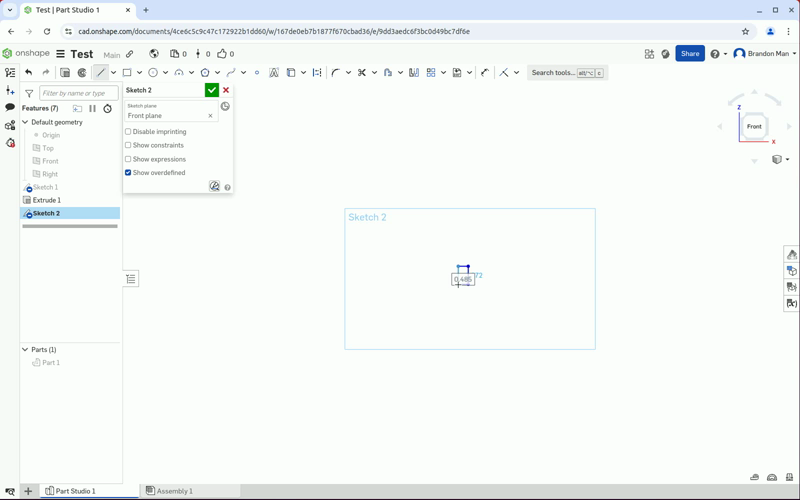
scroll(6)
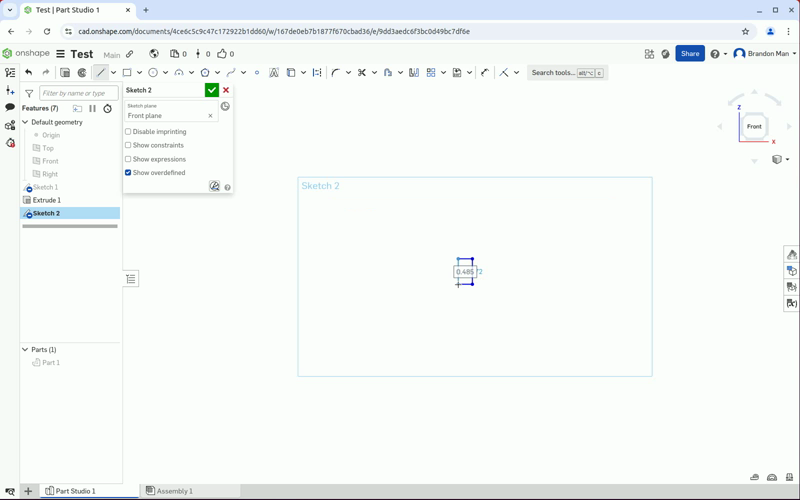
scroll(6)
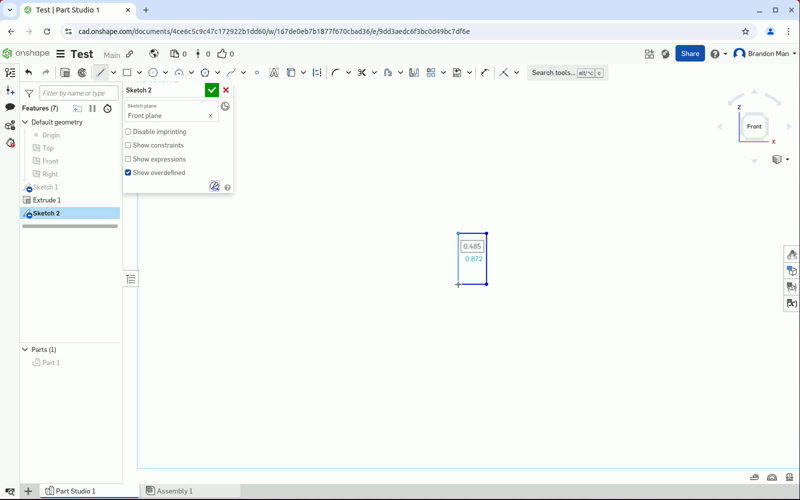
key_up(shift)
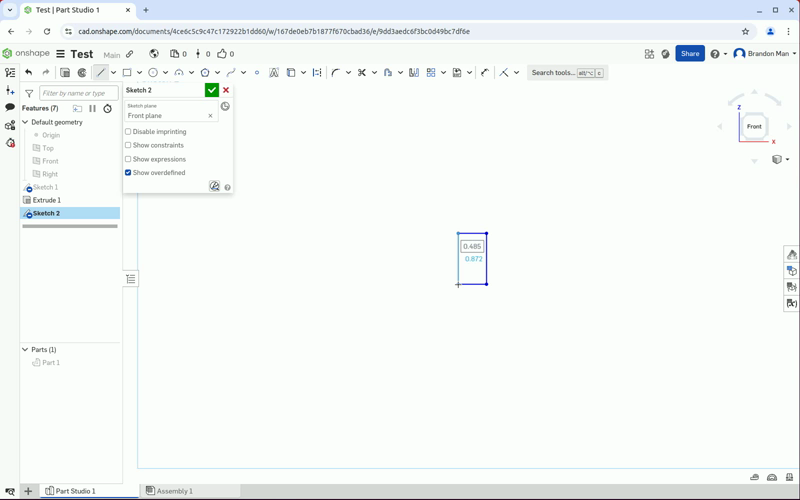
click(458, 284)
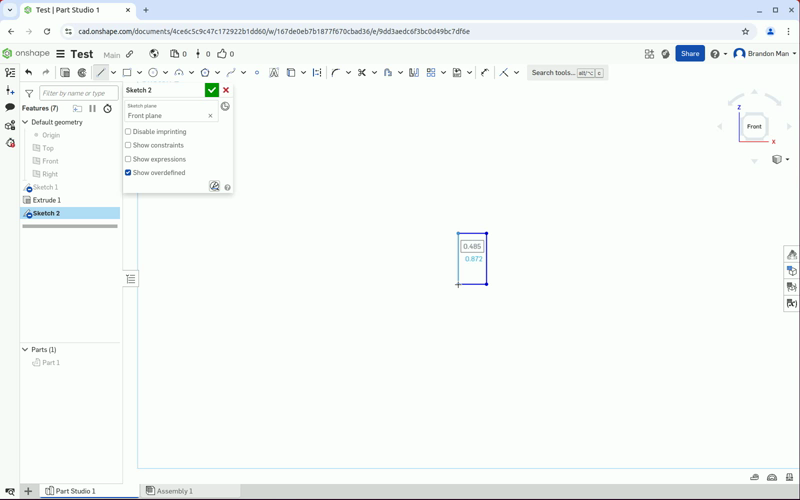
scroll(-6)
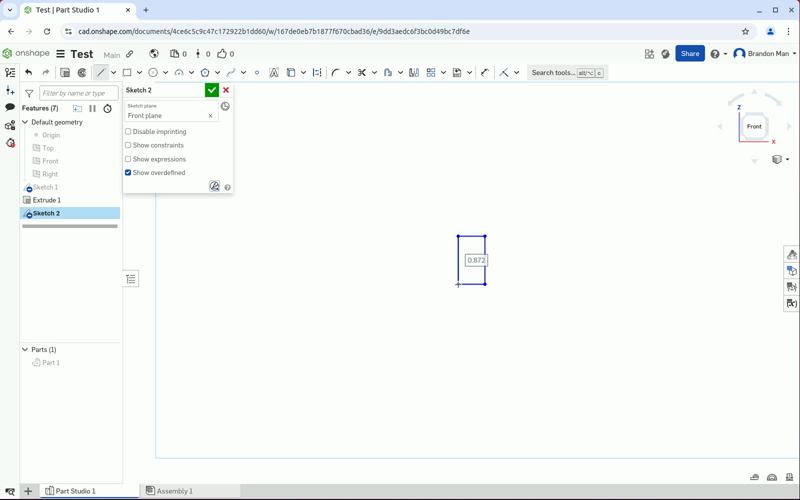
scroll(-6)
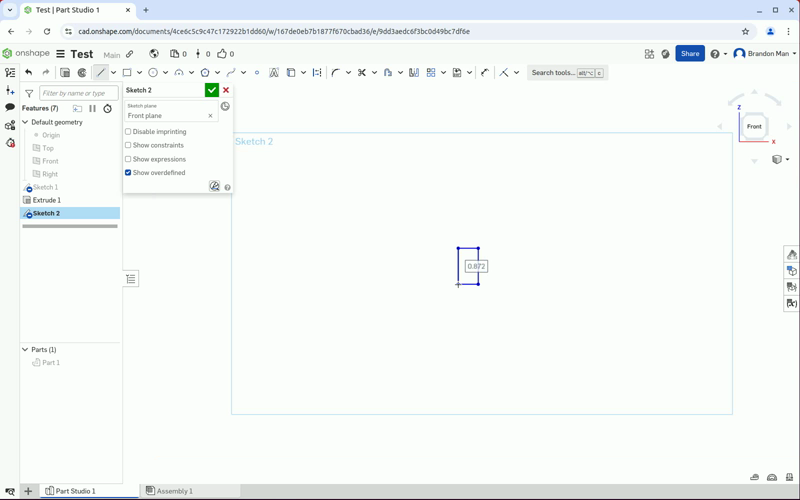
scroll(-6)
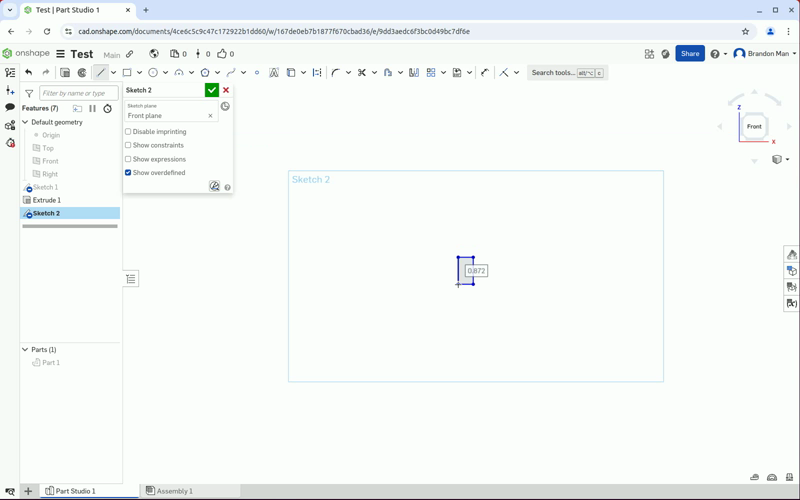
scroll(-6)
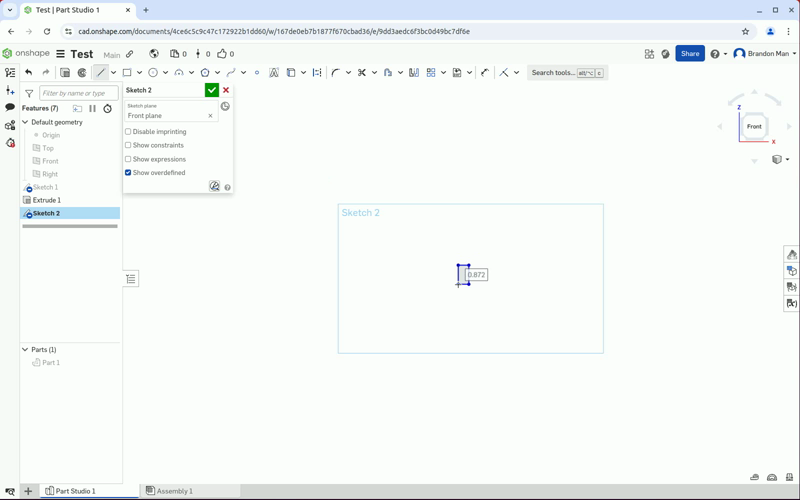
scroll(-6)
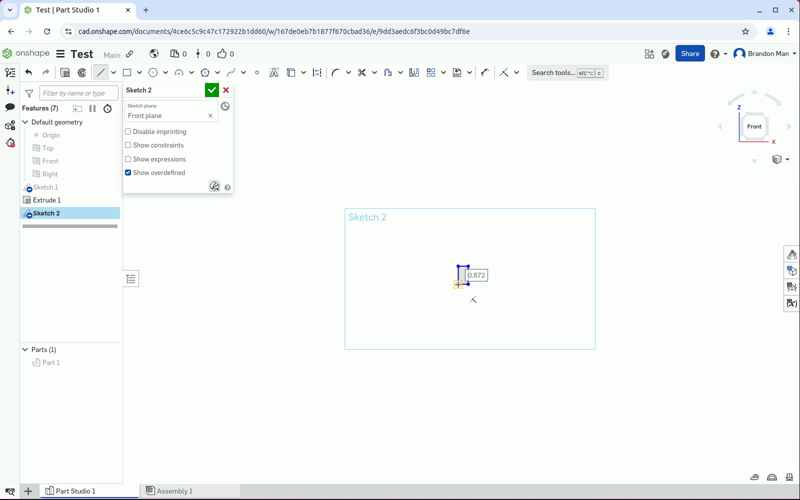
scroll(-6)
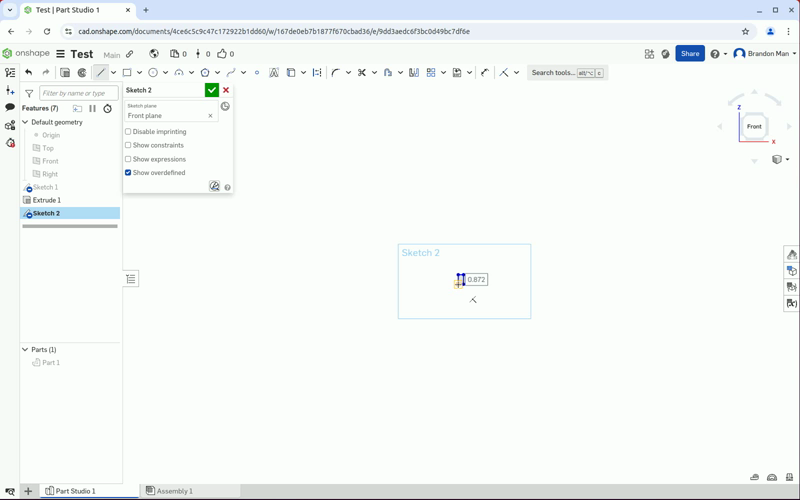
scroll(-6)
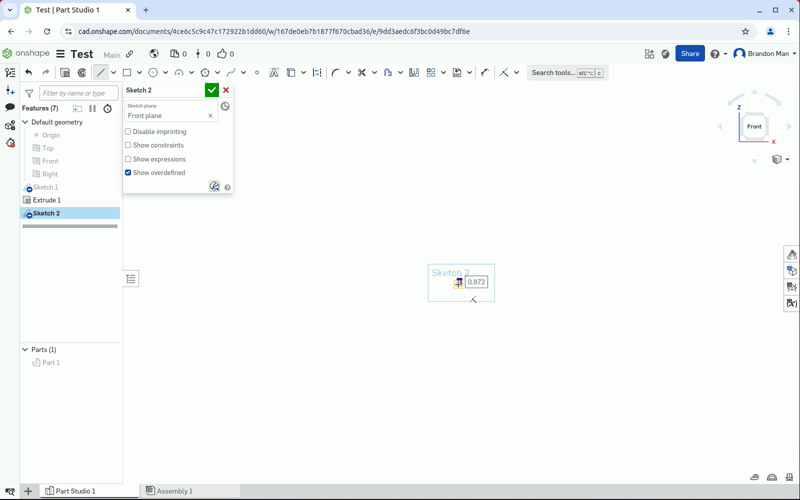
key(esc)
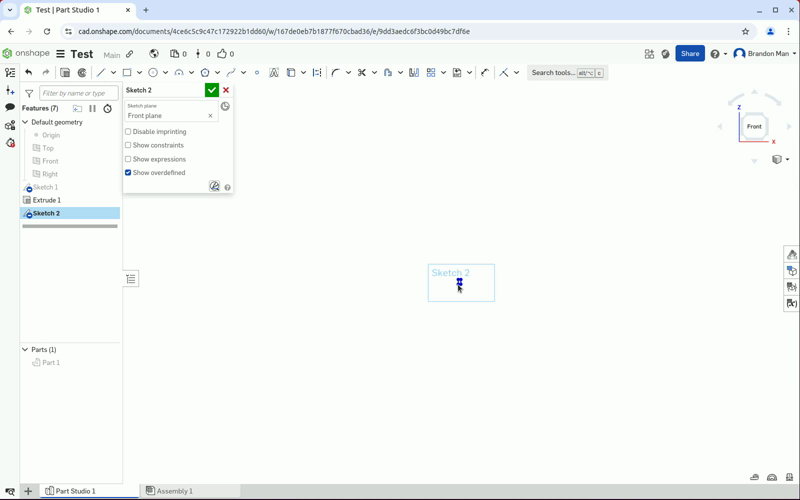
mouse_move(459, 282)
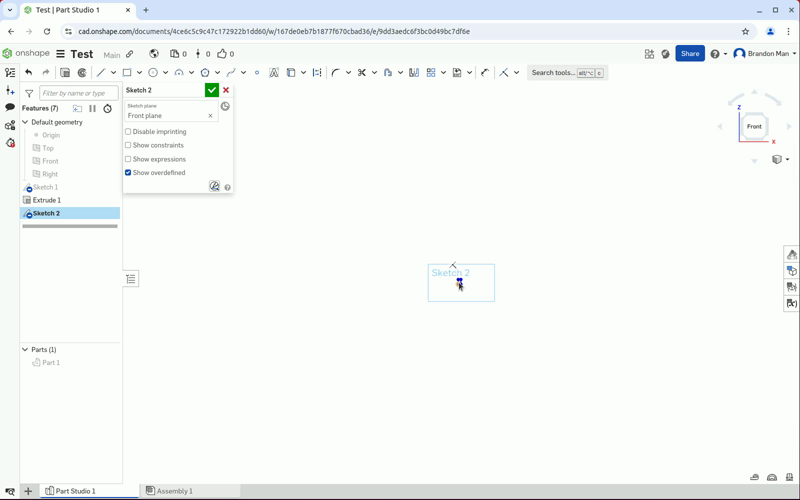
scroll(6)
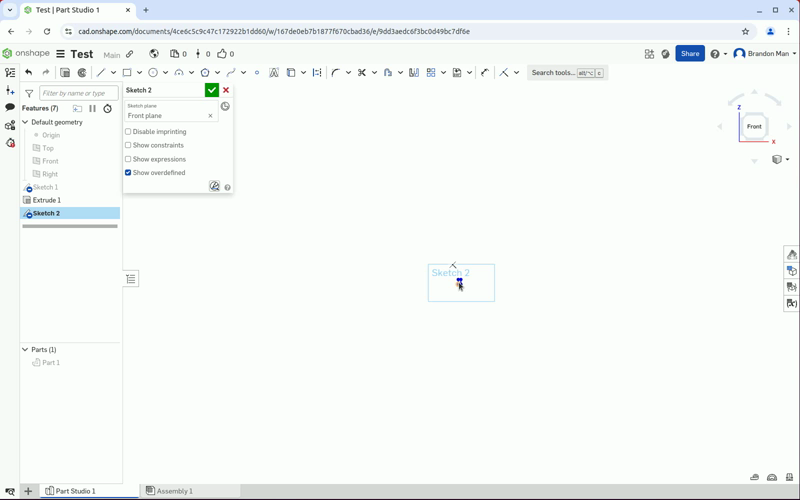
scroll(6)
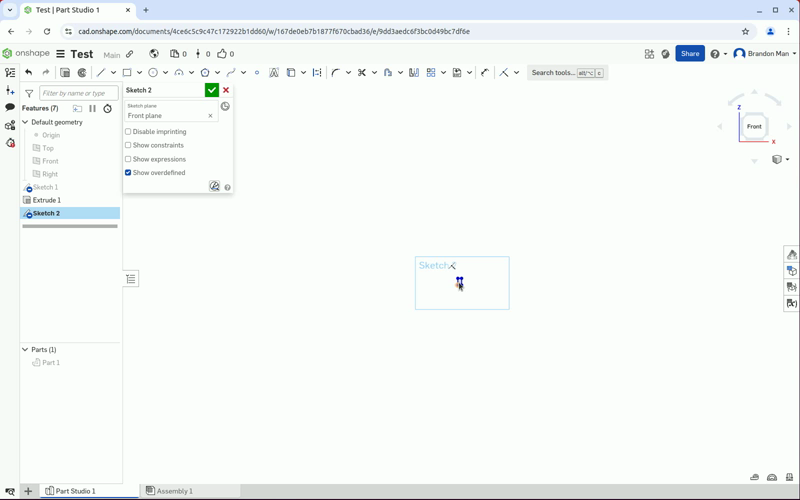
scroll(6)
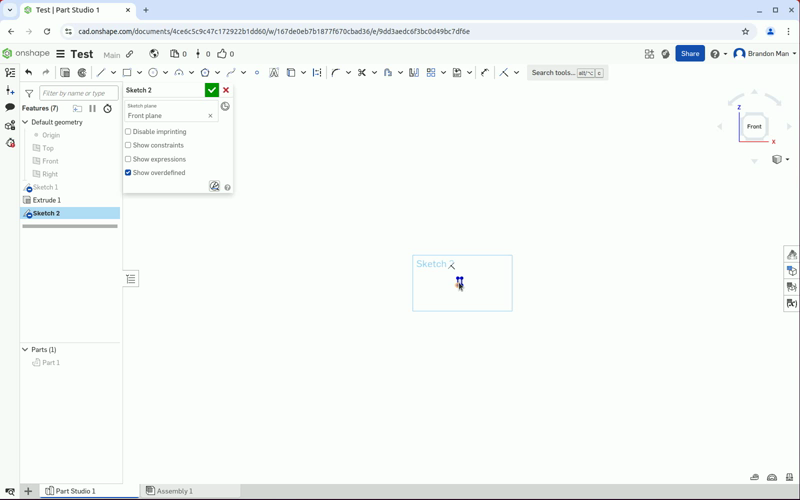
scroll(6)
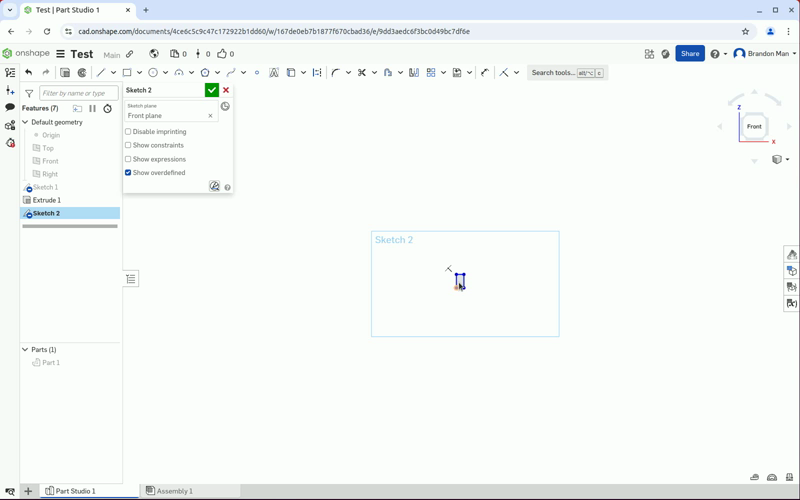
scroll(6)
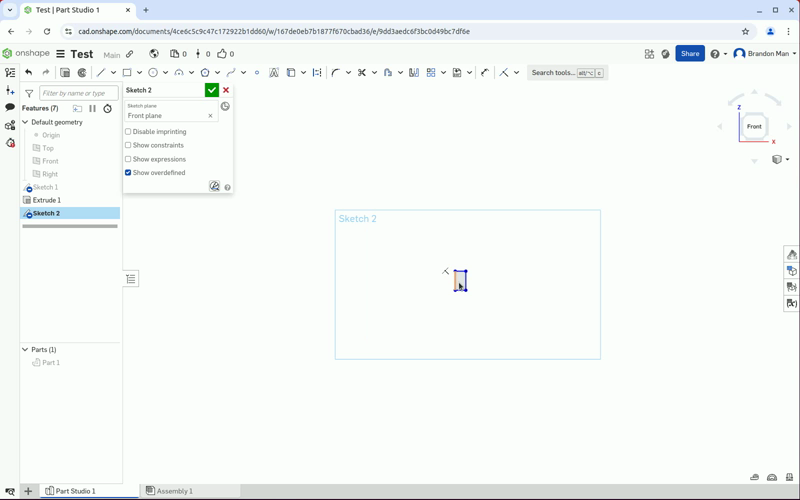
scroll(6)
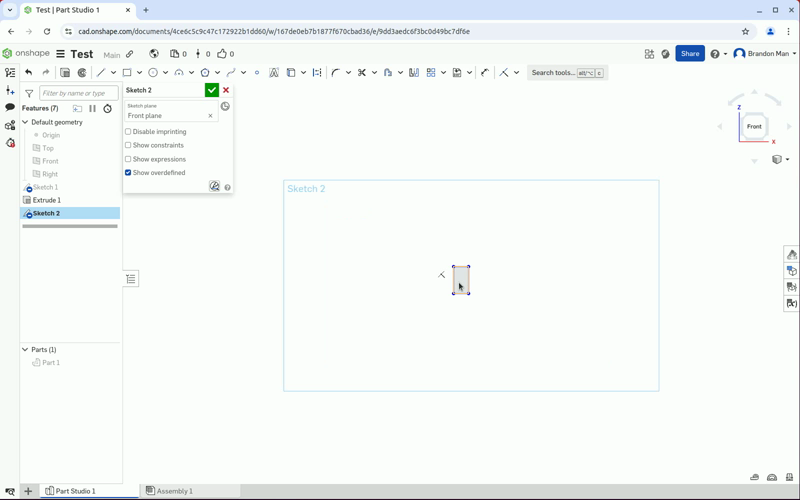
scroll(6)
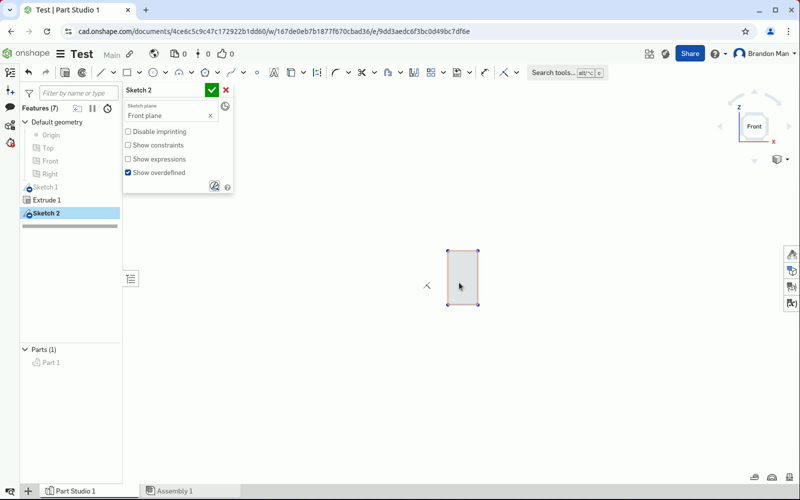
click(459, 282)
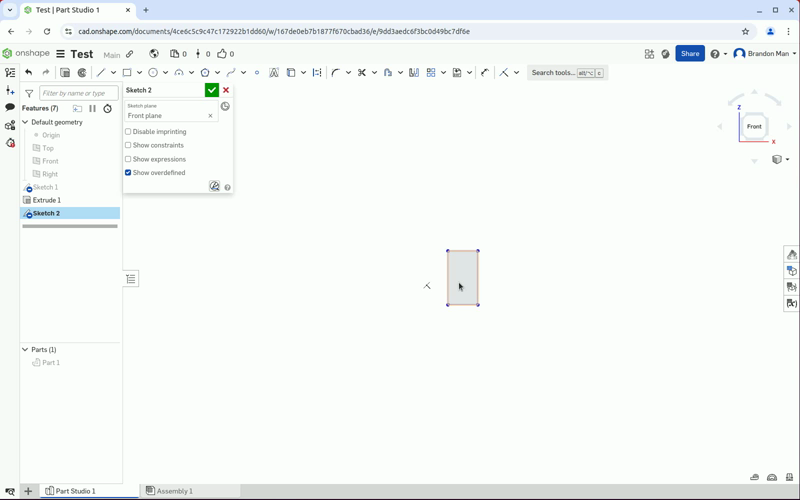
scroll(-6)
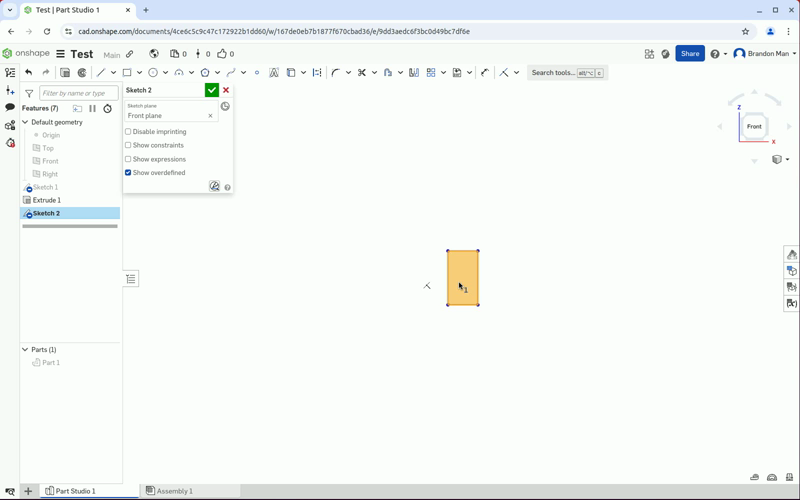
scroll(-6)
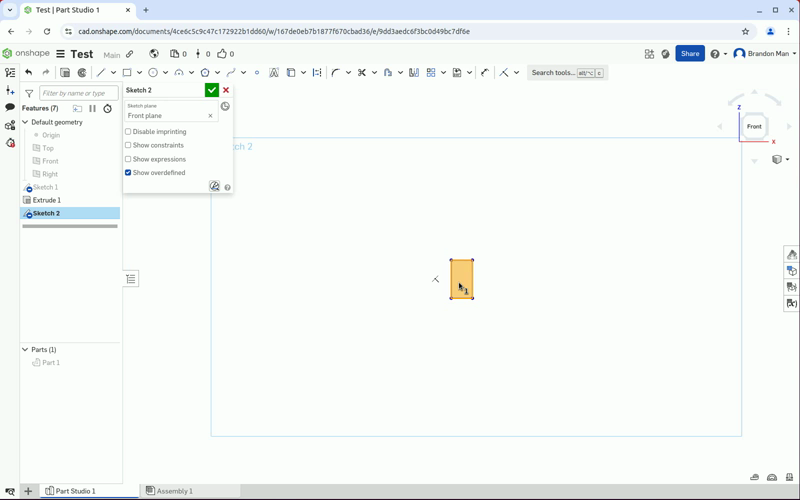
scroll(-6)
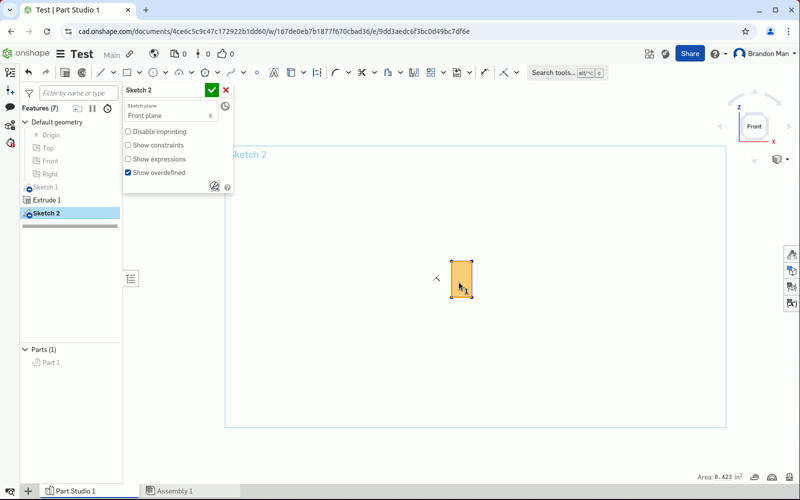
scroll(-6)
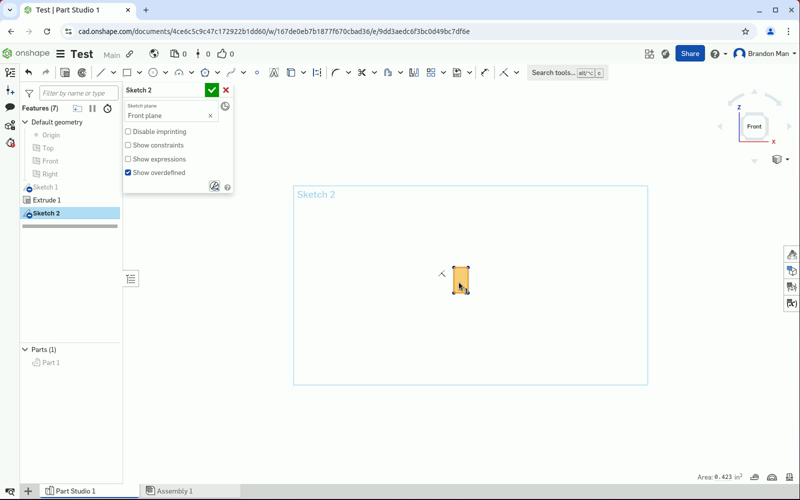
scroll(-6)
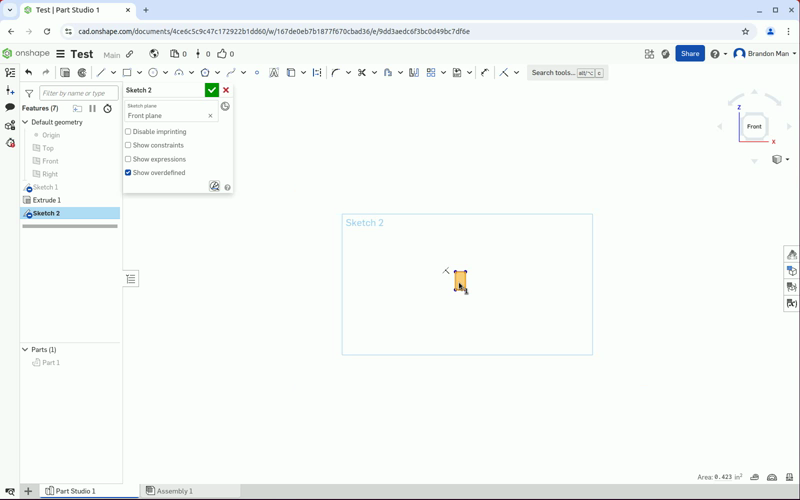
scroll(-6)
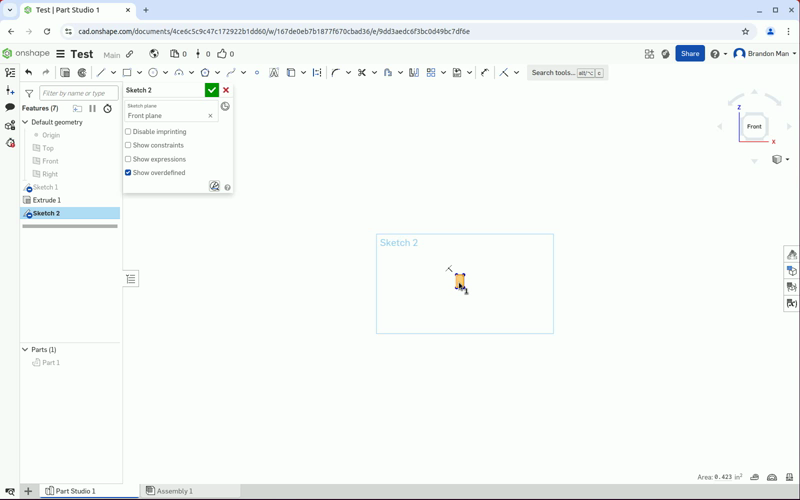
scroll(-6)
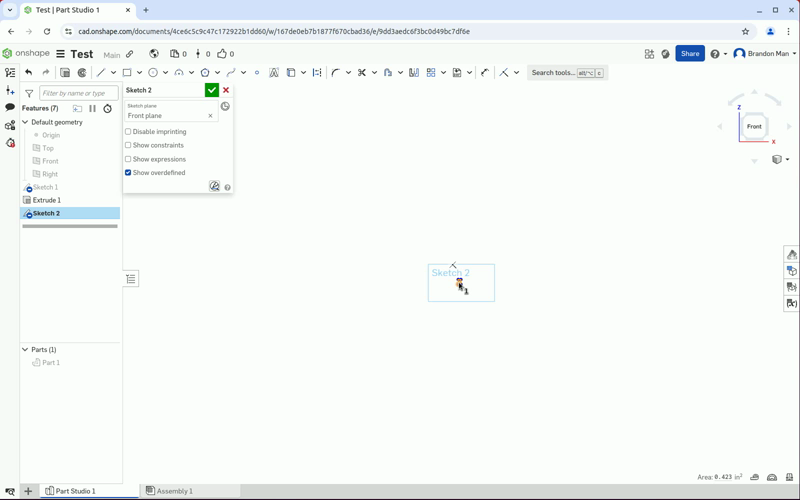
mouse_move(73, 352)
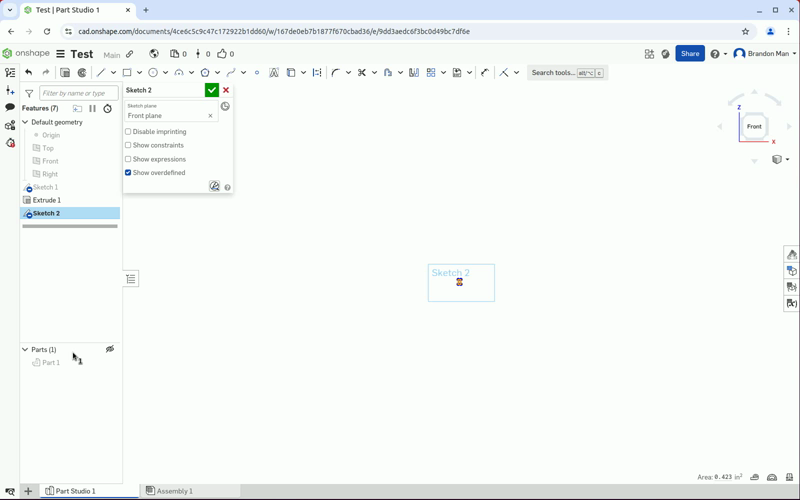
key(shift+y)
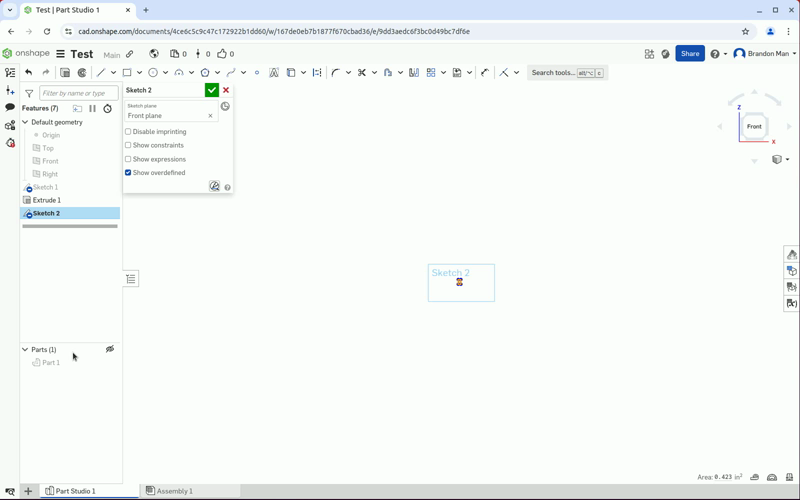
key(shift+e)
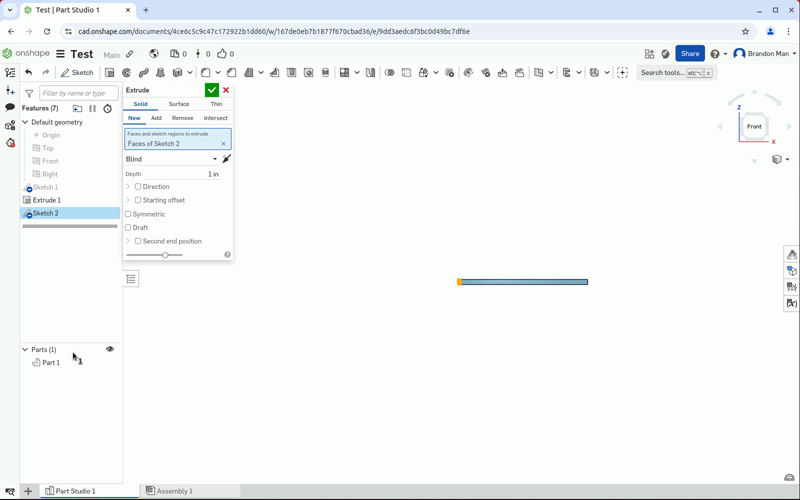
mouse_move(143, 106)
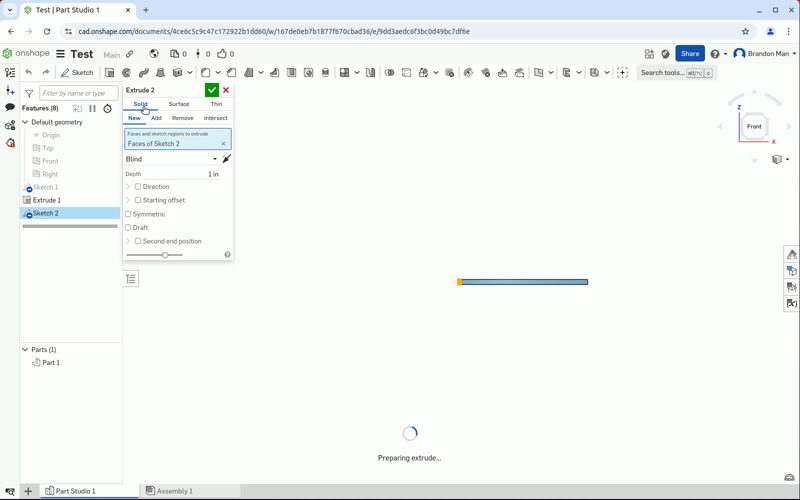
click(143, 106)
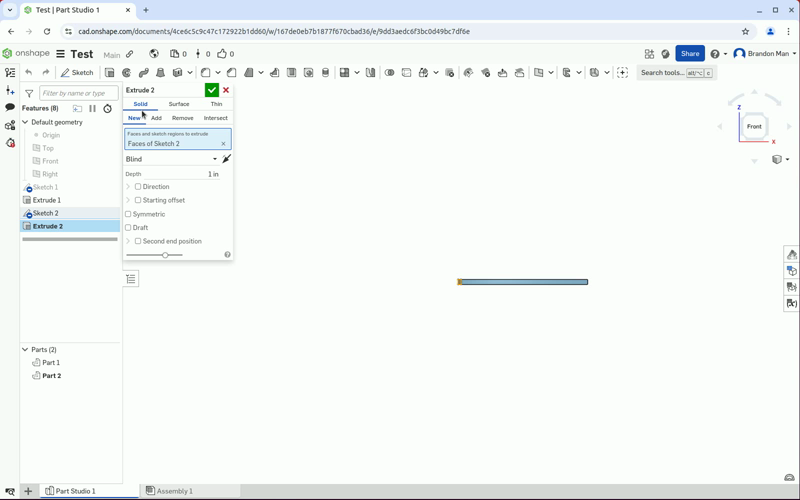
mouse_move(137, 120)
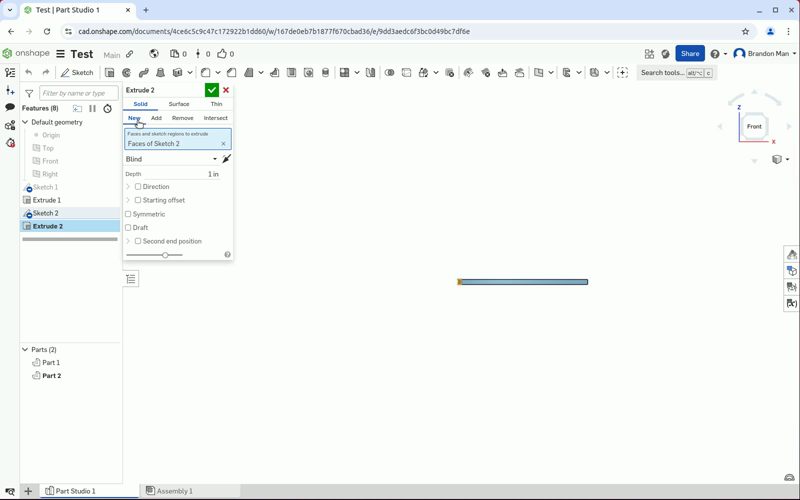
click(137, 120)
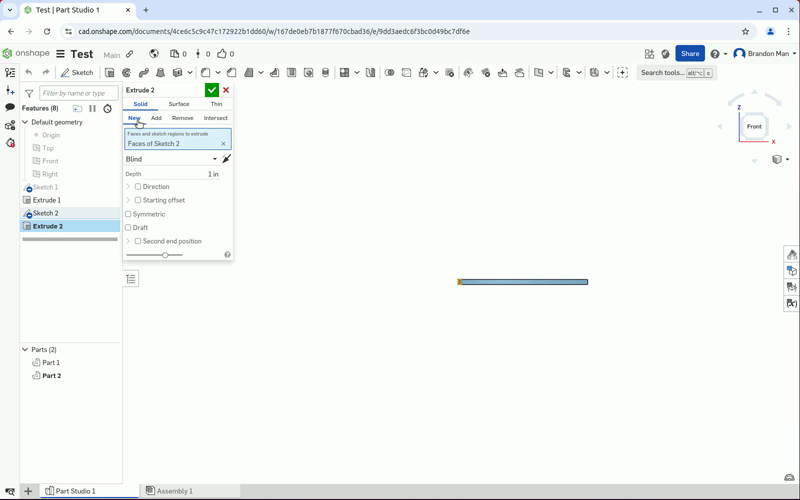
key(tab, 4)
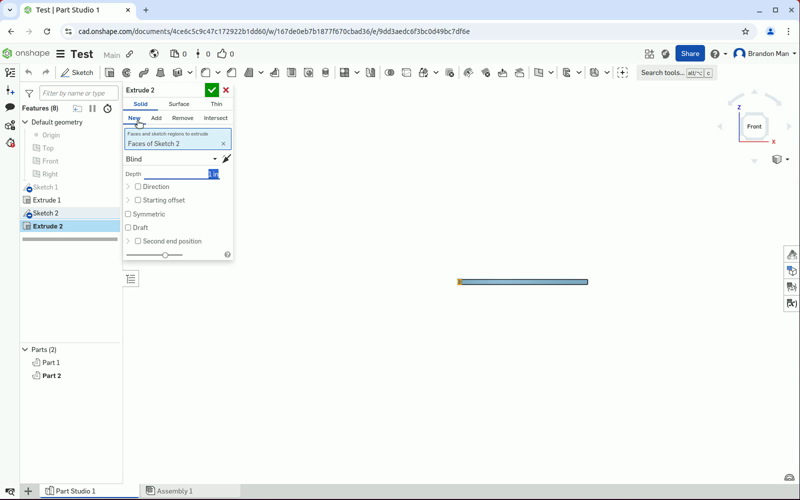
text(2.166)
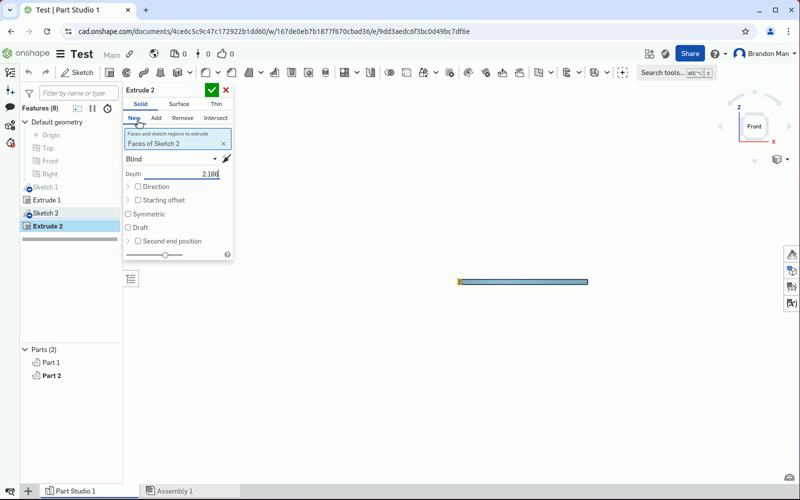
key(enter)
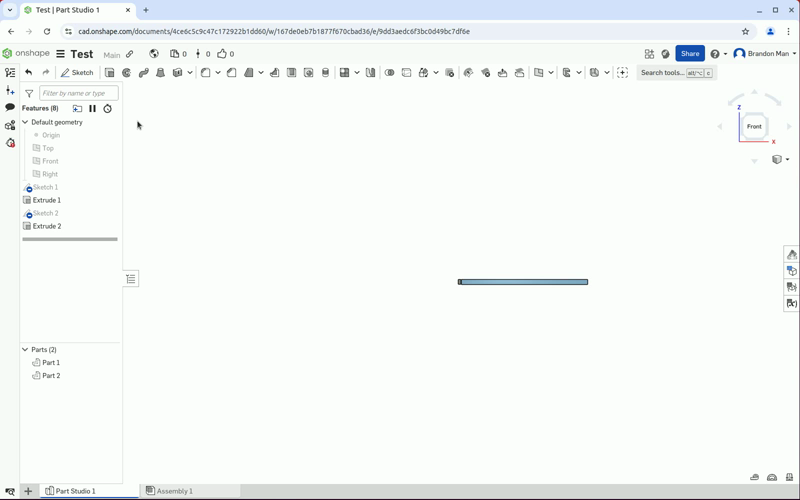
key(shift+h)
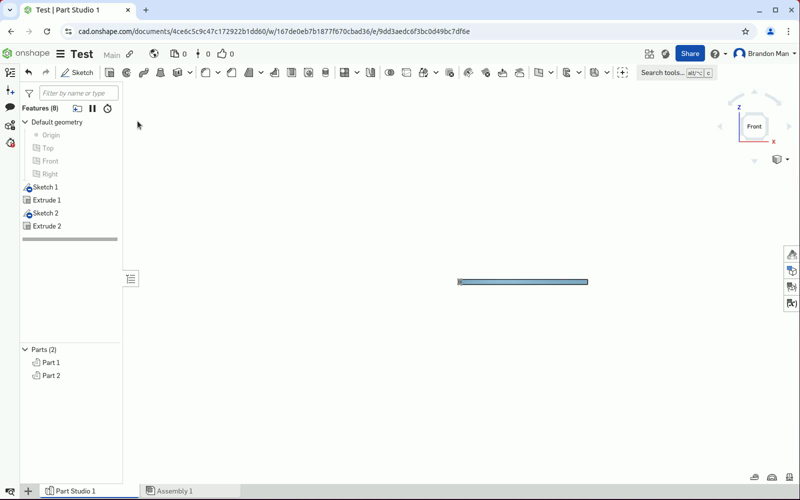
key(shift+h)
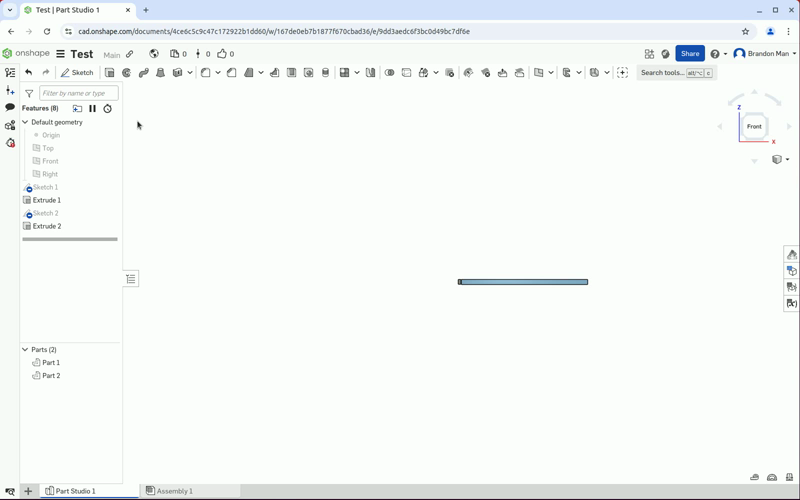
mouse_move(73, 189)
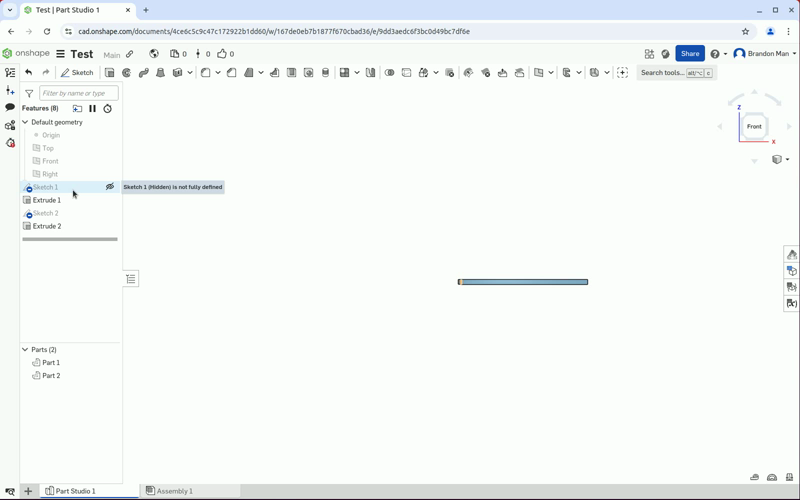
click(73, 189)
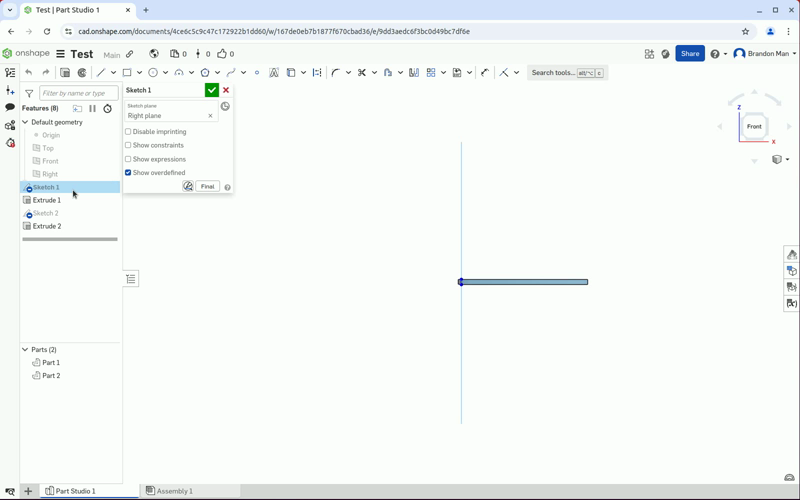
mouse_move(229, 92)
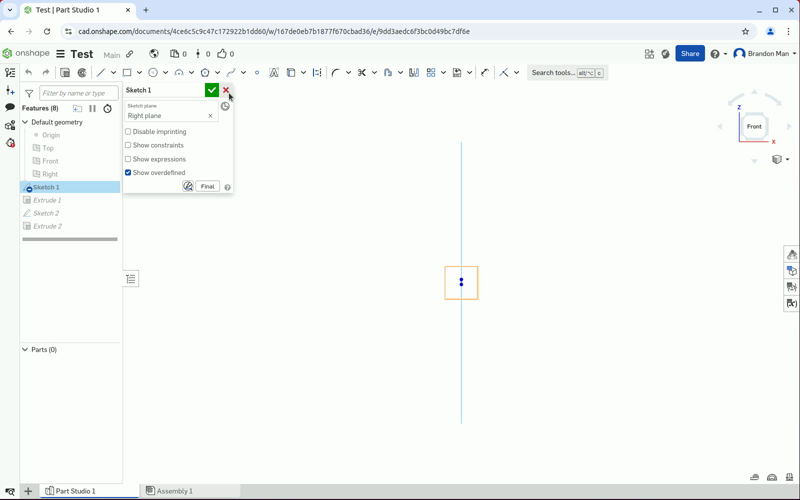
click(229, 92)
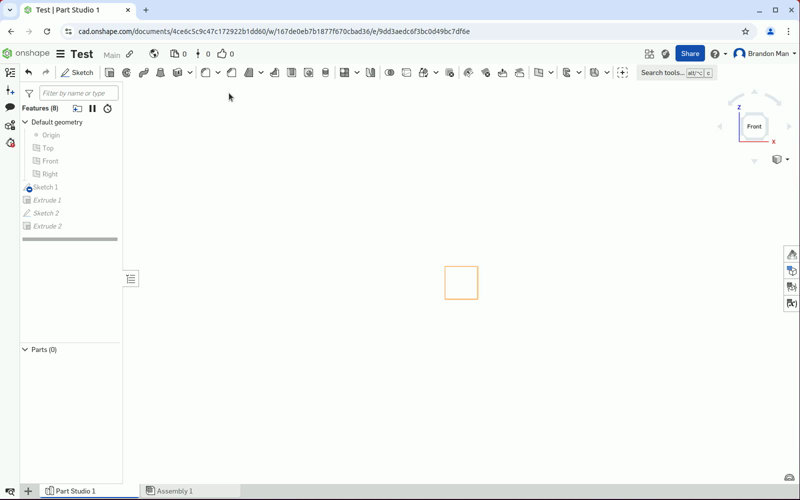
mouse_move(73, 352)
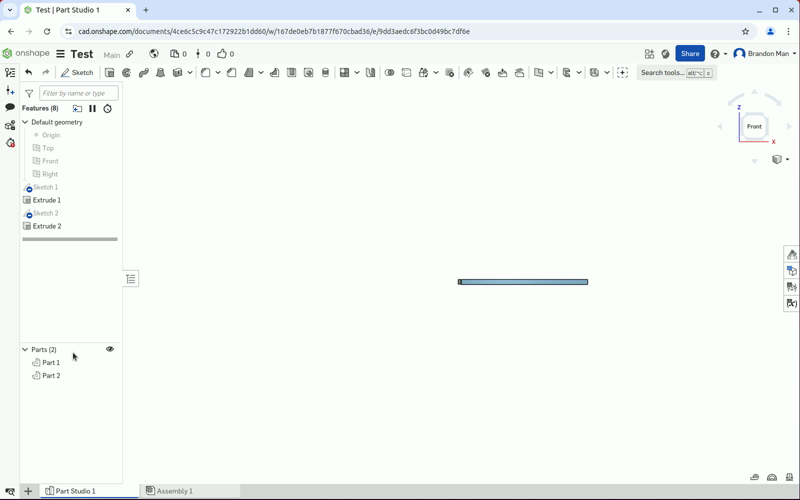
key(y)
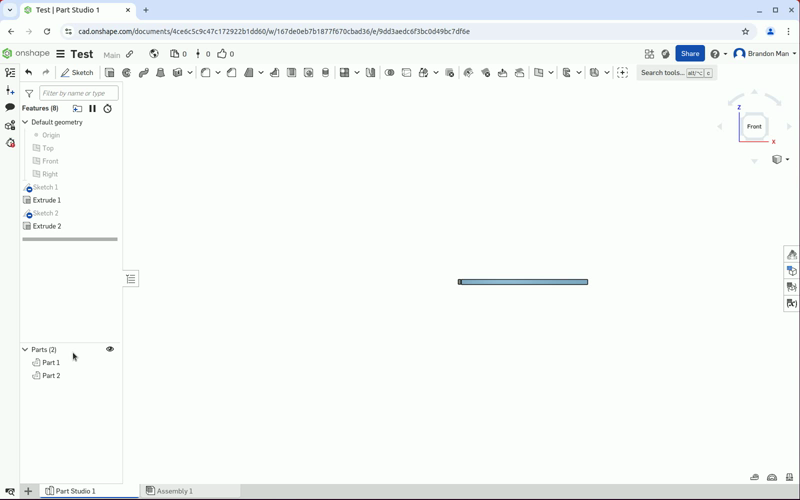
key(shift+p)
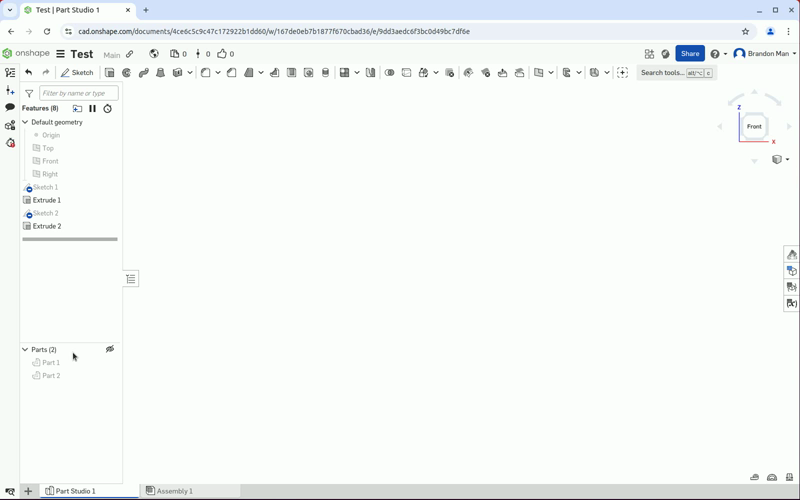
key(space)
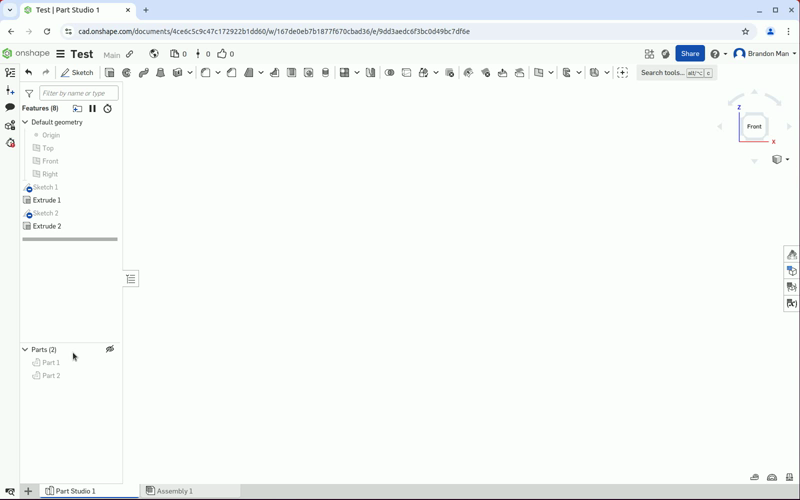
key_down(shift)
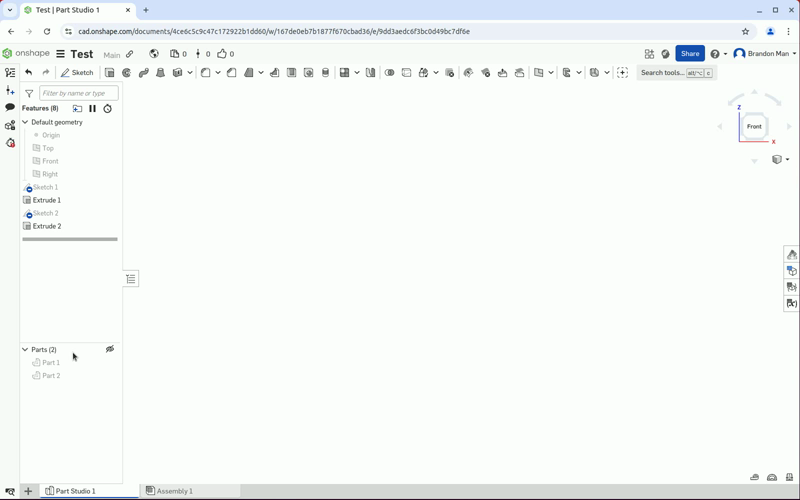
key(left)
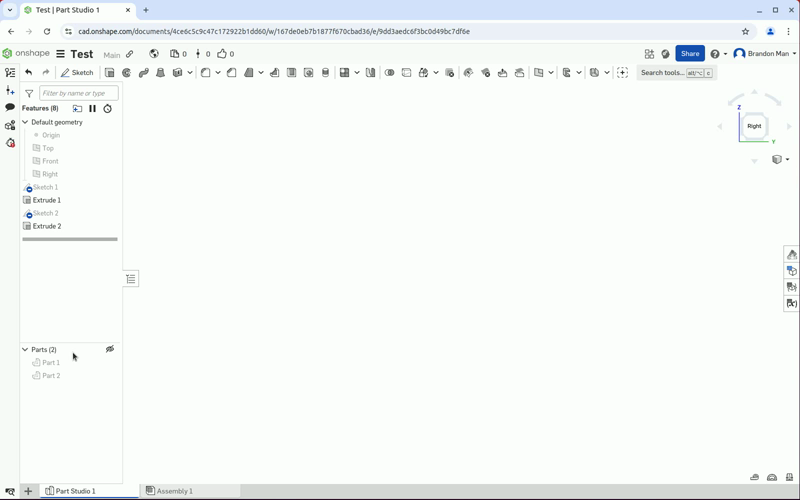
key_up(shift)
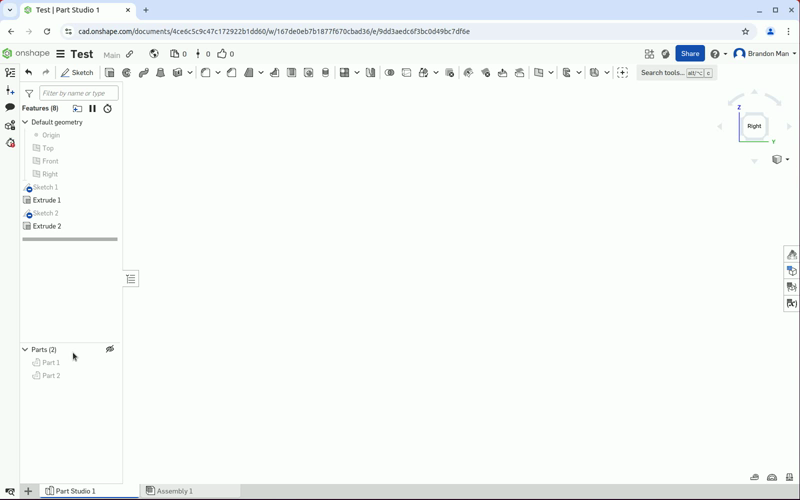
mouse_move(73, 352)
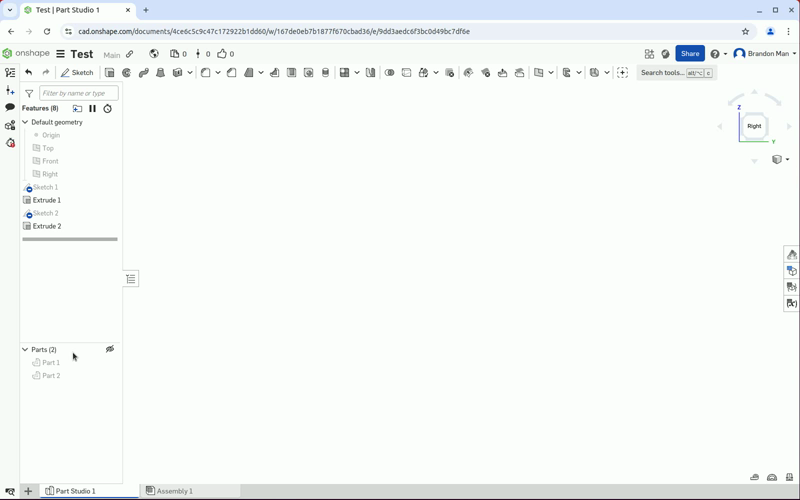
key(shift+y)
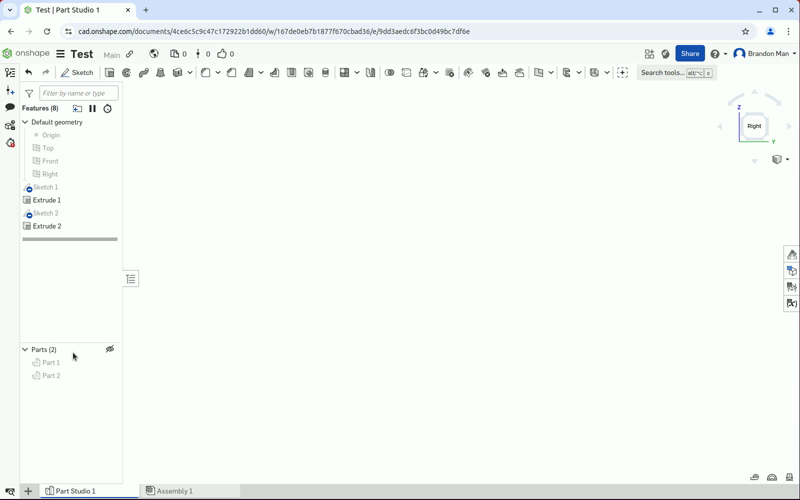
key(shift+s)
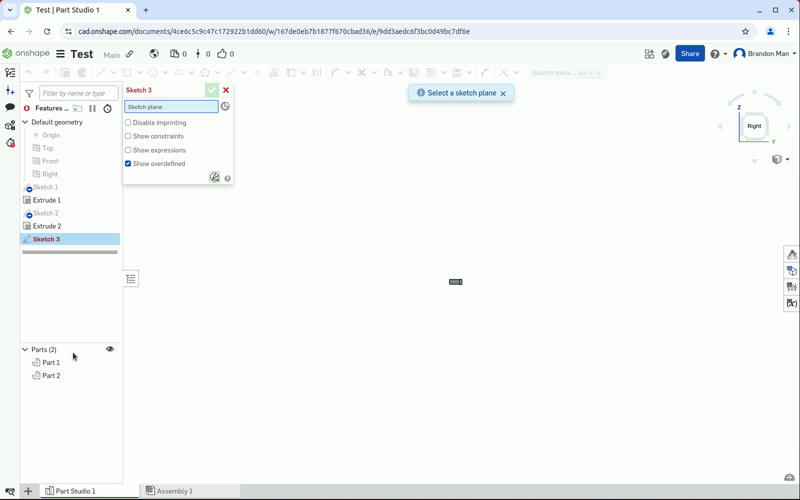
mouse_move(73, 176)
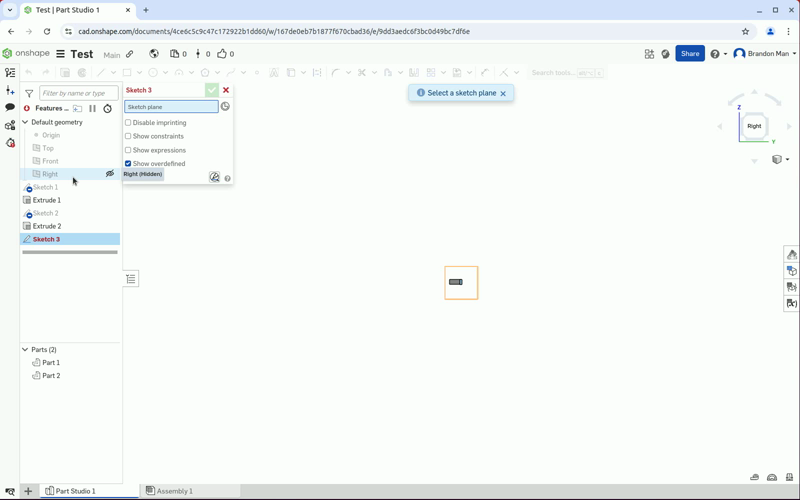
click(73, 176)
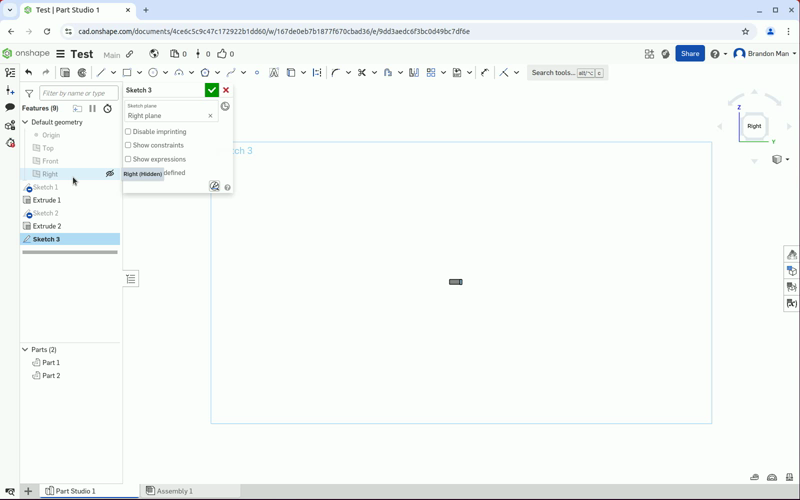
mouse_move(73, 352)
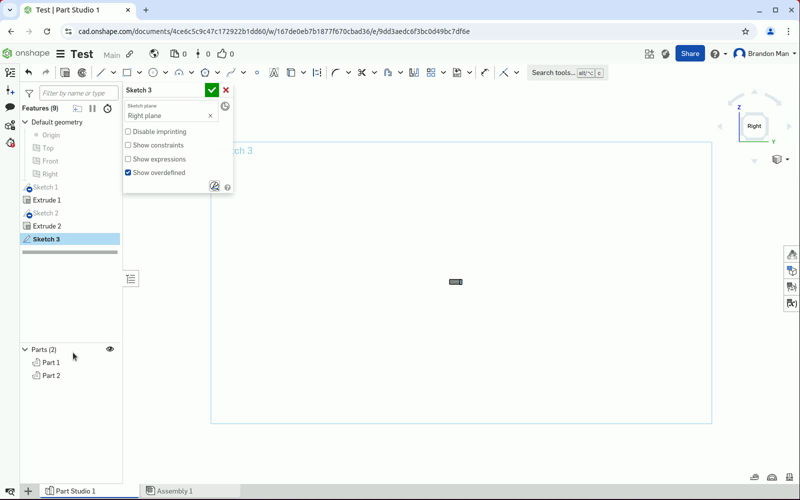
key(y)
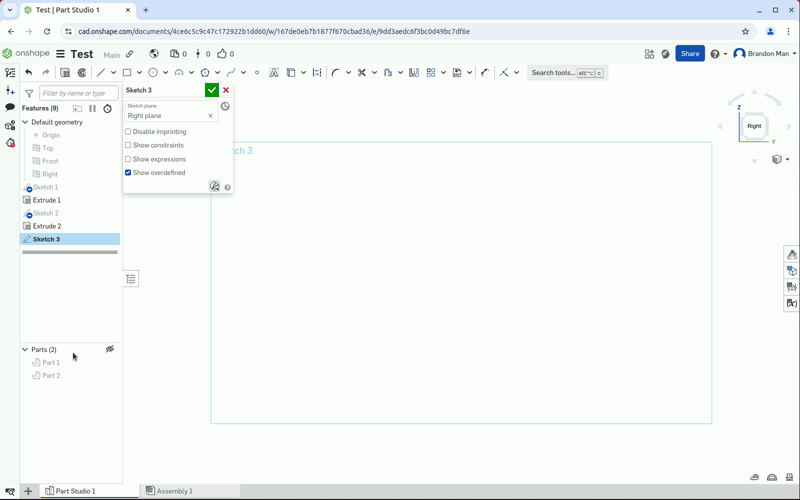
key(l)
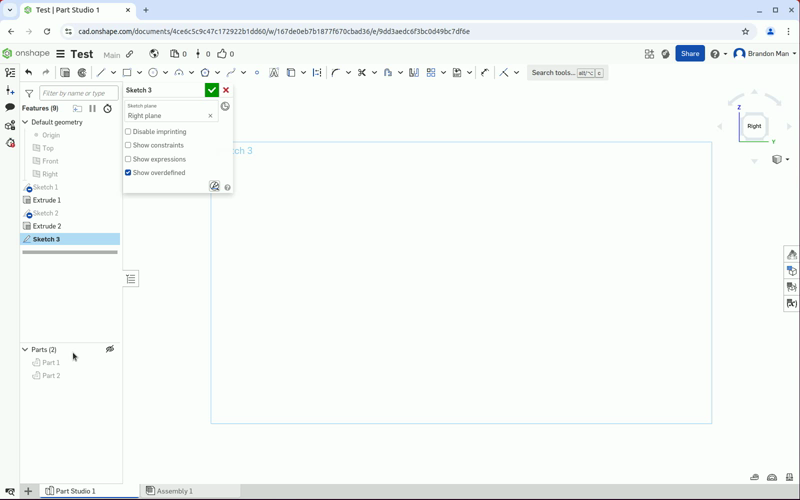
key_down(shift)
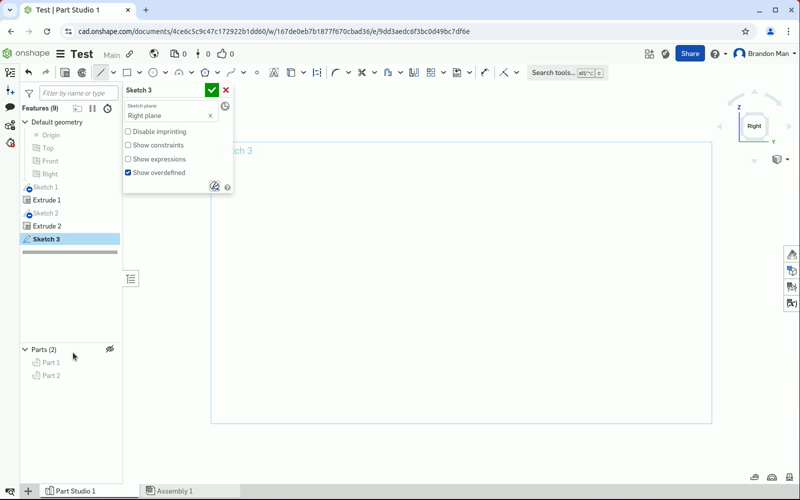
mouse_move(445, 276)
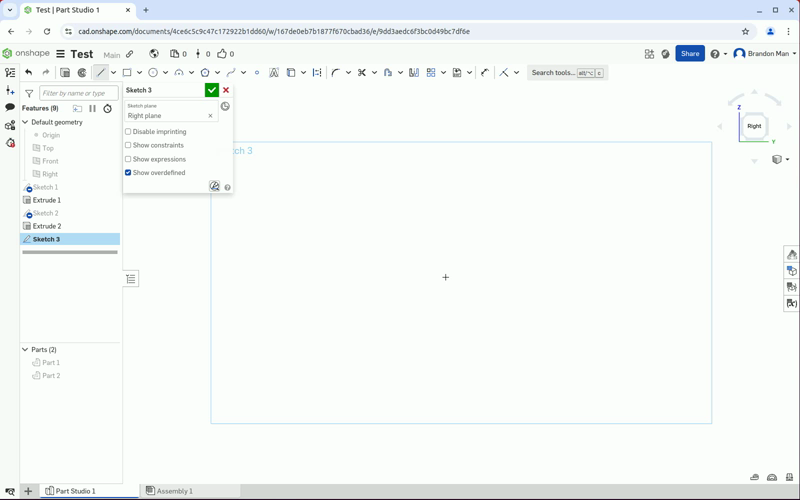
click(445, 276)
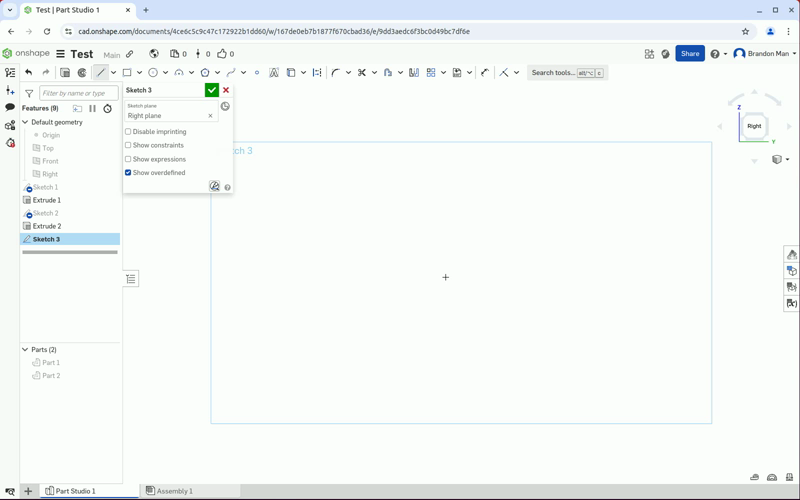
key_up(shift)
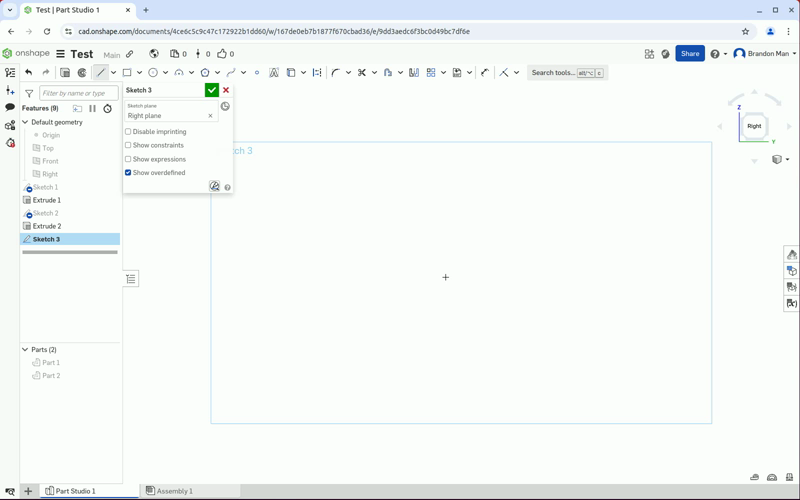
key_down(shift)
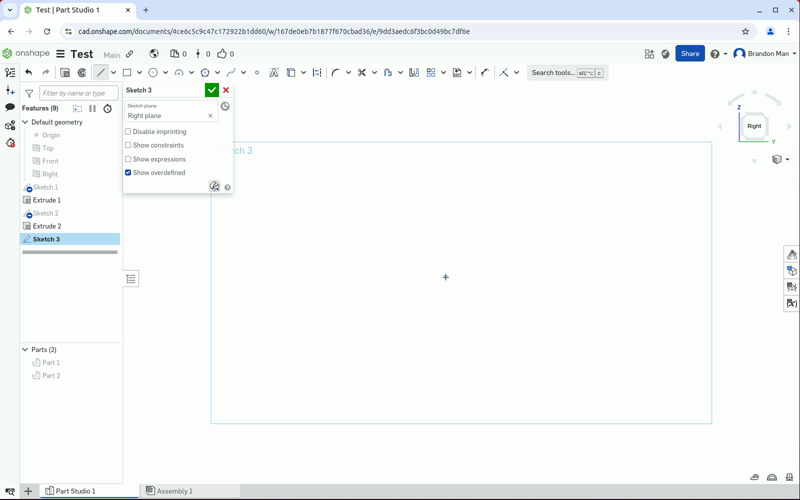
mouse_move(475, 276)
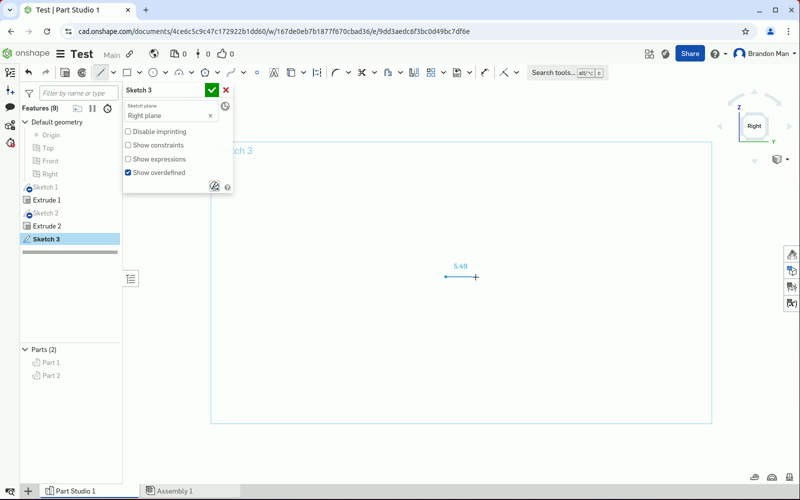
mouse_move(447, 276)
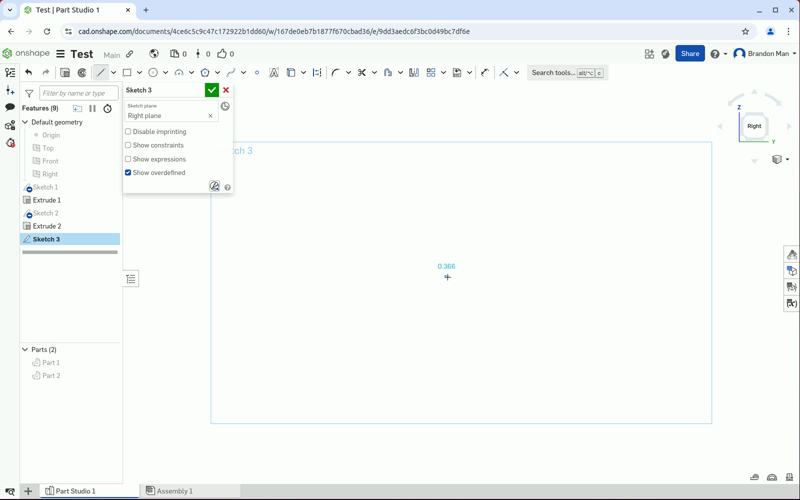
scroll(6)
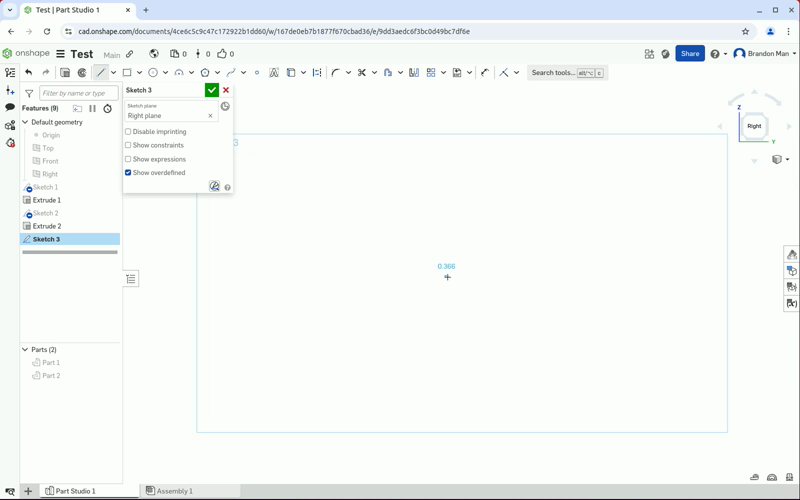
scroll(6)
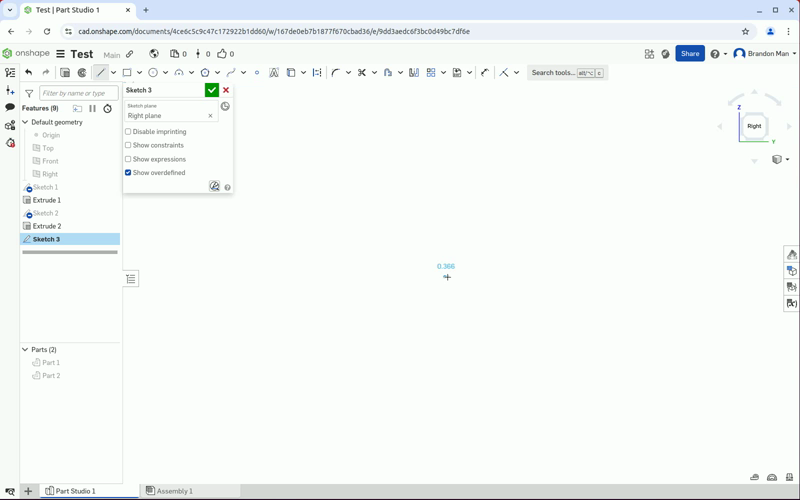
scroll(6)
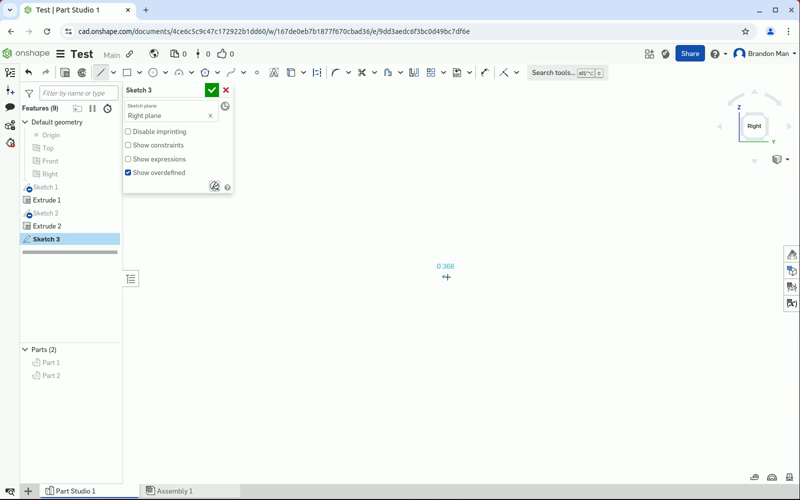
scroll(6)
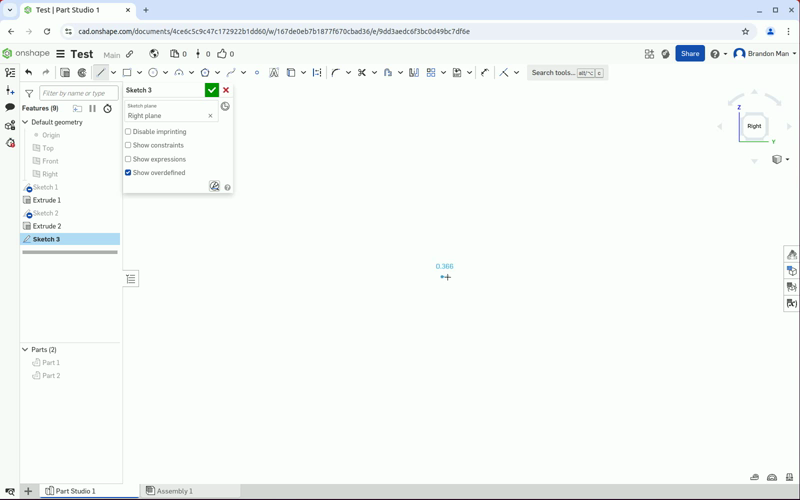
scroll(6)
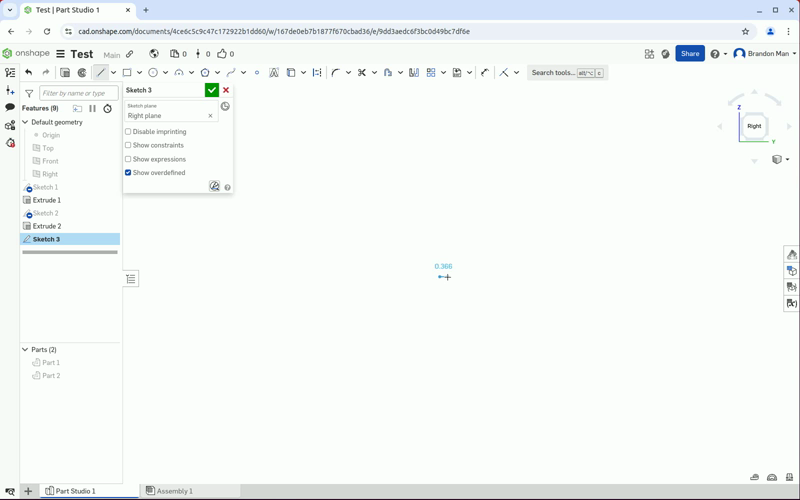
scroll(6)
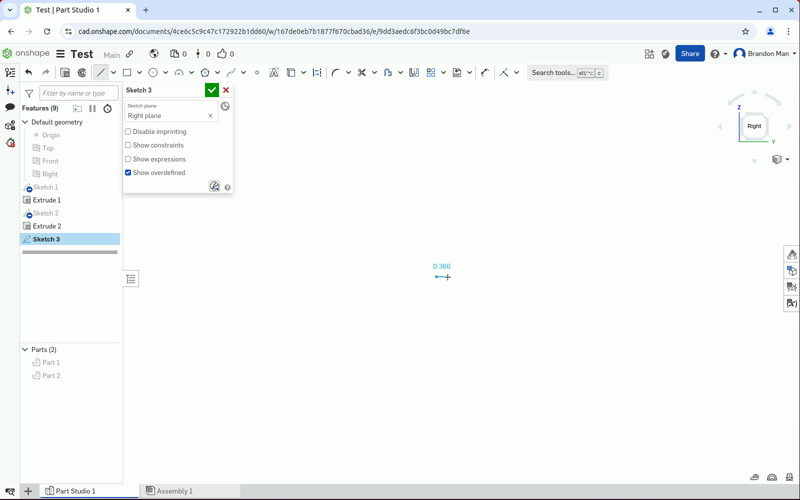
scroll(6)
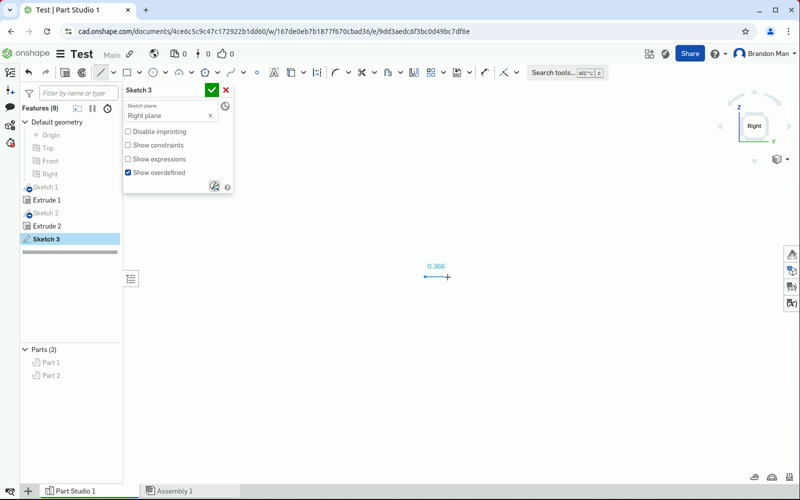
click(447, 276)
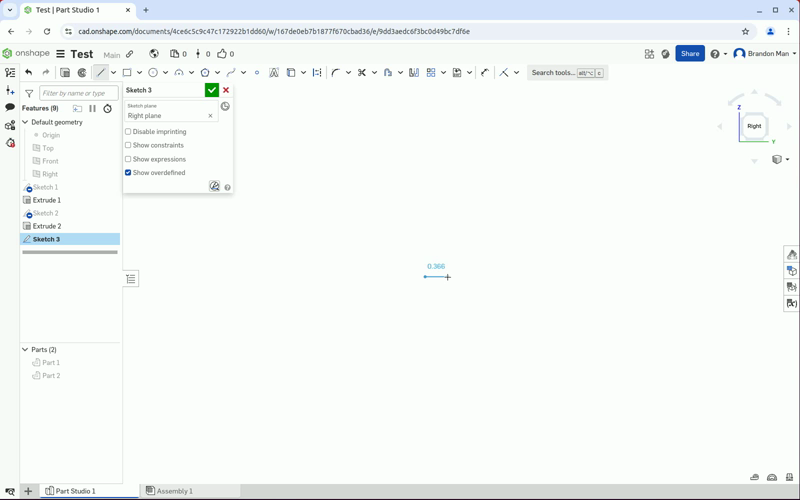
scroll(-6)
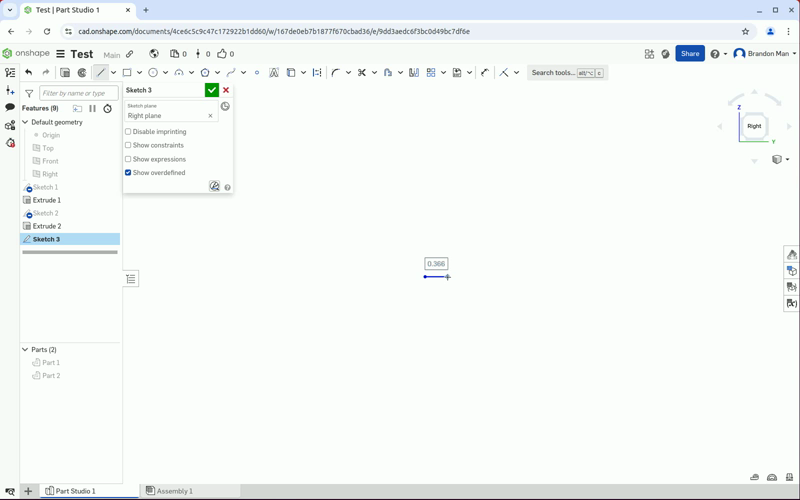
scroll(-6)
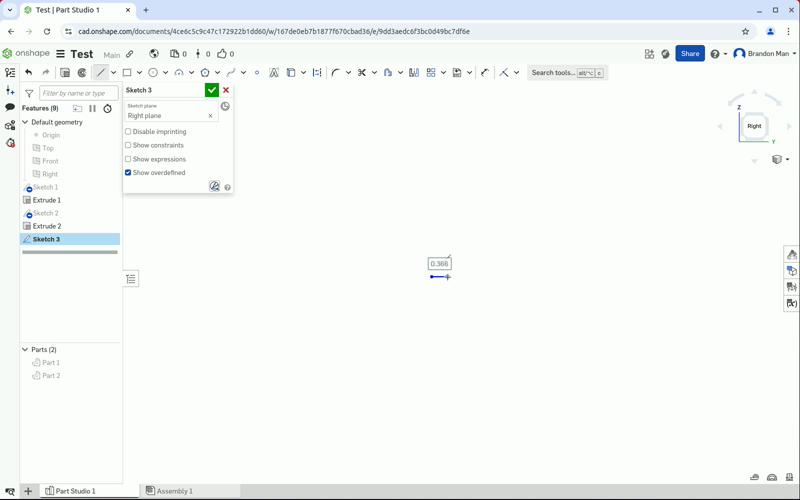
scroll(-6)
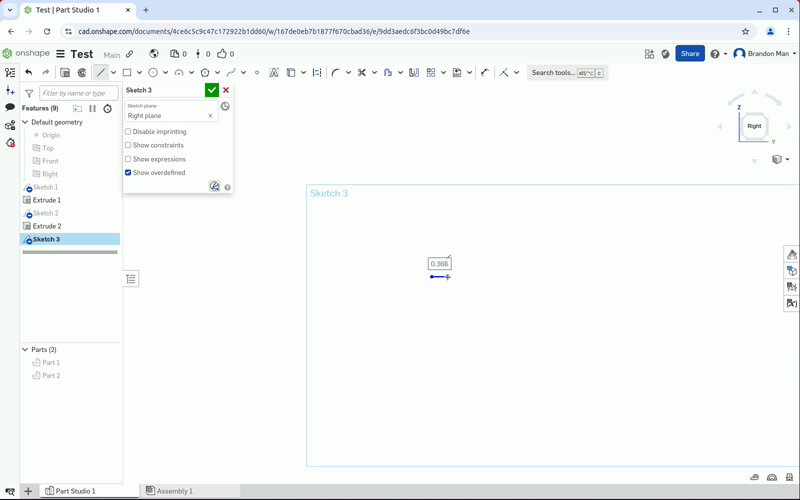
scroll(-6)
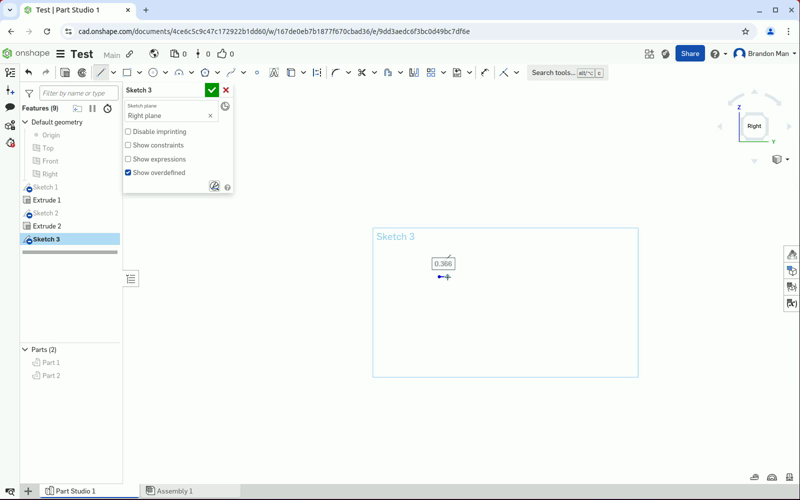
scroll(-6)
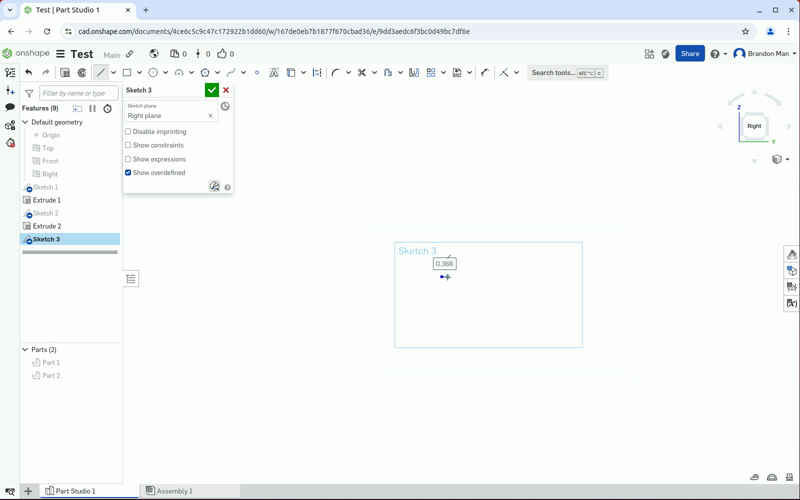
scroll(-6)
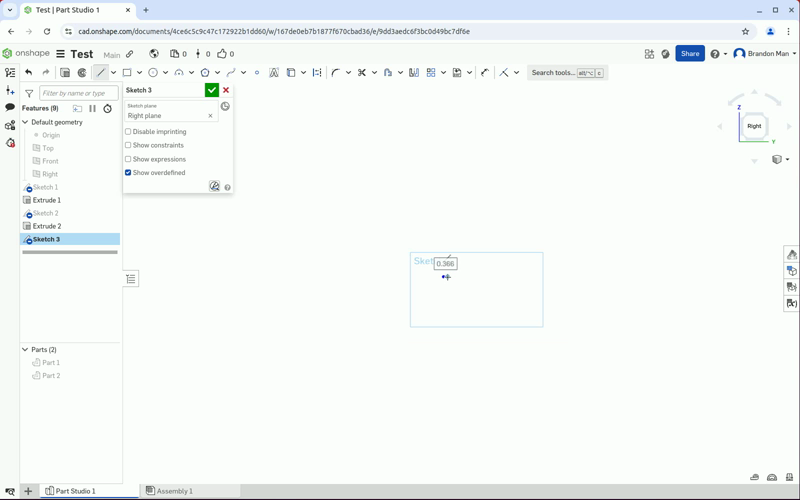
scroll(-6)
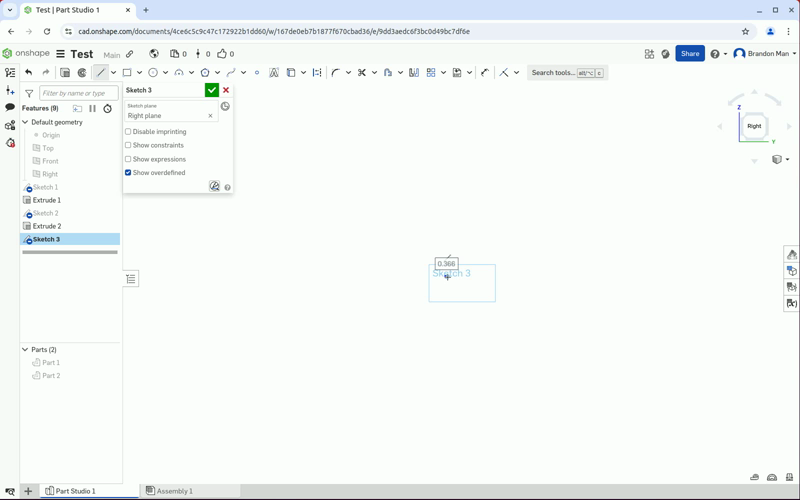
key_up(shift)
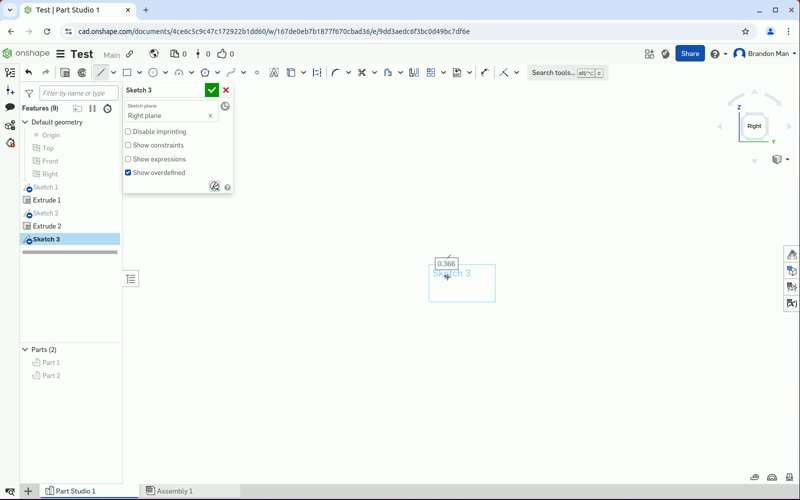
key_down(shift)
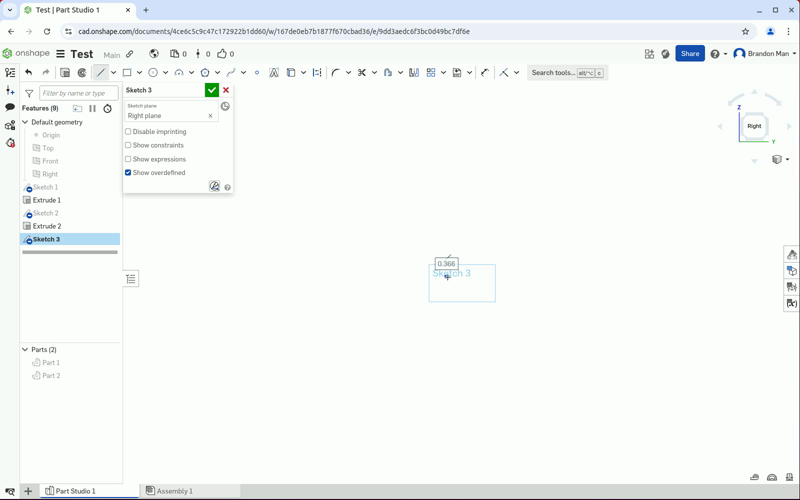
mouse_move(477, 276)
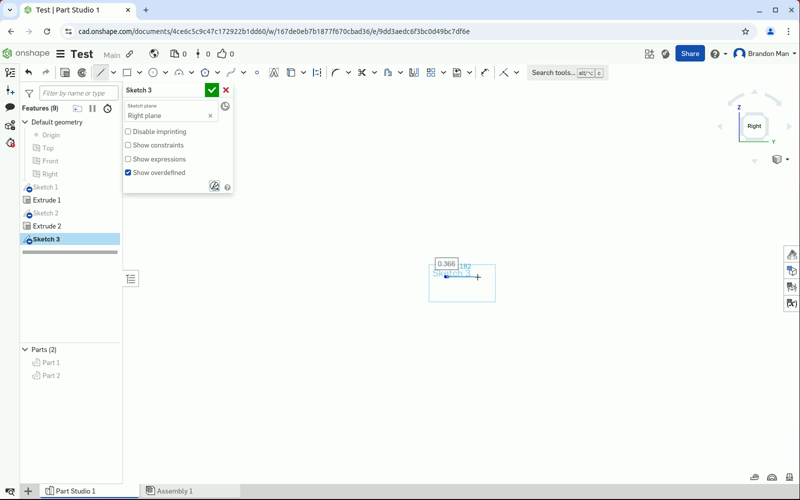
mouse_move(447, 272)
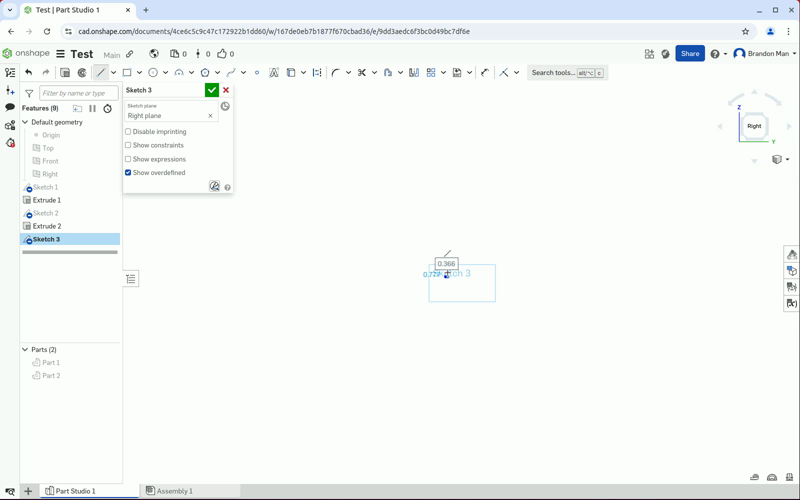
scroll(6)
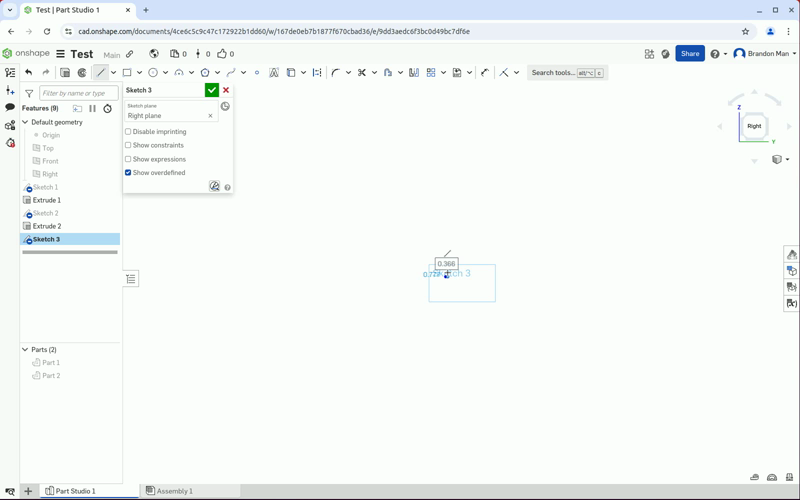
scroll(6)
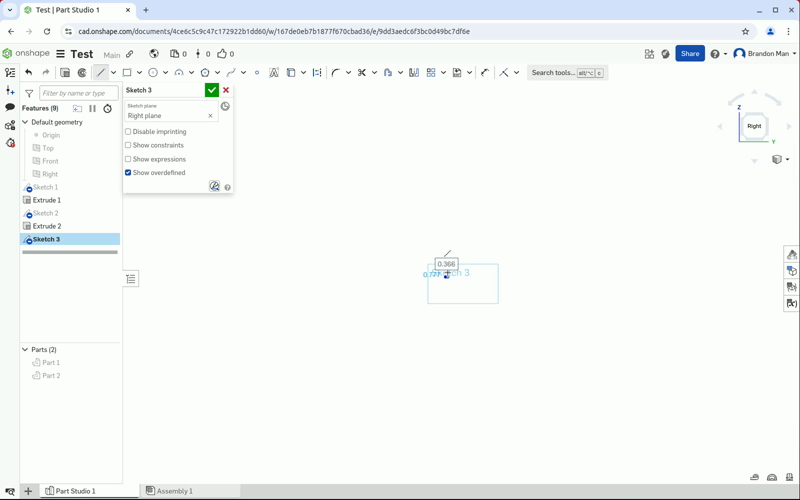
scroll(6)
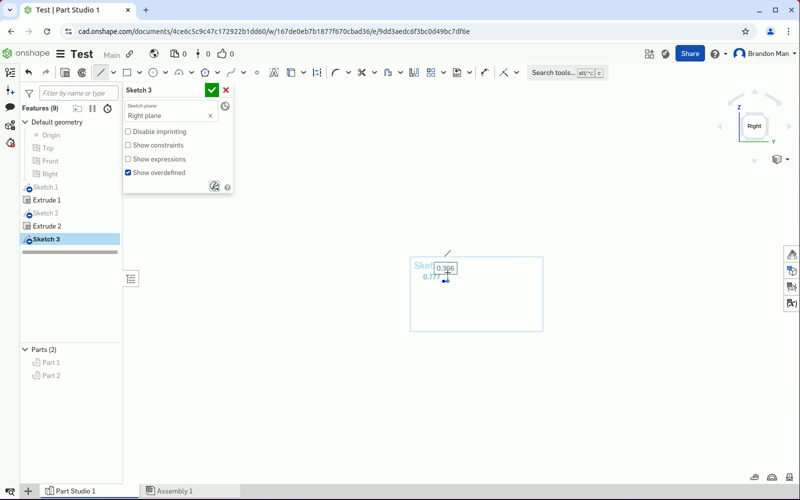
scroll(6)
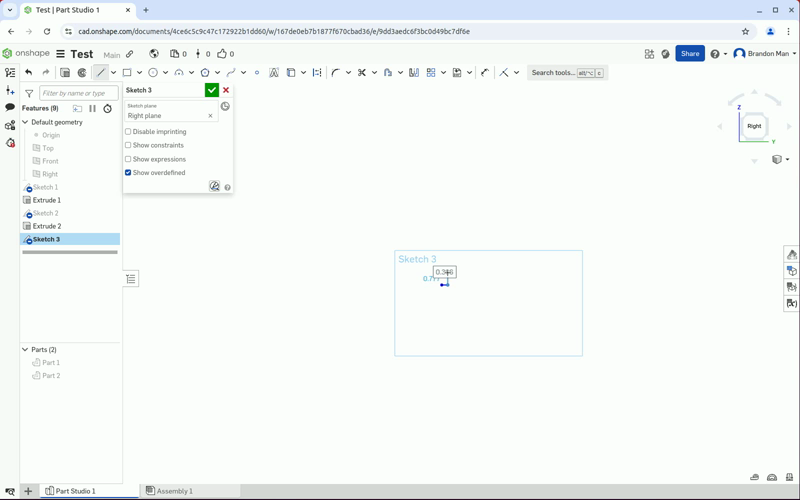
scroll(6)
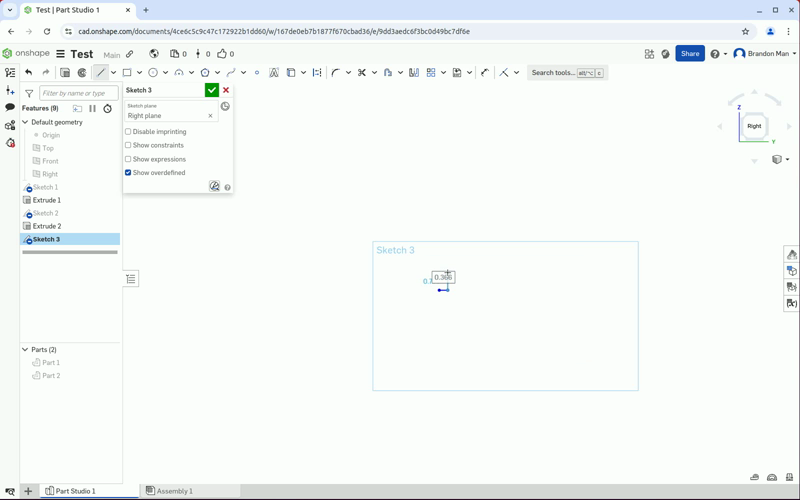
scroll(6)
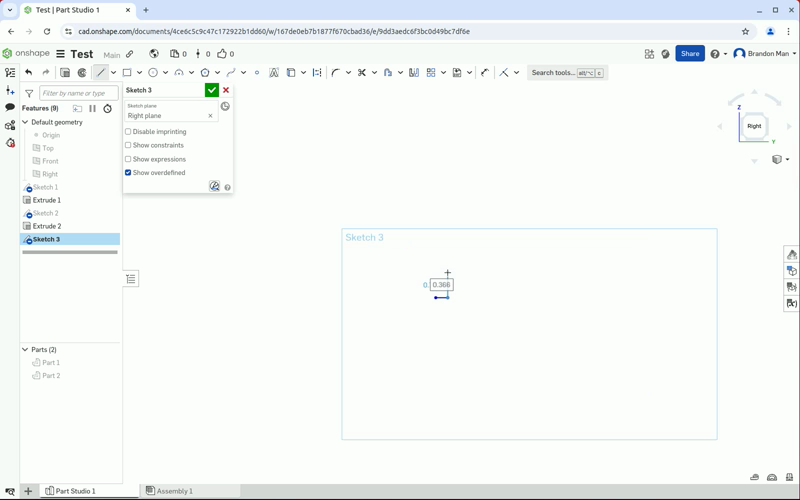
scroll(6)
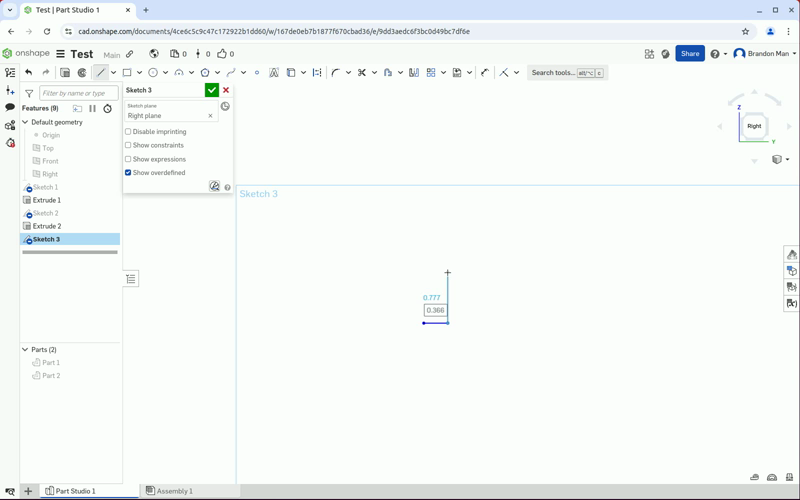
click(447, 272)
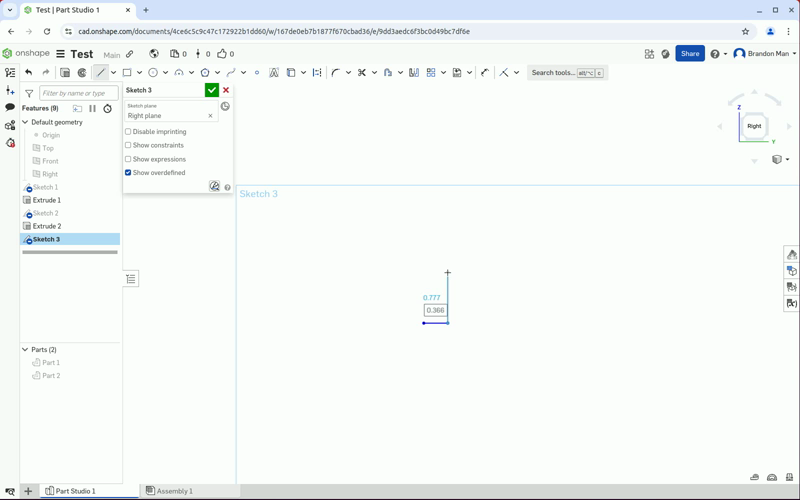
scroll(-6)
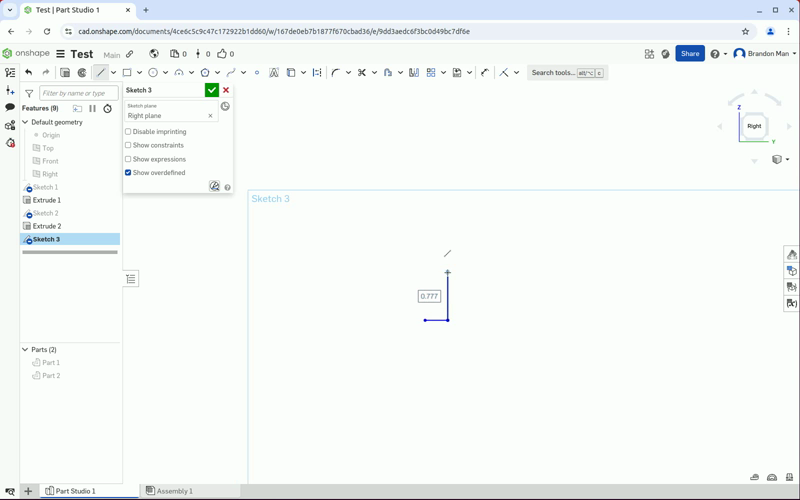
scroll(-6)
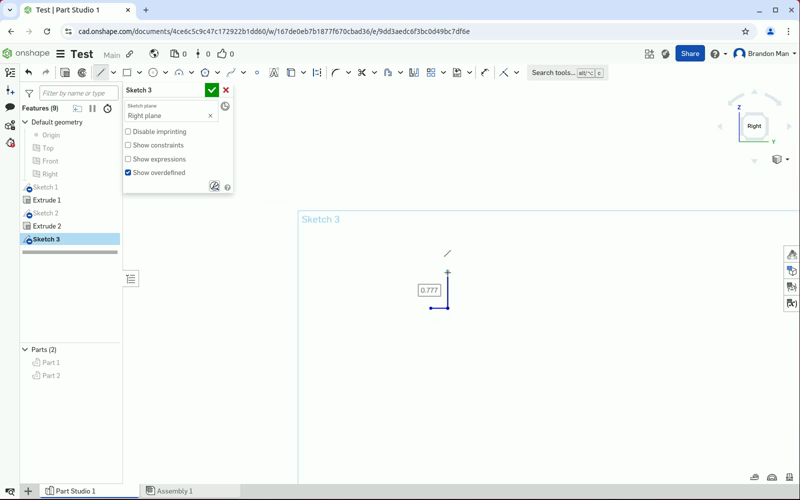
scroll(-6)
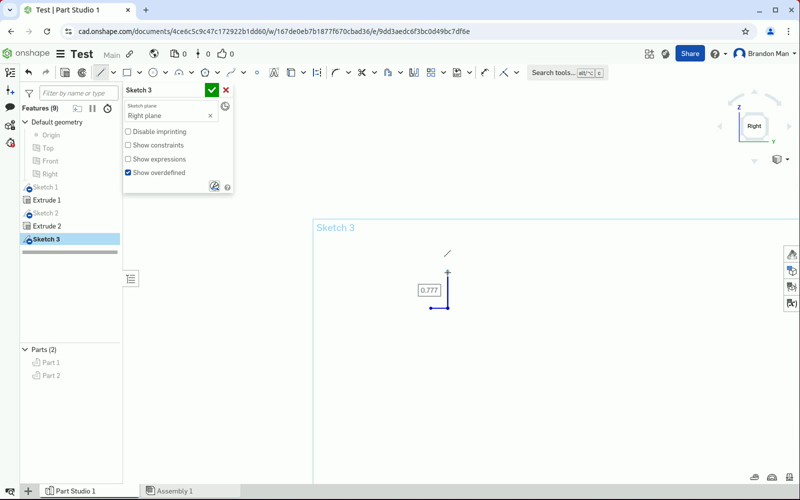
scroll(-6)
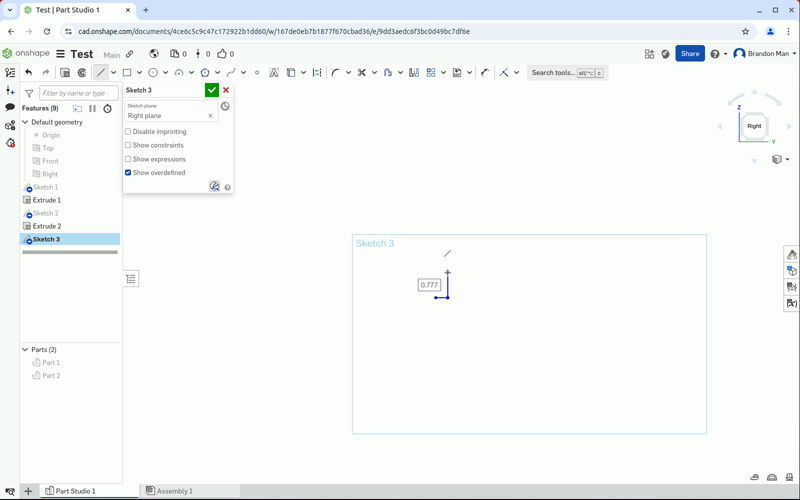
scroll(-6)
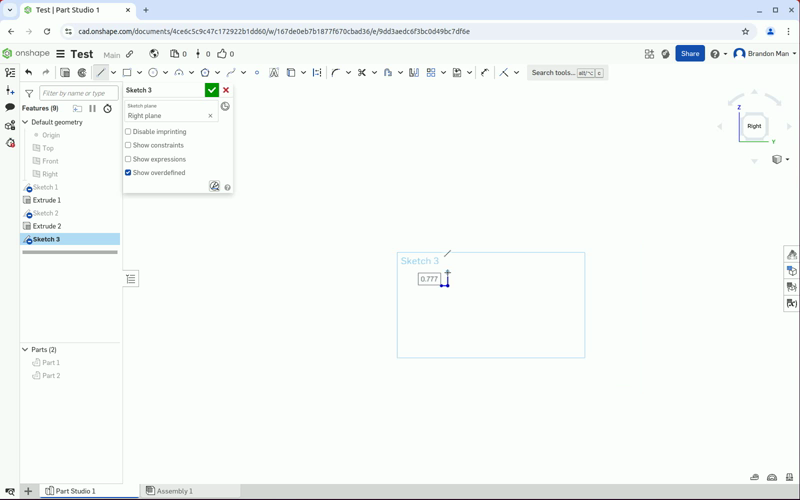
scroll(-6)
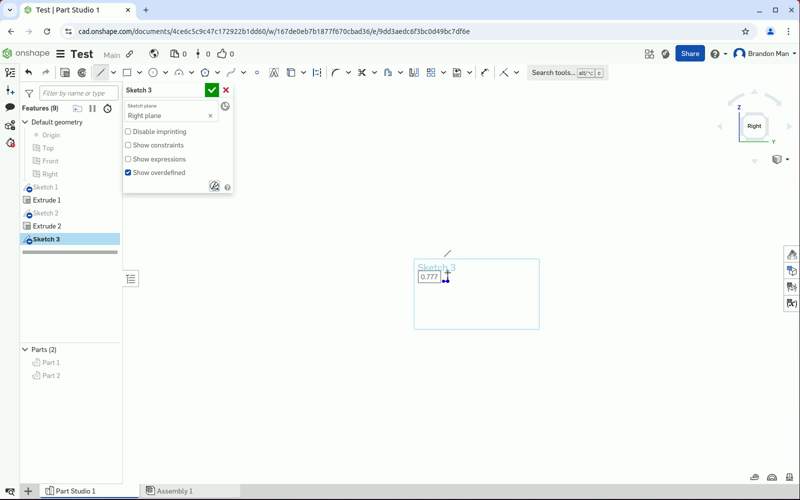
scroll(-6)
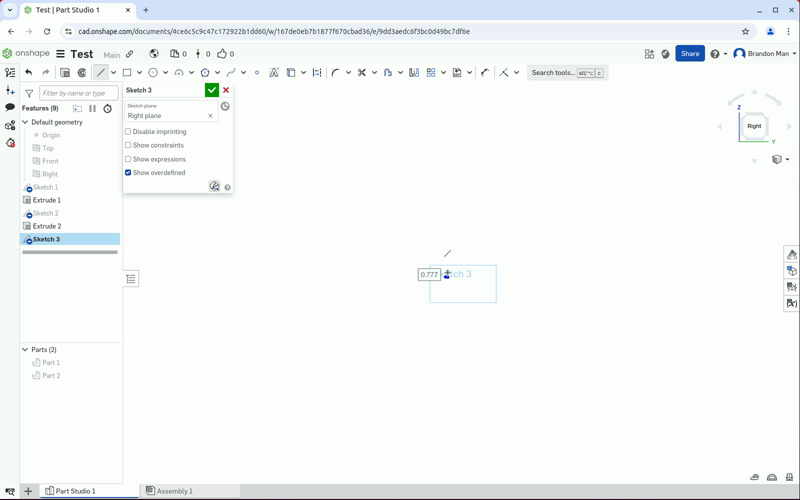
key_up(shift)
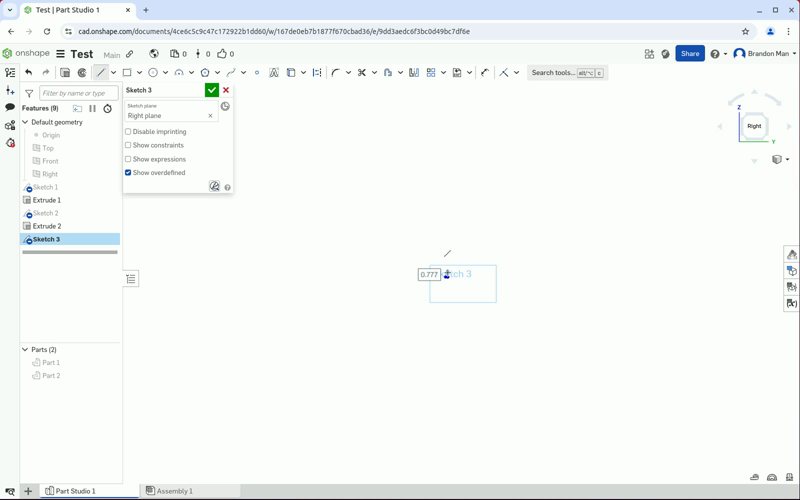
key_down(shift)
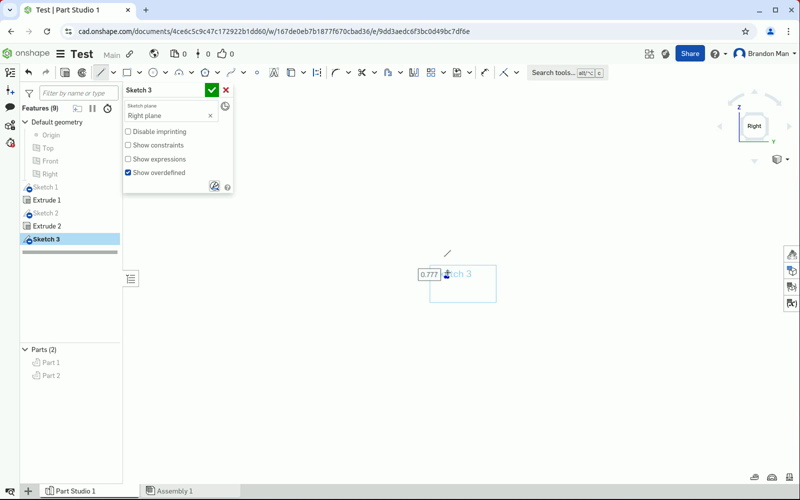
mouse_move(477, 272)
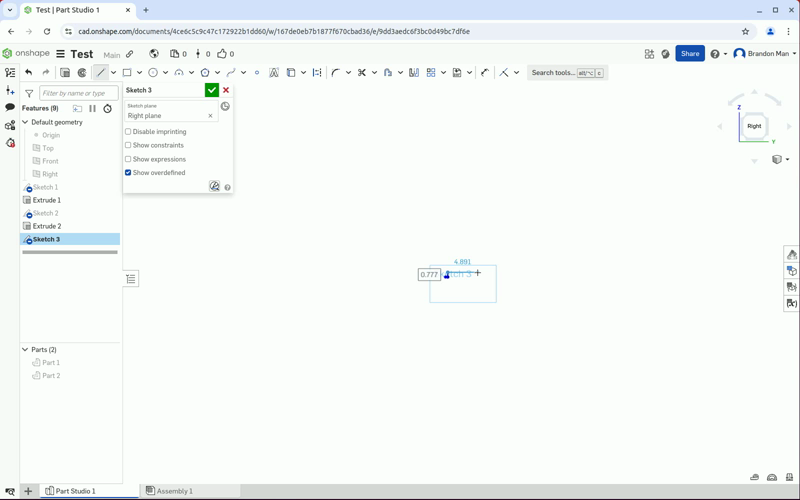
mouse_move(445, 272)
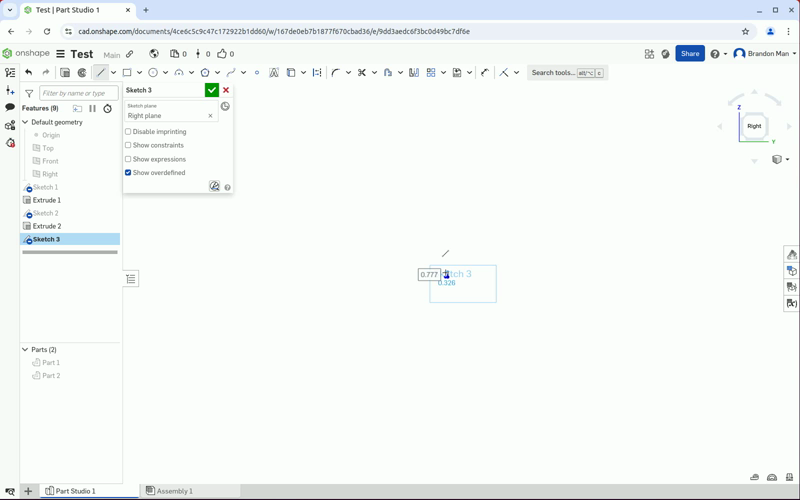
scroll(6)
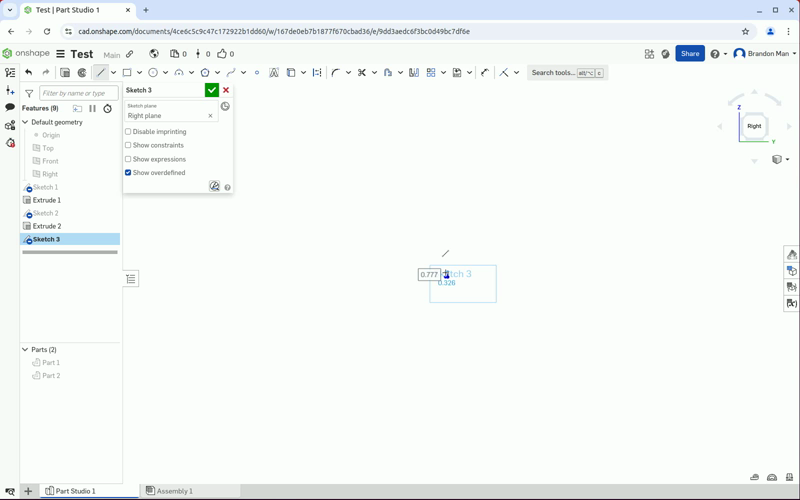
scroll(6)
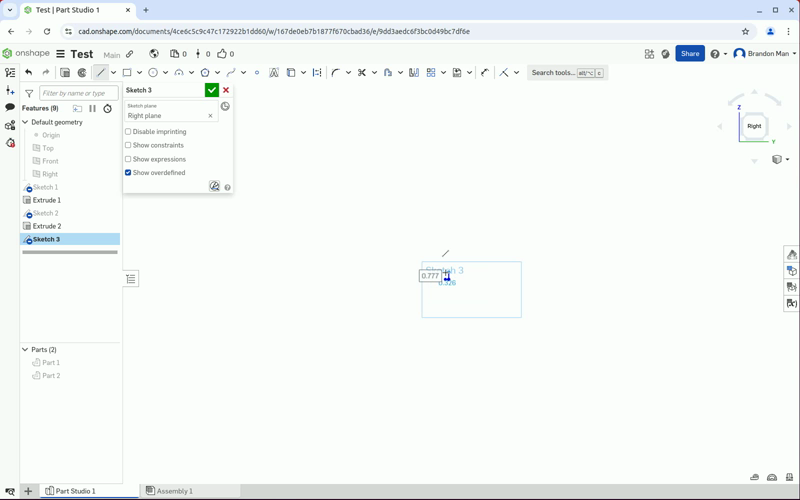
scroll(6)
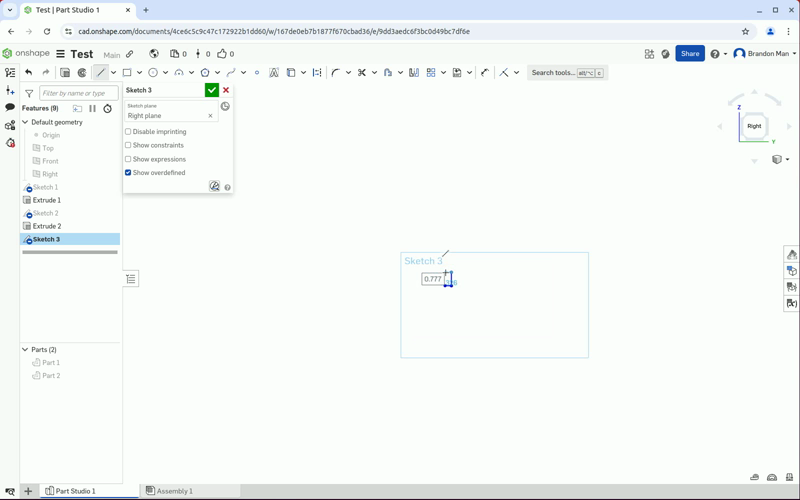
scroll(6)
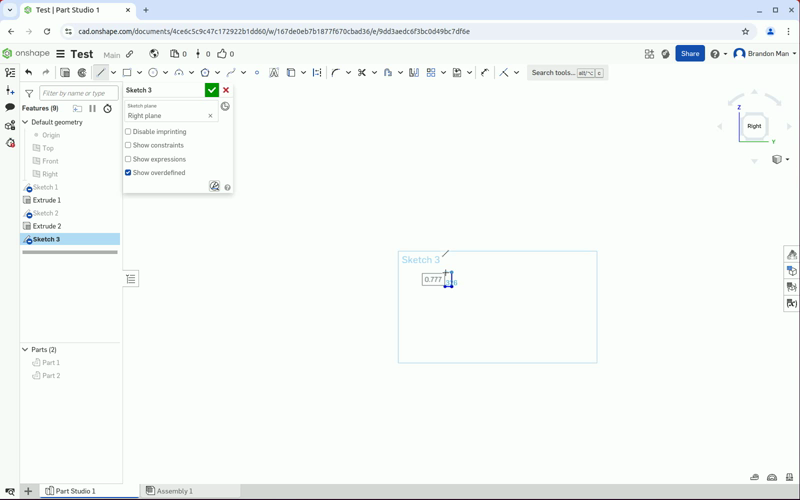
scroll(6)
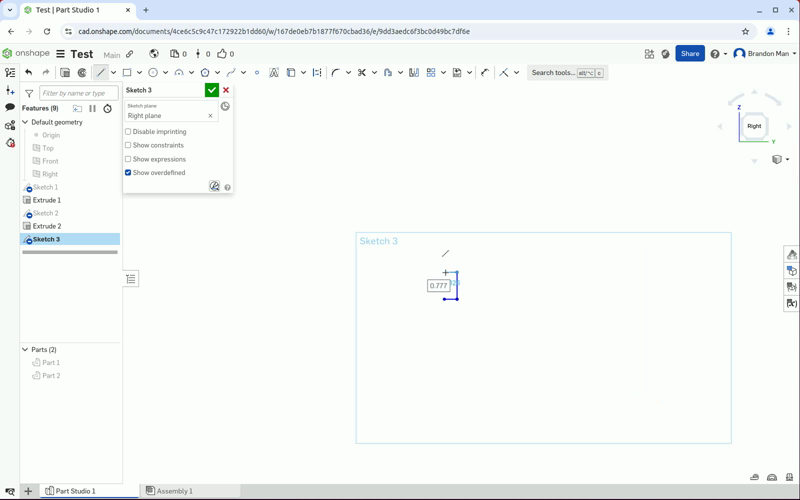
scroll(6)
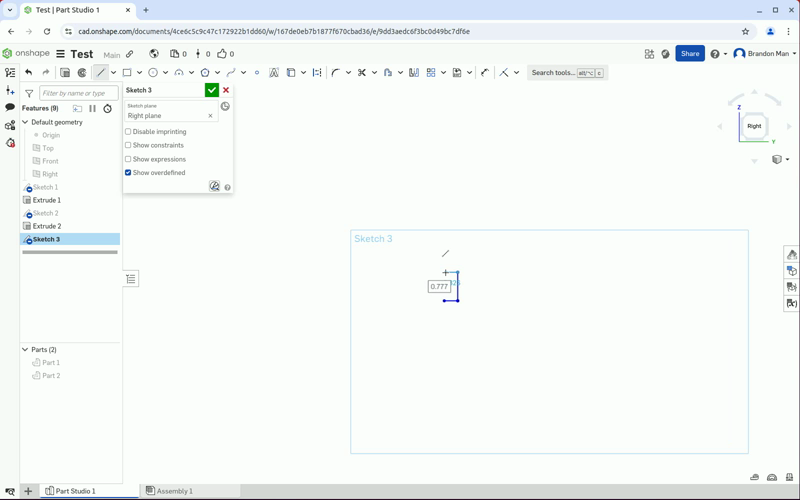
scroll(6)
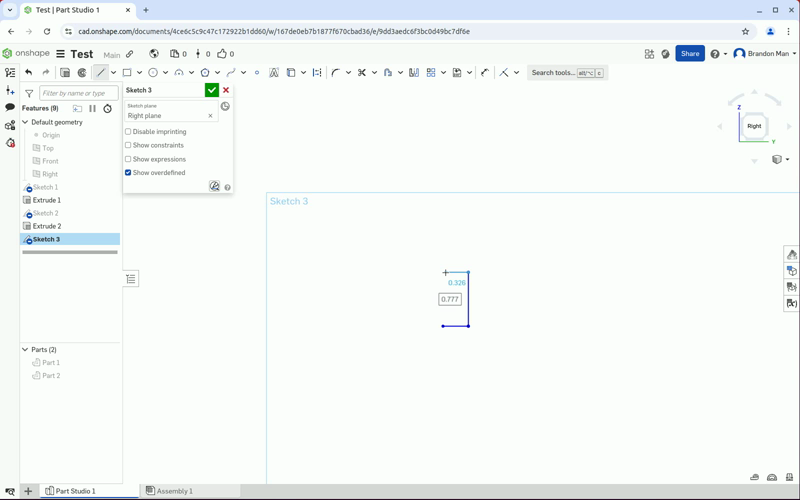
click(445, 272)
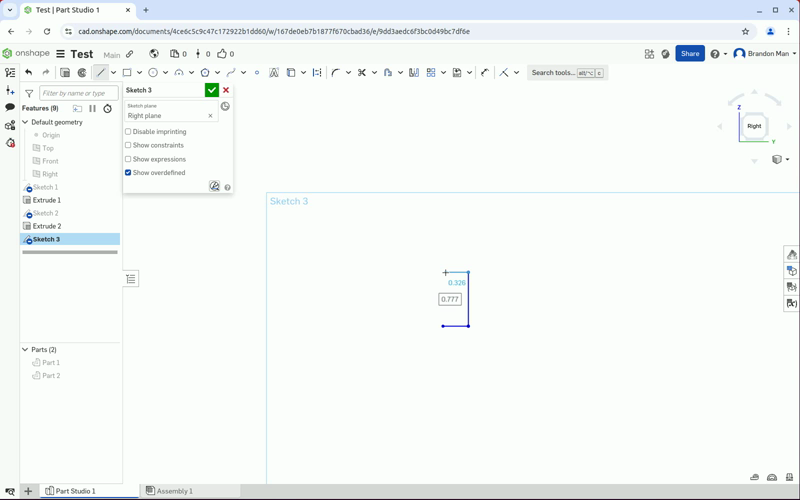
scroll(-6)
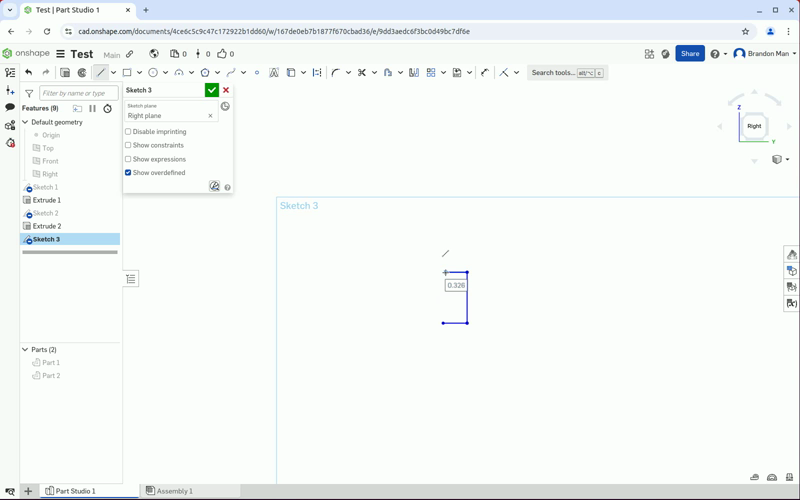
scroll(-6)
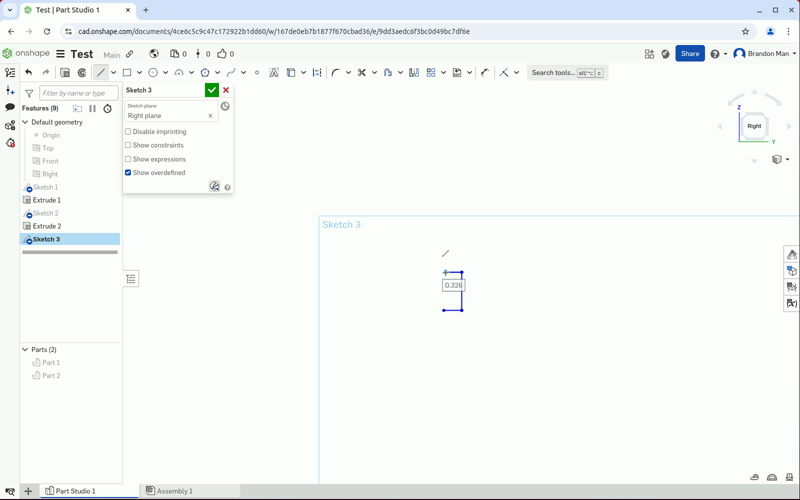
scroll(-6)
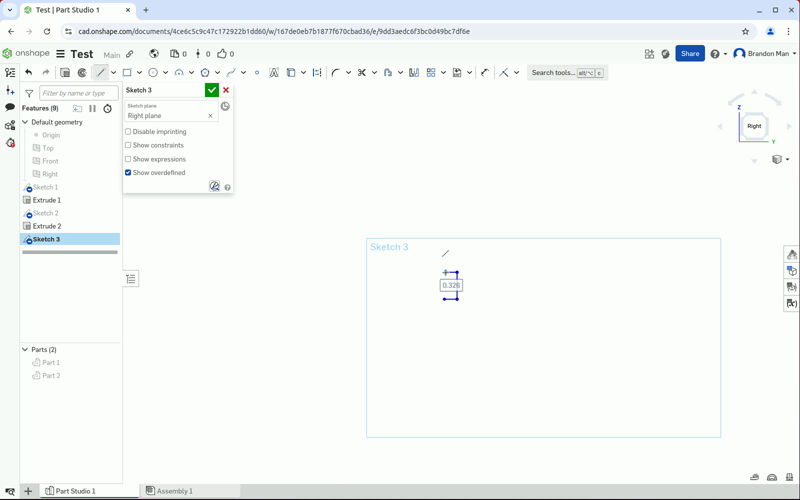
scroll(-6)
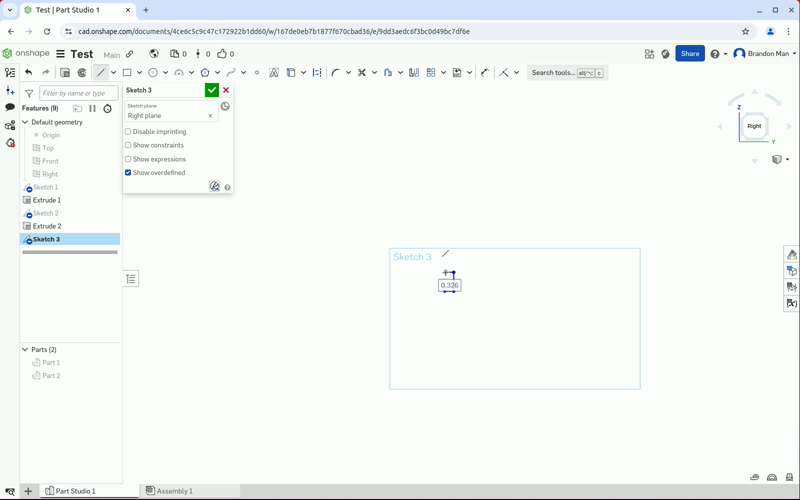
scroll(-6)
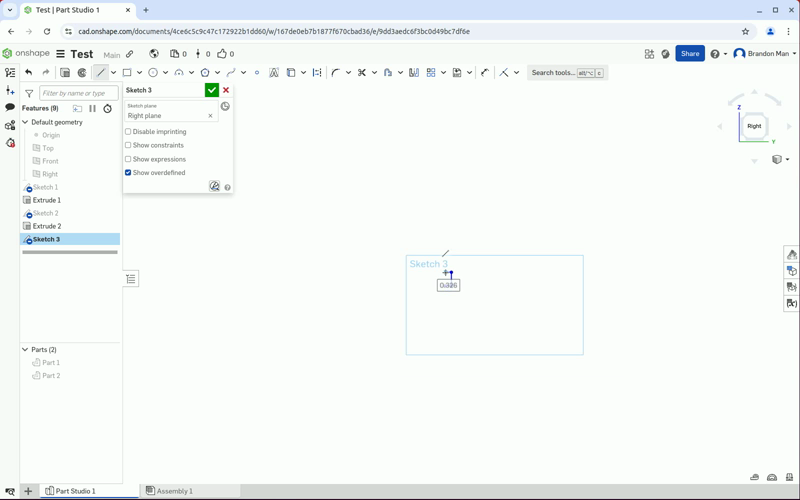
scroll(-6)
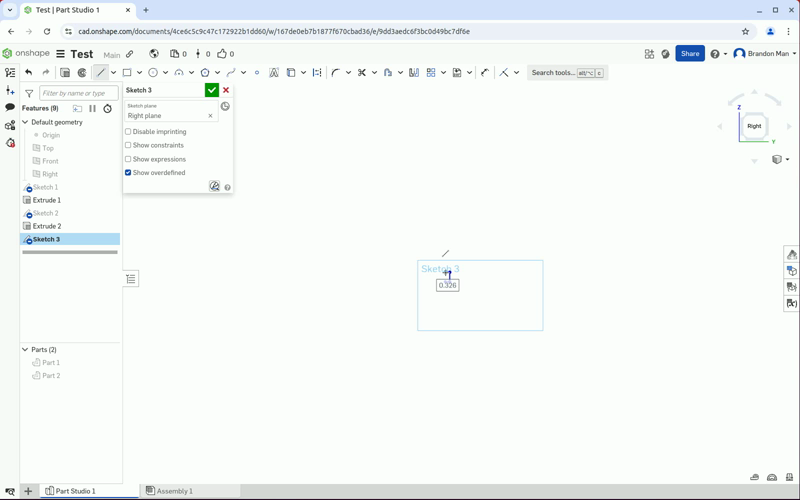
scroll(-6)
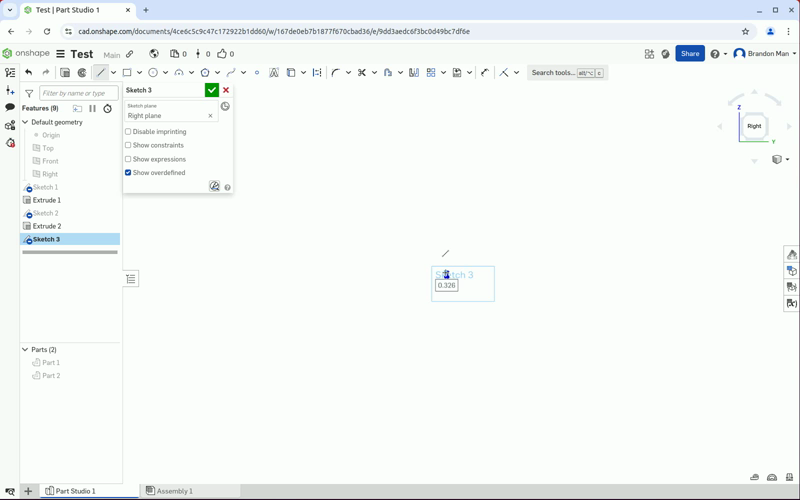
key_up(shift)
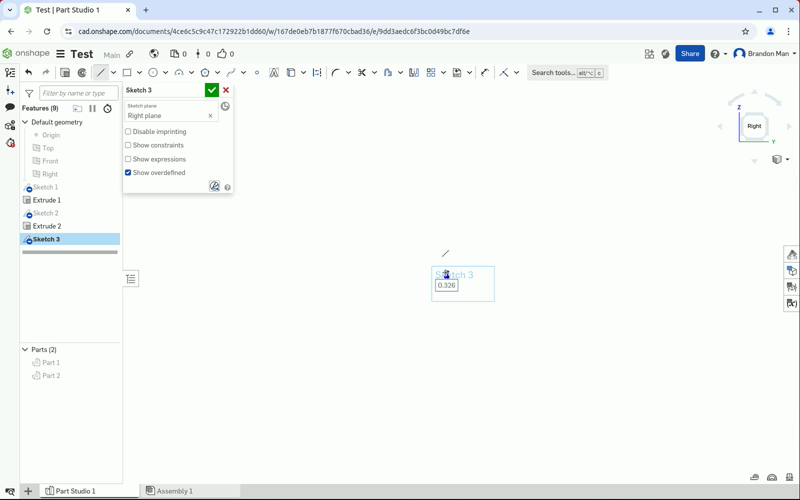
mouse_move(475, 272)
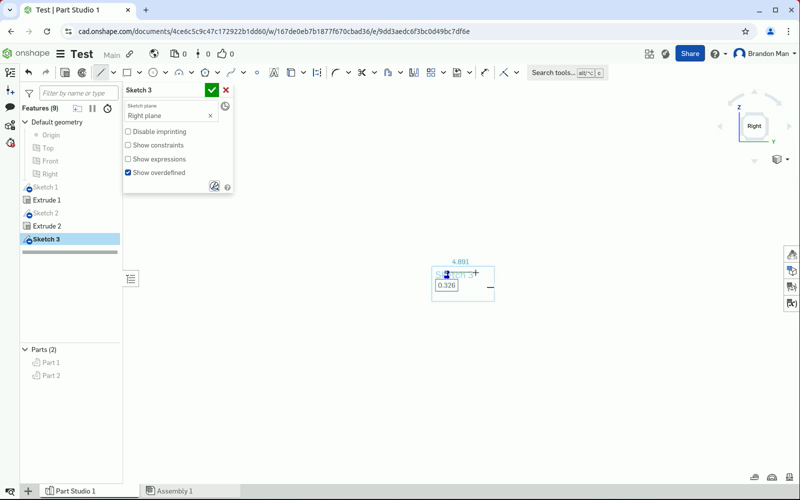
key_down(shift)
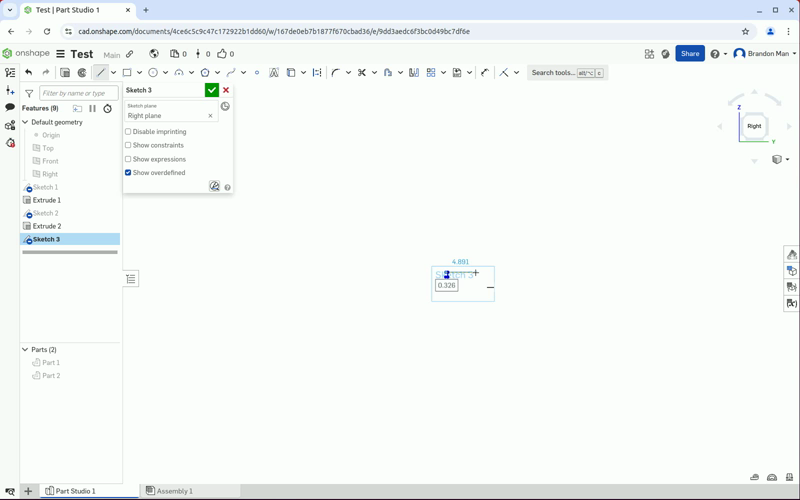
mouse_move(445, 276)
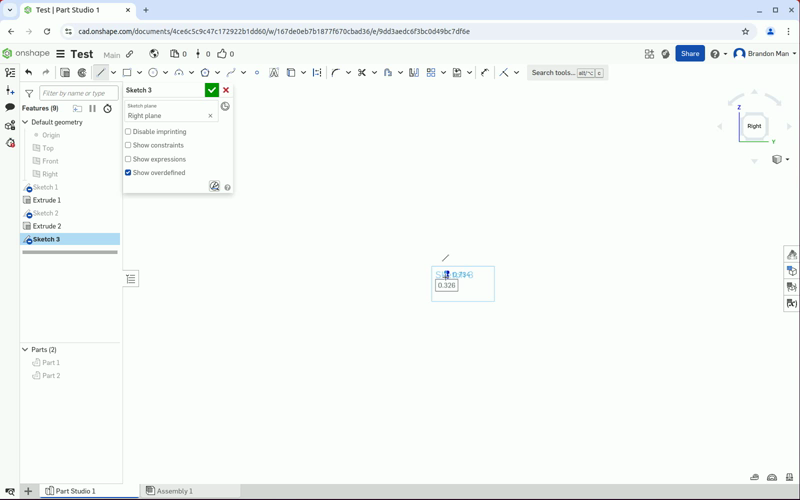
scroll(6)
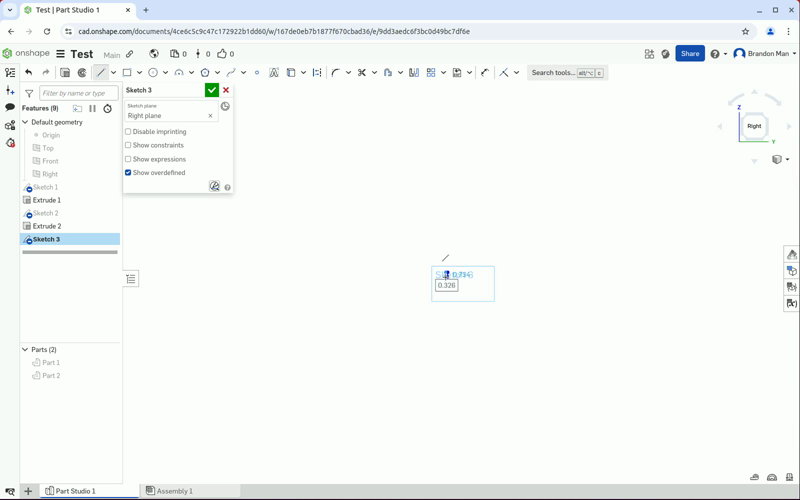
scroll(6)
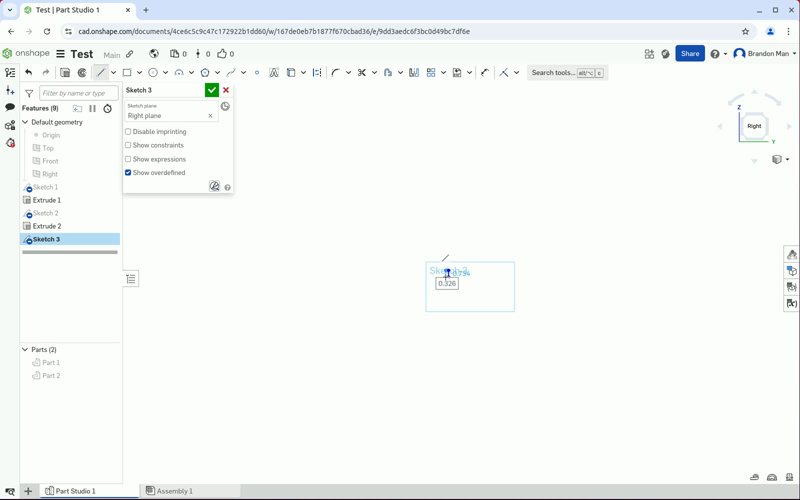
scroll(6)
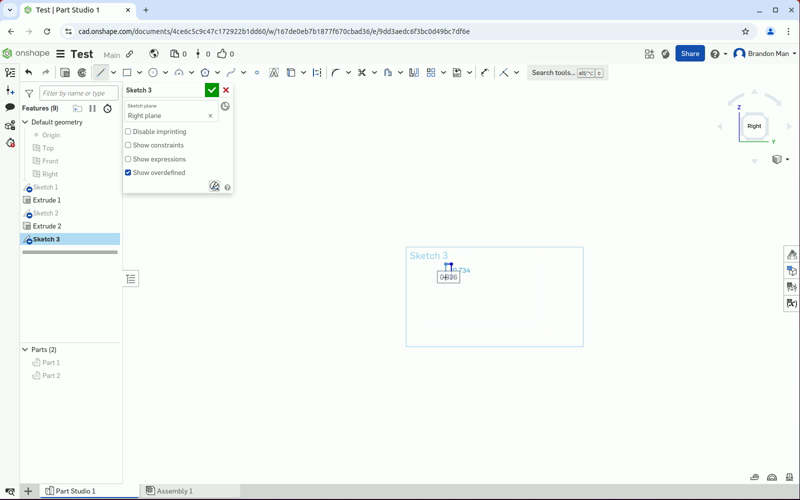
scroll(6)
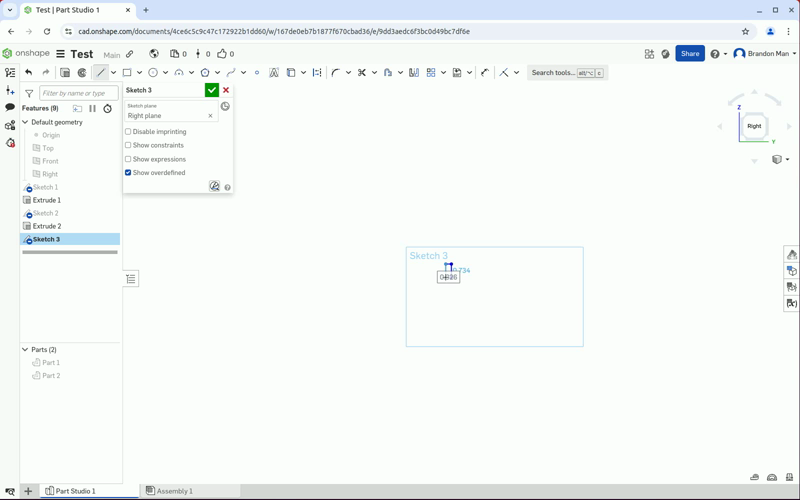
scroll(6)
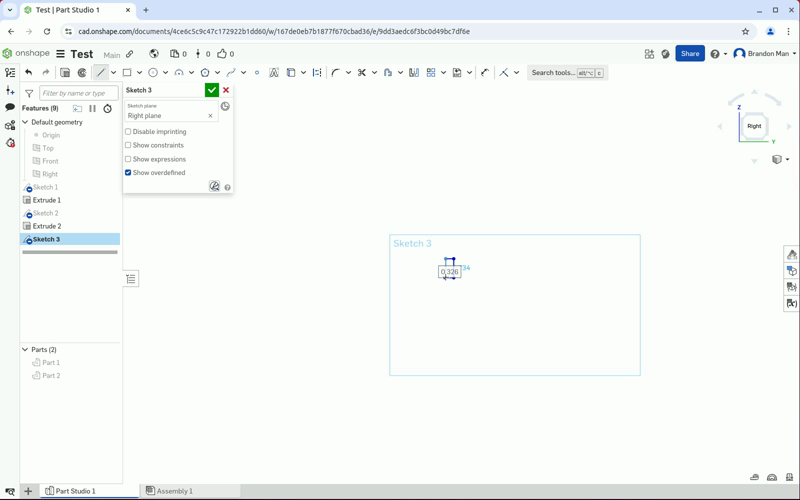
scroll(6)
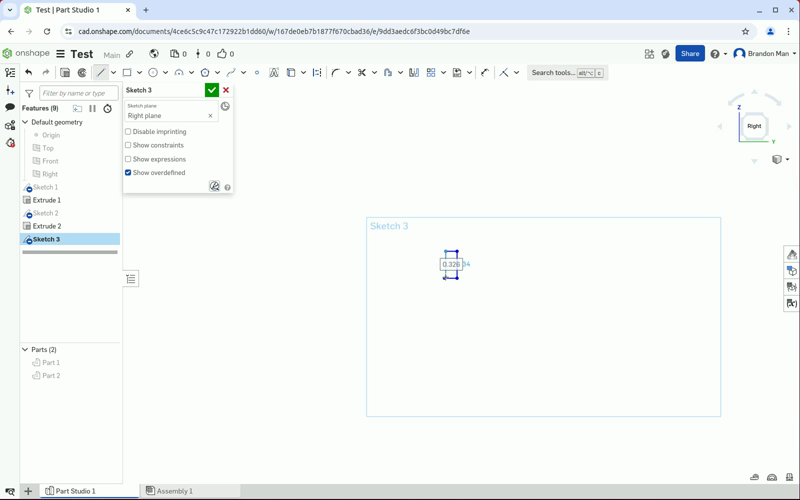
scroll(6)
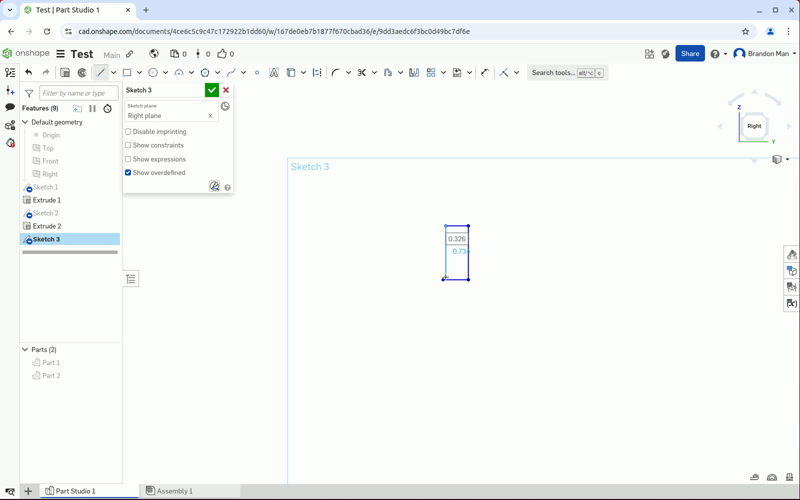
key_up(shift)
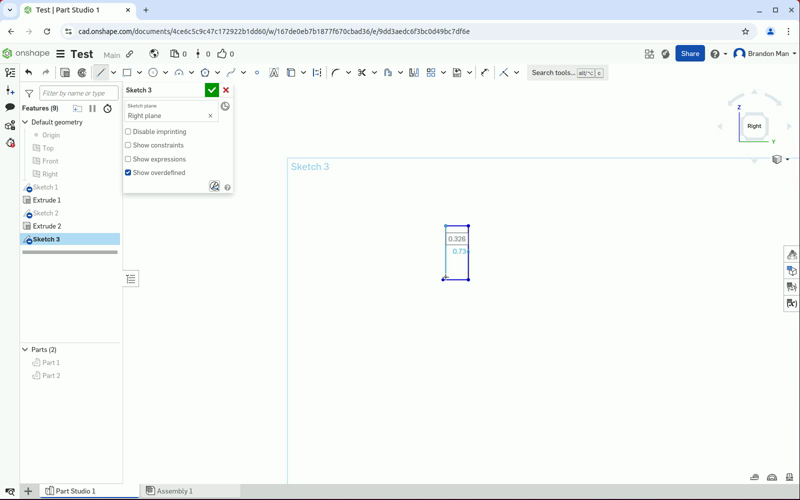
click(445, 276)
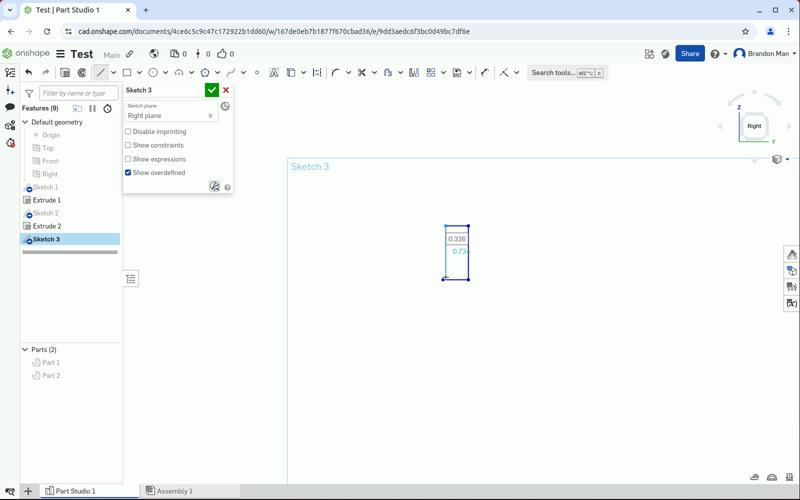
scroll(-6)
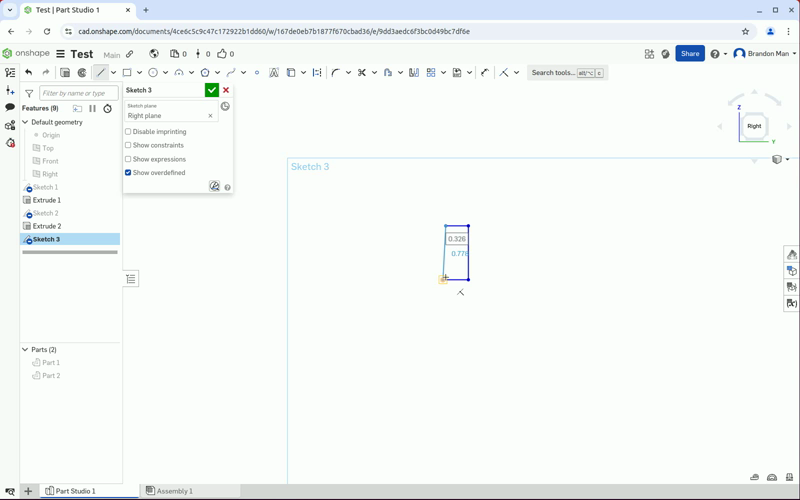
scroll(-6)
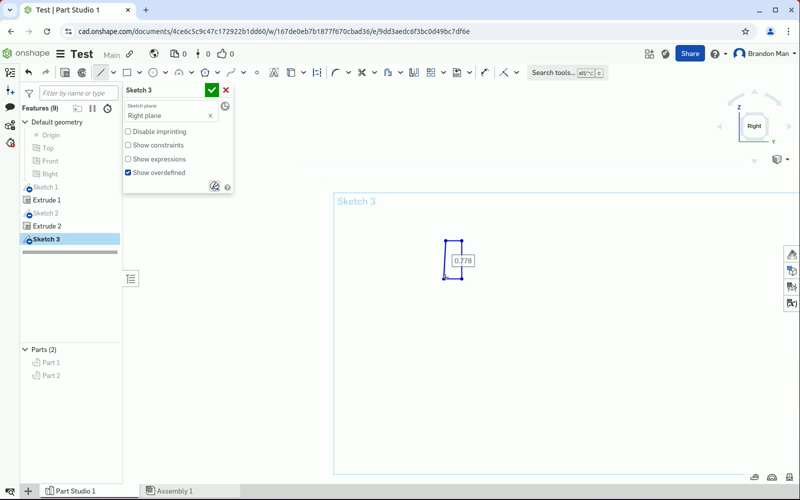
scroll(-6)
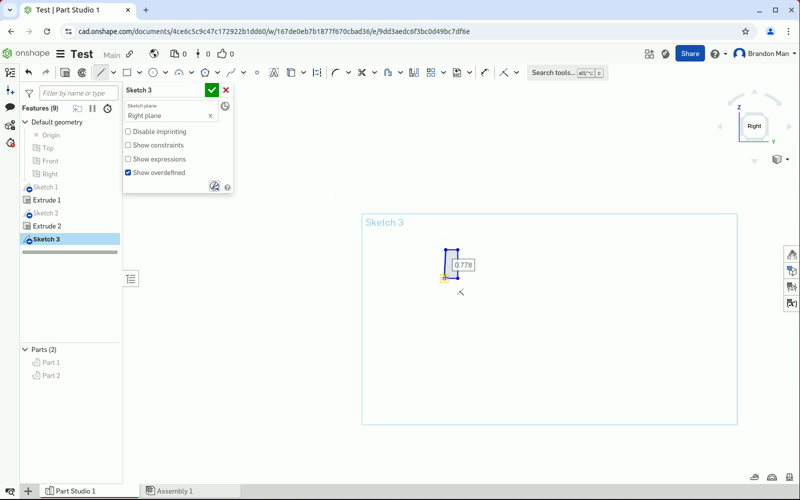
scroll(-6)
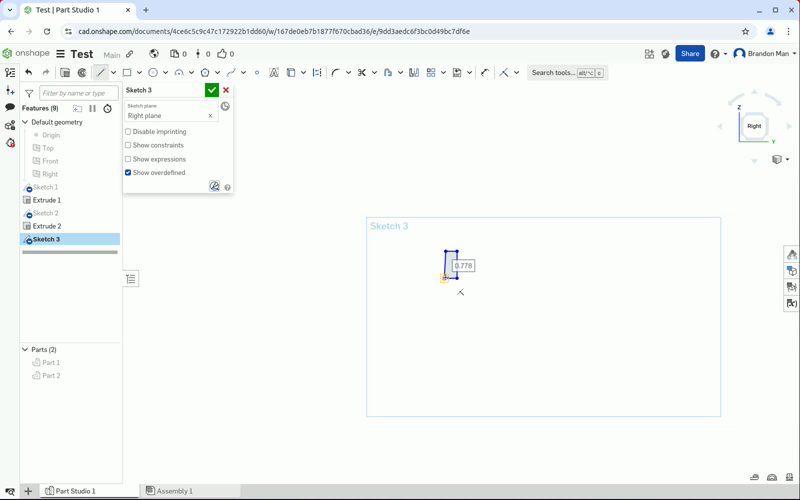
scroll(-6)
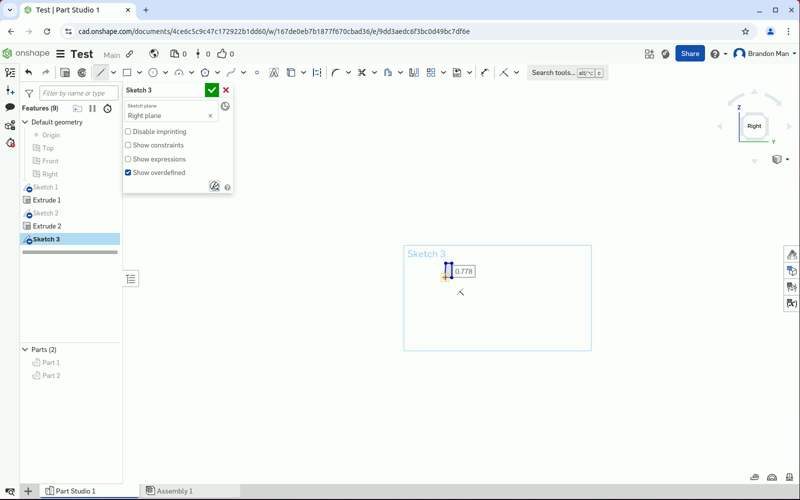
scroll(-6)
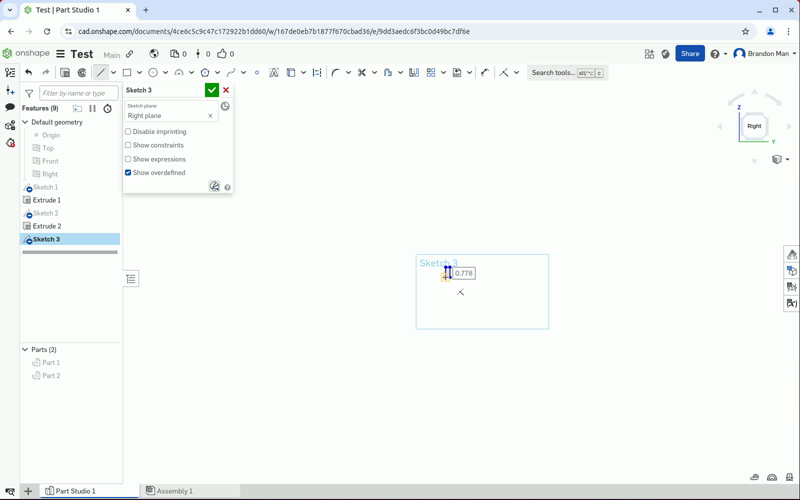
scroll(-6)
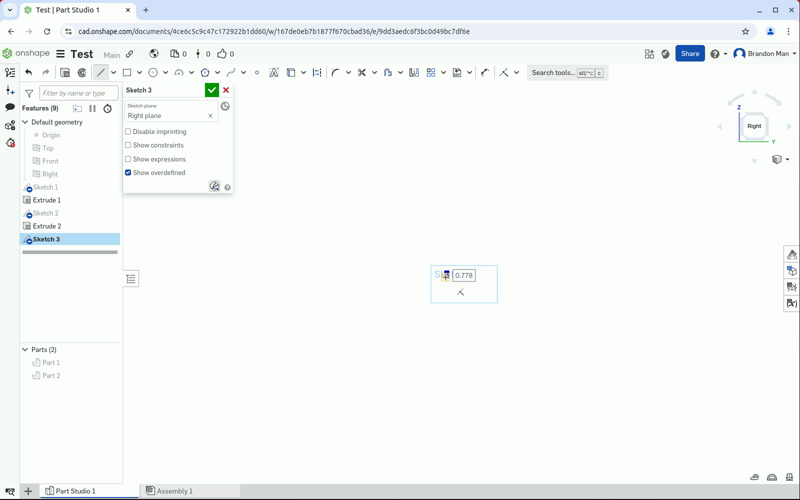
key(esc)
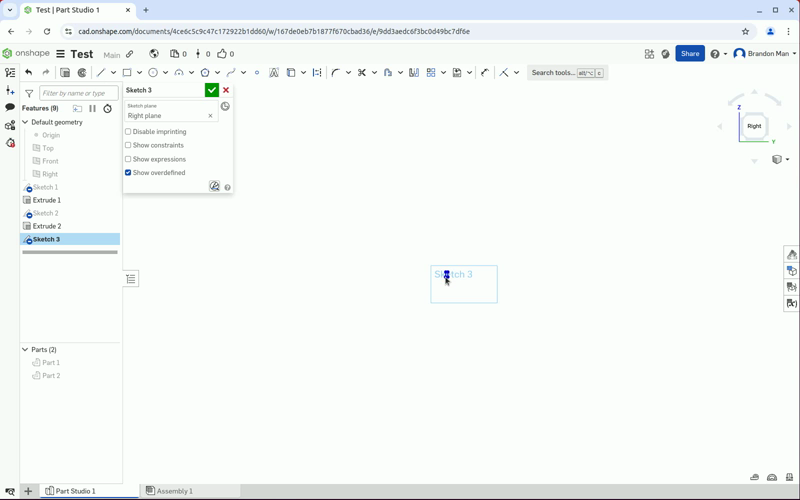
mouse_move(447, 273)
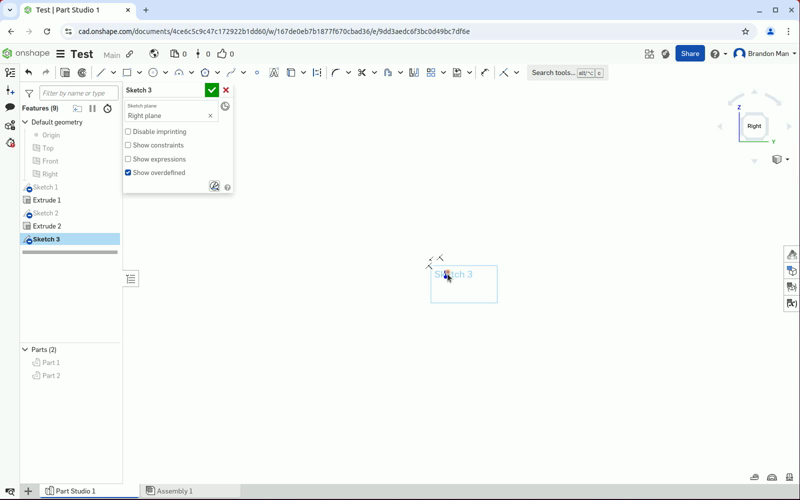
scroll(6)
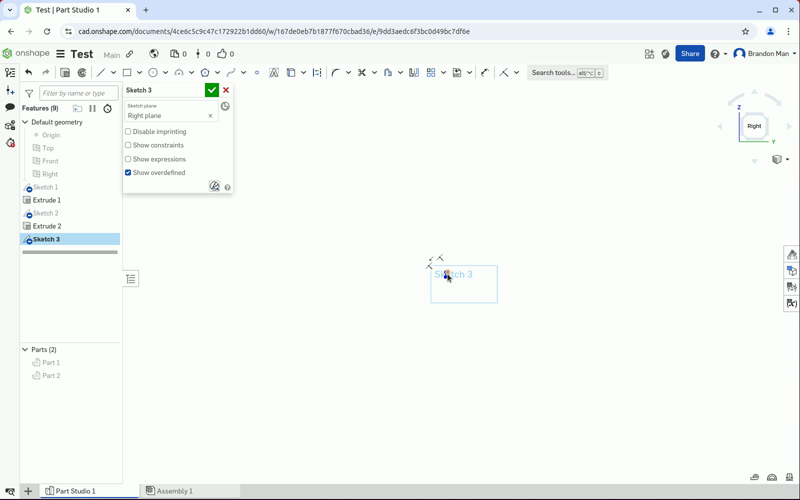
scroll(6)
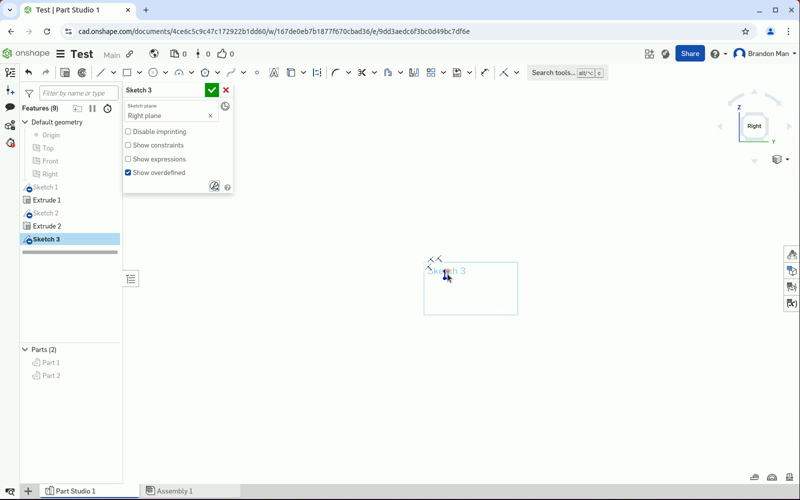
scroll(6)
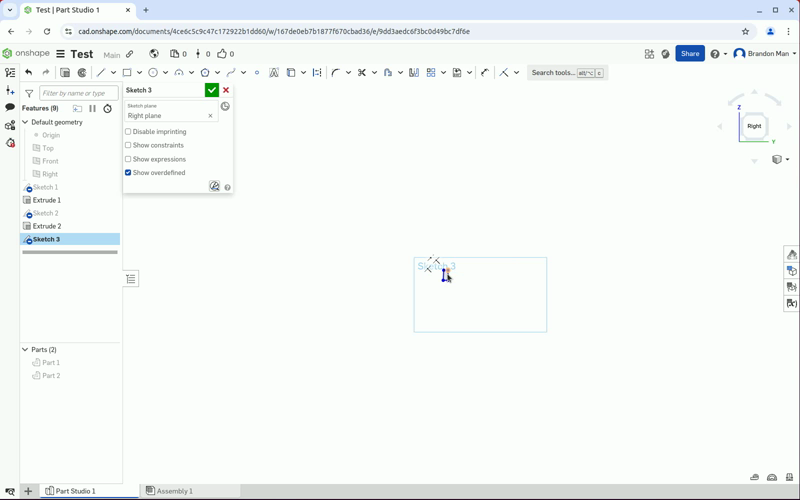
scroll(6)
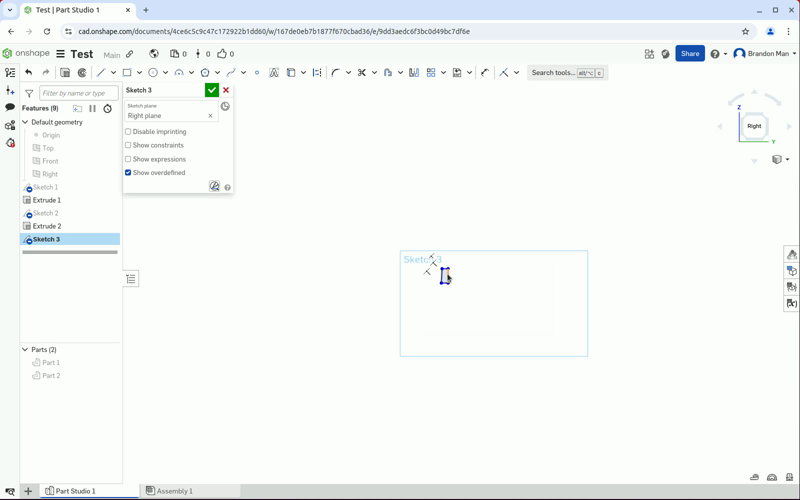
scroll(6)
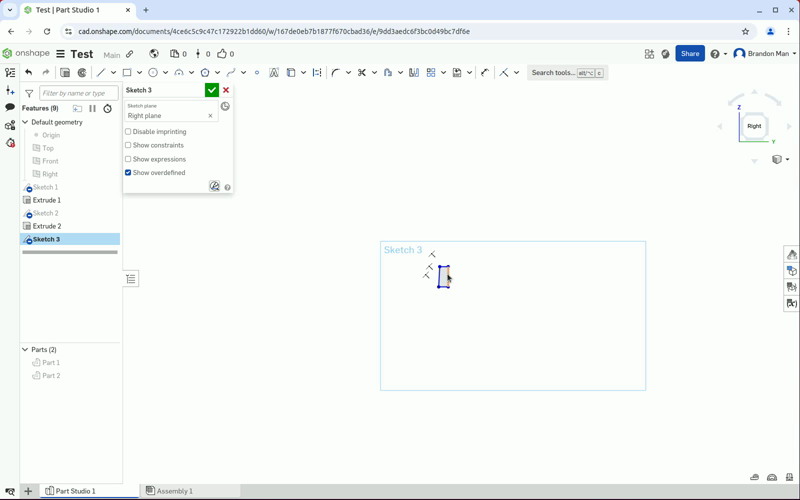
scroll(6)
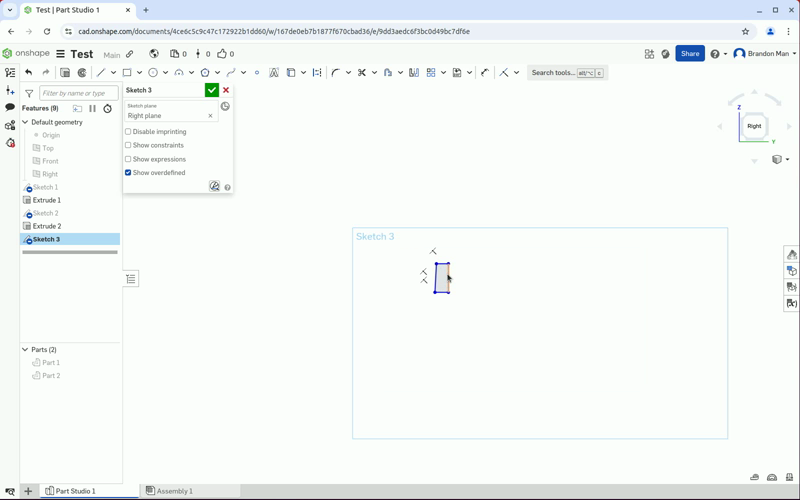
scroll(6)
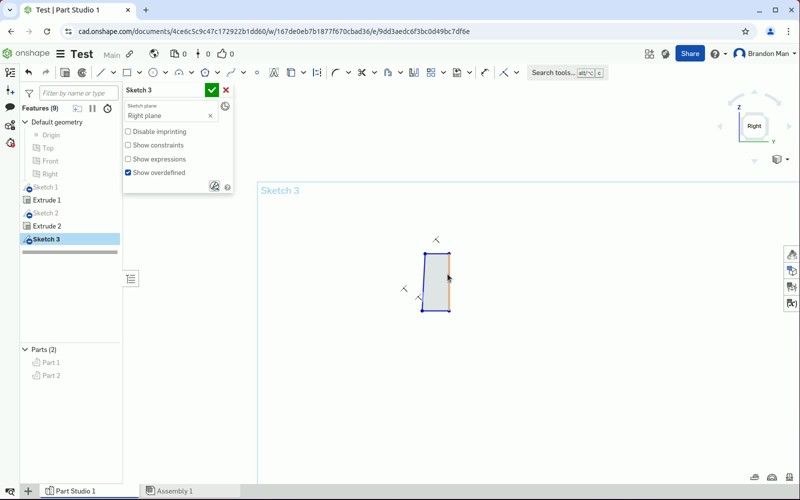
click(447, 273)
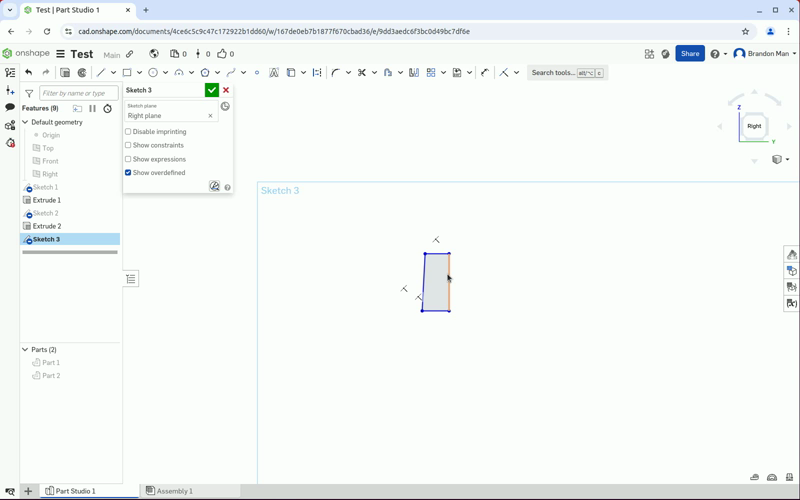
scroll(-6)
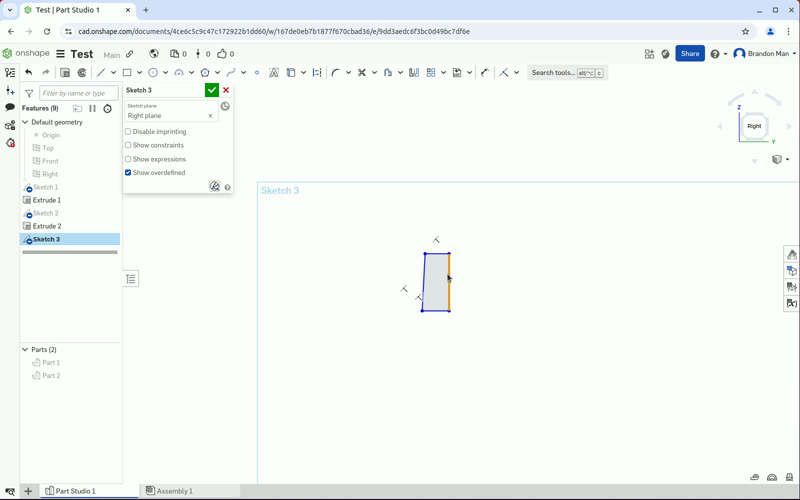
scroll(-6)
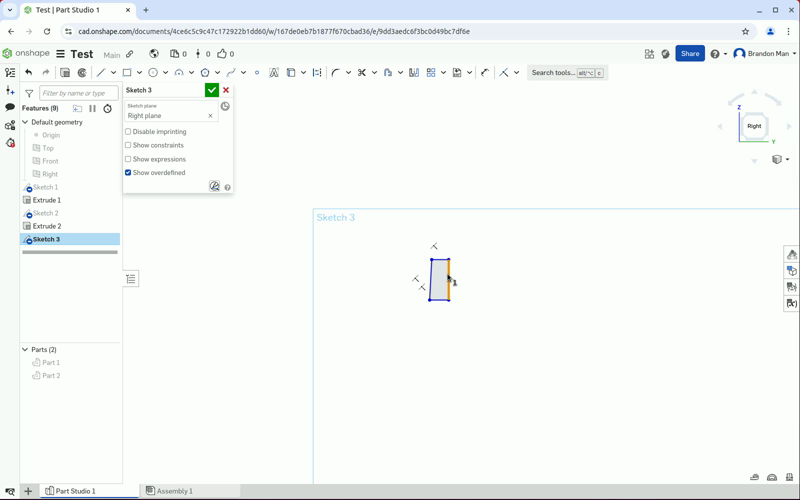
scroll(-6)
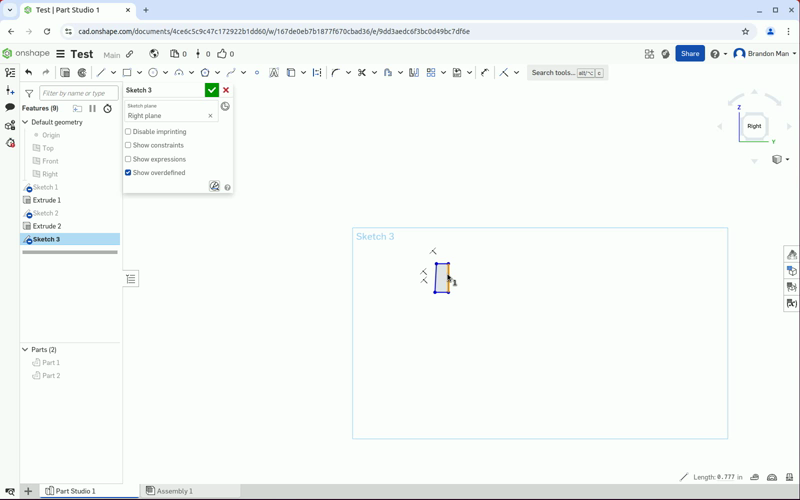
scroll(-6)
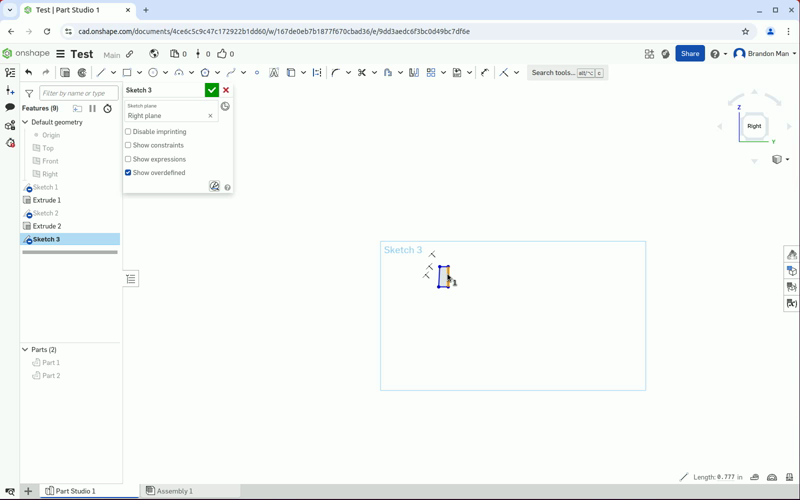
scroll(-6)
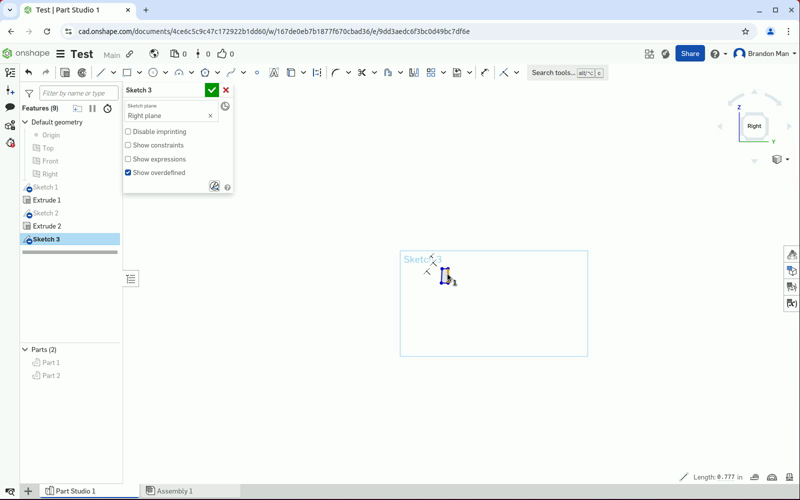
scroll(-6)
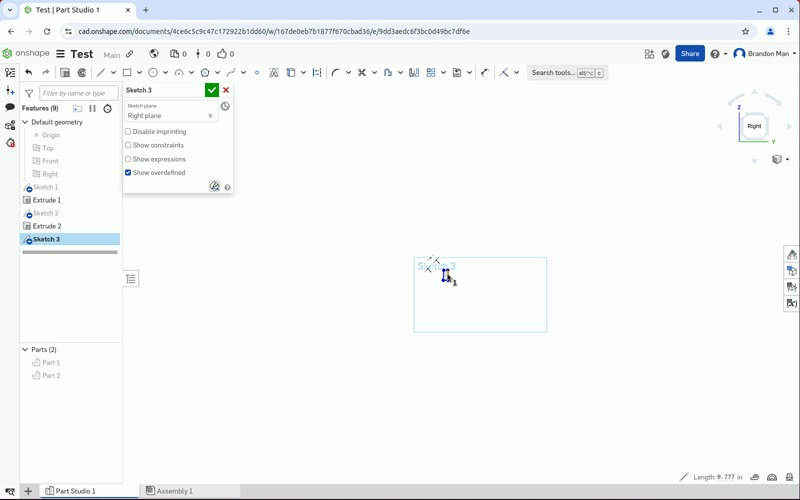
scroll(-6)
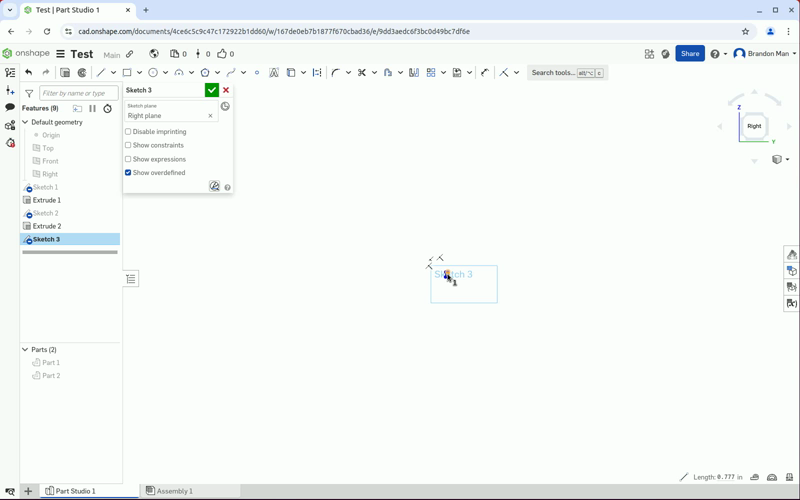
mouse_move(73, 352)
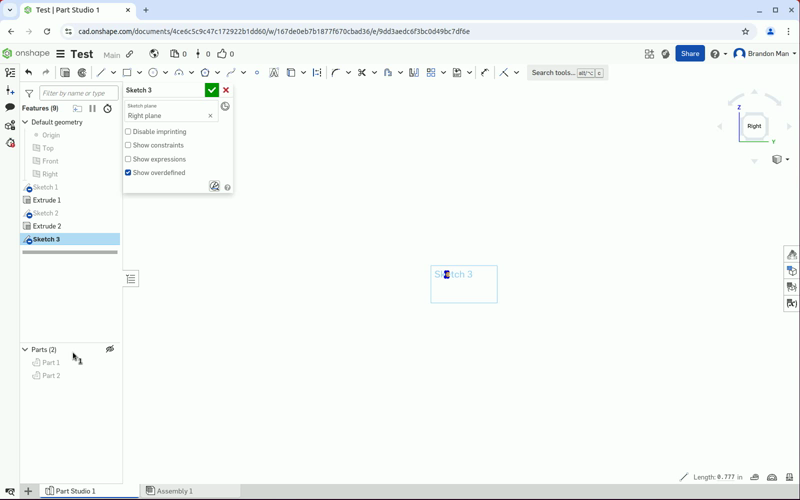
key(shift+y)
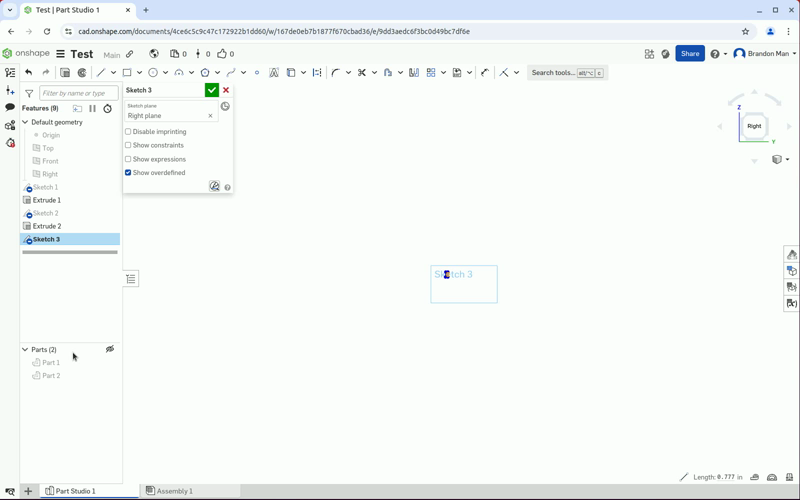
key(shift+e)
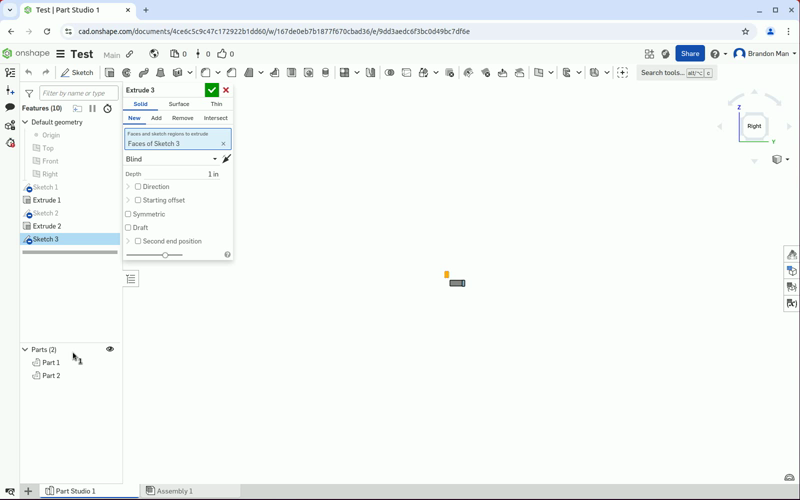
mouse_move(143, 106)
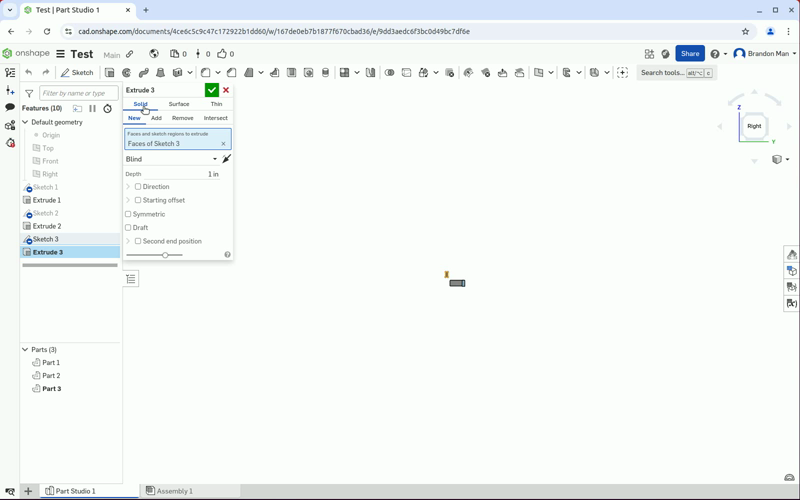
click(143, 106)
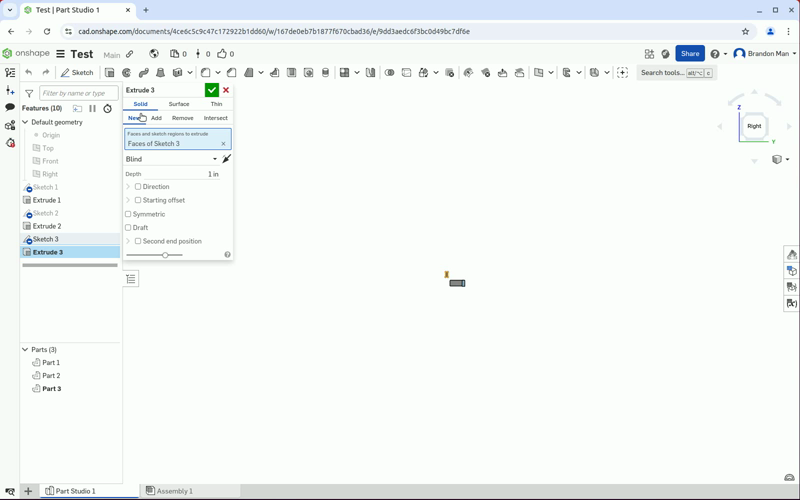
mouse_move(137, 120)
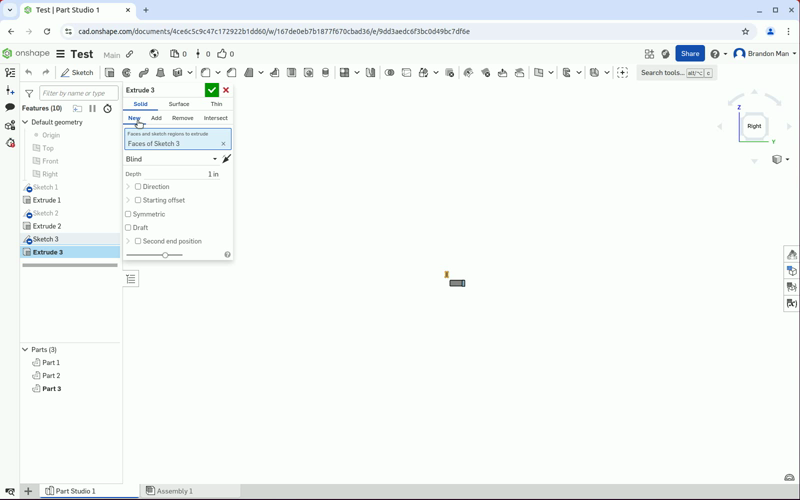
click(137, 120)
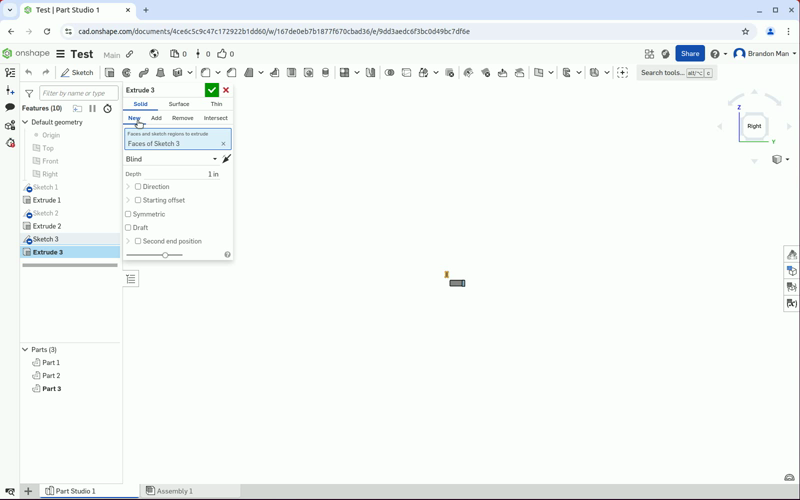
key(tab, 4)
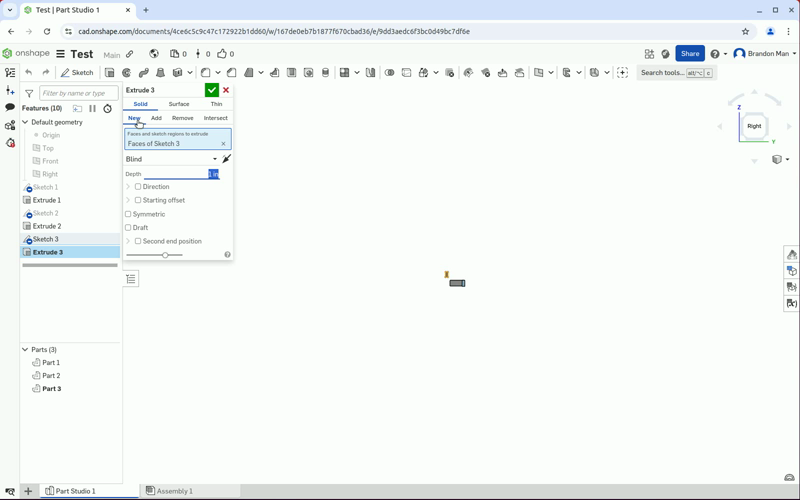
text(0.481)
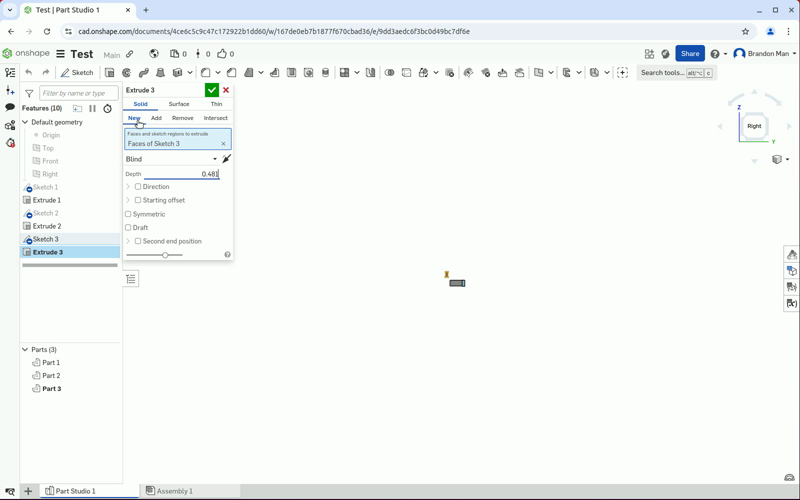
key(enter)
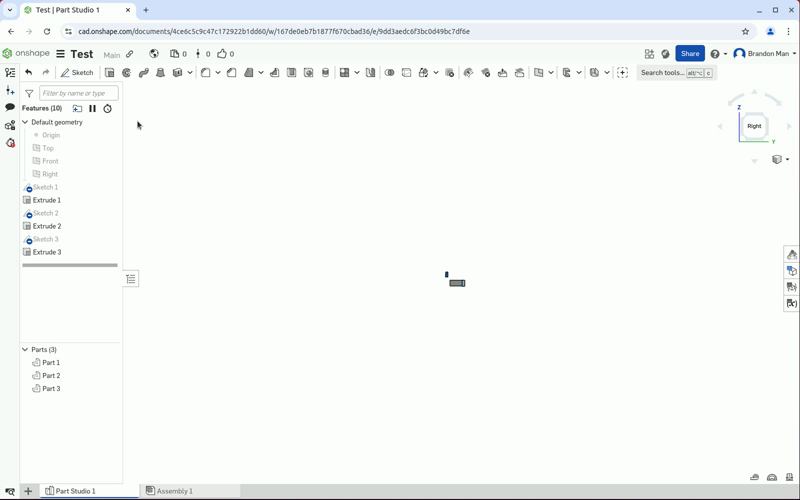
key(shift+h)
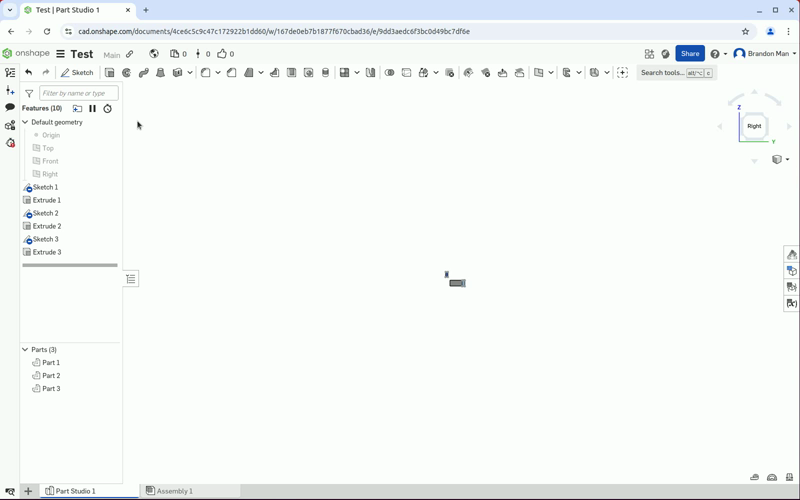
key(shift+h)
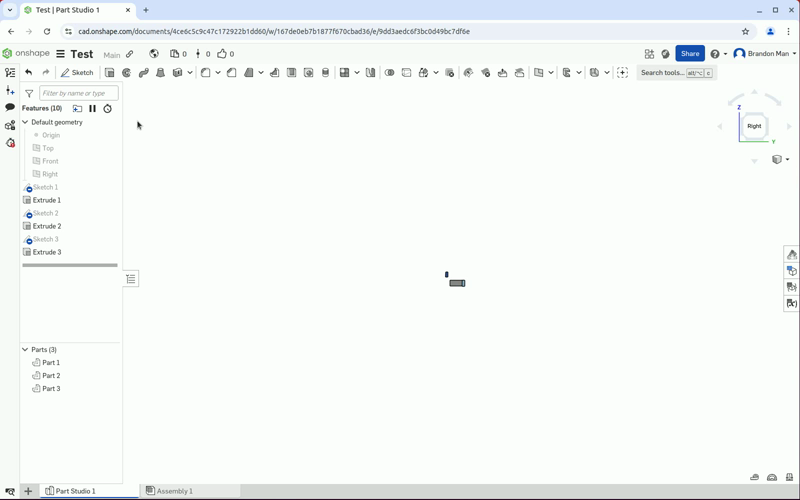
mouse_move(73, 189)
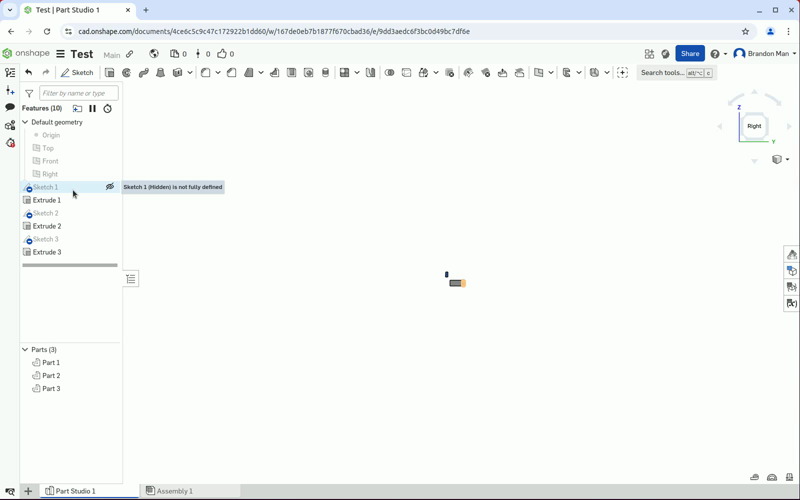
click(73, 189)
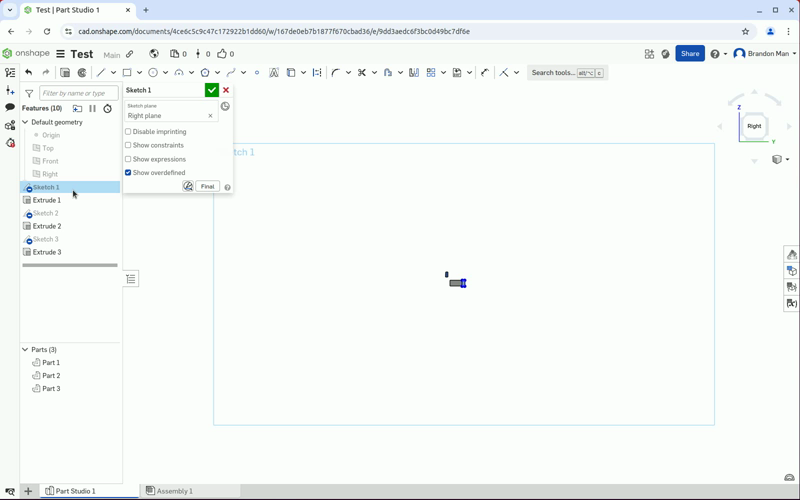
mouse_move(229, 92)
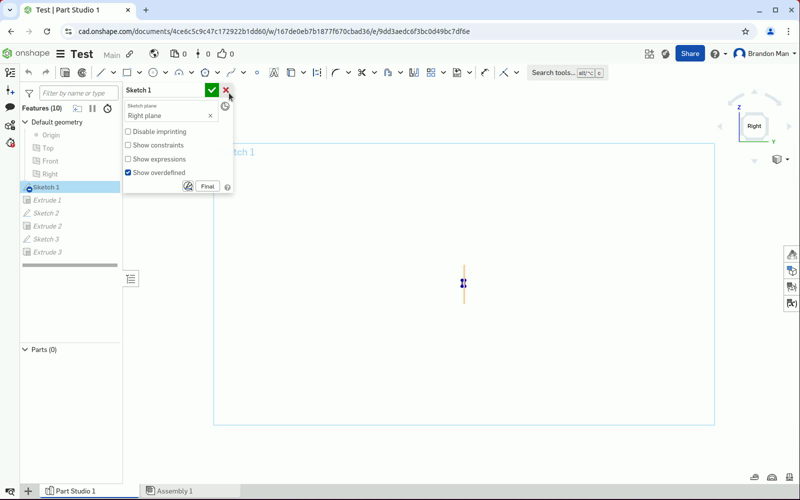
click(229, 92)
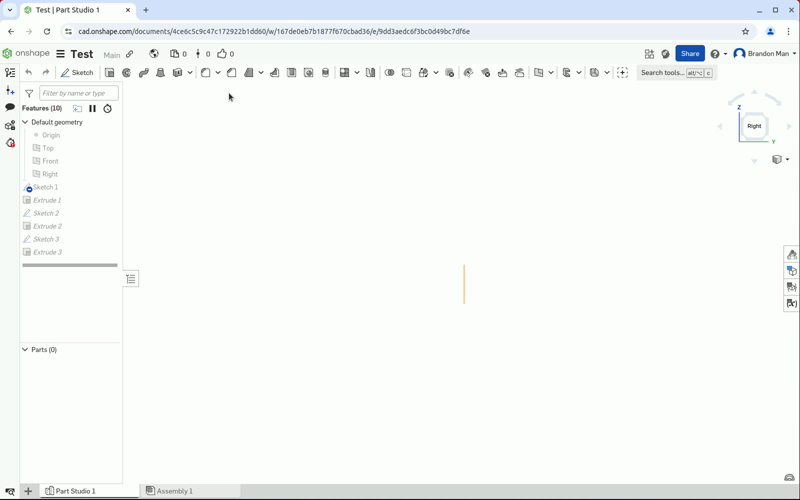
mouse_move(73, 352)
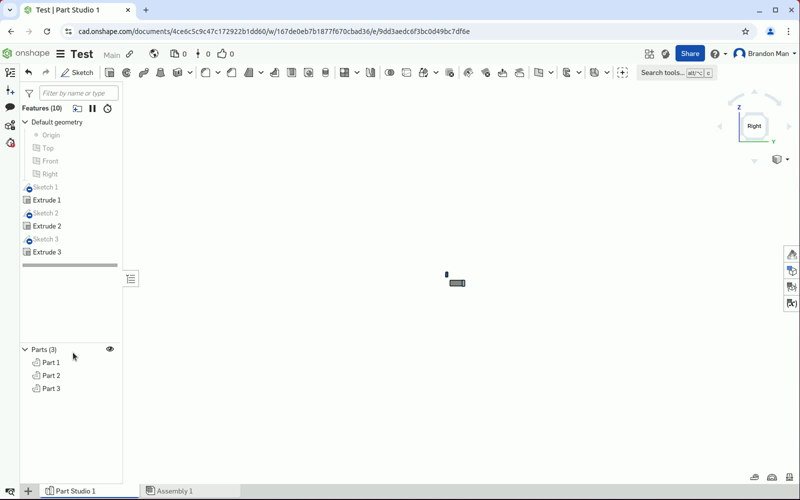
key(y)
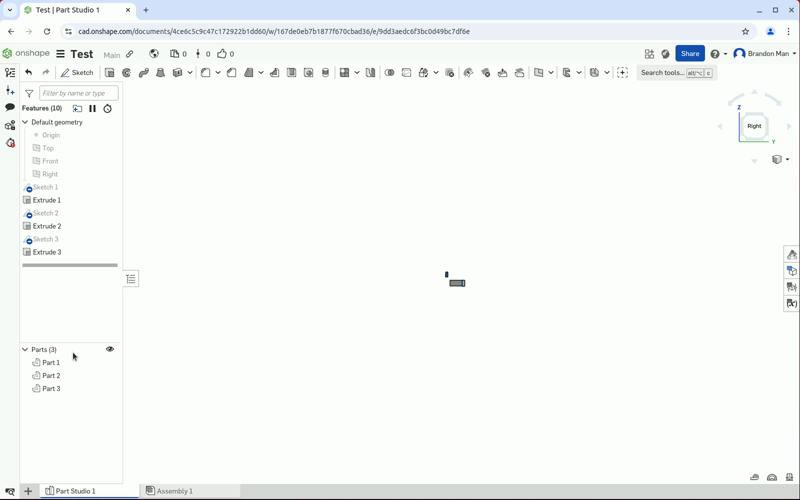
key(shift+p)
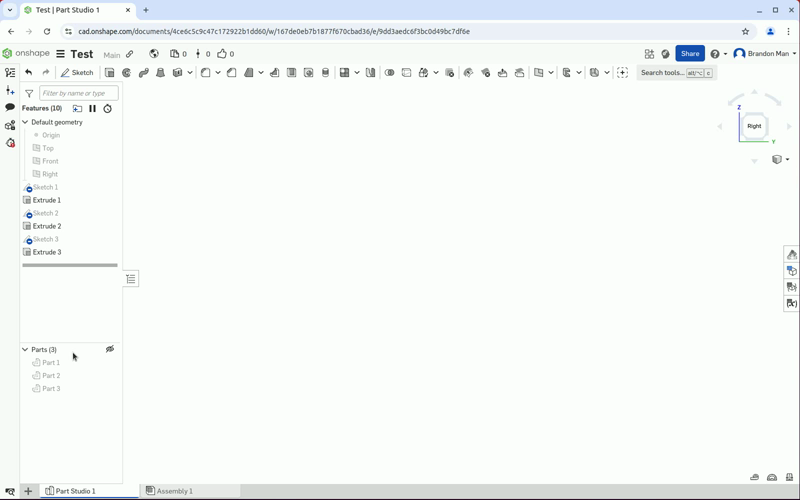
key(space)
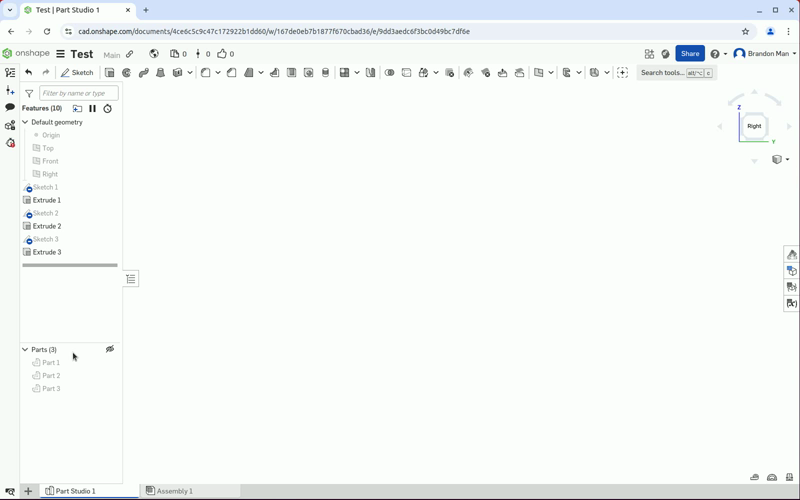
key_down(shift)
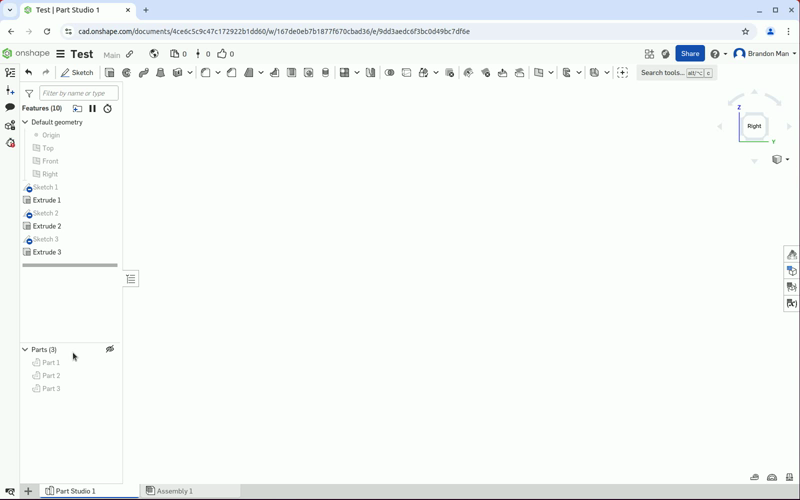
key(right)
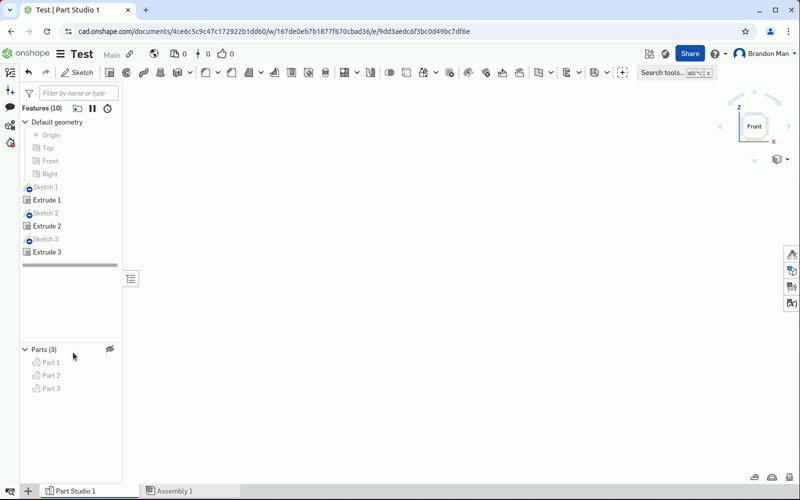
key_up(shift)
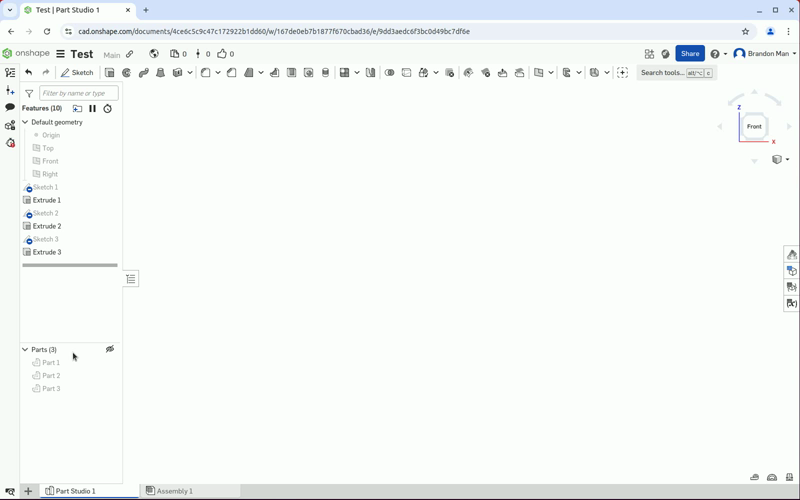
mouse_move(73, 352)
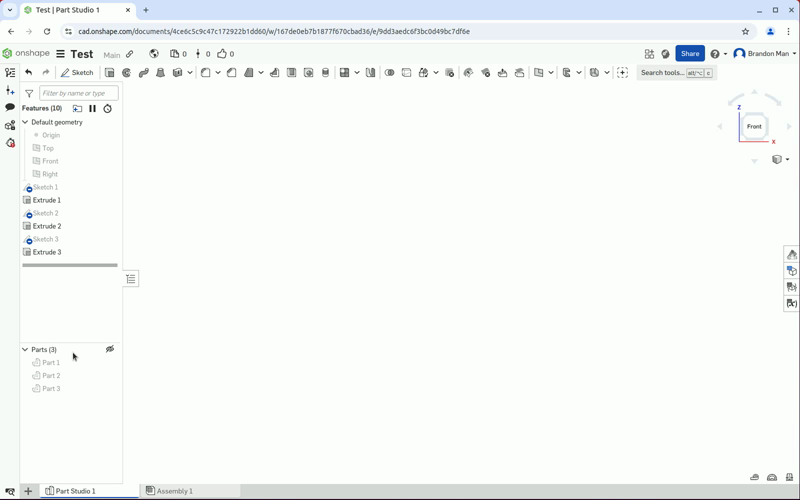
key(shift+y)
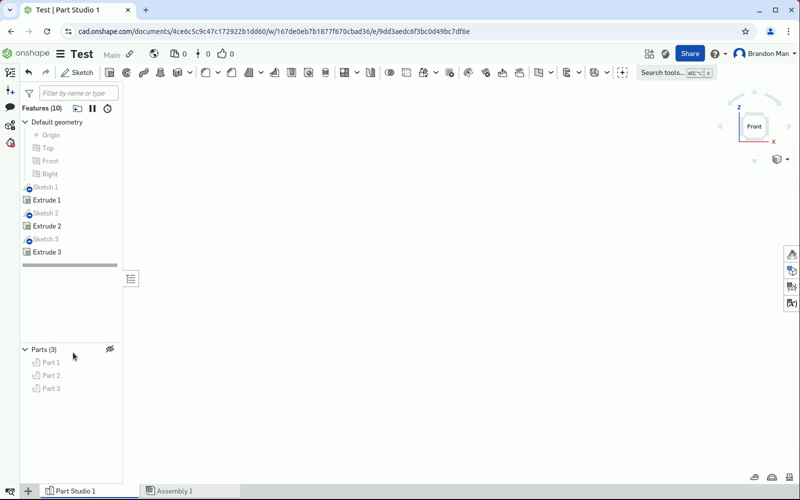
key(shift+s)
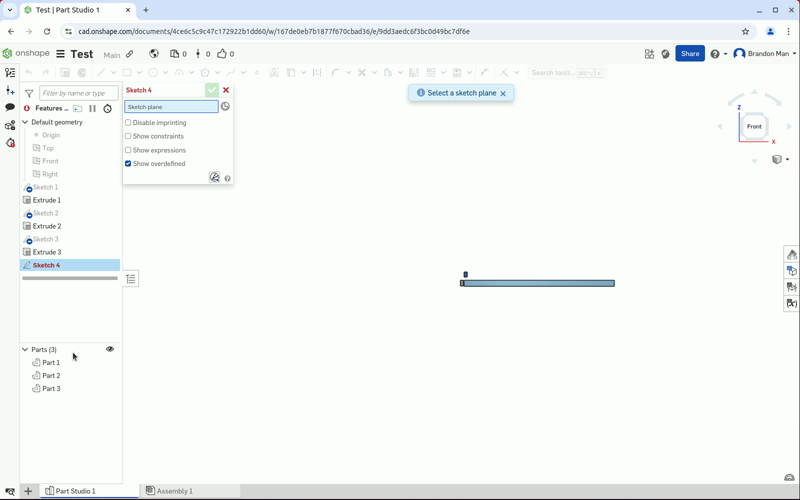
mouse_move(73, 163)
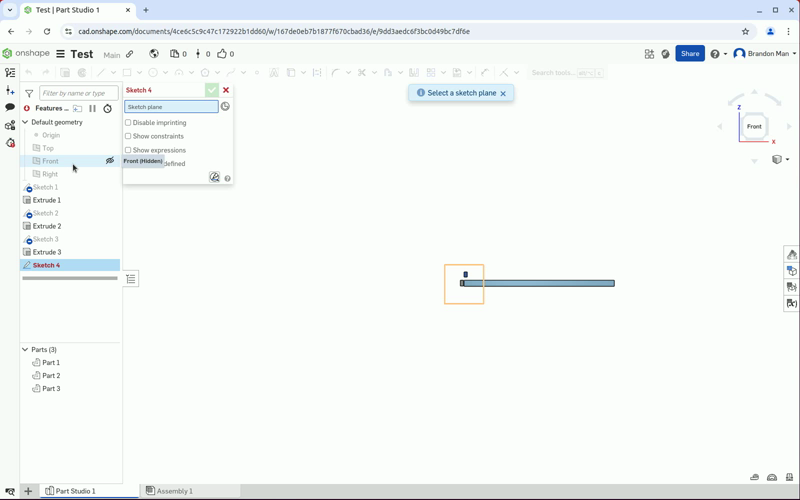
click(73, 163)
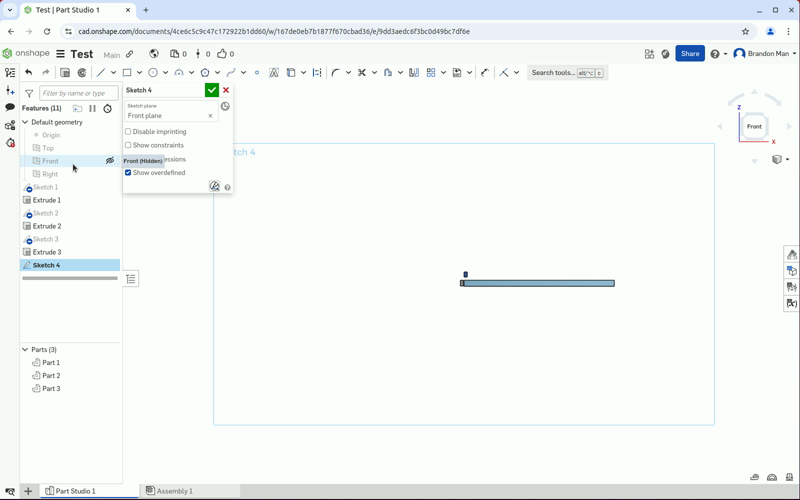
mouse_move(73, 352)
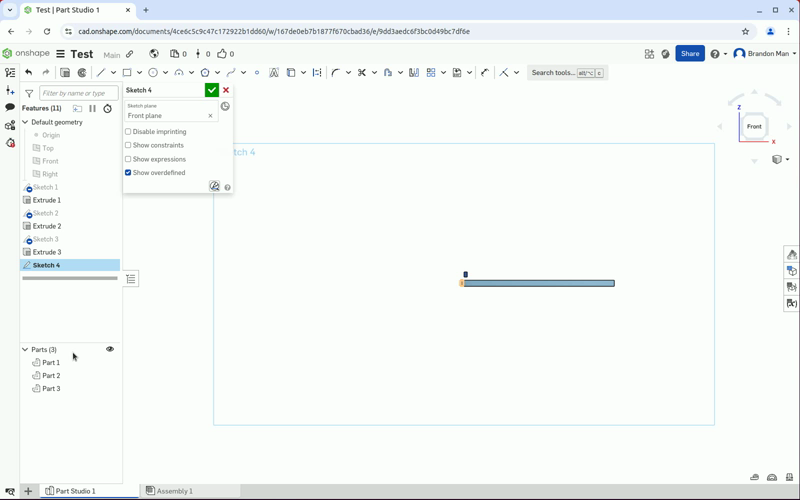
key(y)
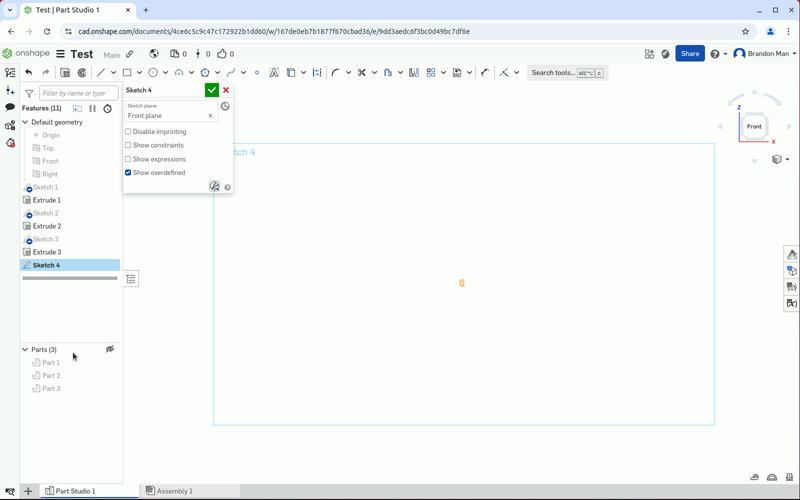
key(l)
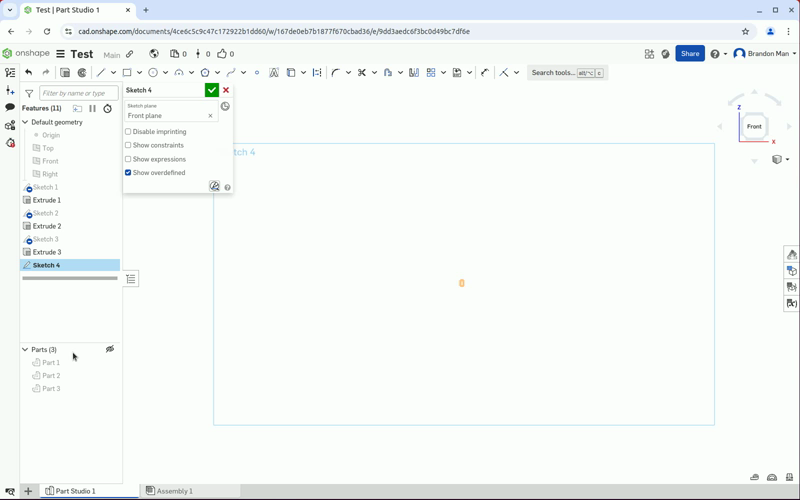
key_down(shift)
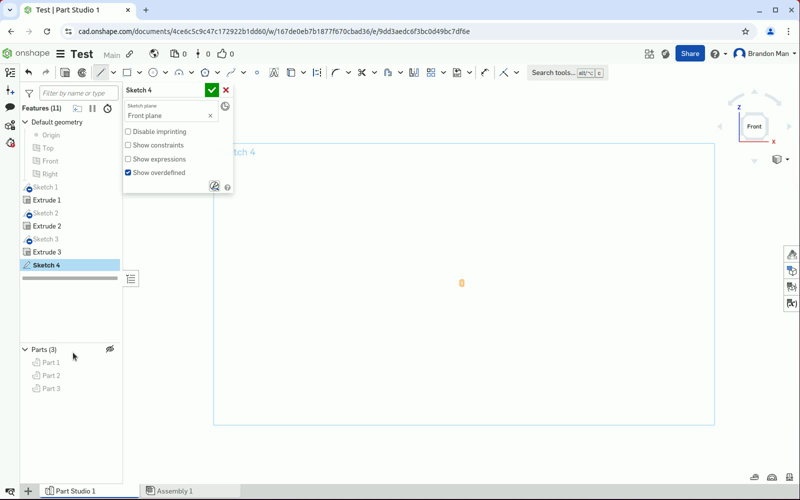
mouse_move(449, 288)
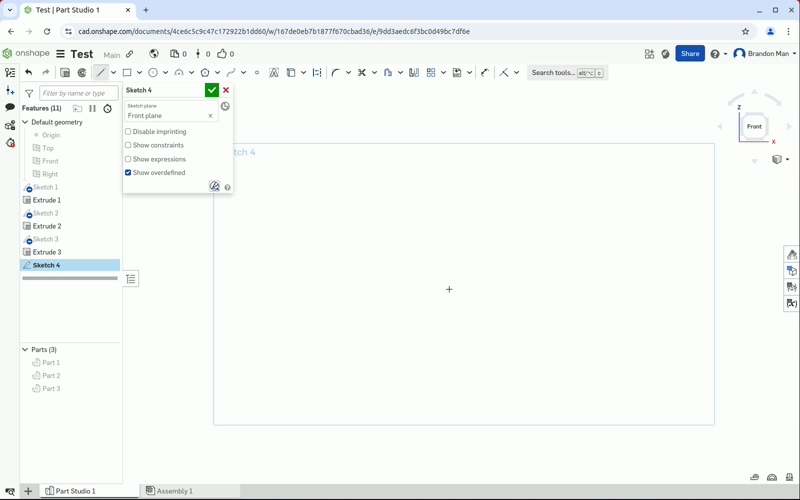
click(449, 288)
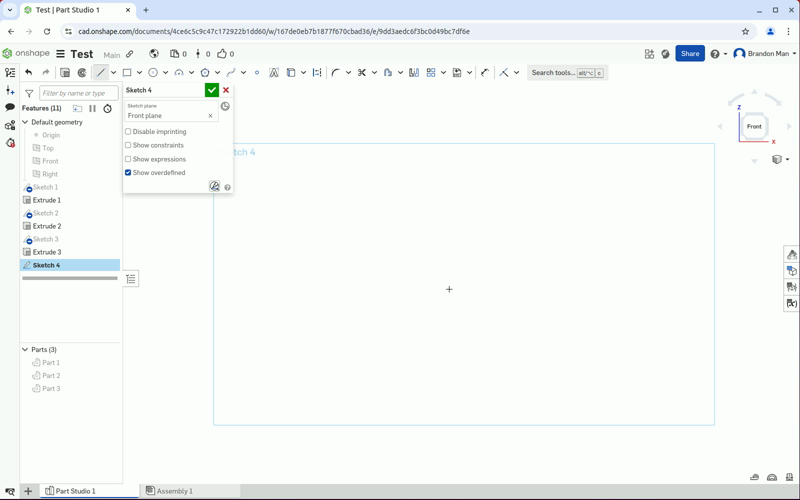
key_up(shift)
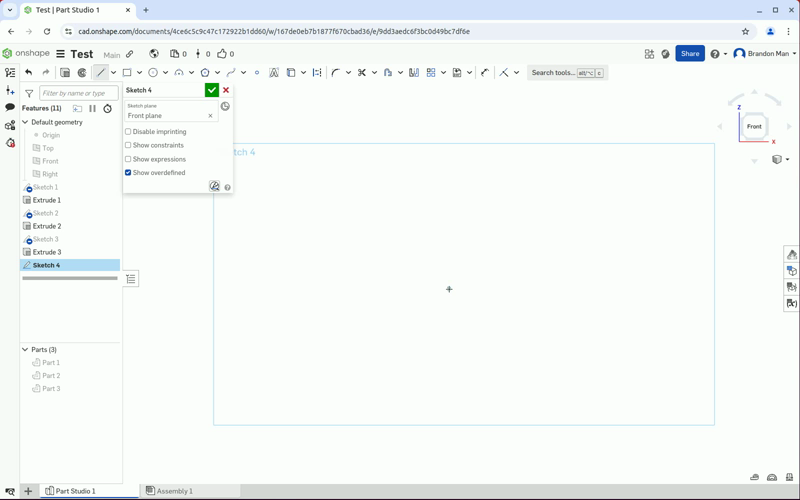
key_down(shift)
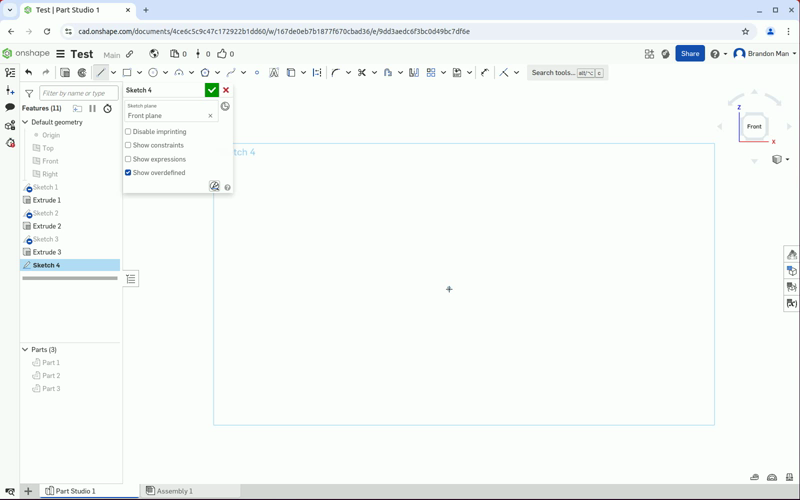
mouse_move(479, 288)
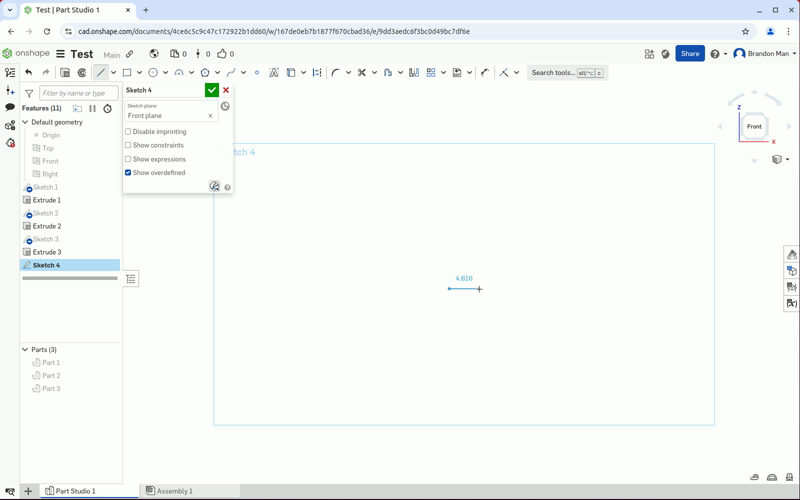
mouse_move(451, 288)
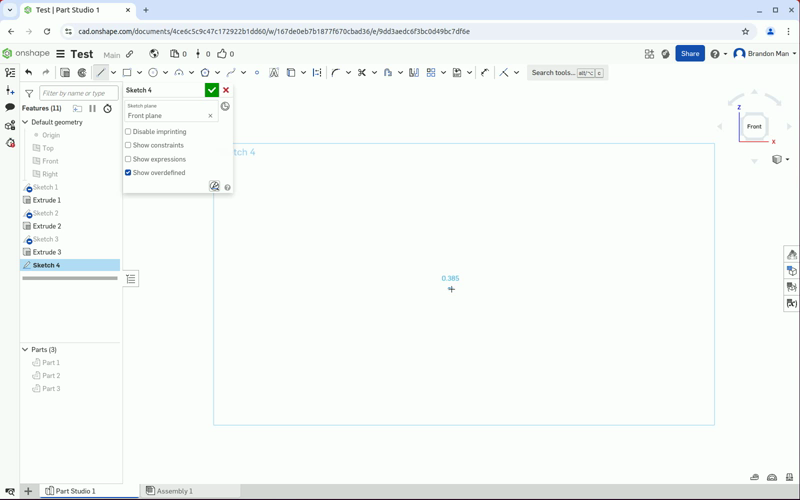
scroll(6)
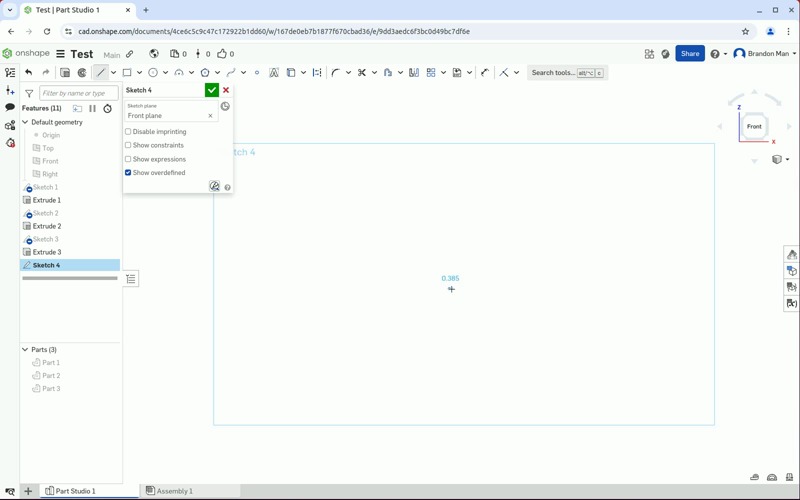
scroll(6)
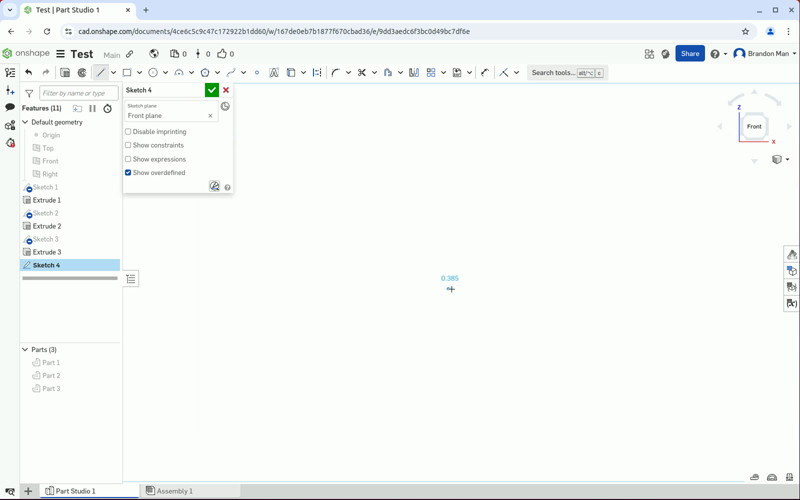
scroll(6)
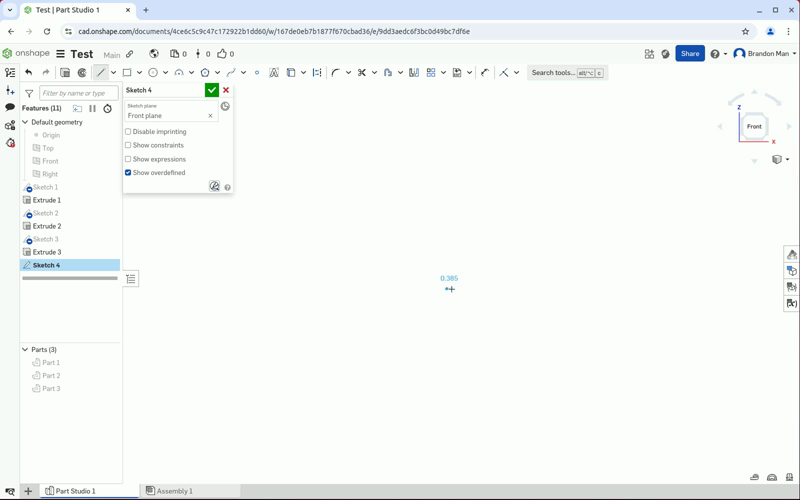
scroll(6)
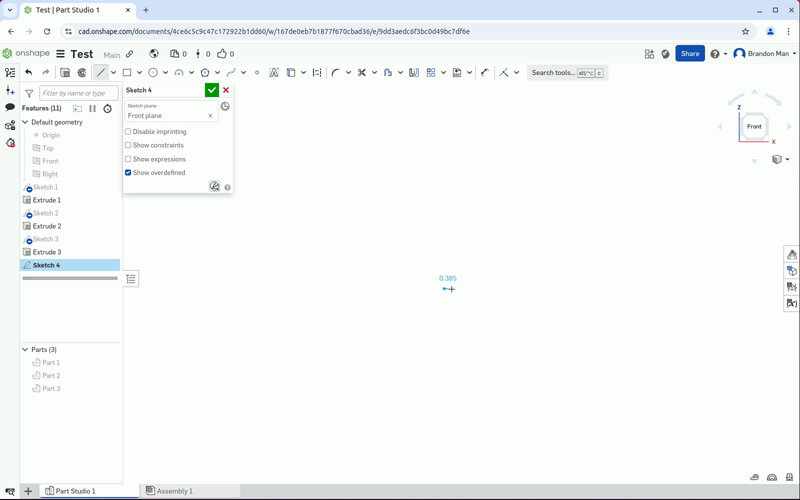
scroll(6)
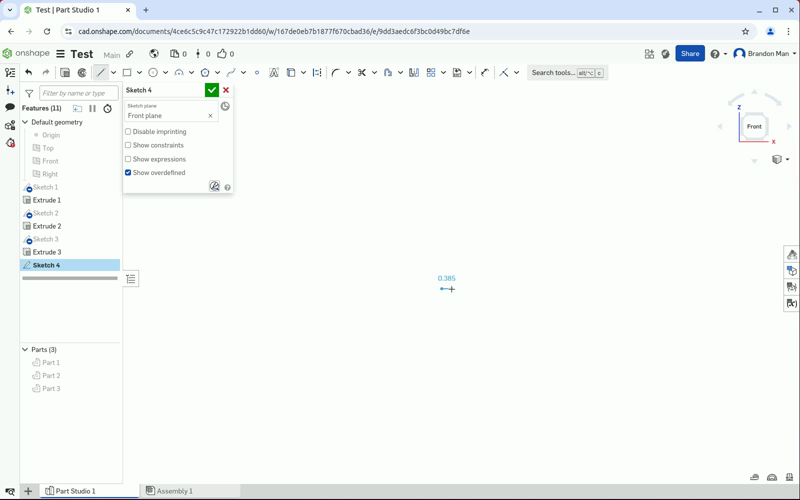
scroll(6)
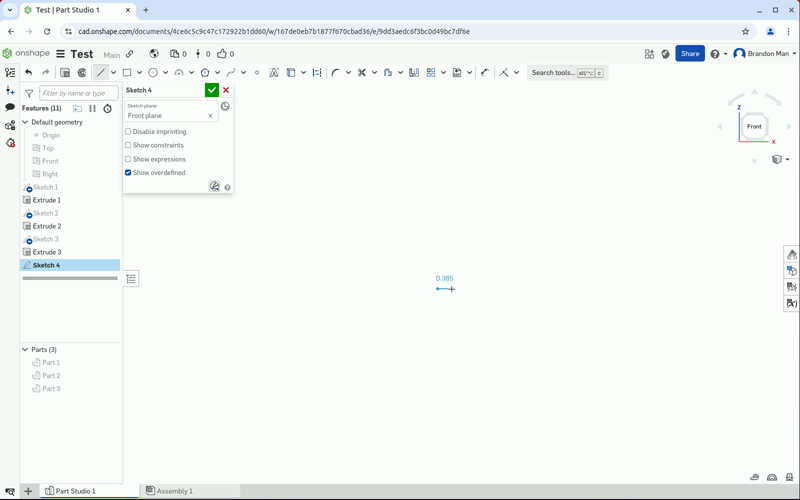
scroll(6)
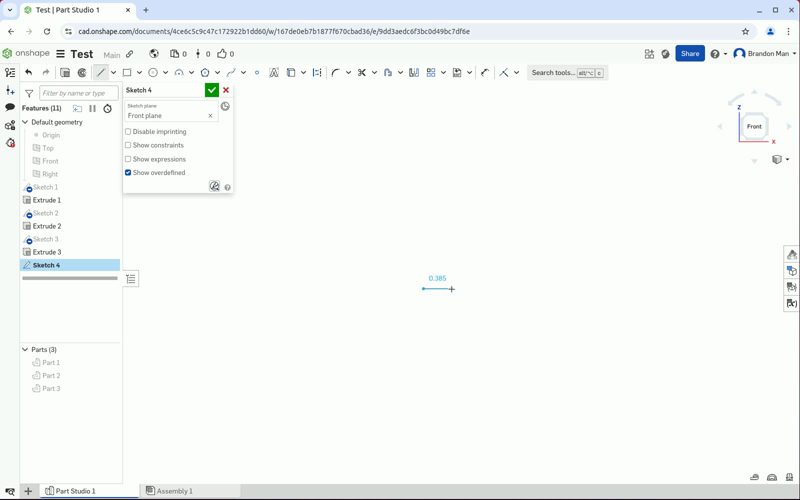
click(451, 288)
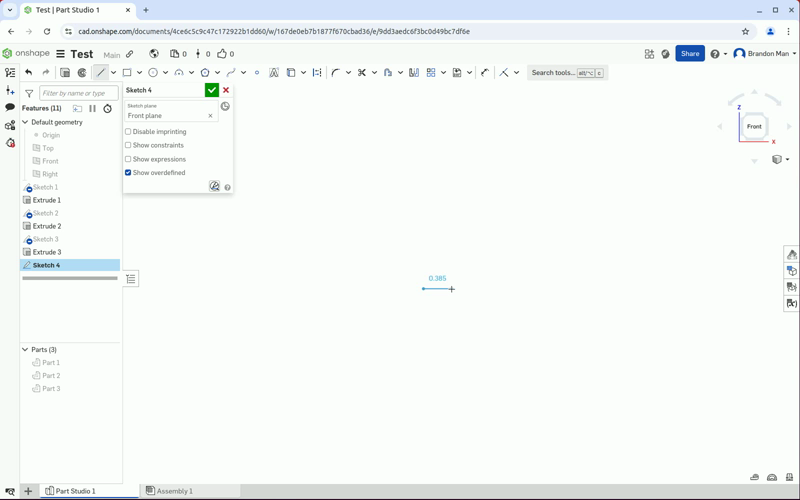
scroll(-6)
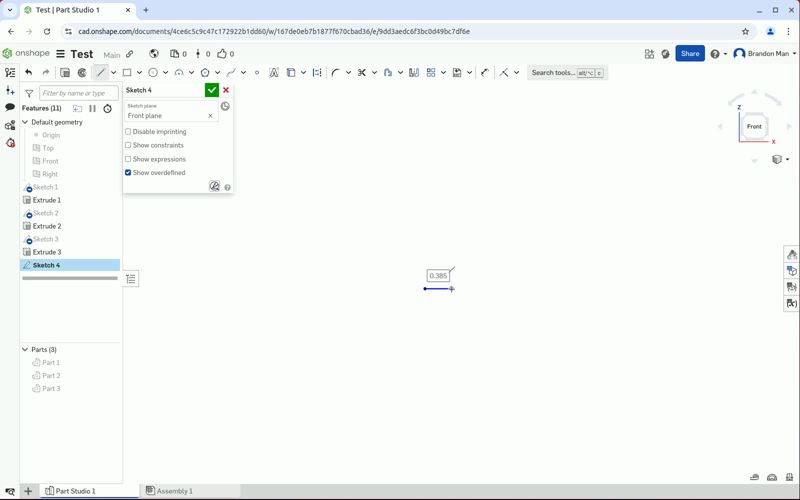
scroll(-6)
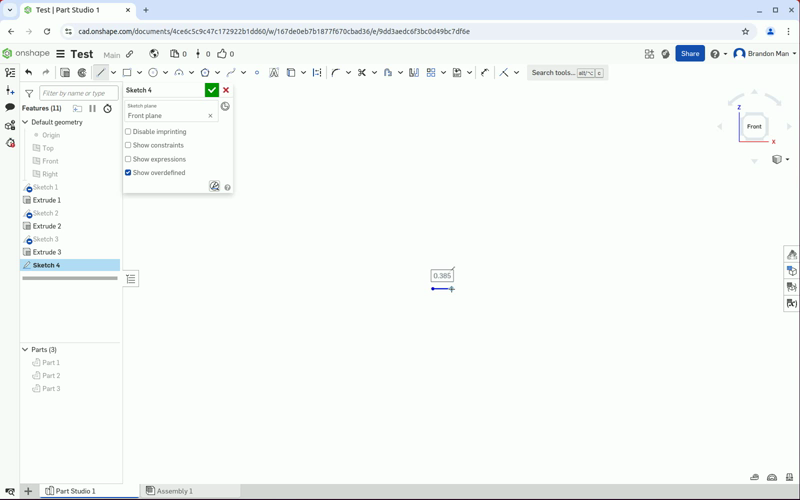
scroll(-6)
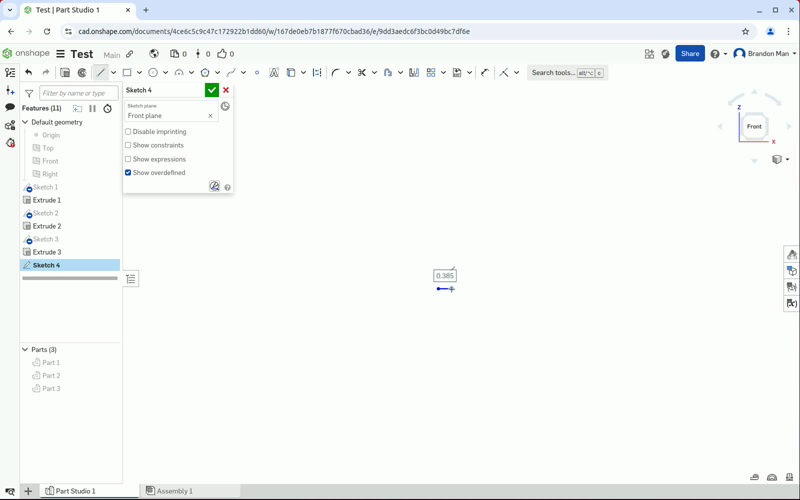
scroll(-6)
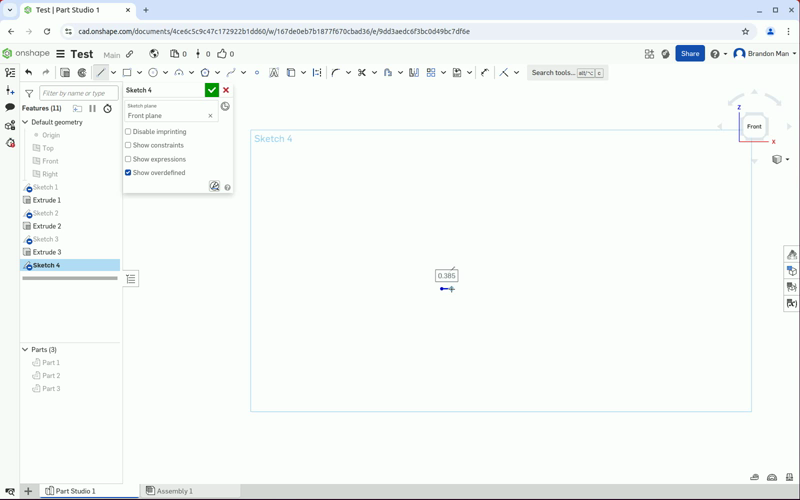
scroll(-6)
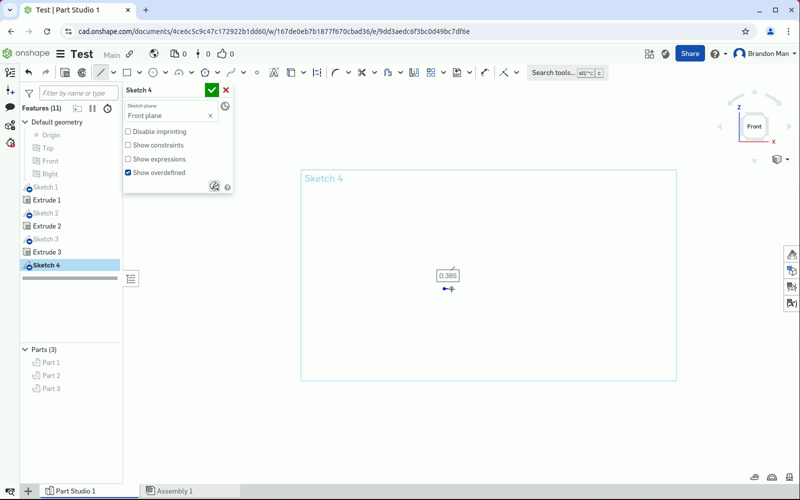
scroll(-6)
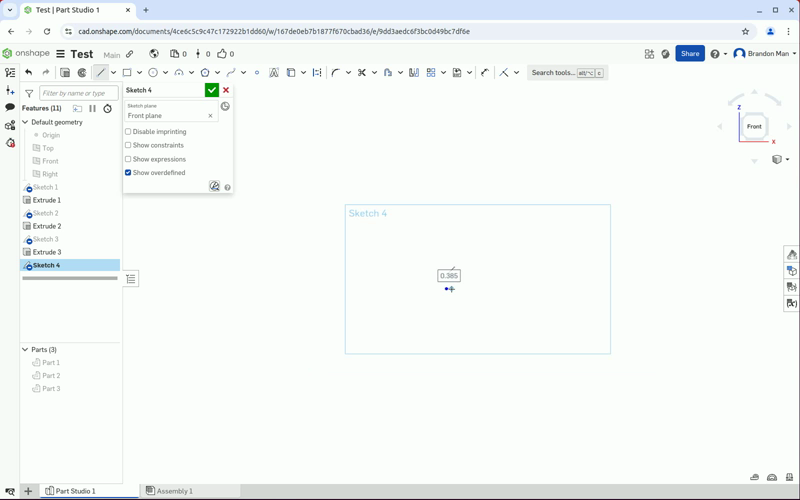
scroll(-6)
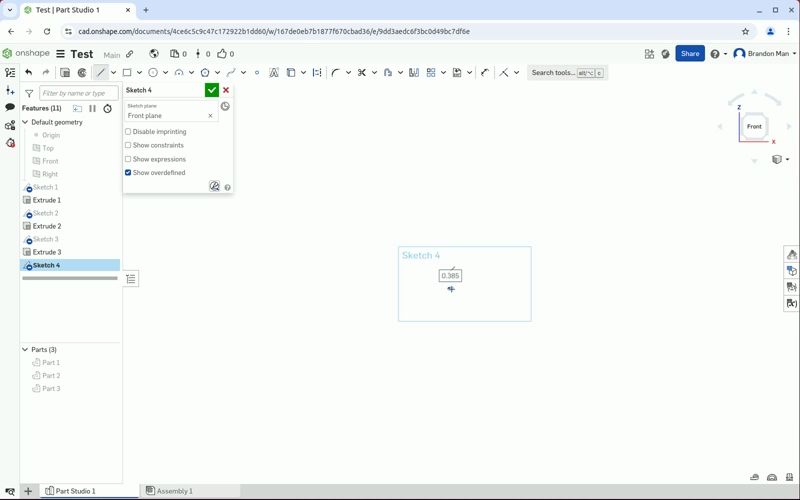
key_up(shift)
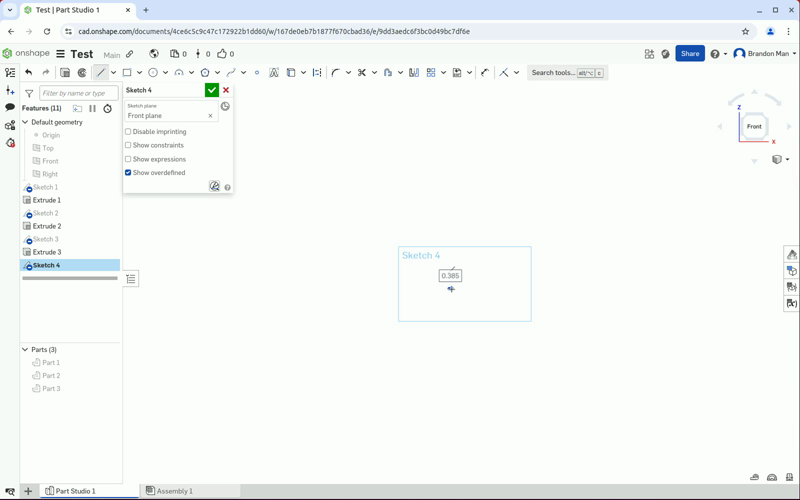
key_down(shift)
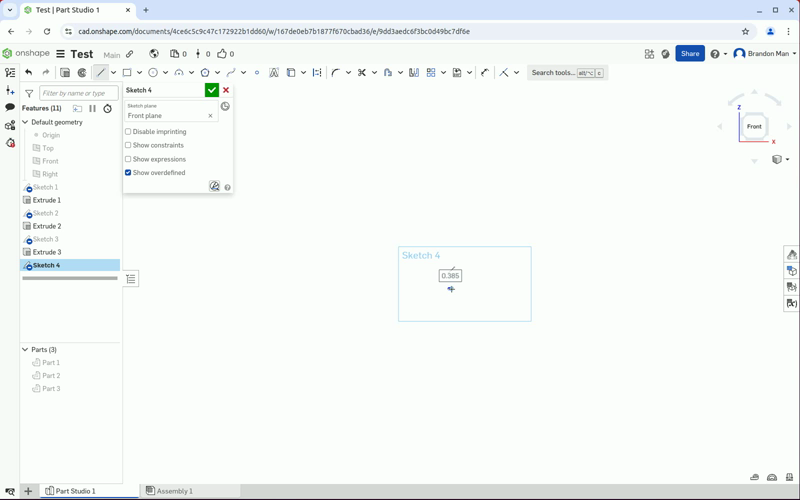
mouse_move(481, 288)
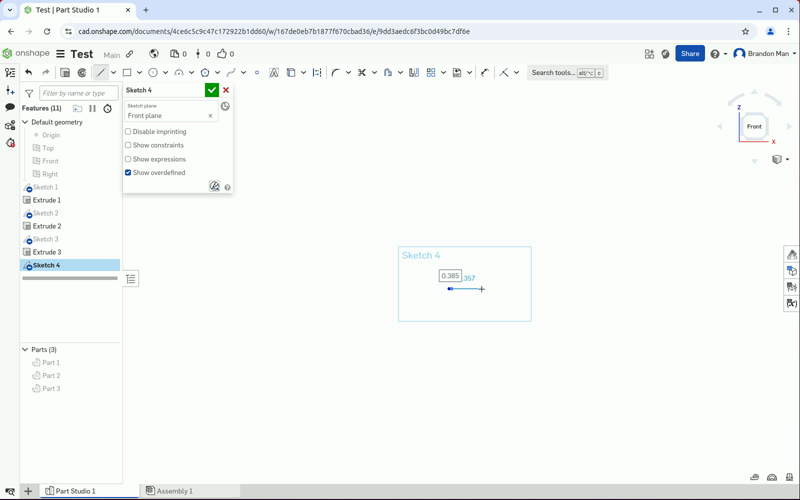
mouse_move(451, 284)
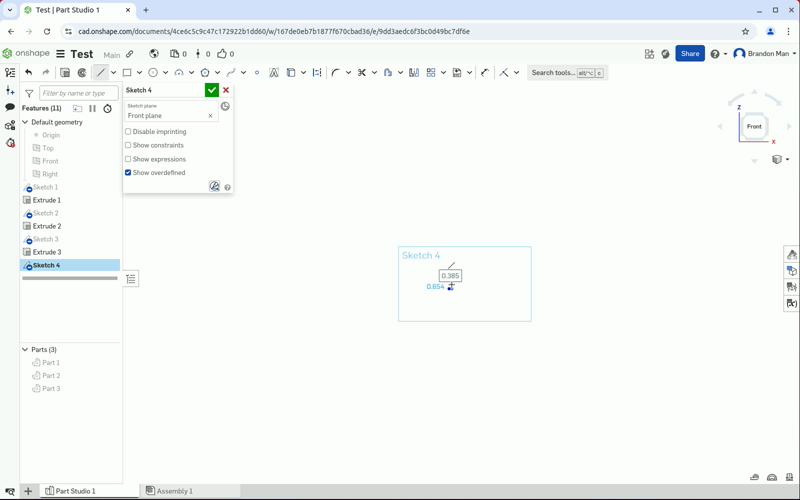
scroll(6)
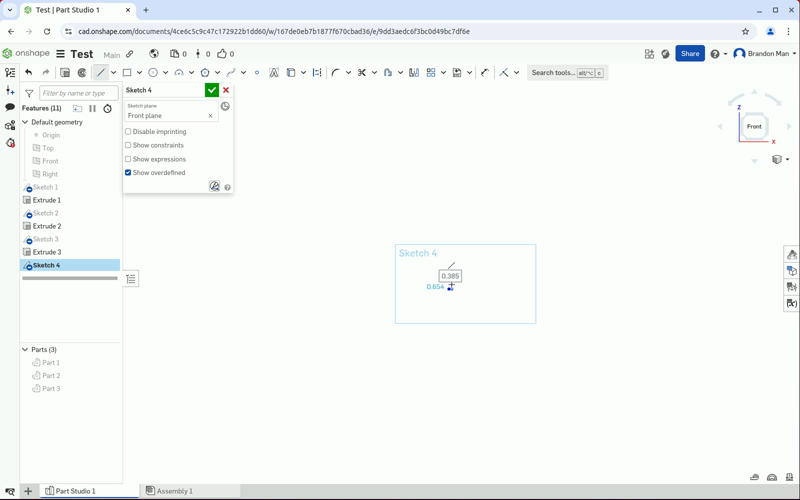
scroll(6)
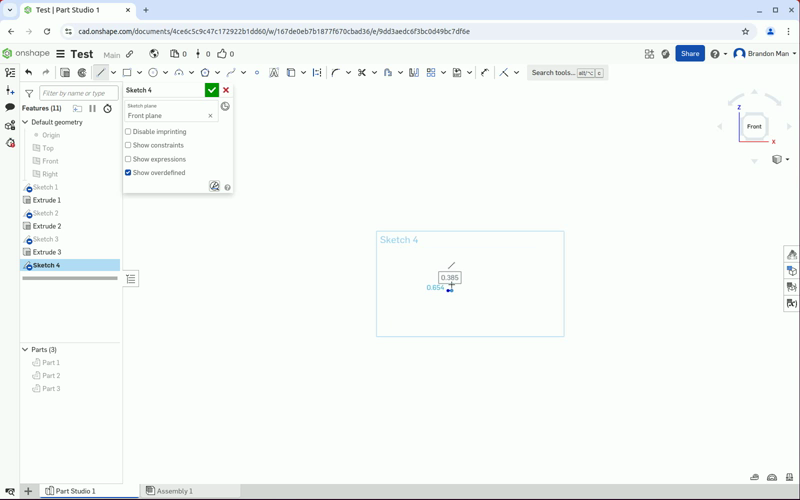
scroll(6)
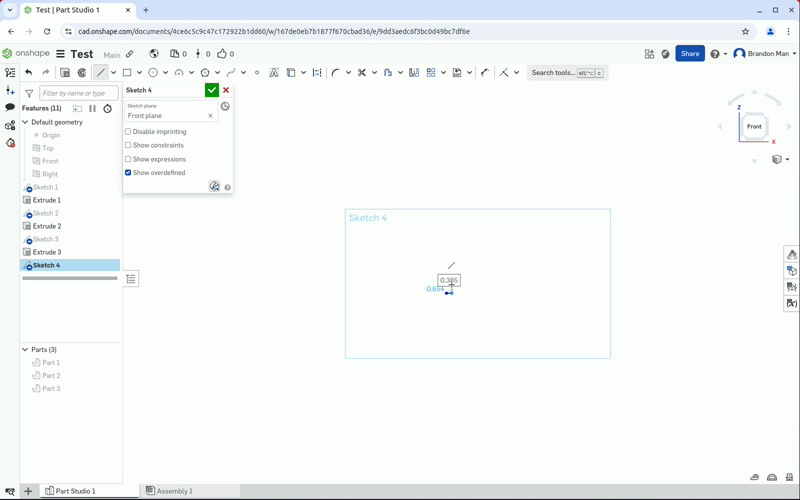
scroll(6)
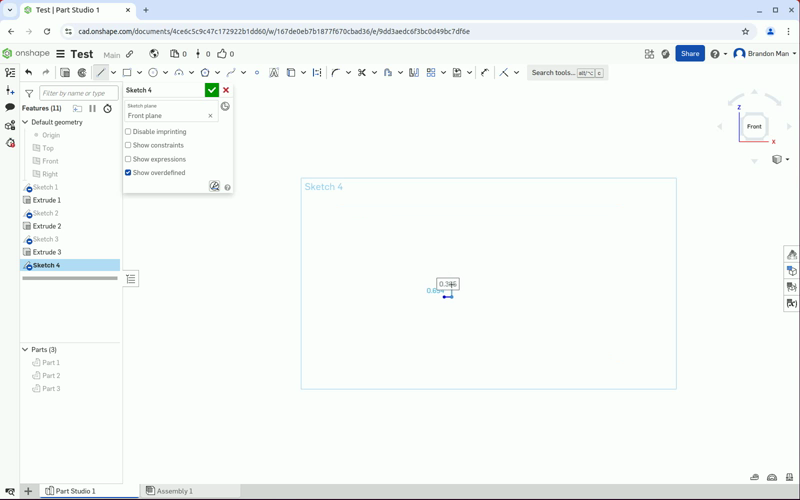
scroll(6)
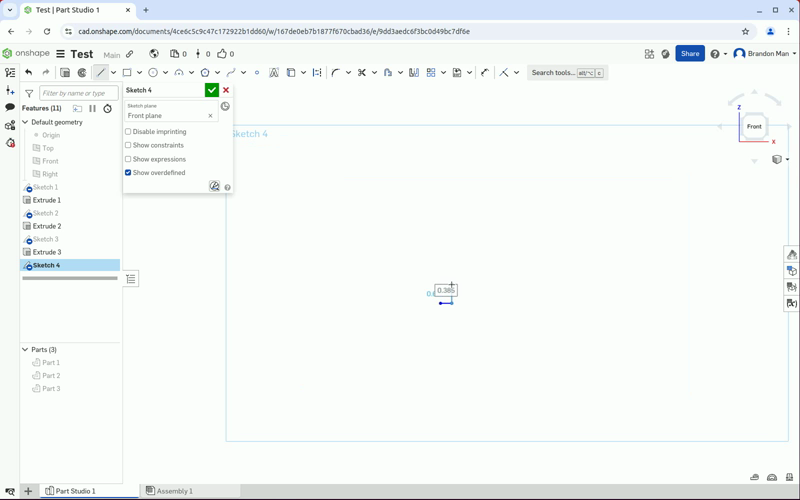
scroll(6)
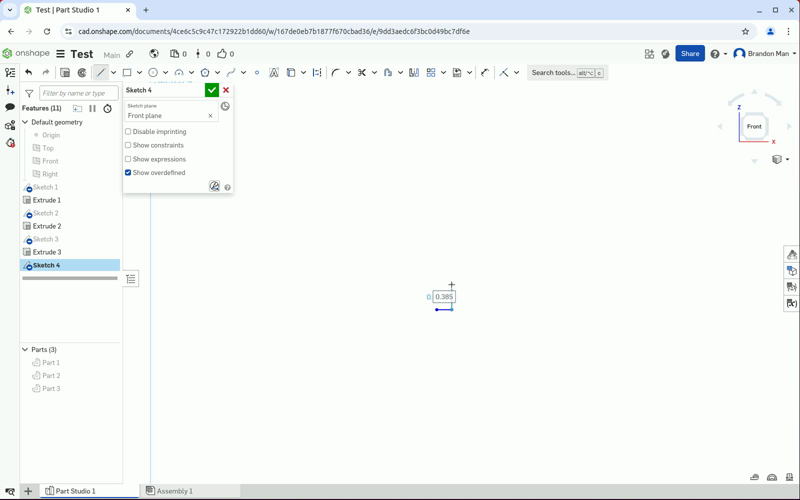
scroll(6)
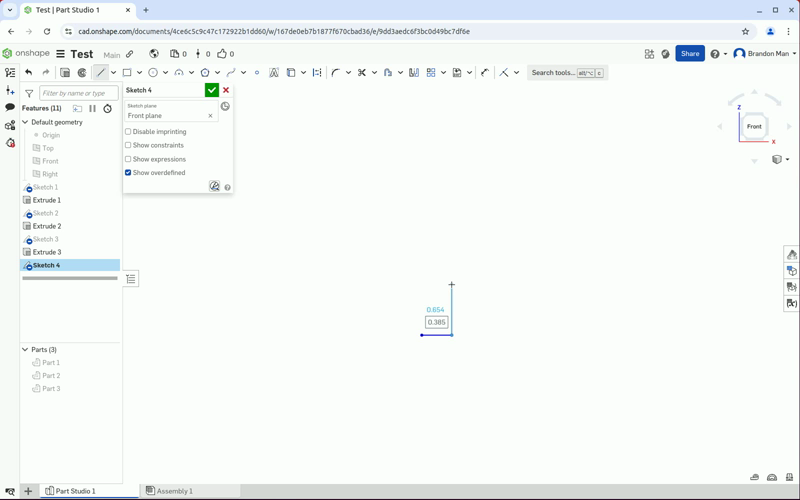
click(451, 284)
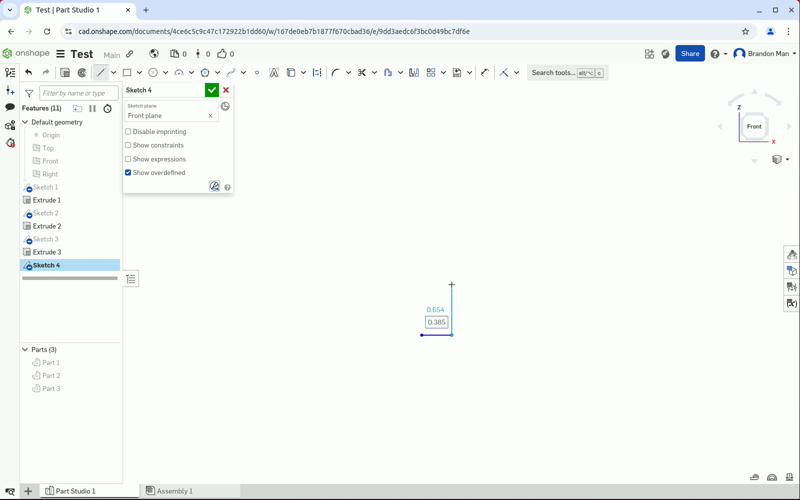
scroll(-6)
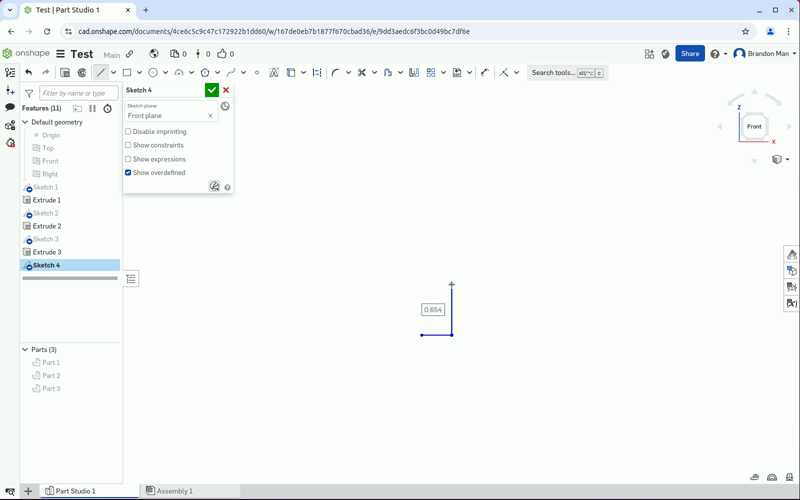
scroll(-6)
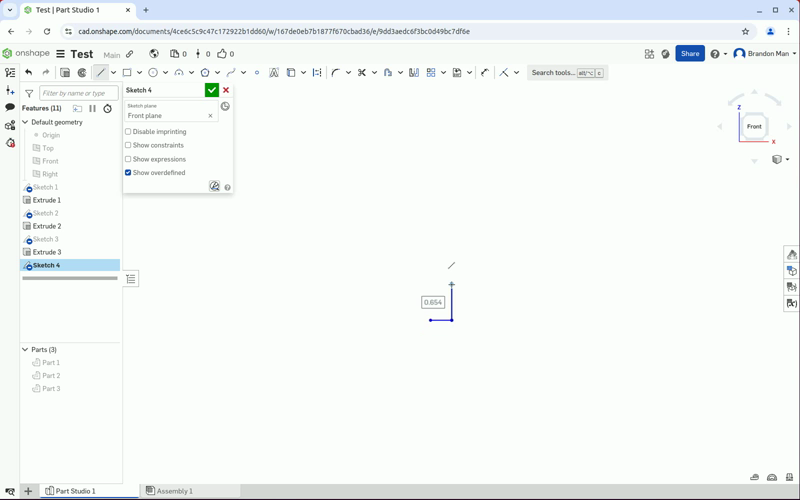
scroll(-6)
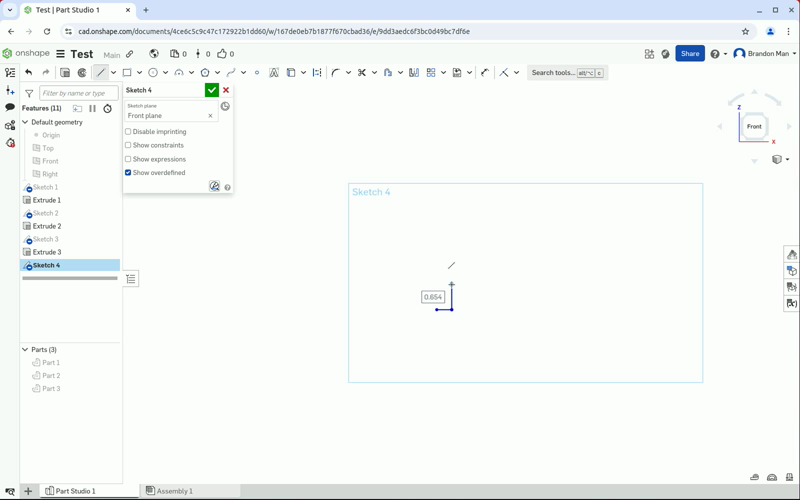
scroll(-6)
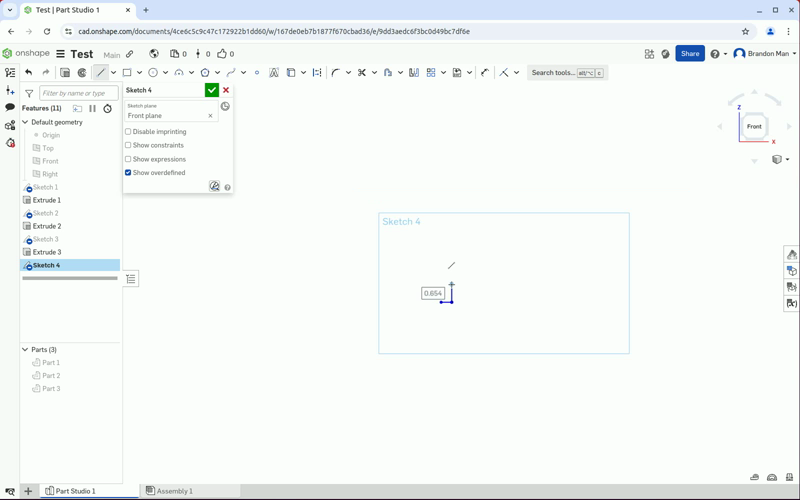
scroll(-6)
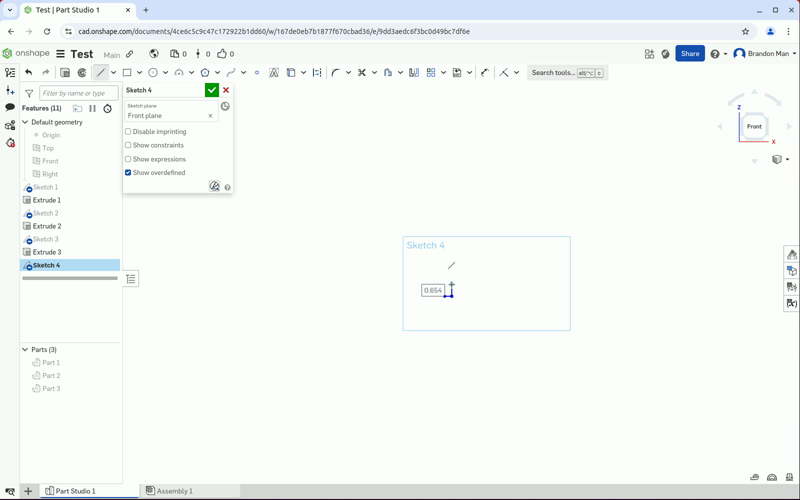
scroll(-6)
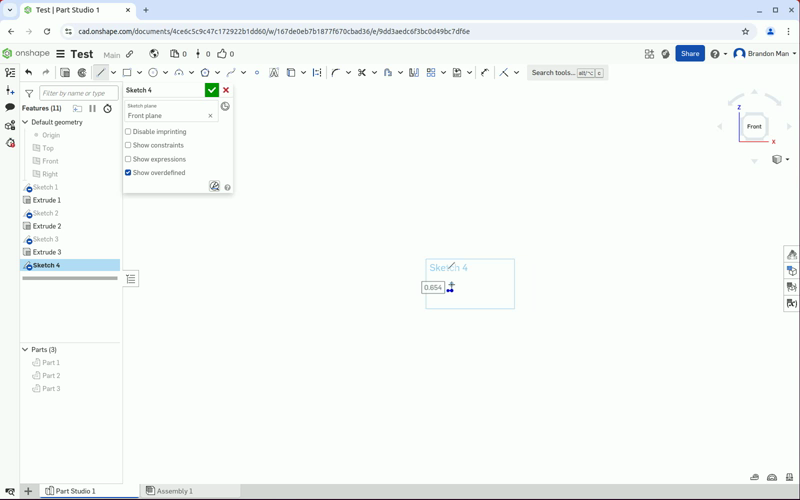
scroll(-6)
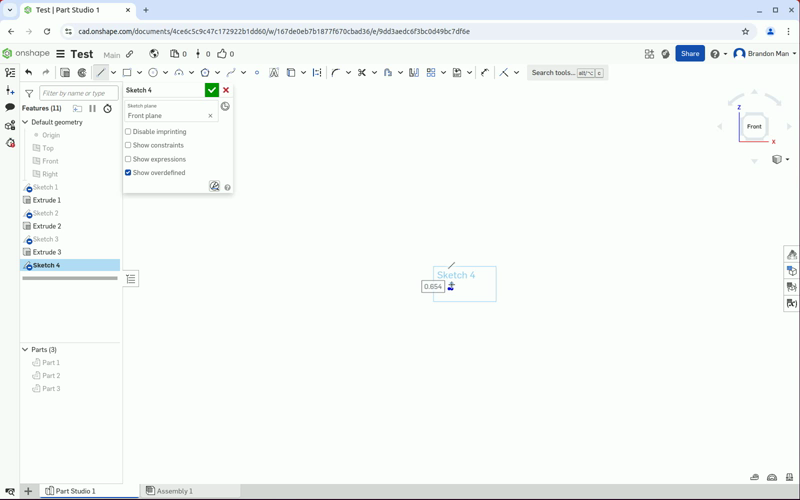
key_up(shift)
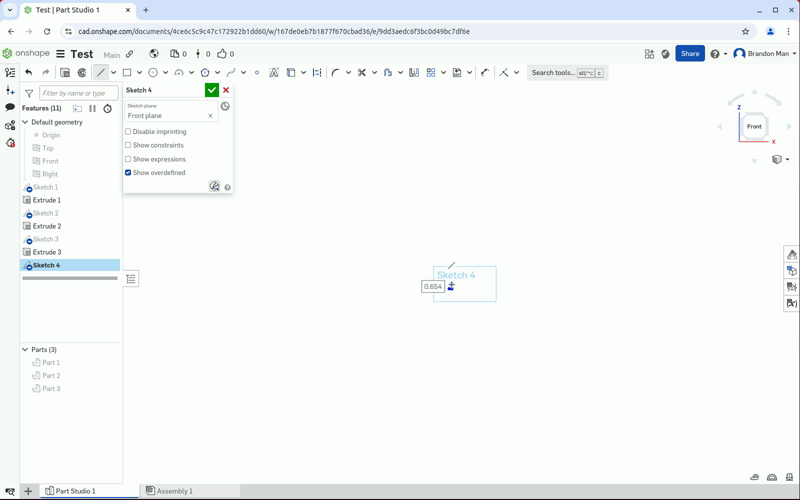
key_down(shift)
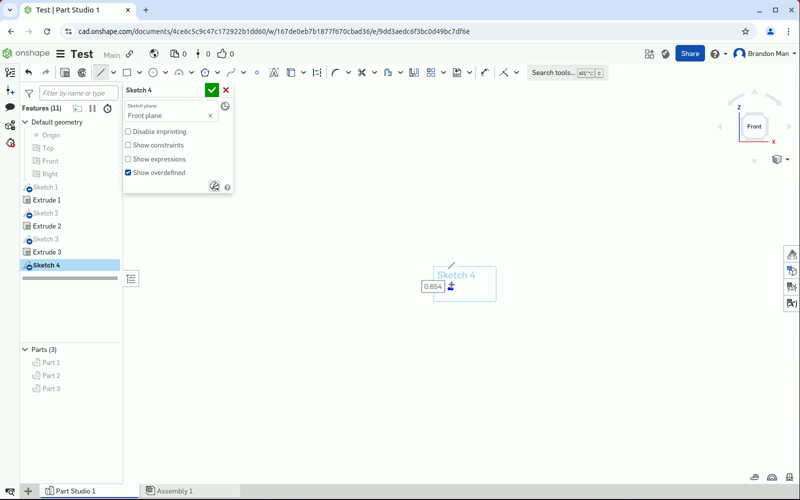
mouse_move(481, 284)
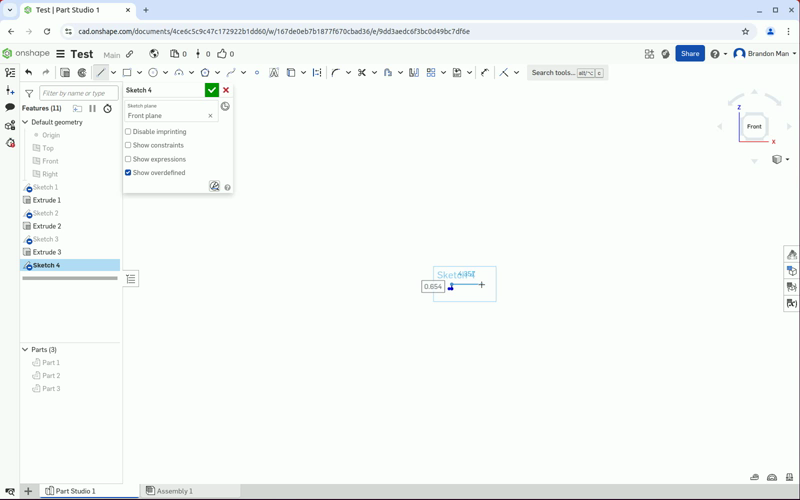
mouse_move(449, 284)
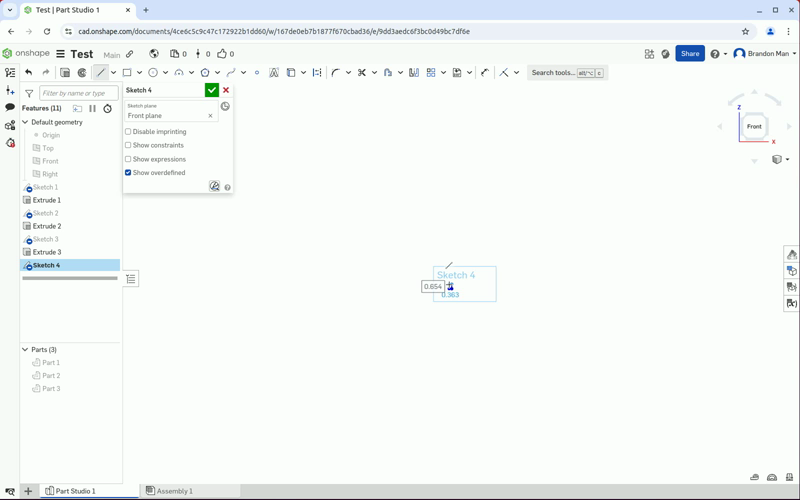
scroll(6)
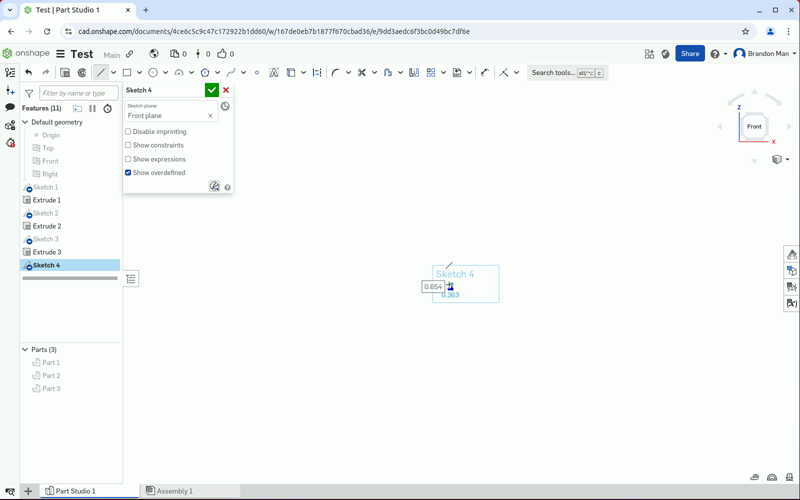
scroll(6)
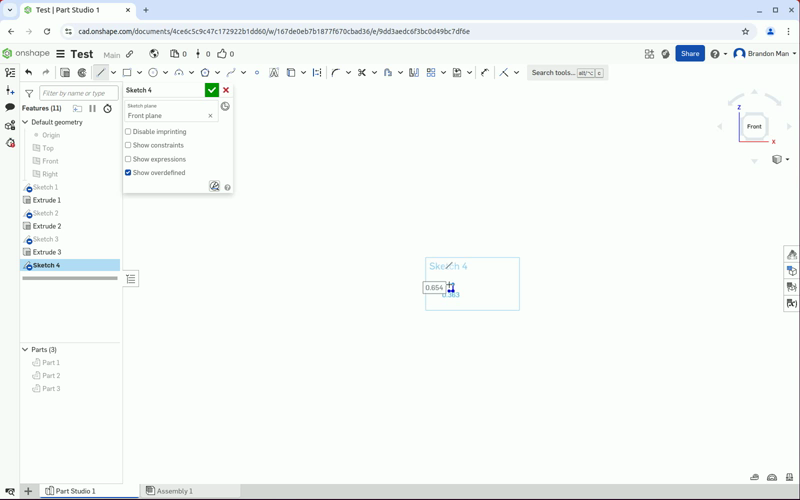
scroll(6)
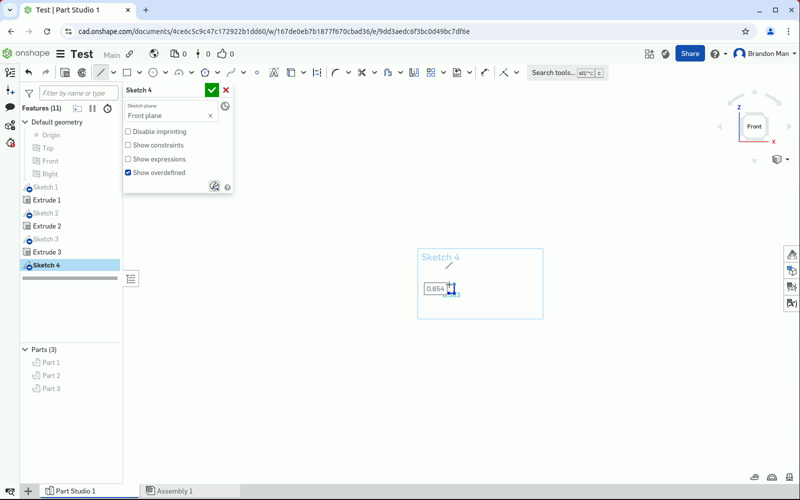
scroll(6)
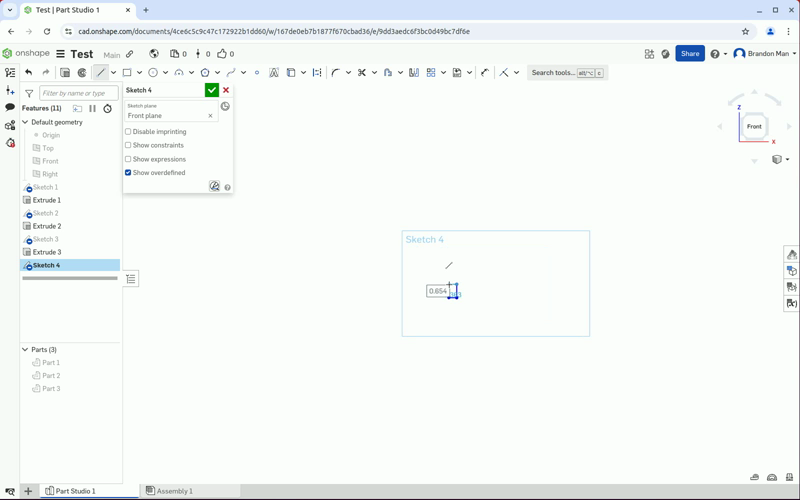
scroll(6)
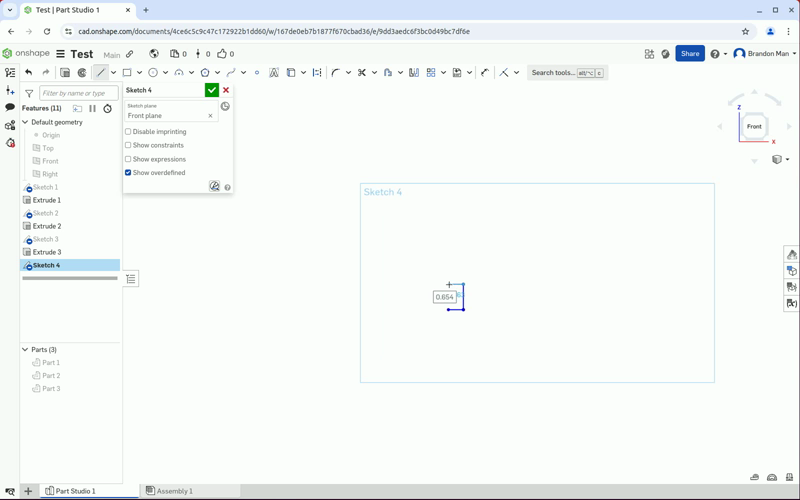
scroll(6)
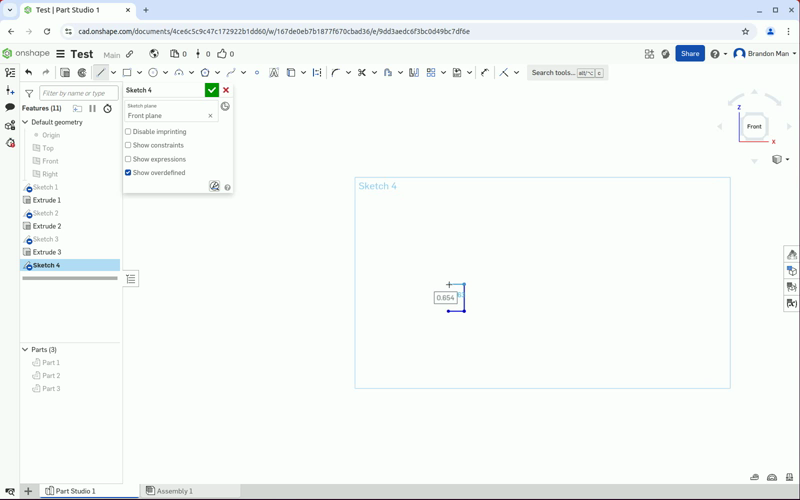
scroll(6)
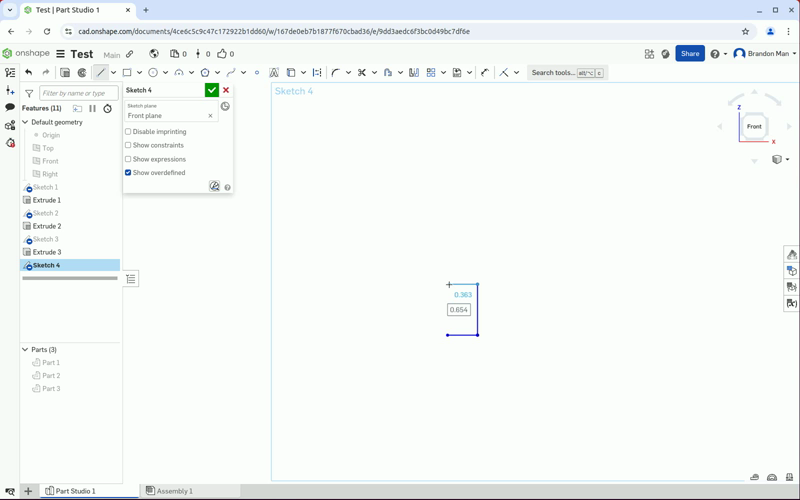
click(449, 284)
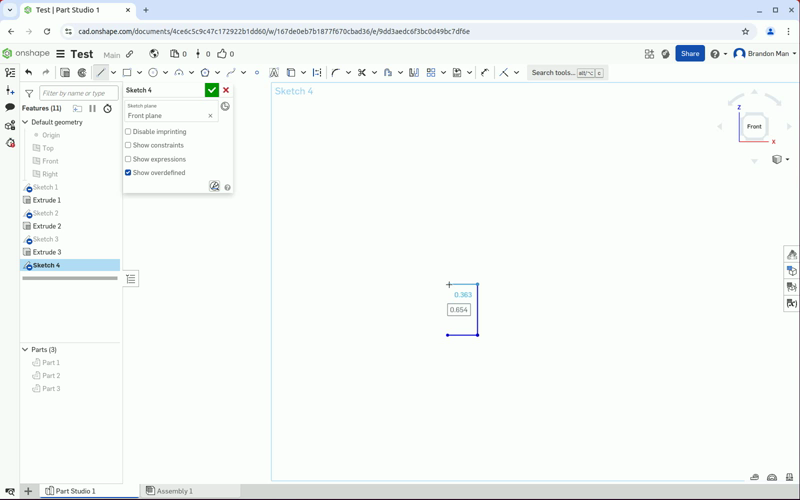
scroll(-6)
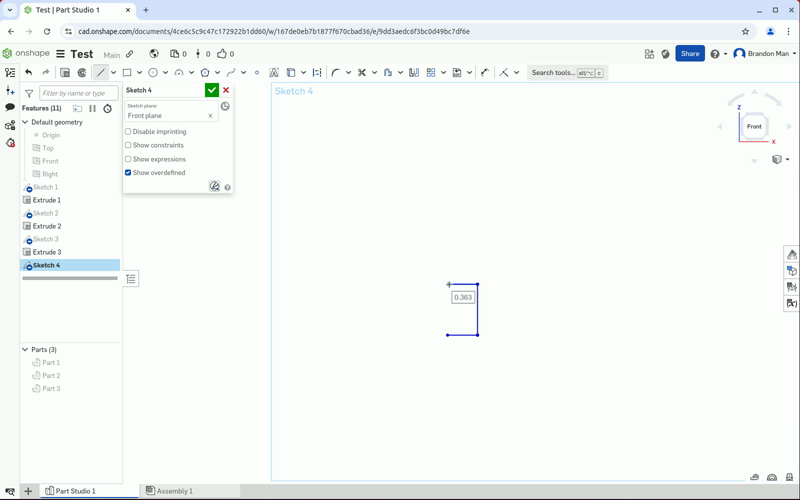
scroll(-6)
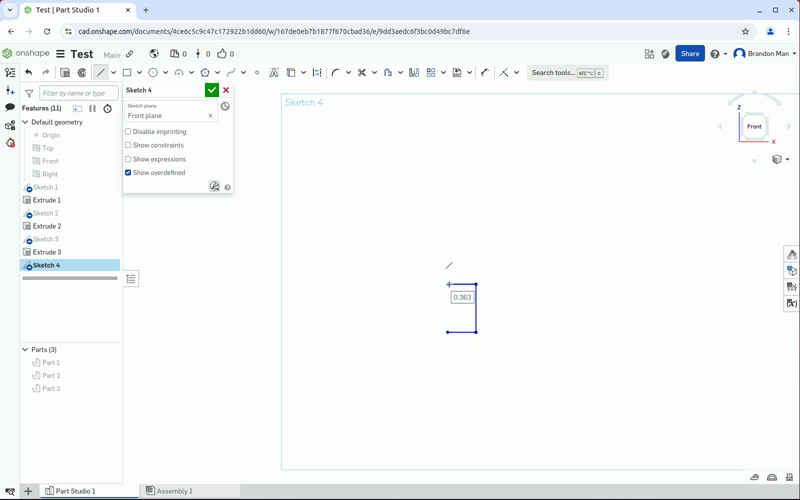
scroll(-6)
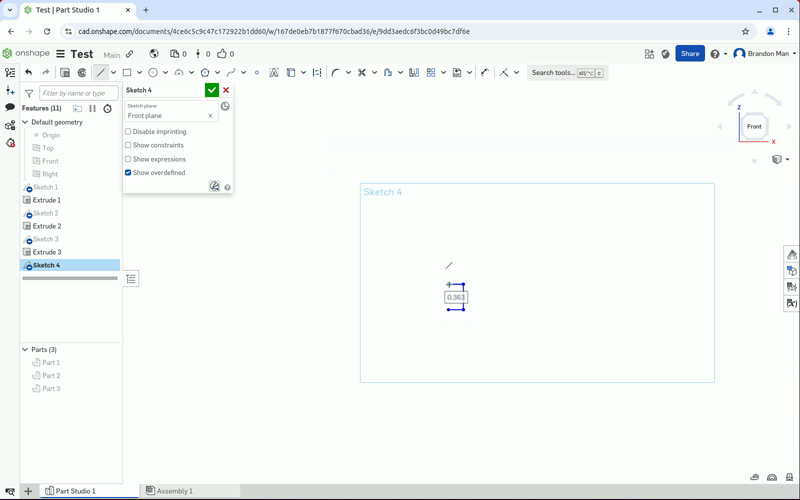
scroll(-6)
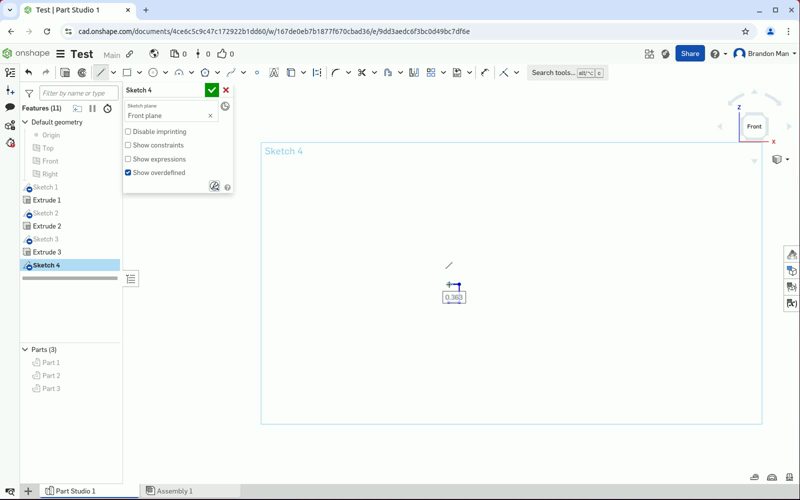
scroll(-6)
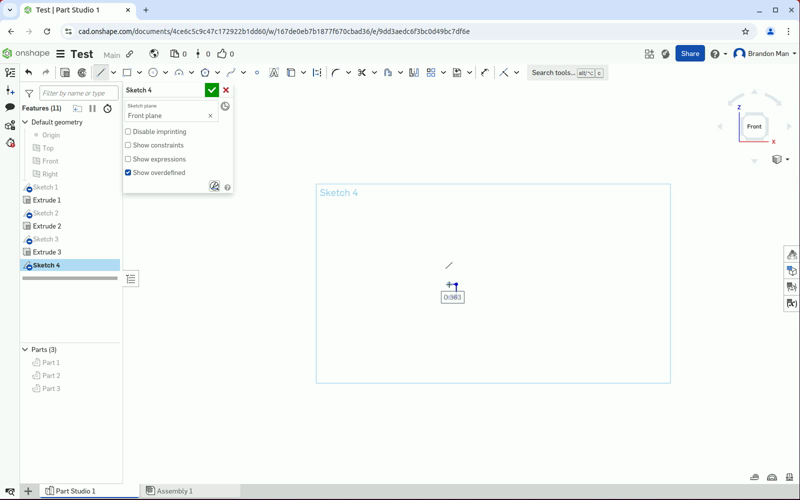
scroll(-6)
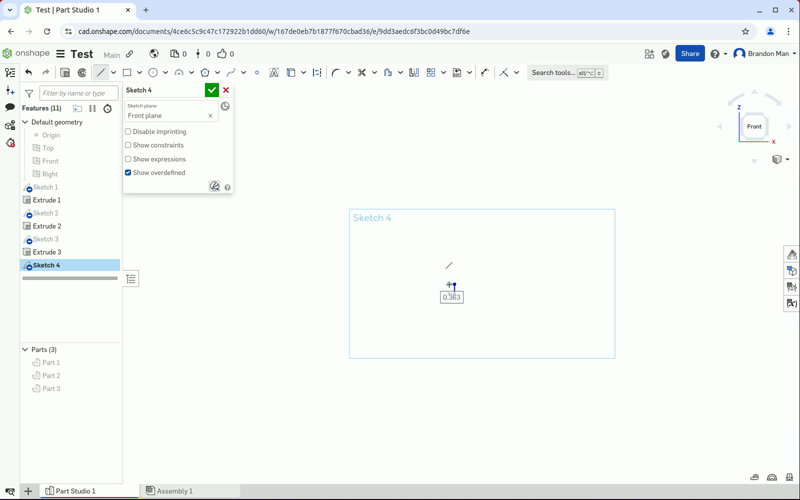
scroll(-6)
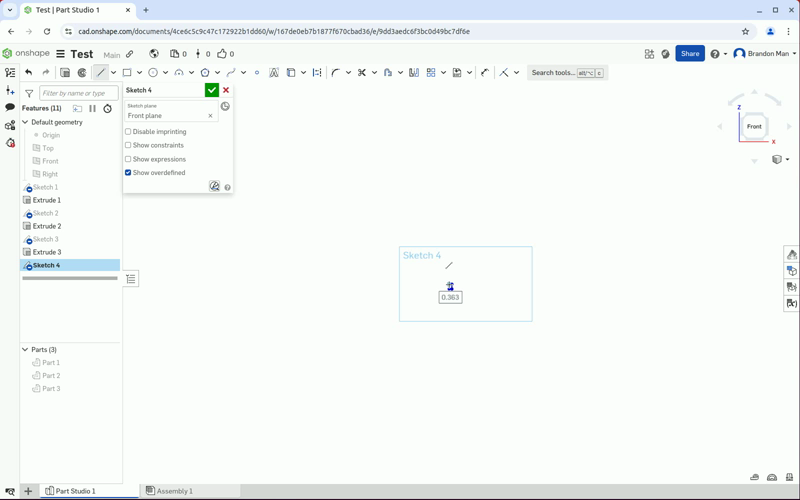
key_up(shift)
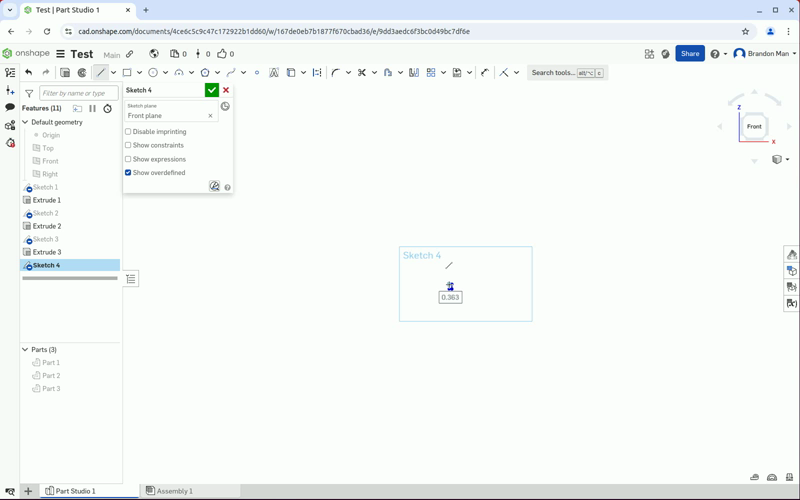
mouse_move(479, 284)
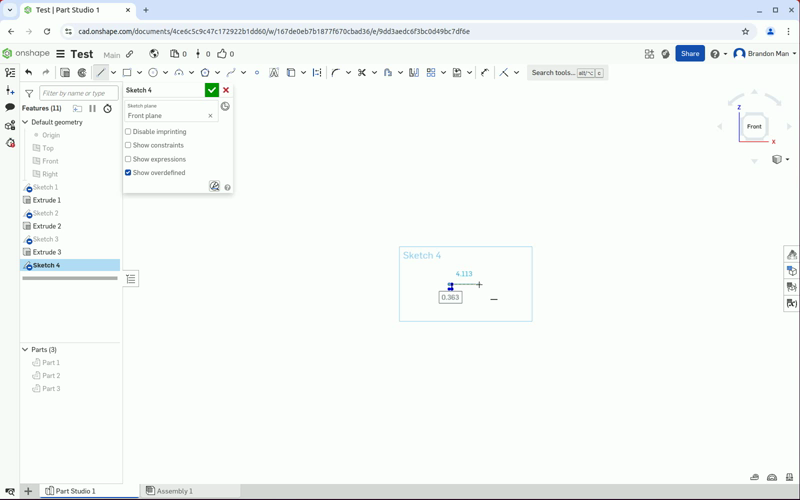
key_down(shift)
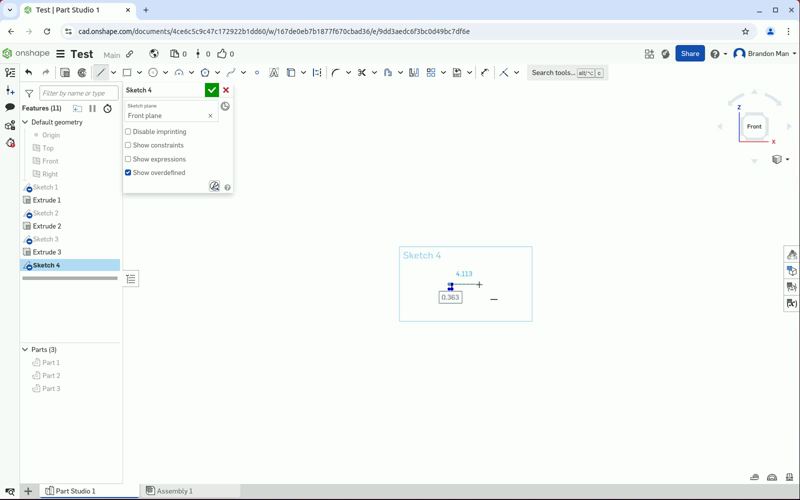
mouse_move(449, 288)
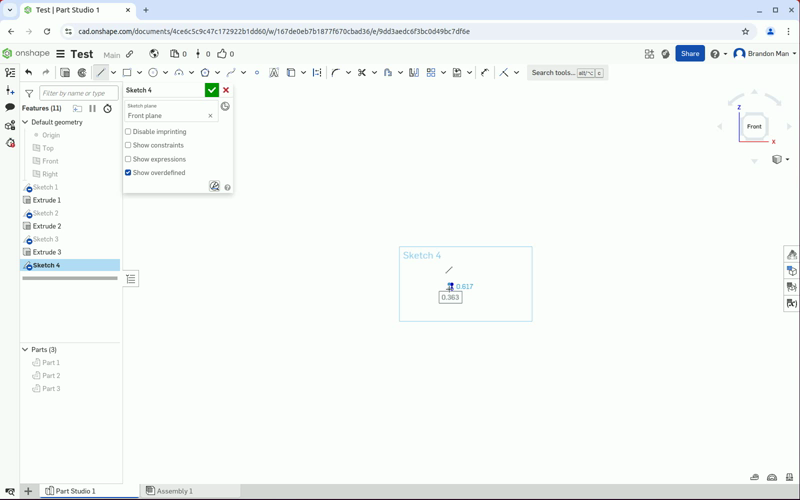
scroll(6)
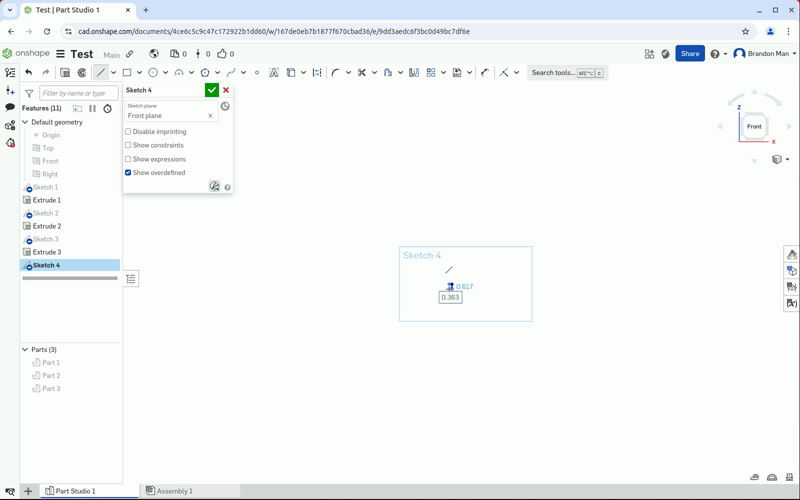
scroll(6)
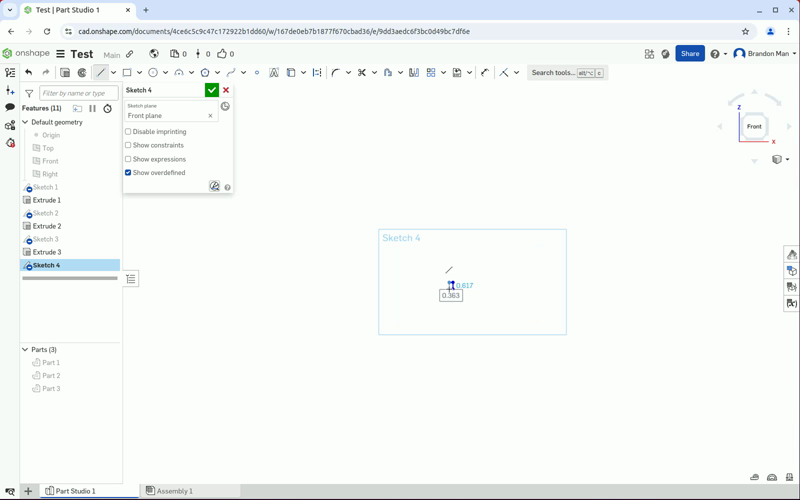
scroll(6)
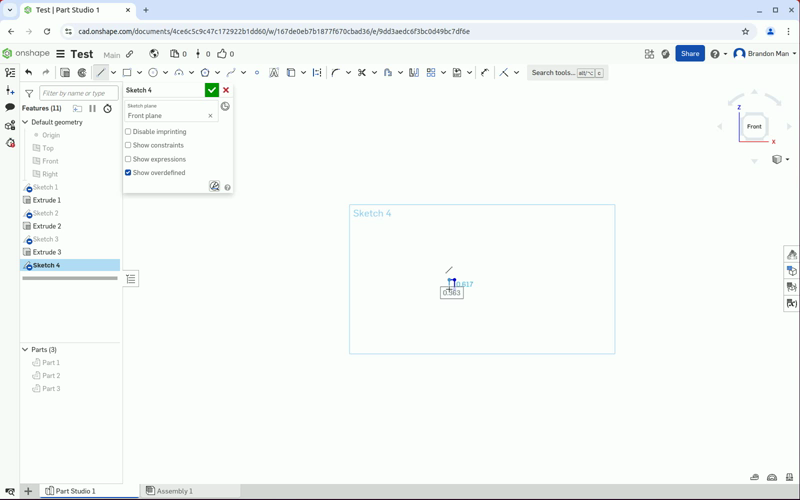
scroll(6)
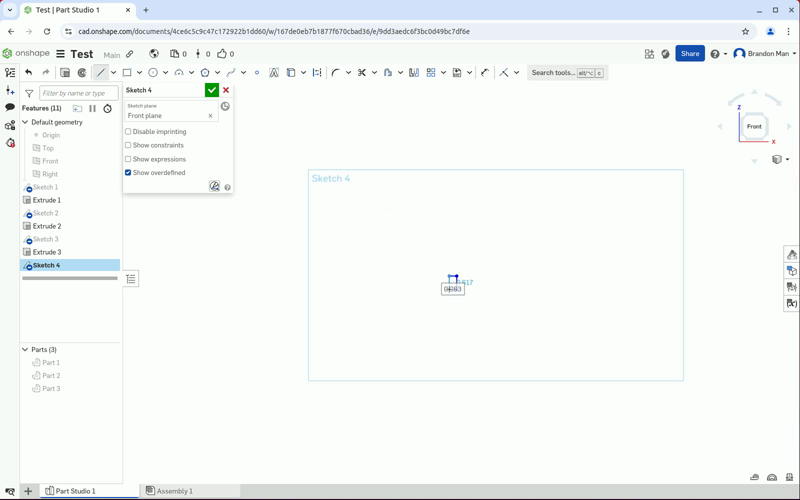
scroll(6)
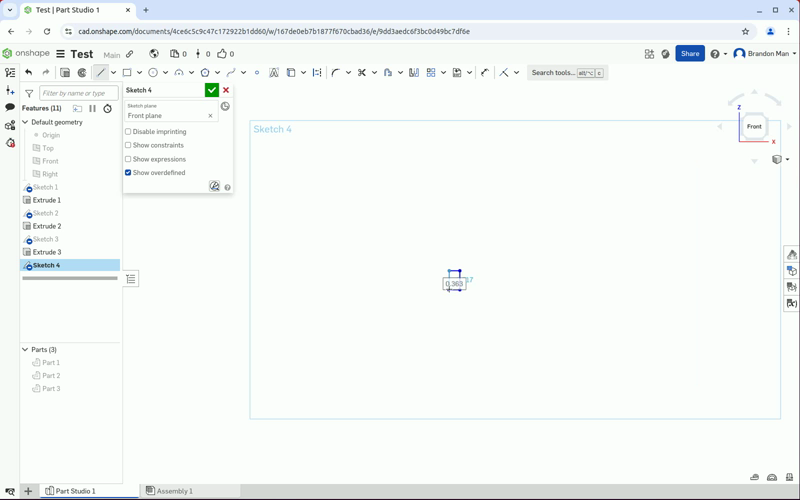
scroll(6)
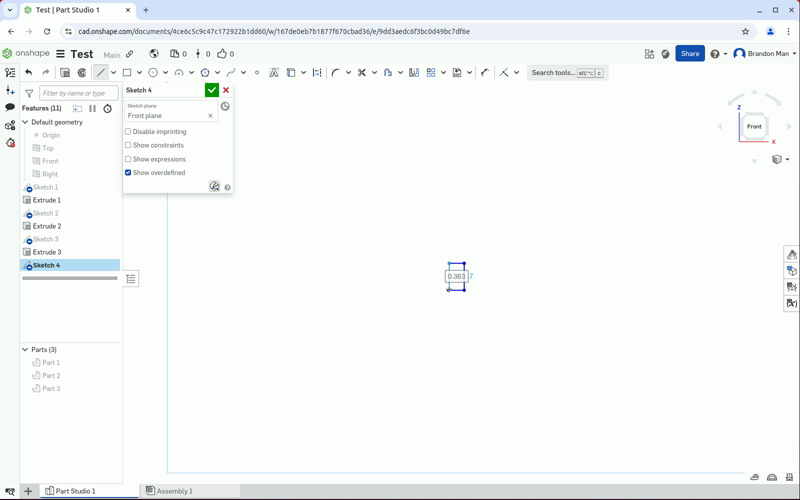
scroll(6)
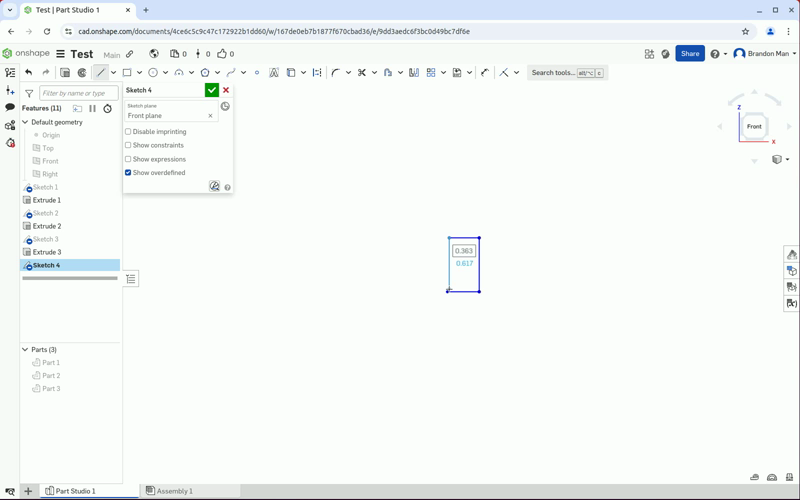
key_up(shift)
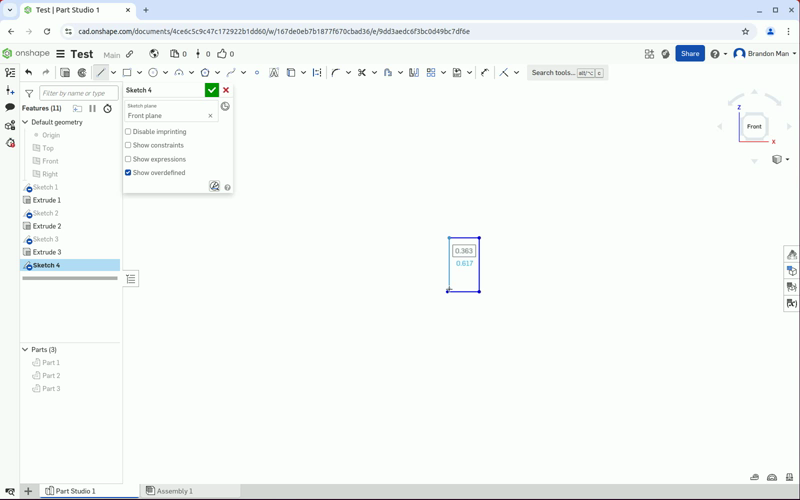
click(449, 288)
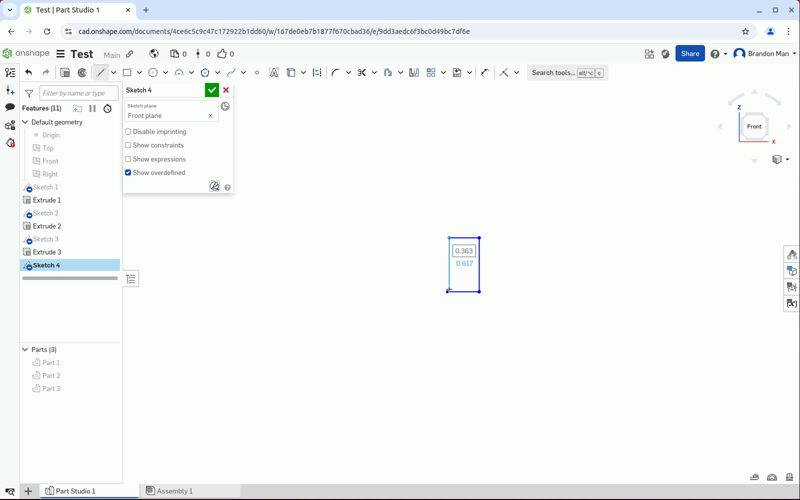
scroll(-6)
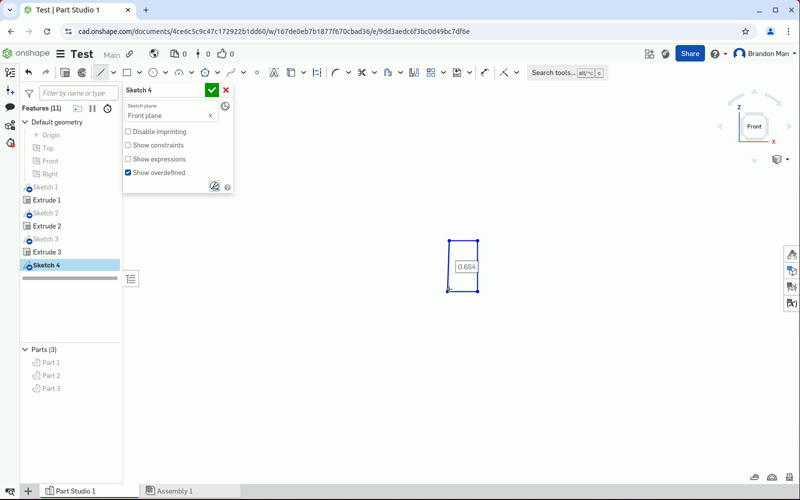
scroll(-6)
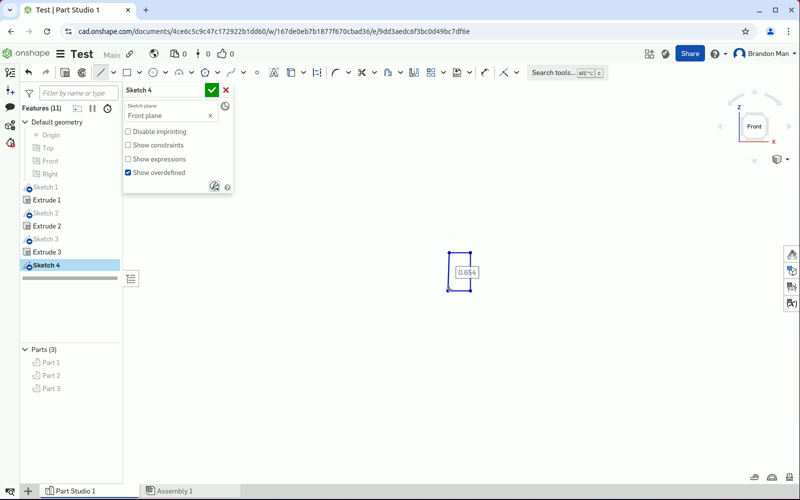
scroll(-6)
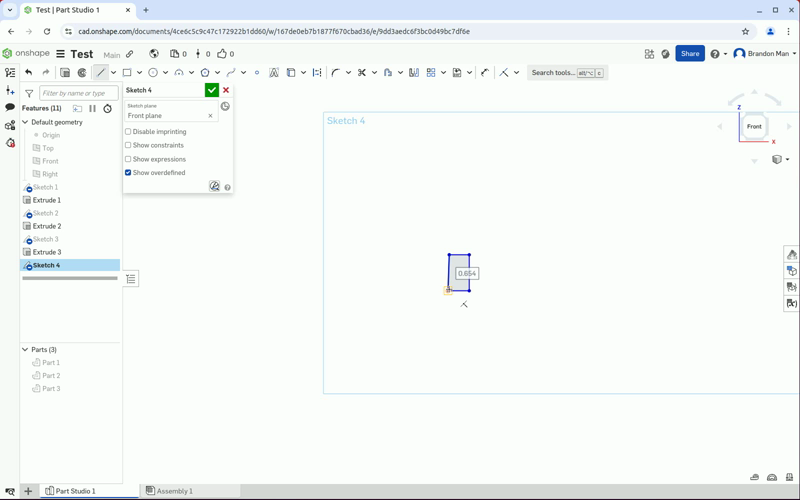
scroll(-6)
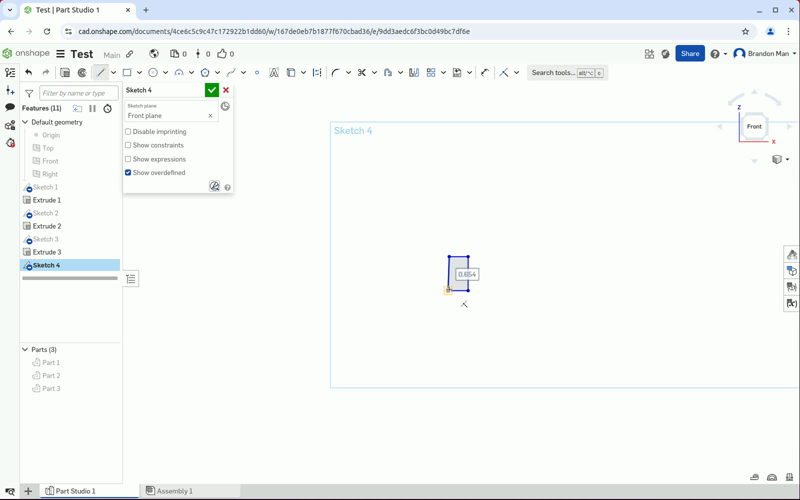
scroll(-6)
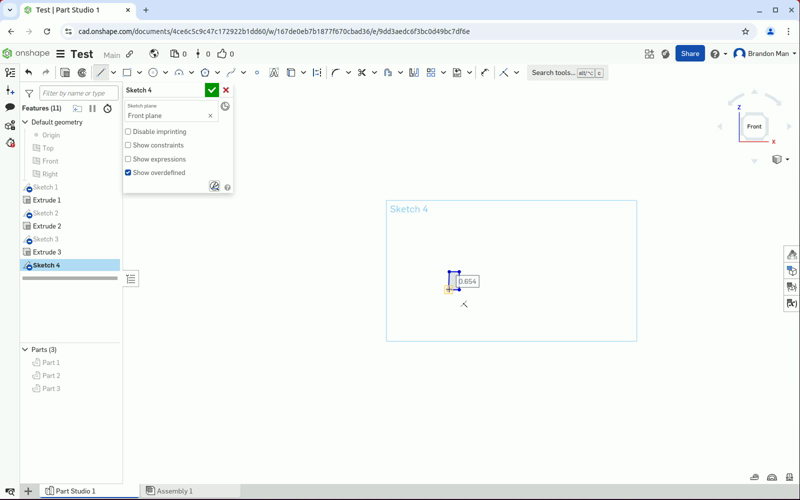
scroll(-6)
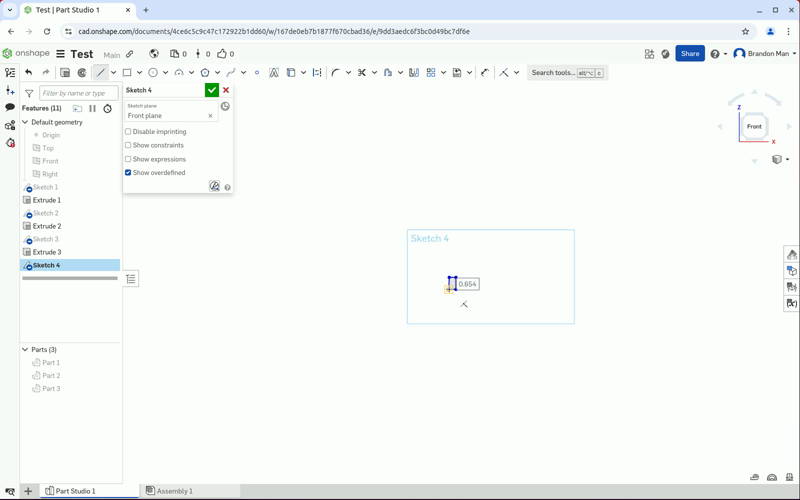
scroll(-6)
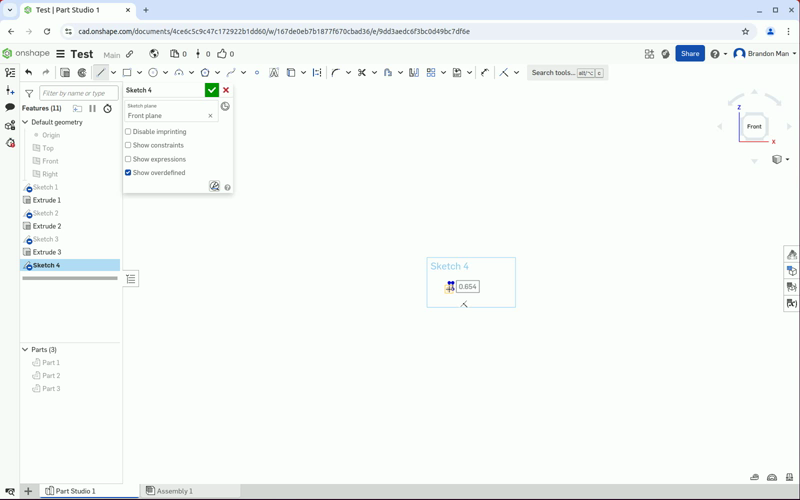
key(esc)
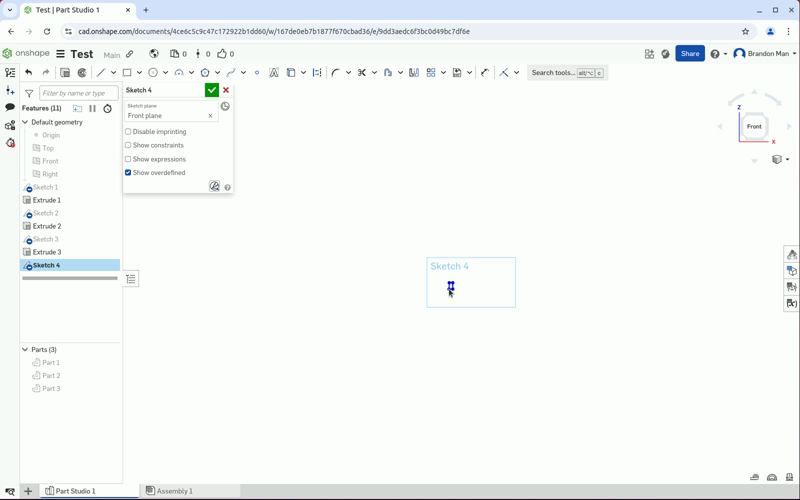
mouse_move(451, 285)
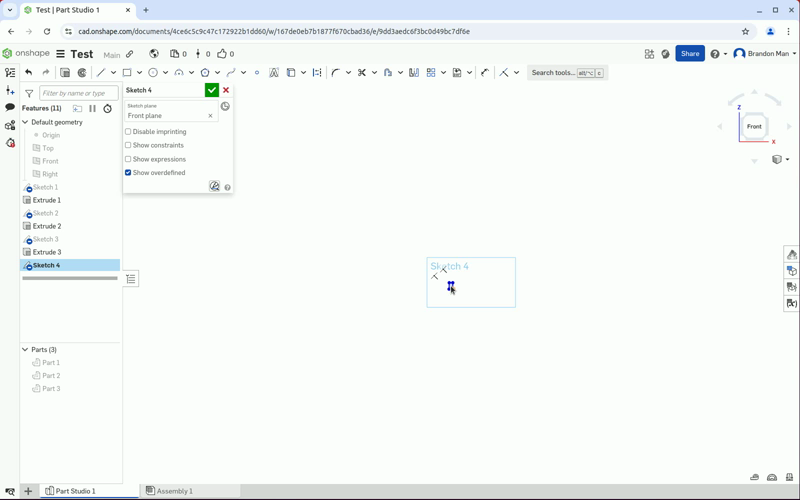
scroll(6)
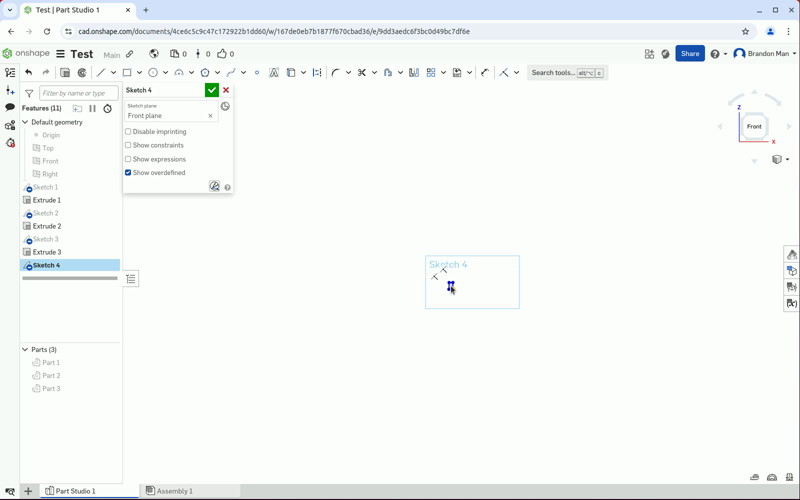
scroll(6)
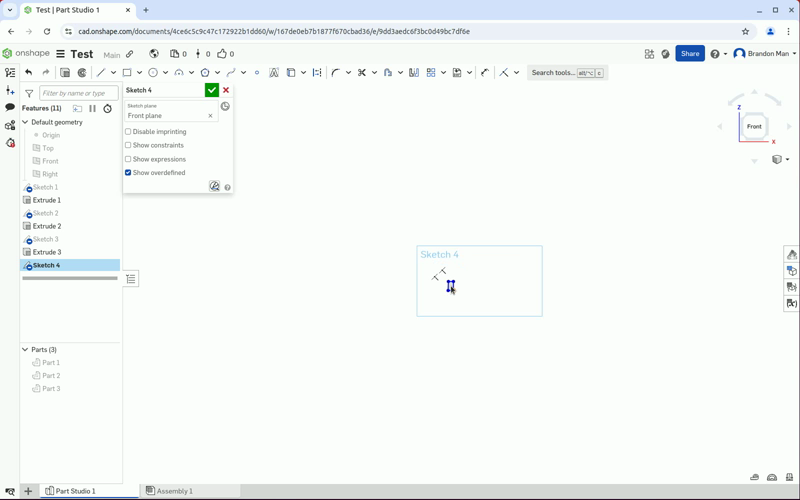
scroll(6)
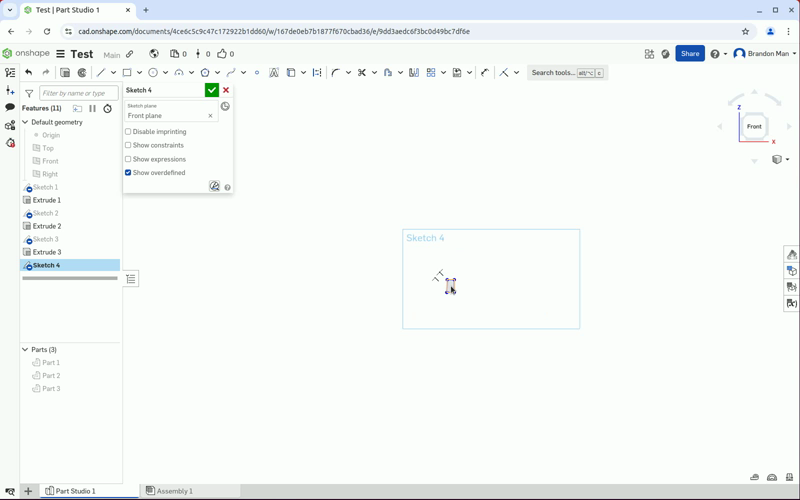
scroll(6)
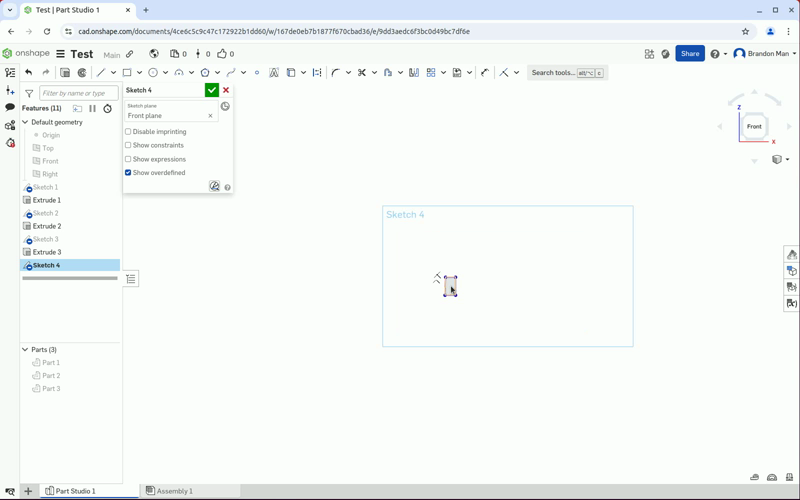
scroll(6)
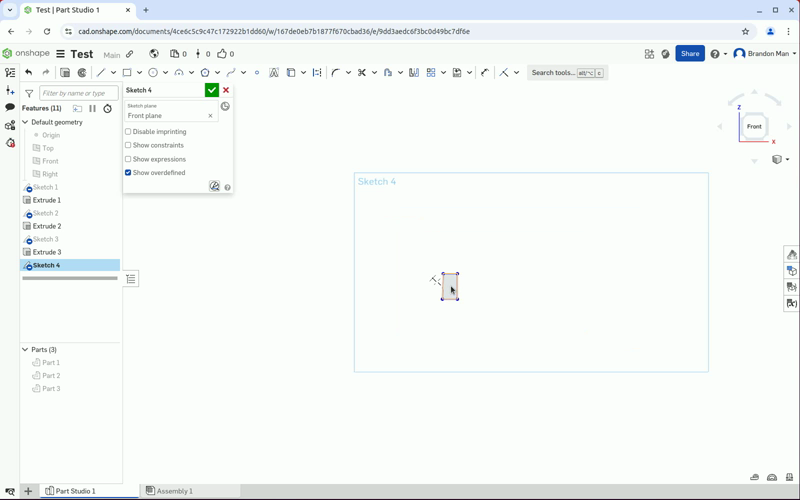
scroll(6)
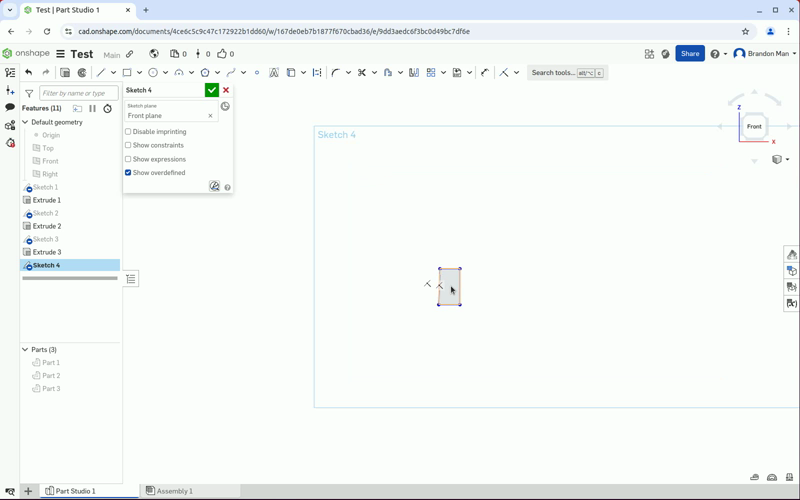
scroll(6)
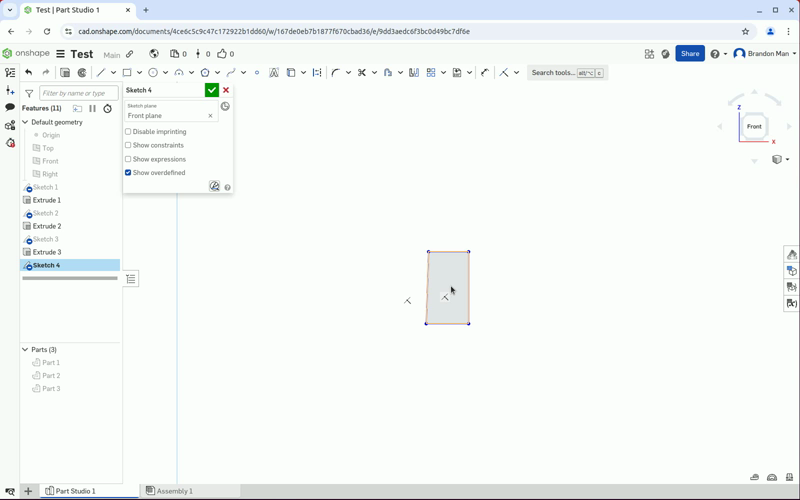
click(451, 285)
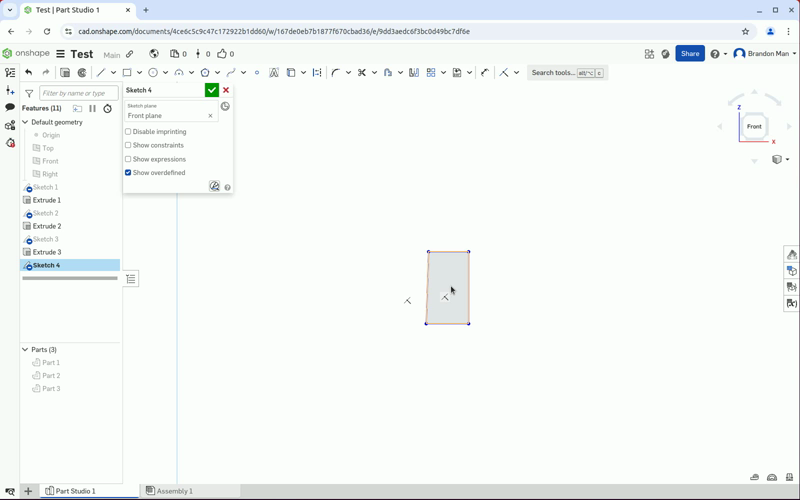
scroll(-6)
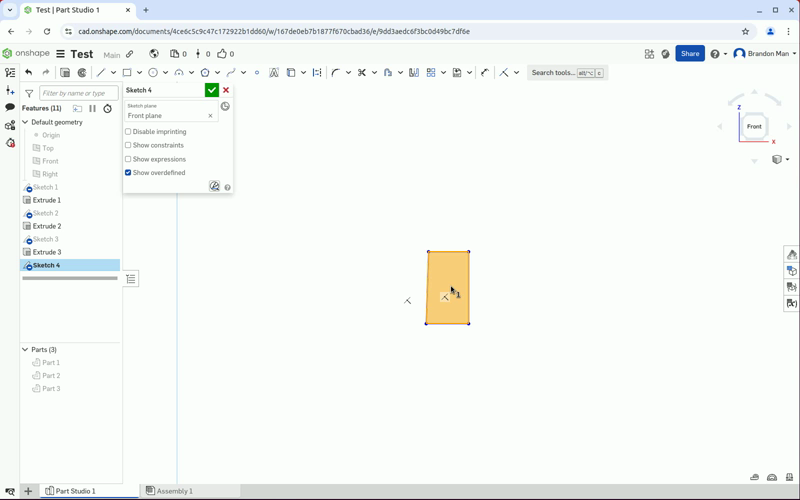
scroll(-6)
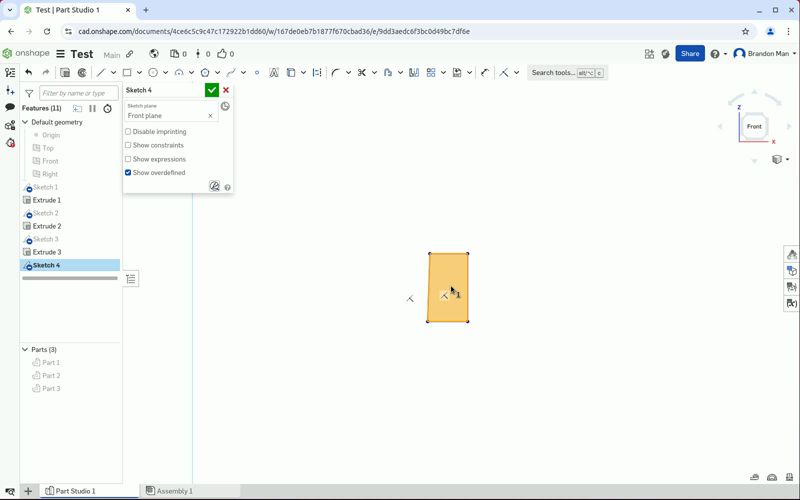
scroll(-6)
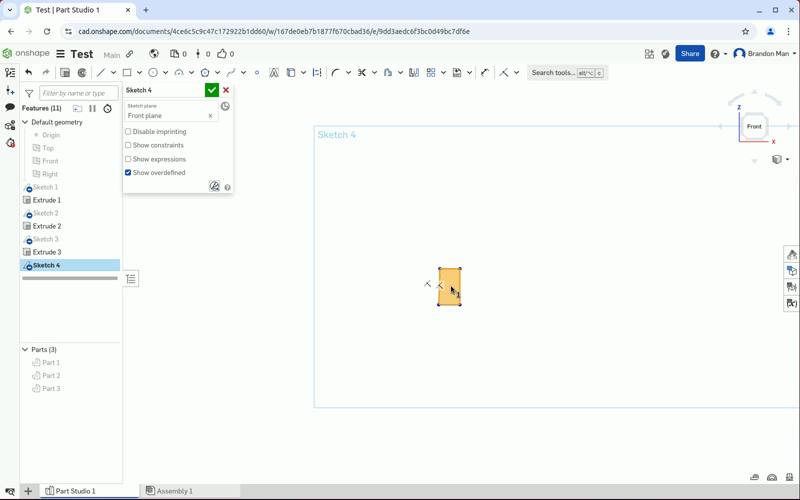
scroll(-6)
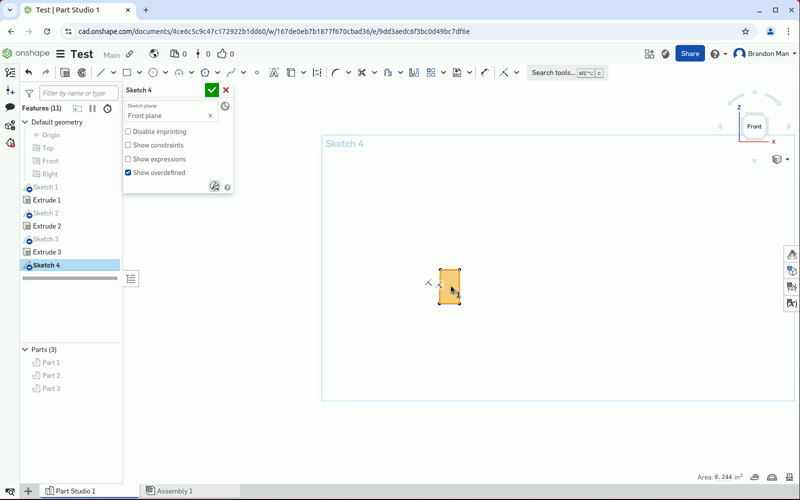
scroll(-6)
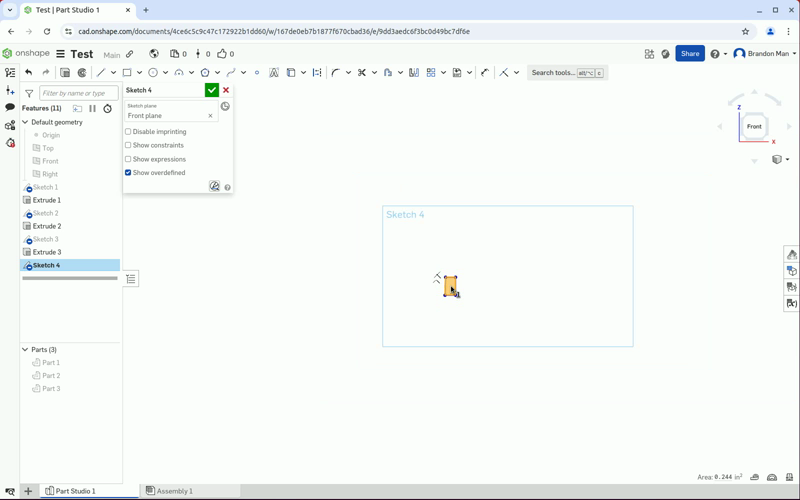
scroll(-6)
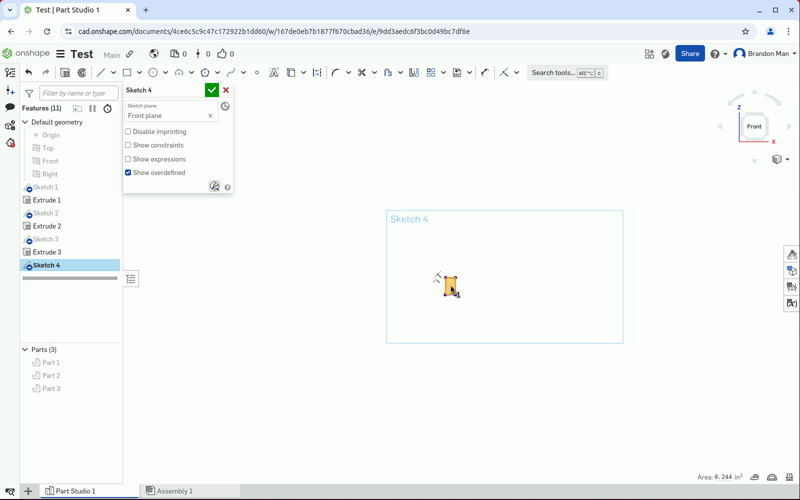
scroll(-6)
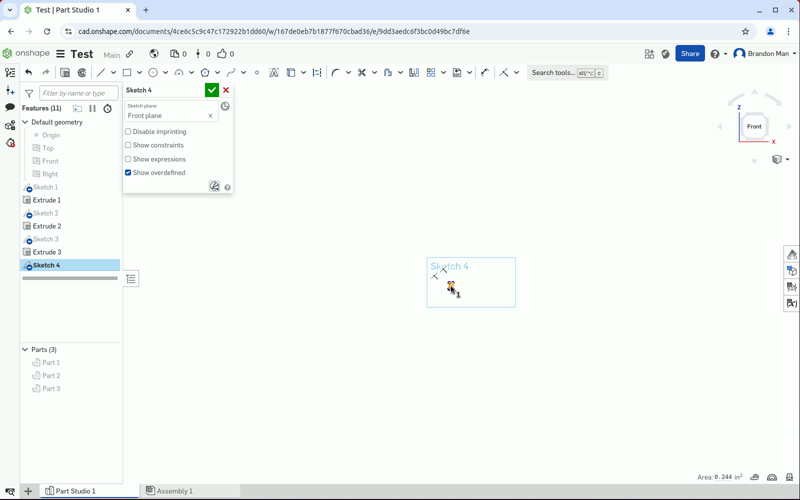
mouse_move(73, 352)
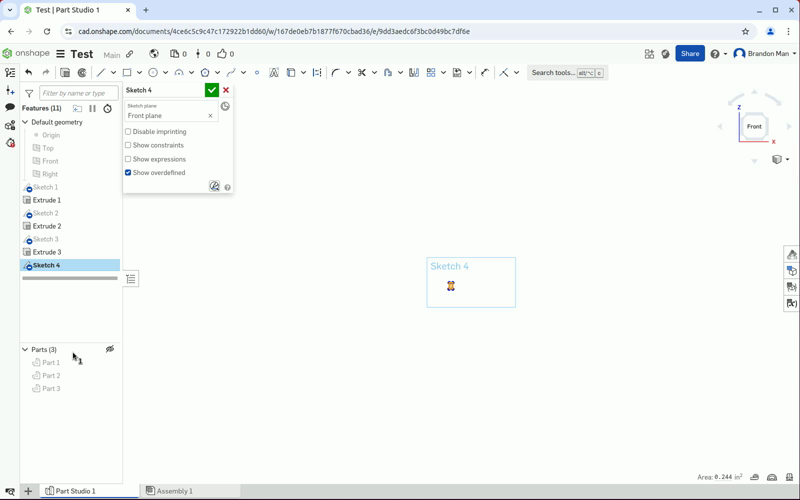
key(shift+y)
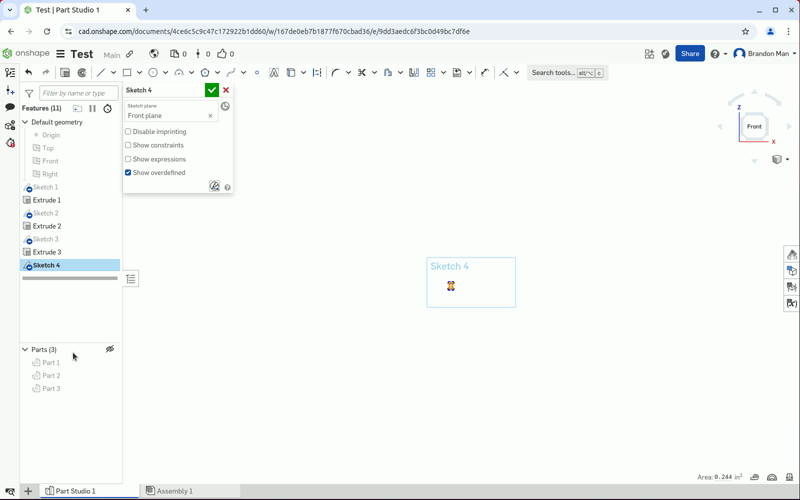
key(shift+e)
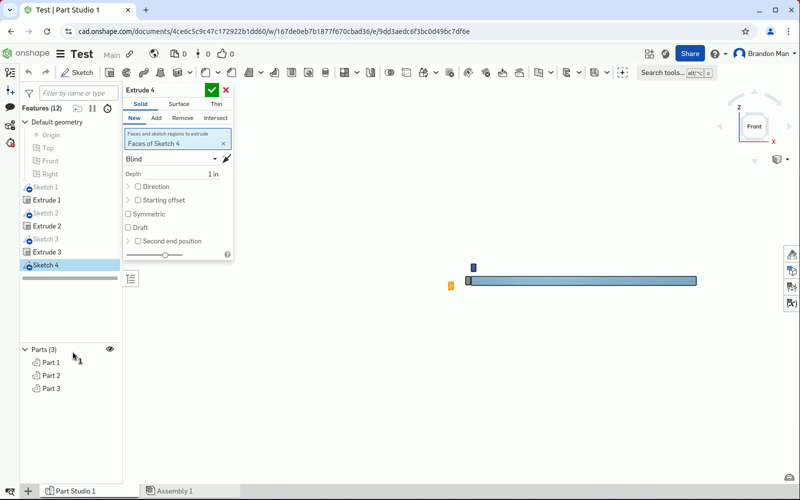
mouse_move(143, 106)
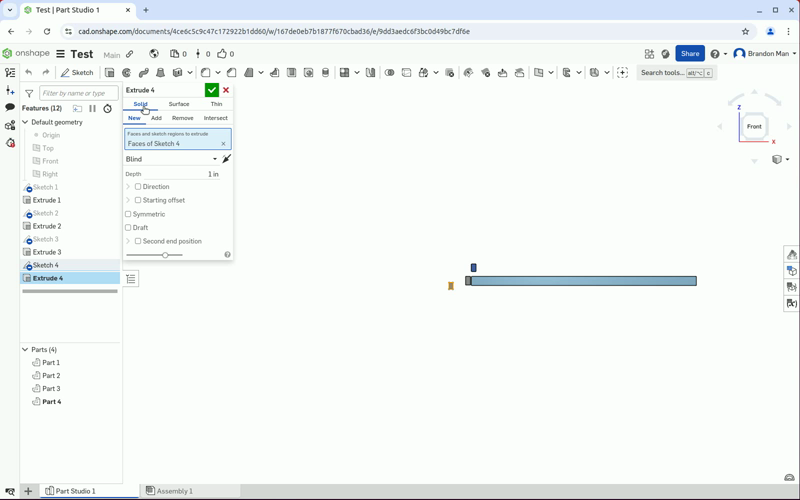
click(143, 106)
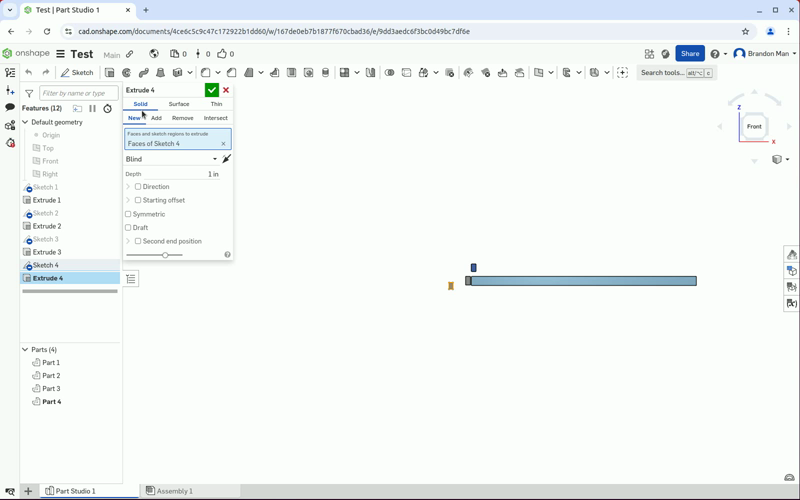
mouse_move(137, 120)
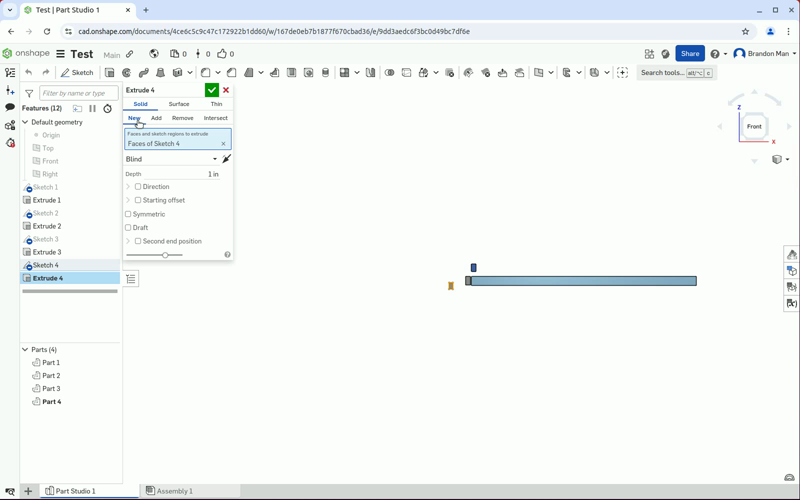
click(137, 120)
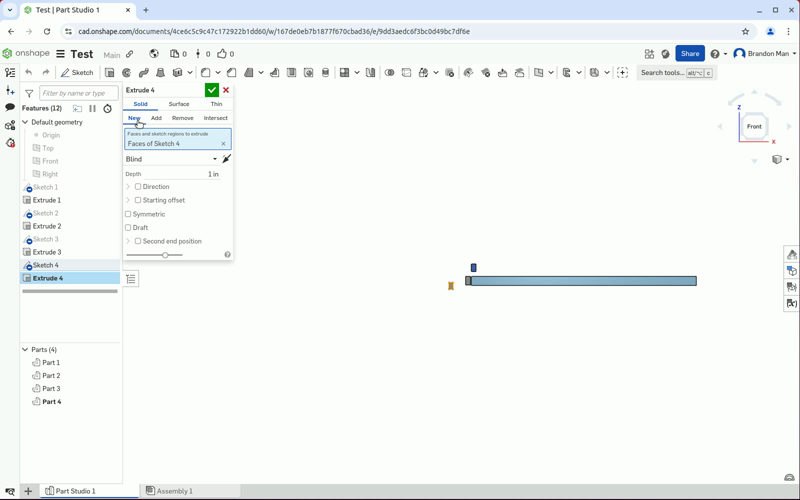
key(tab, 4)
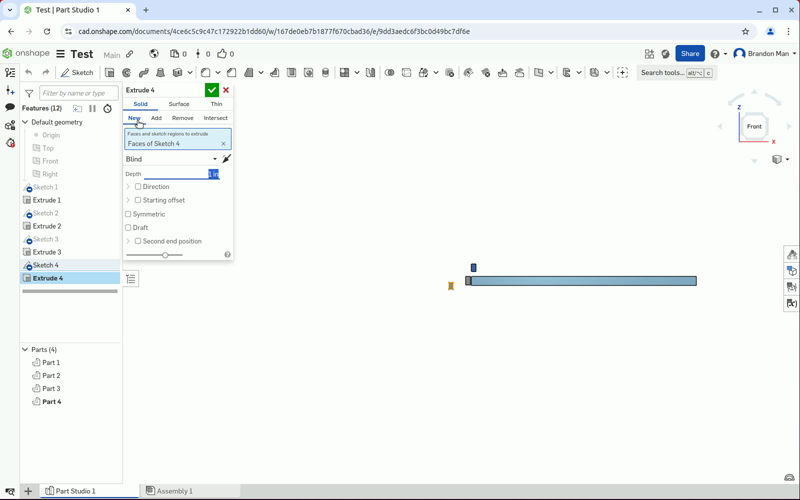
text(1.204)
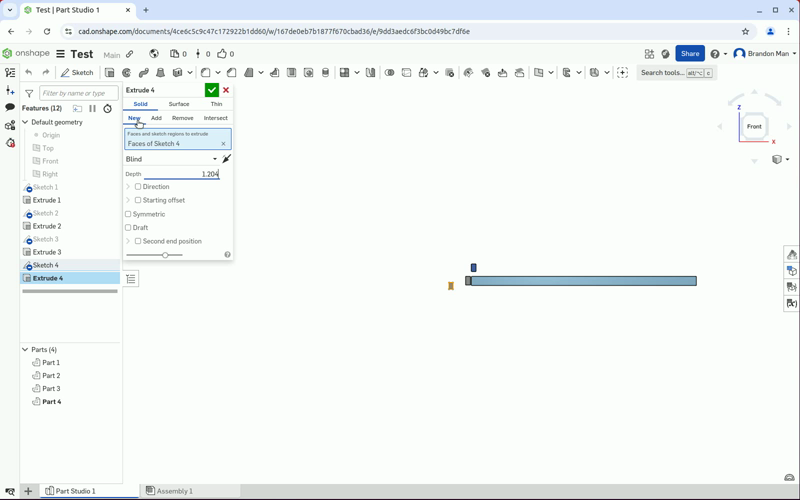
key(enter)
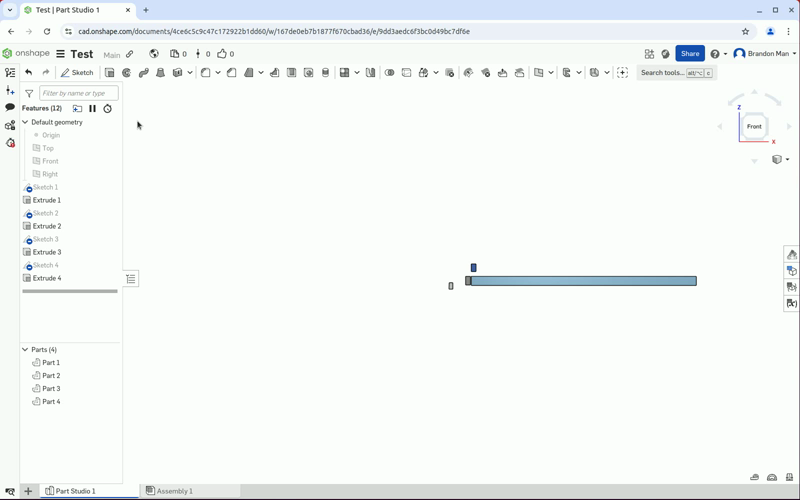
key(shift+h)
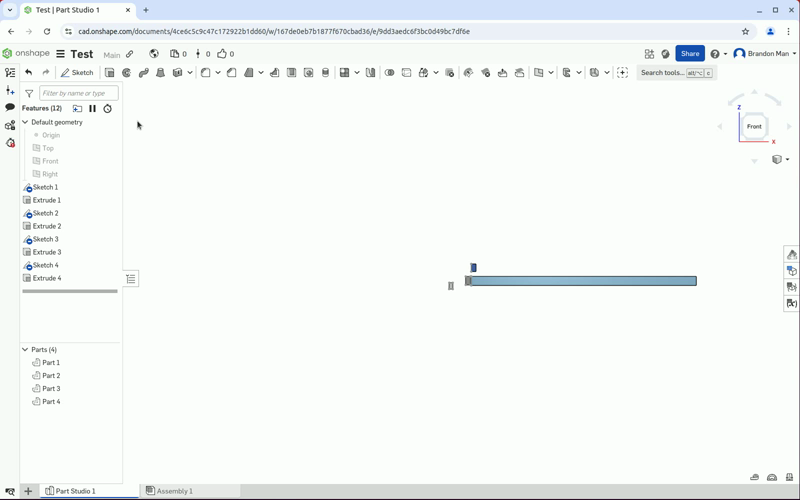
key(shift+h)
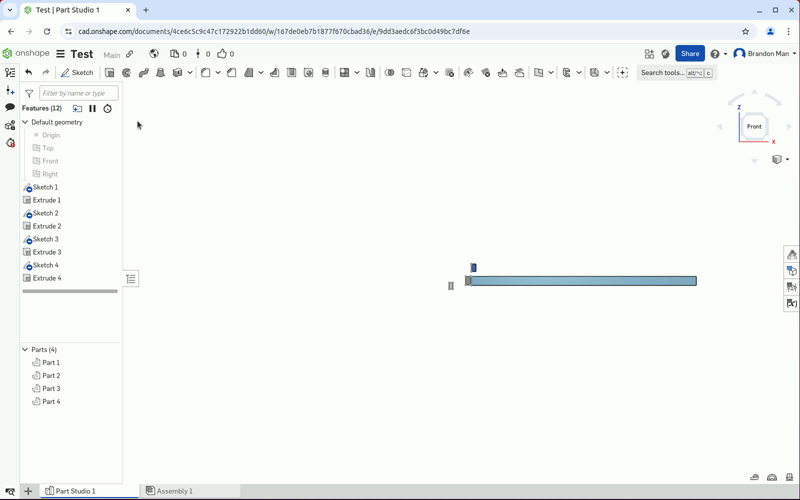
key(shift+7)
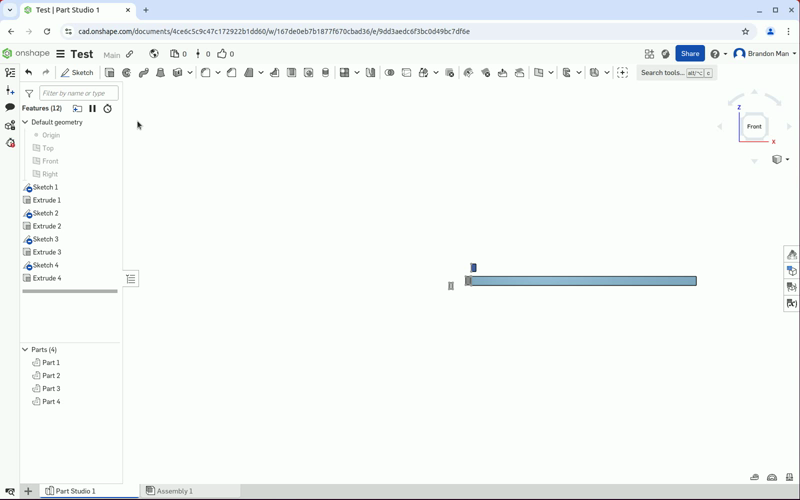
key(left, 2)
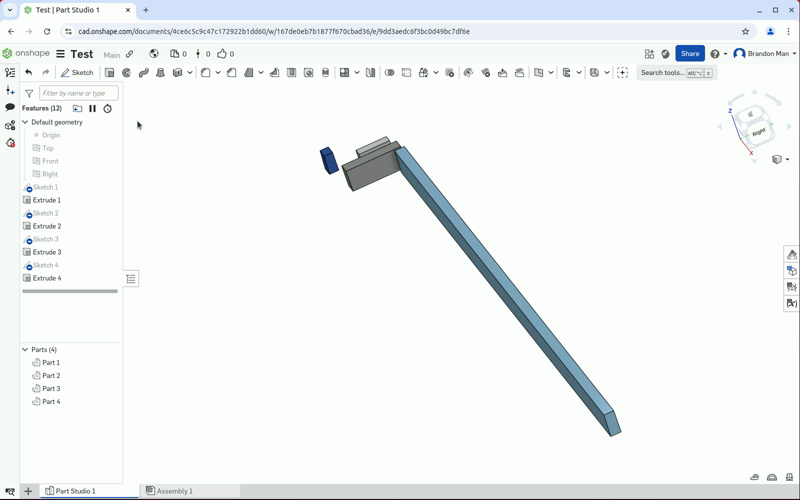
key(down, 2)
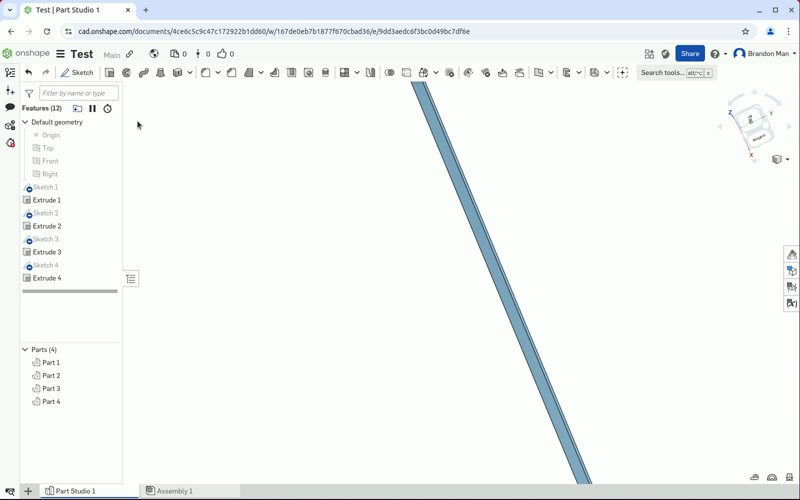
key(up, 2)
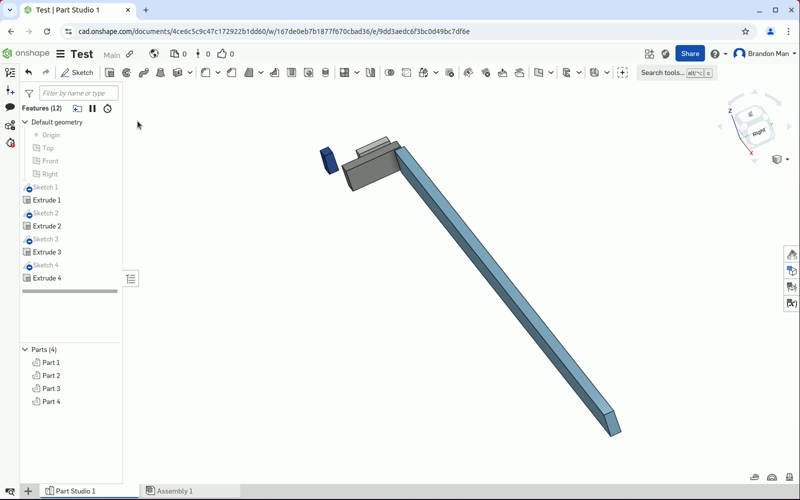
key(right, 2)
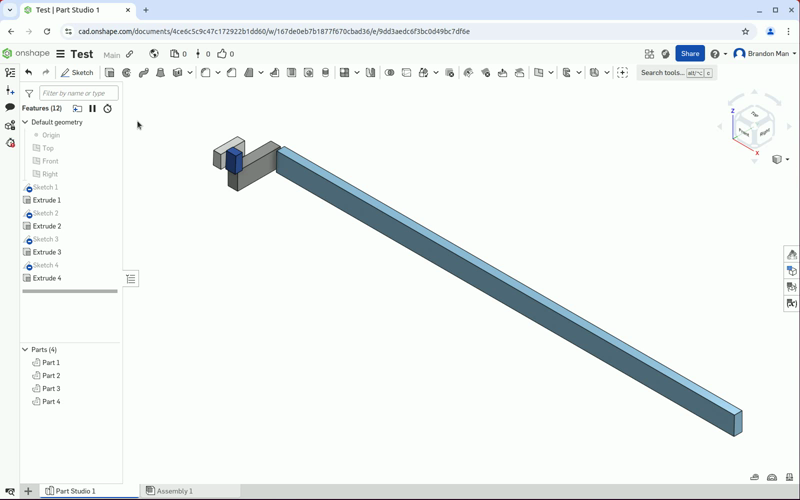
mouse_move(73, 189)
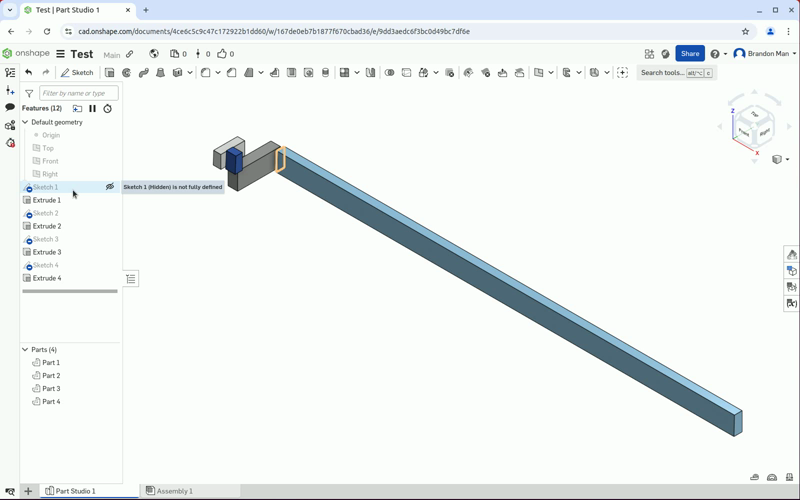
click(73, 189)